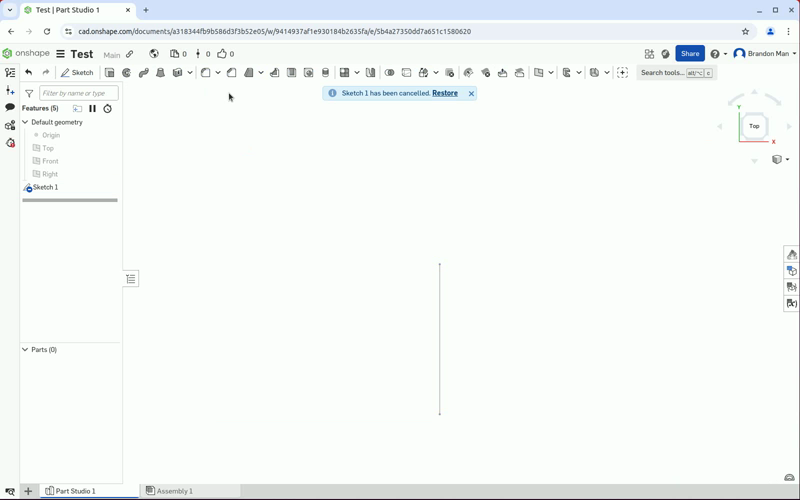
key(shift+h)
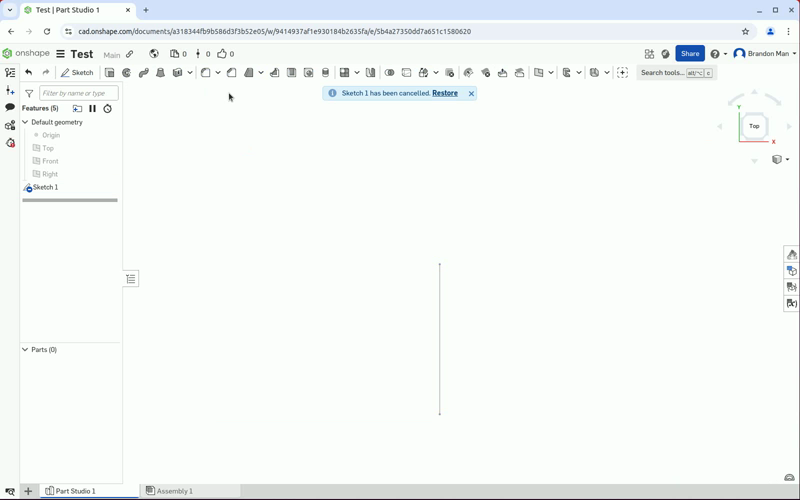
key(shift+s)
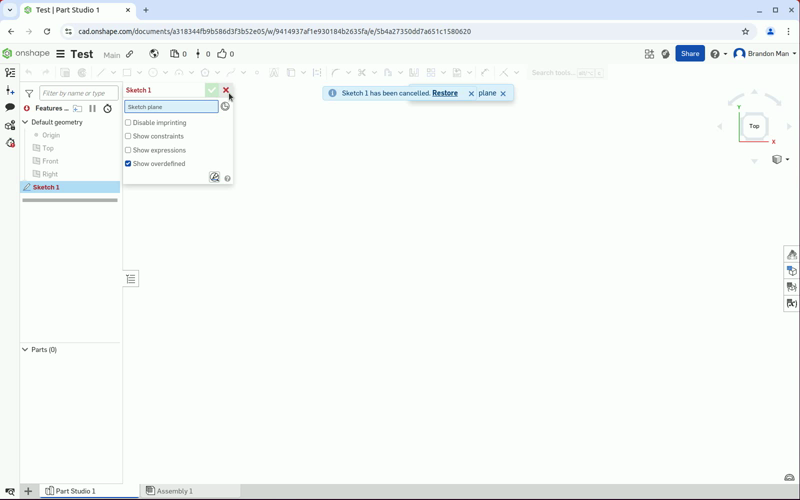
mouse_move(73, 150)
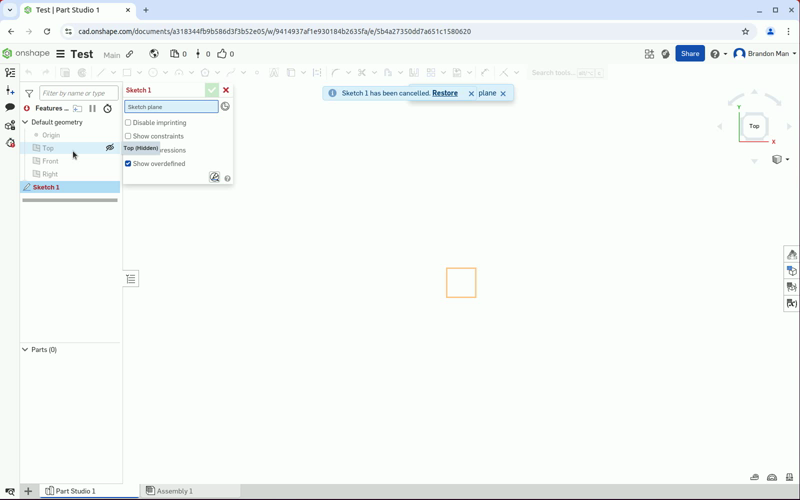
click(73, 150)
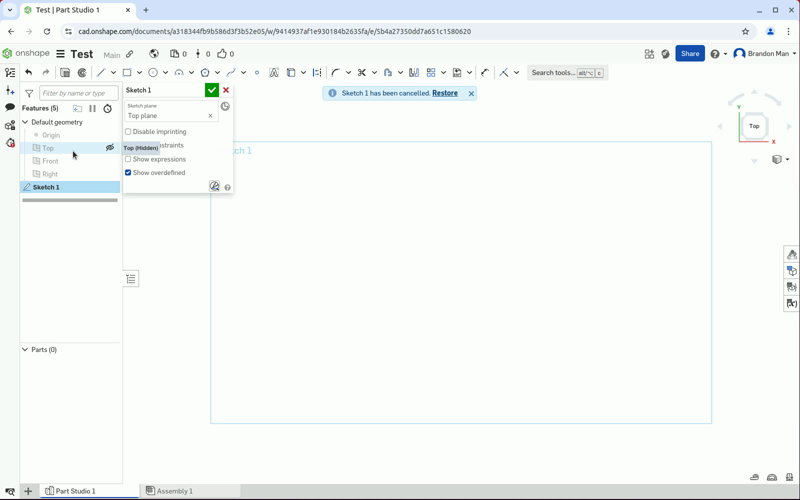
mouse_move(73, 352)
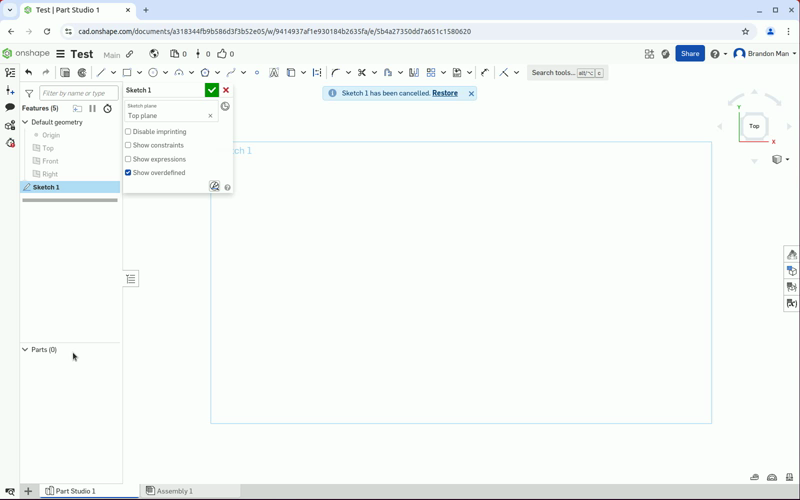
key(y)
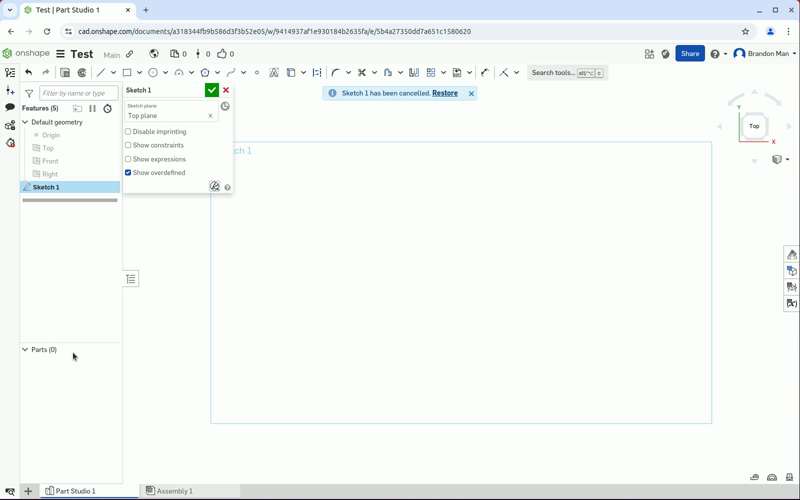
key(l)
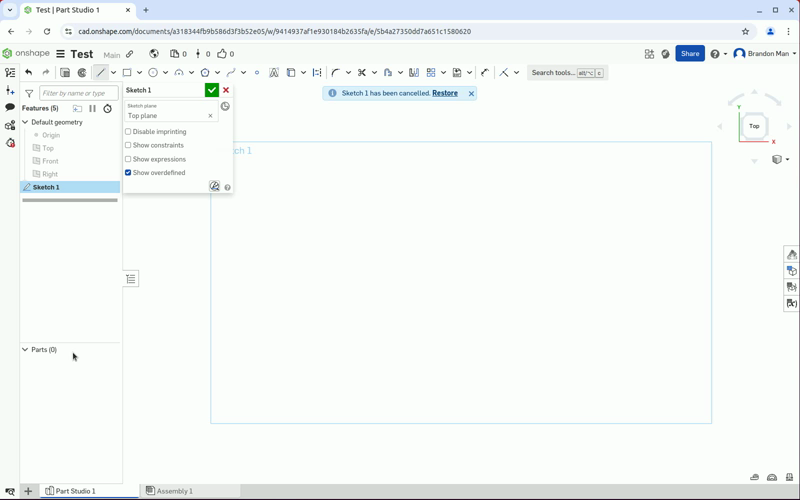
key_down(shift)
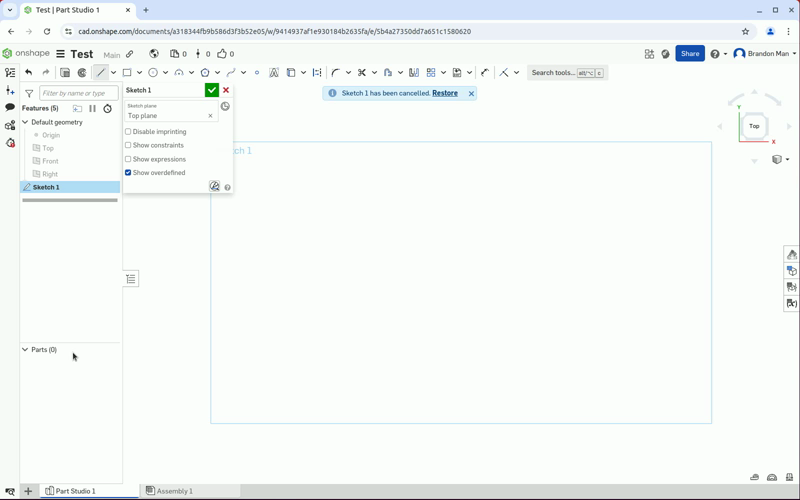
mouse_move(379, 314)
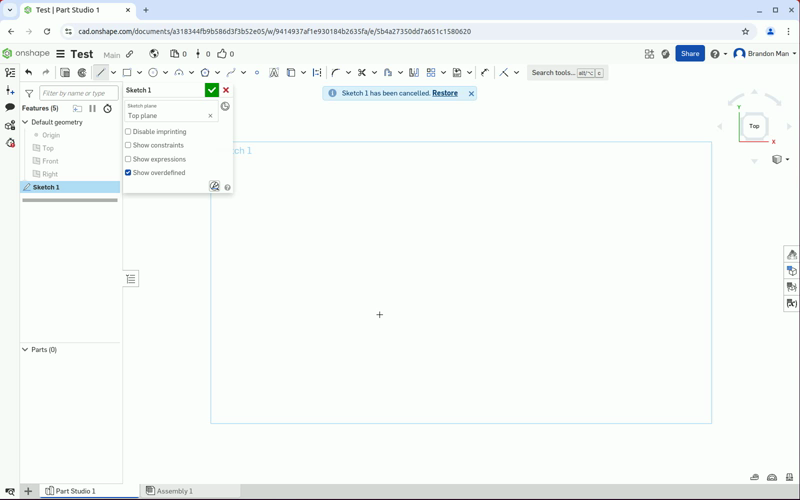
click(379, 314)
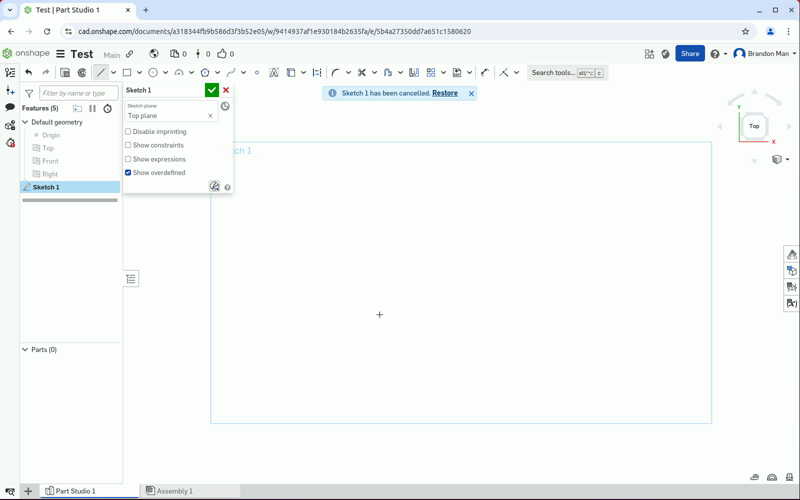
key_up(shift)
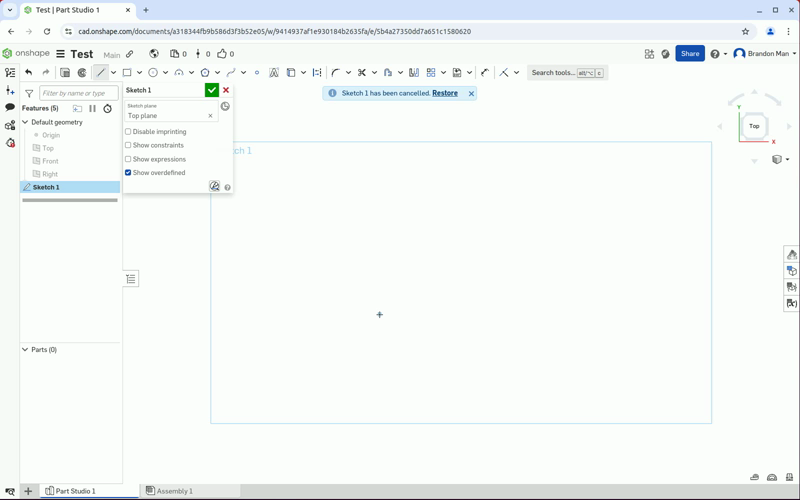
key_down(shift)
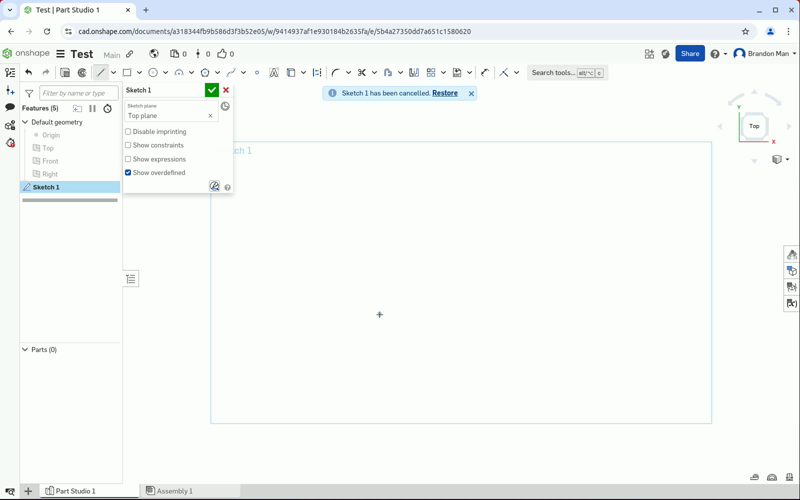
mouse_move(542, 314)
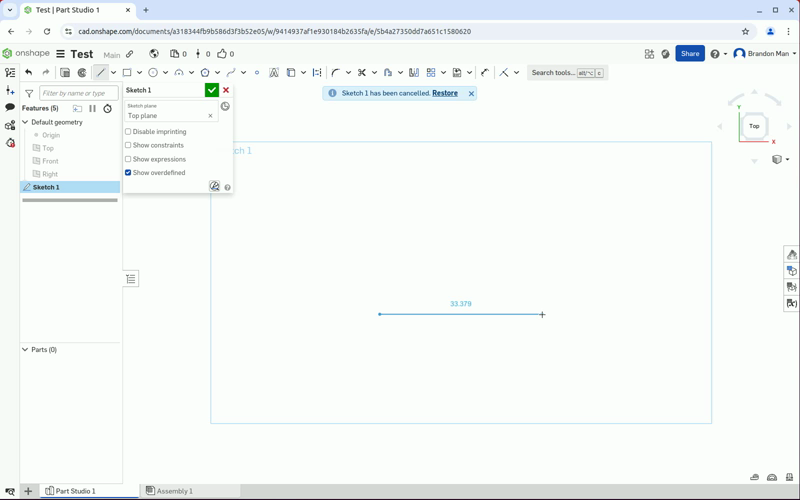
click(542, 314)
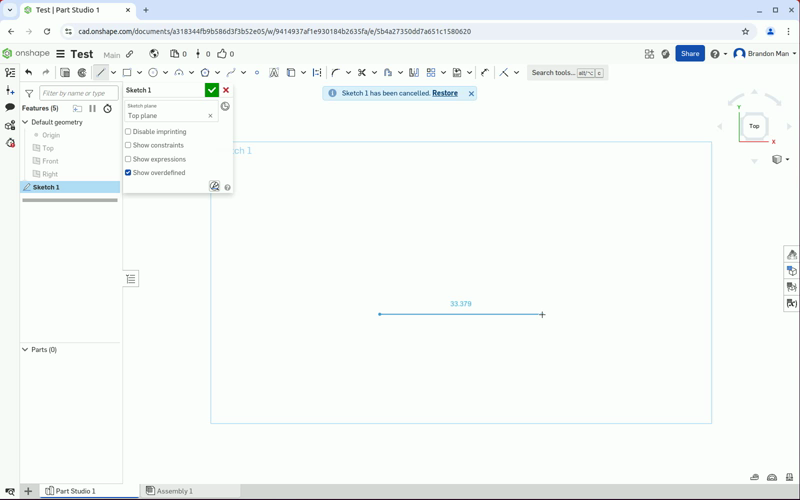
key_up(shift)
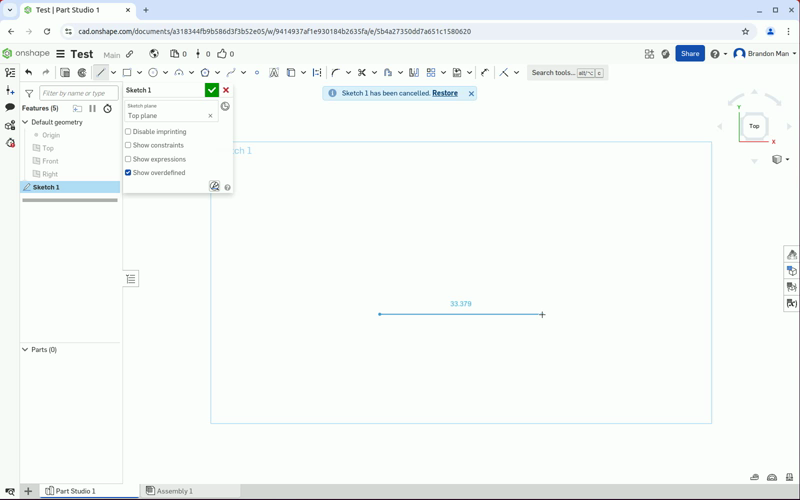
key_down(shift)
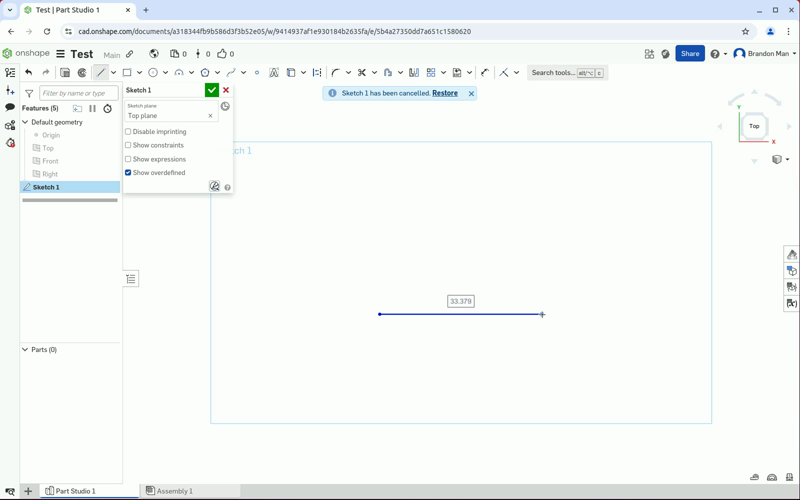
mouse_move(572, 314)
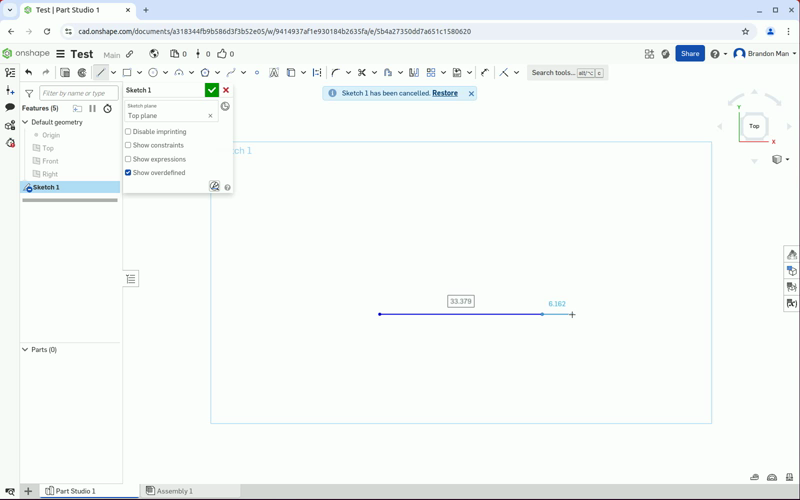
mouse_move(542, 295)
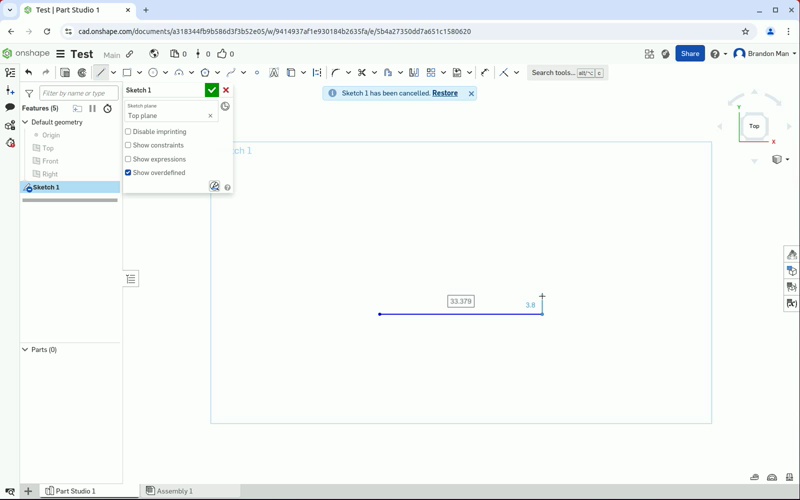
click(542, 295)
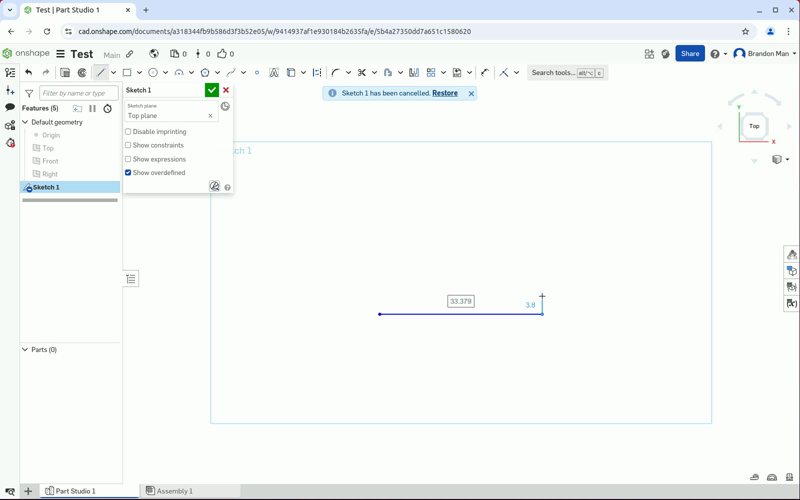
key_up(shift)
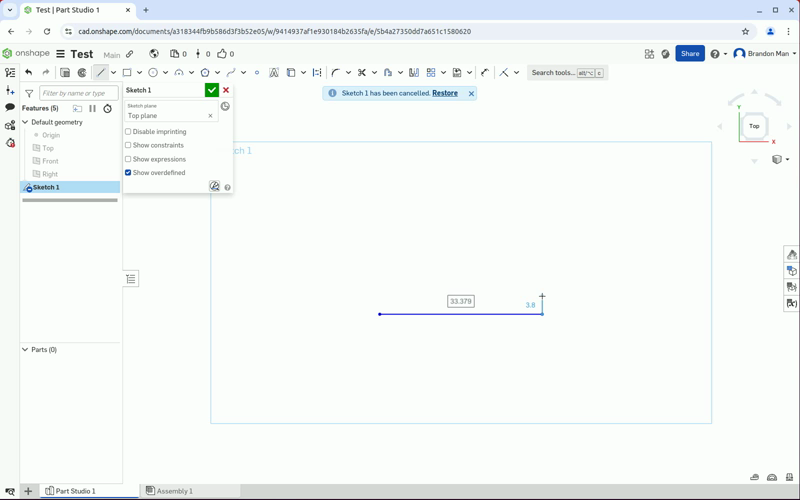
key(esc)
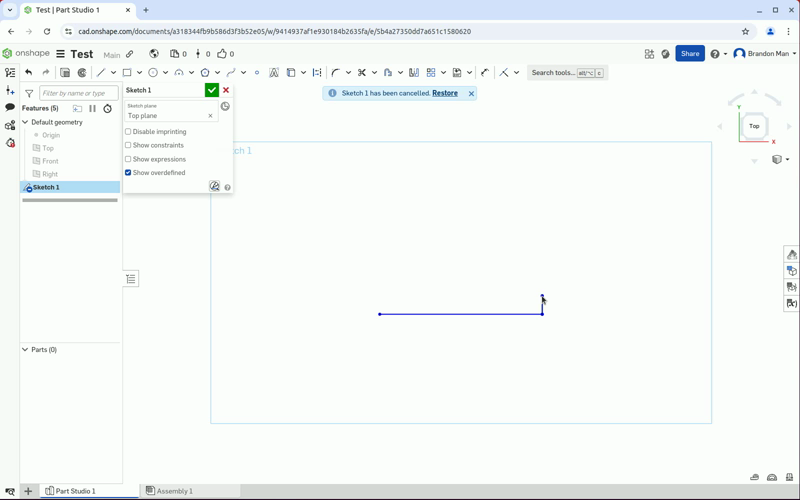
key(a)
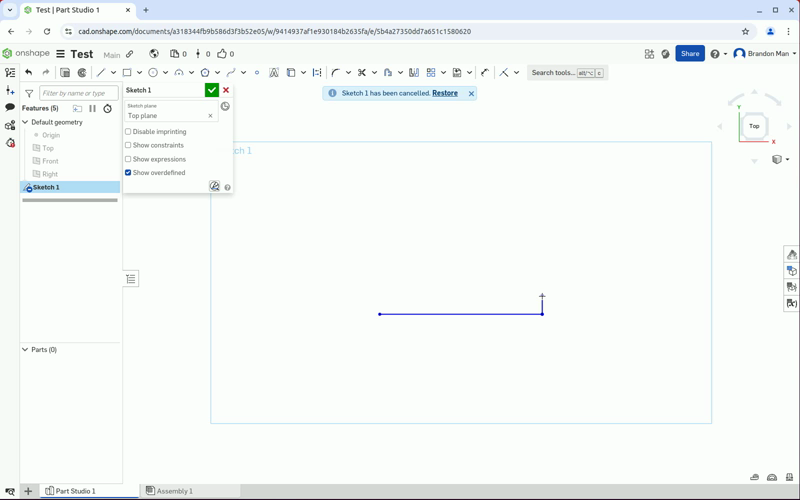
mouse_move(542, 295)
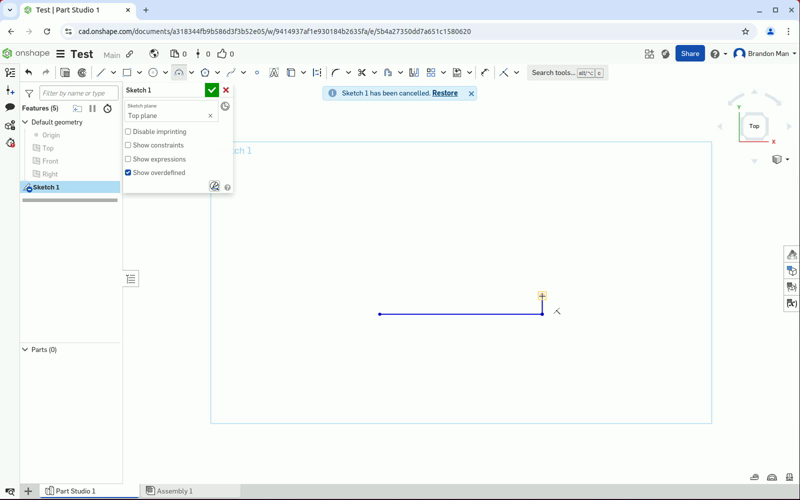
click(542, 295)
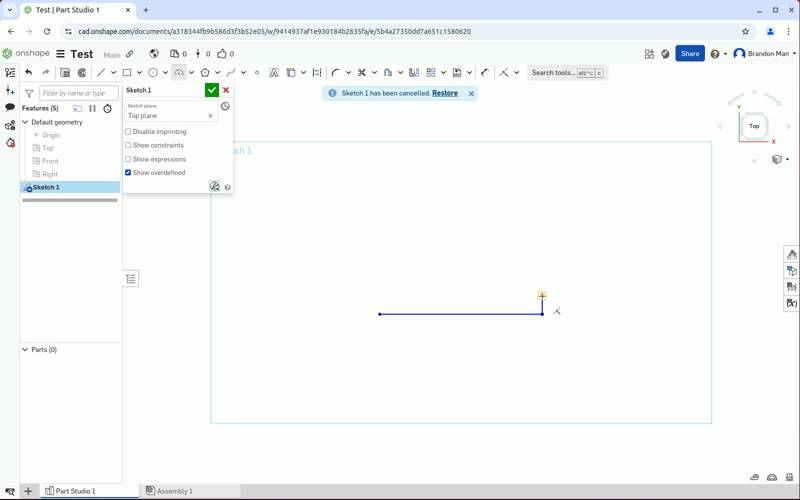
key_down(shift)
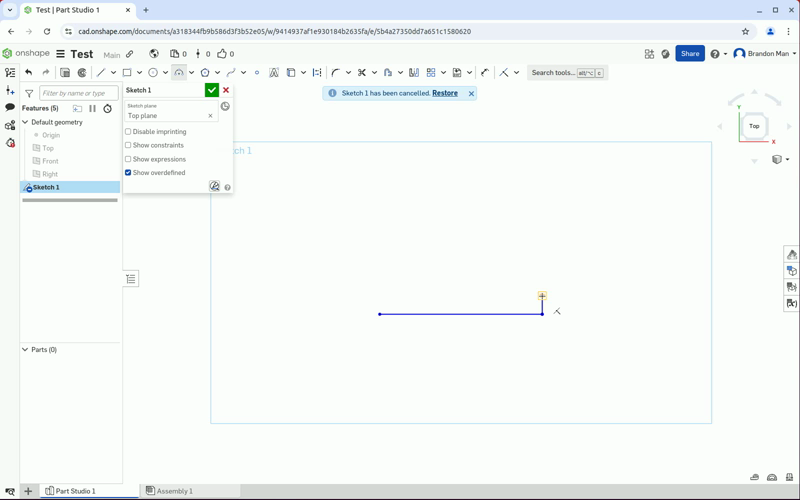
mouse_move(542, 270)
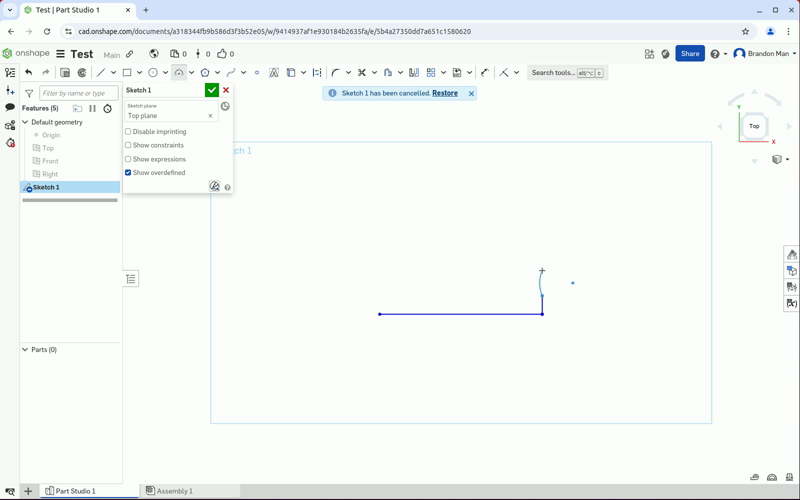
click(542, 270)
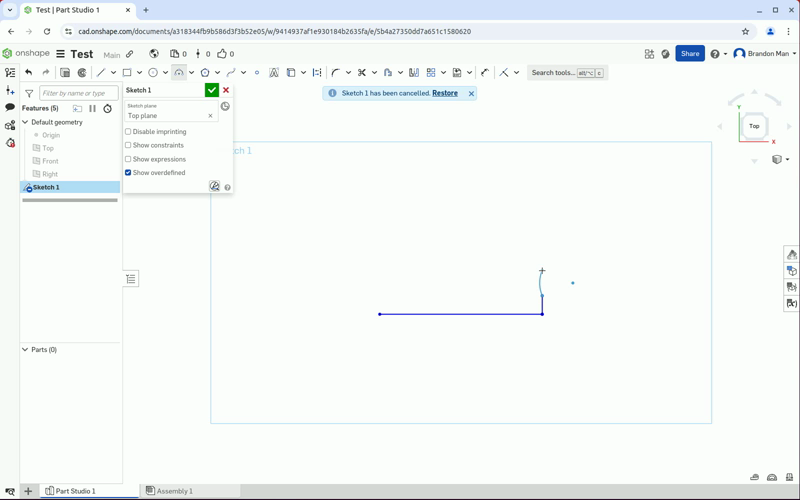
mouse_move(529, 282)
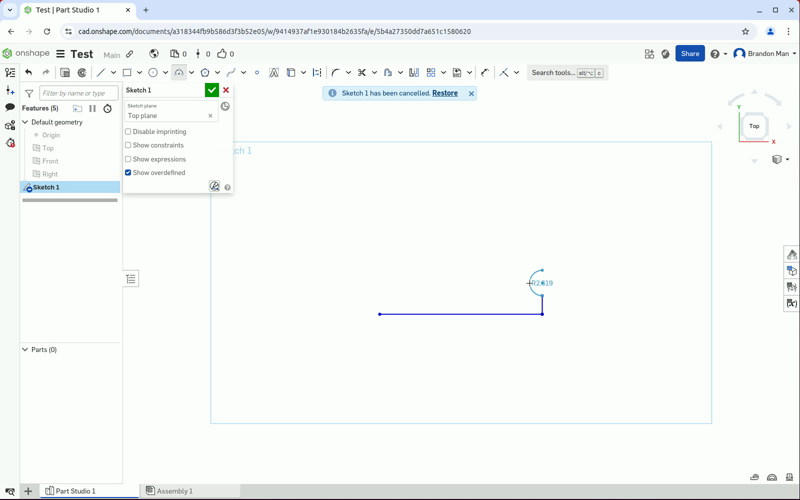
click(529, 282)
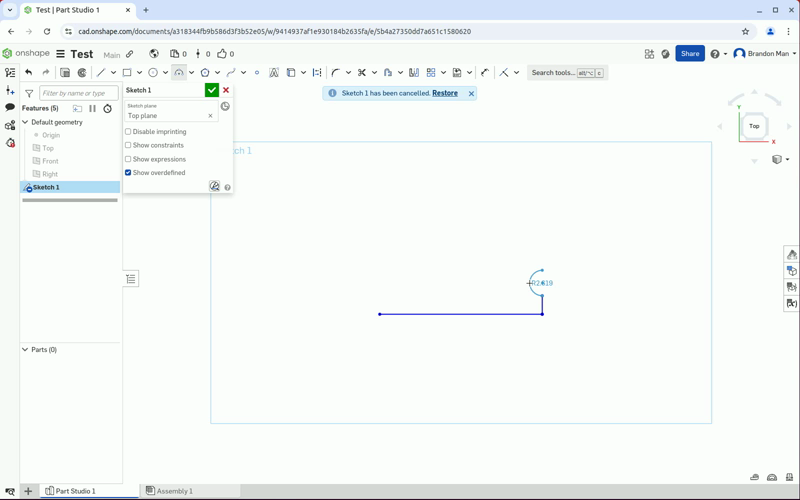
key_up(shift)
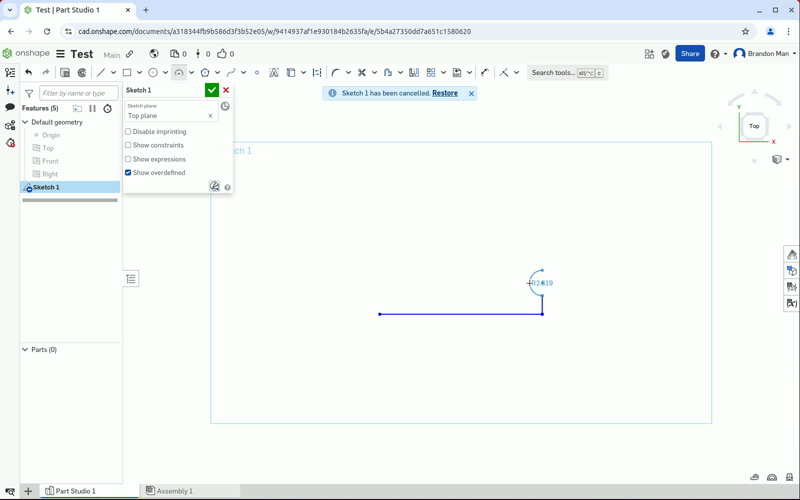
key(esc)
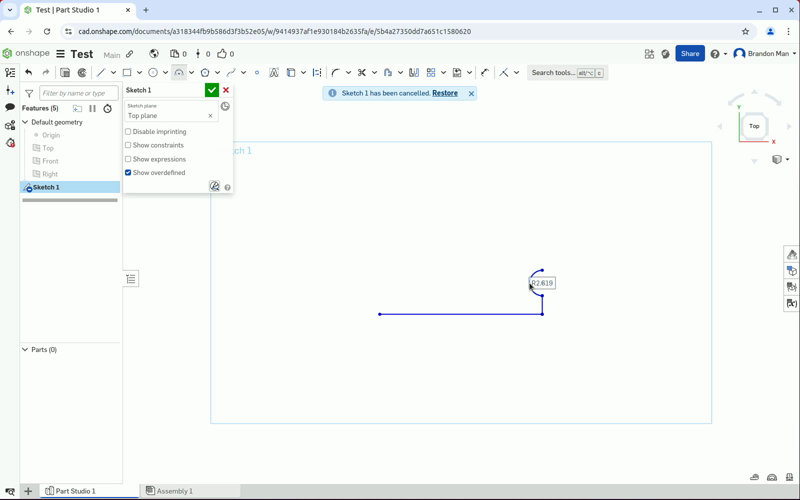
key(l)
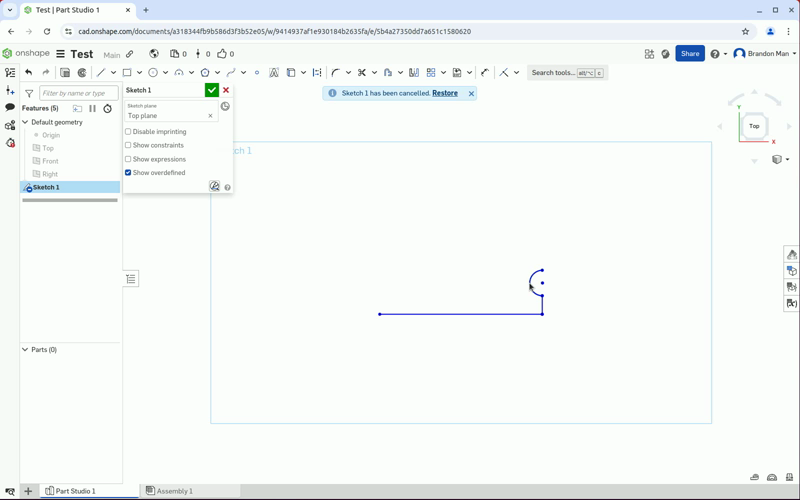
mouse_move(542, 270)
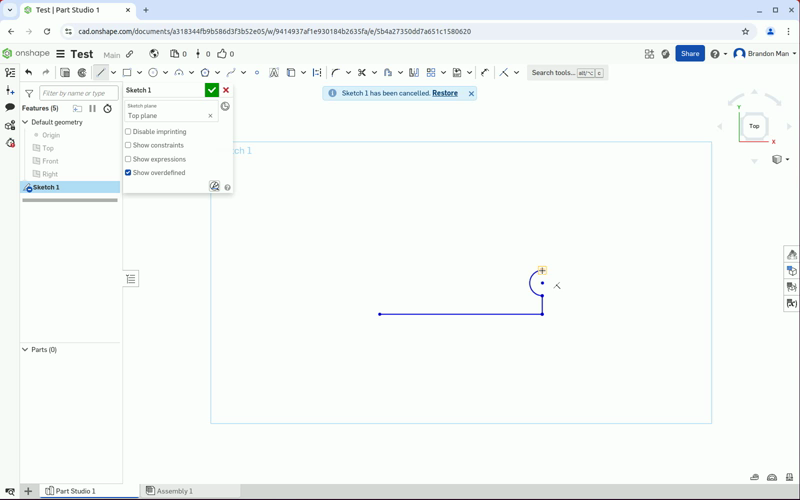
click(542, 270)
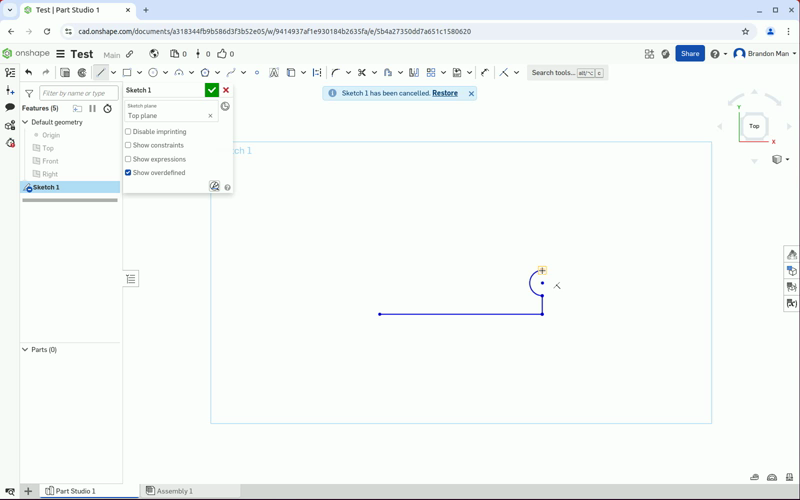
key_down(shift)
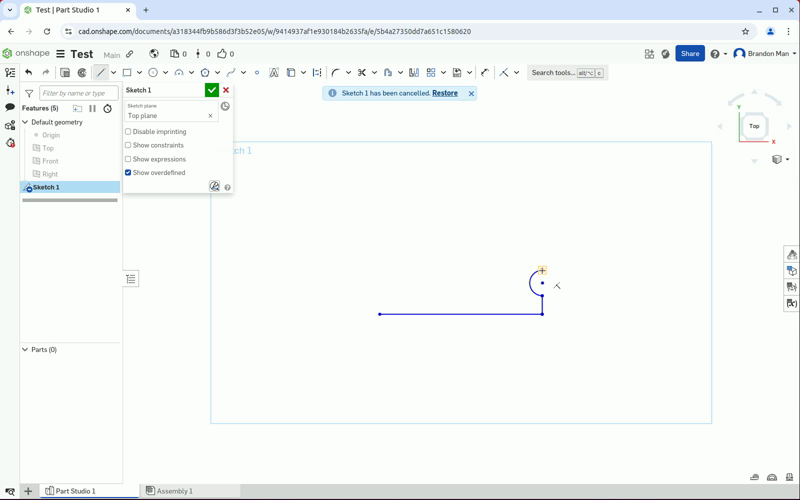
mouse_move(572, 270)
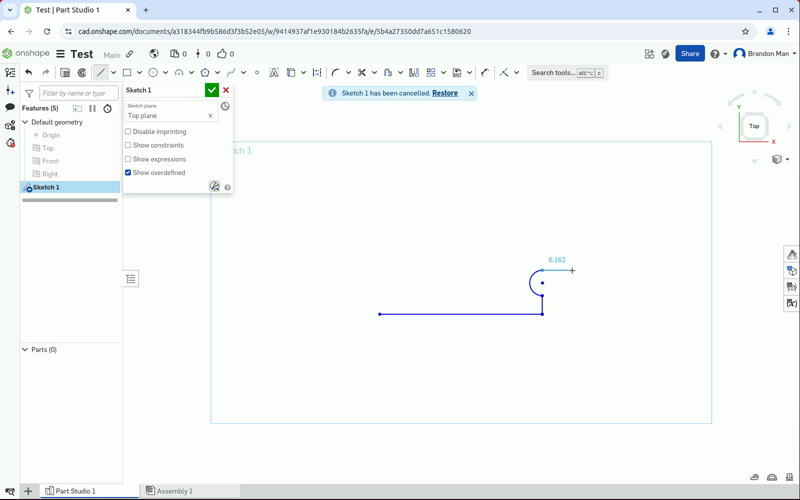
mouse_move(542, 252)
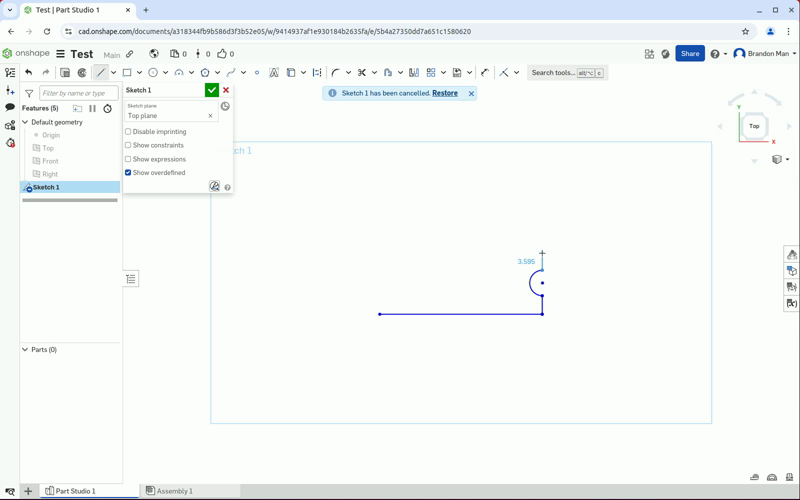
click(542, 252)
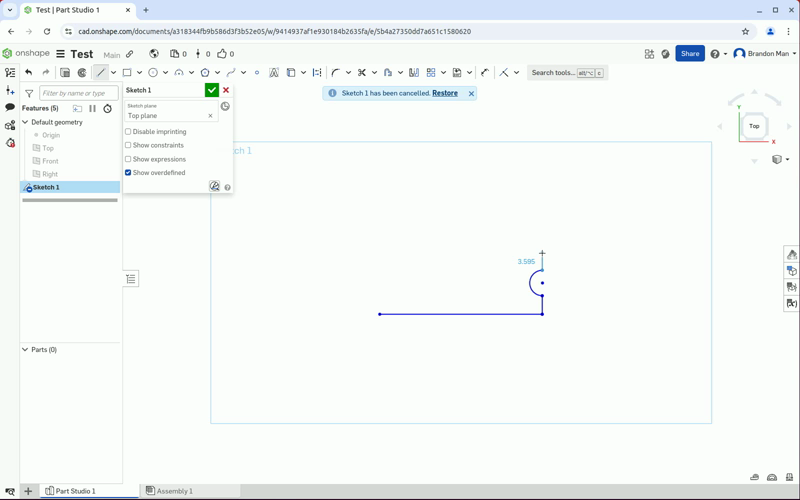
key_up(shift)
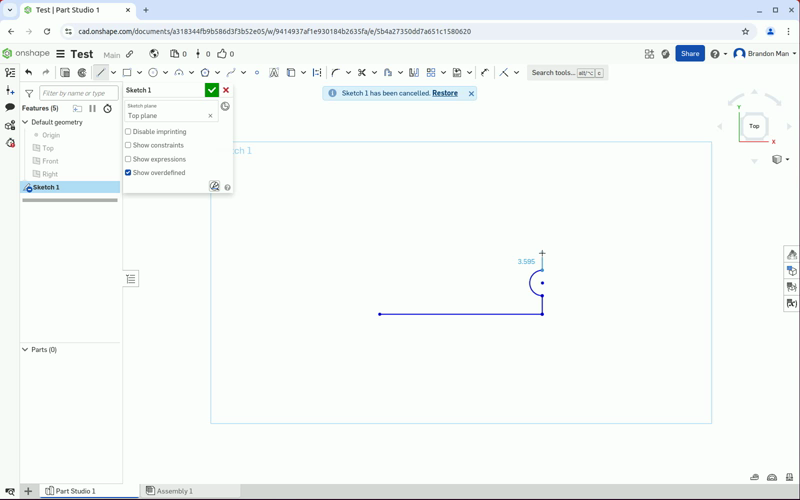
key_down(shift)
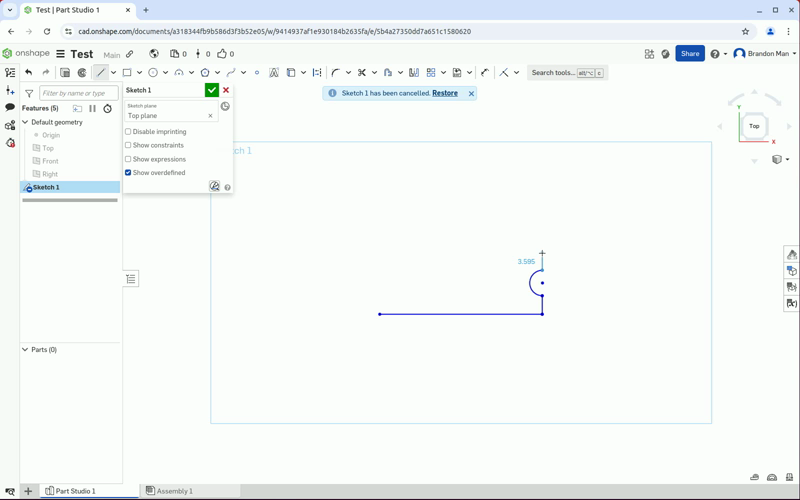
mouse_move(379, 252)
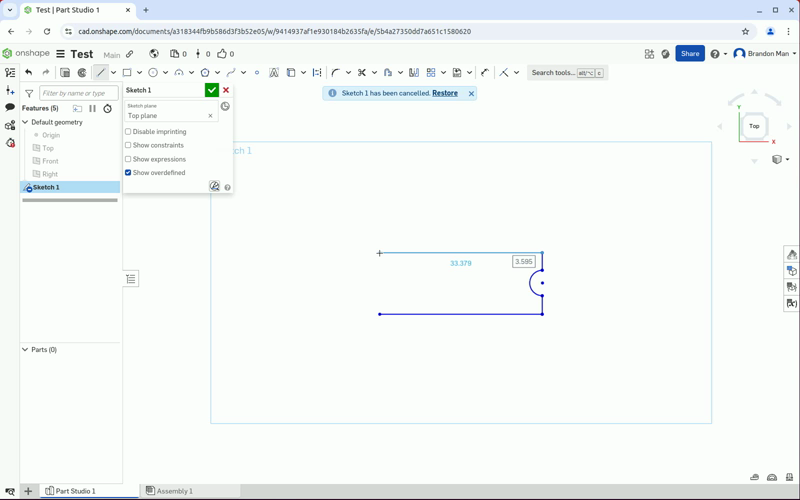
click(379, 252)
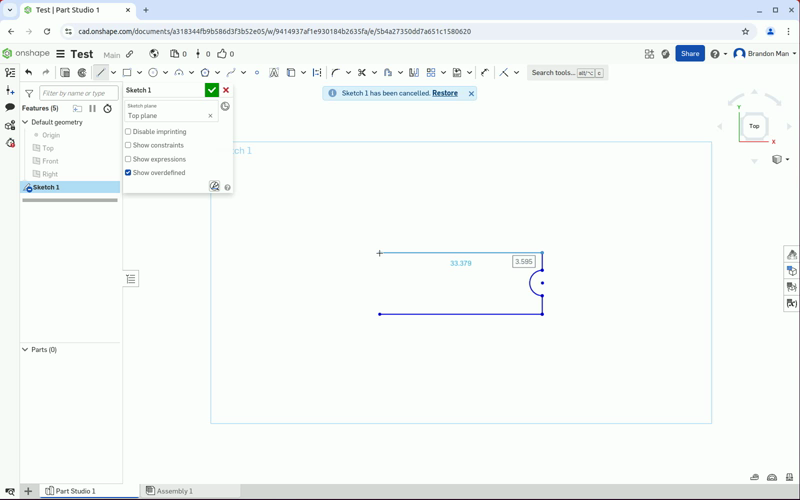
key_up(shift)
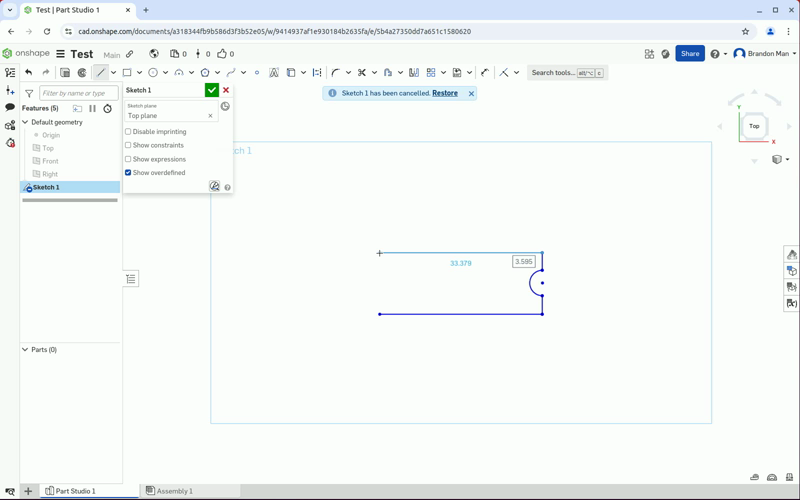
key_down(shift)
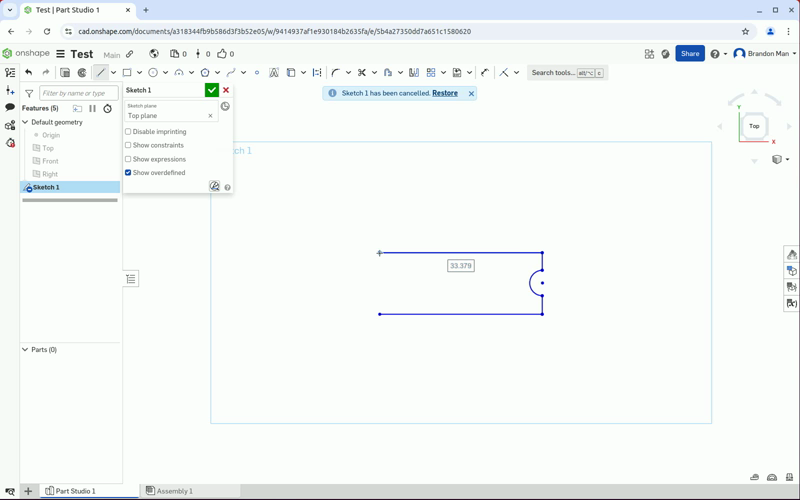
mouse_move(409, 252)
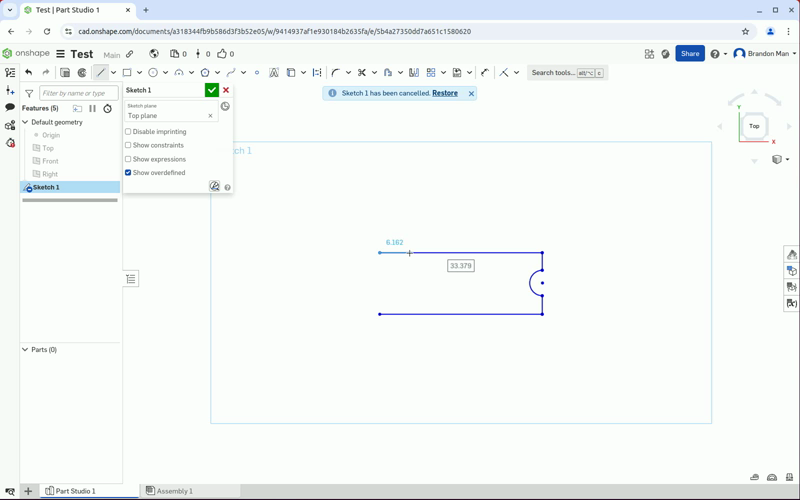
mouse_move(379, 270)
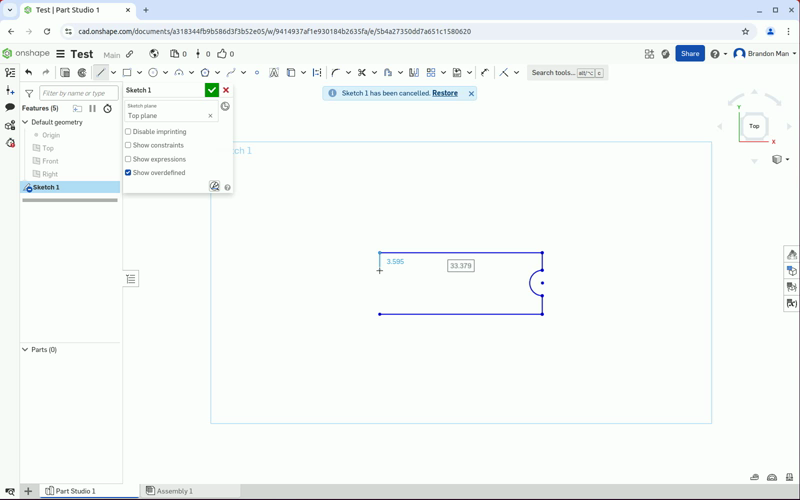
click(379, 270)
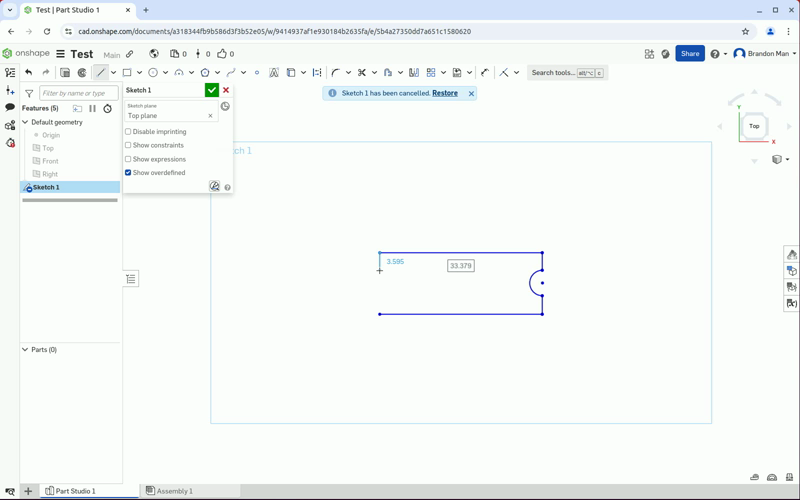
key_up(shift)
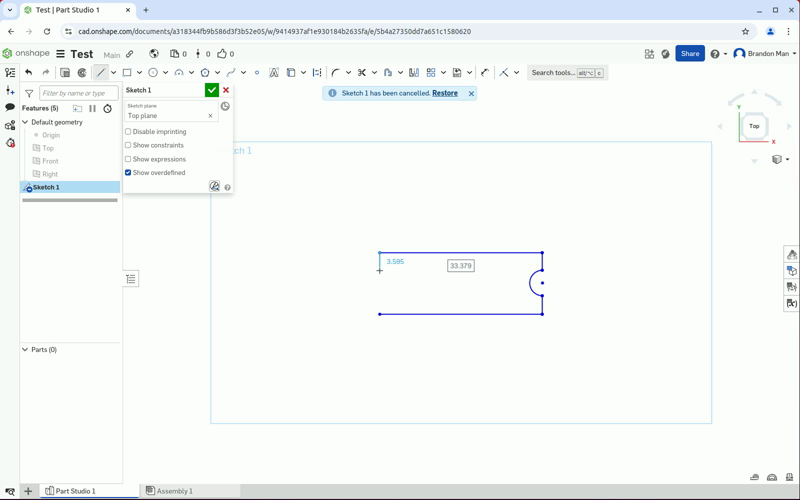
key(esc)
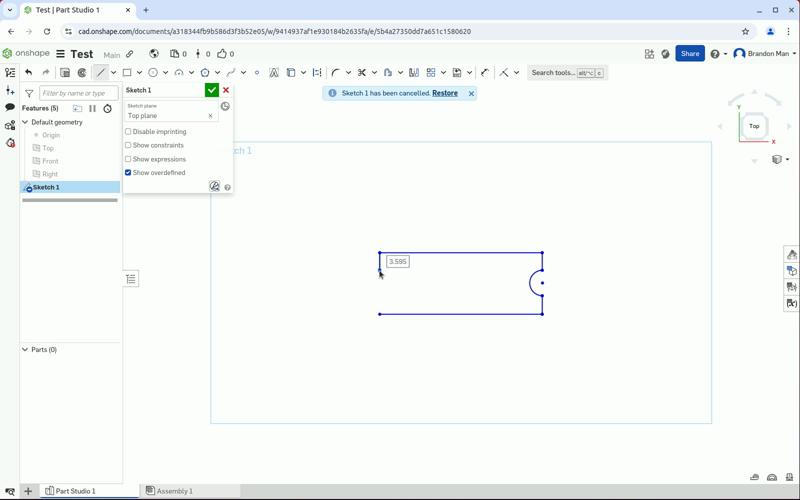
key(a)
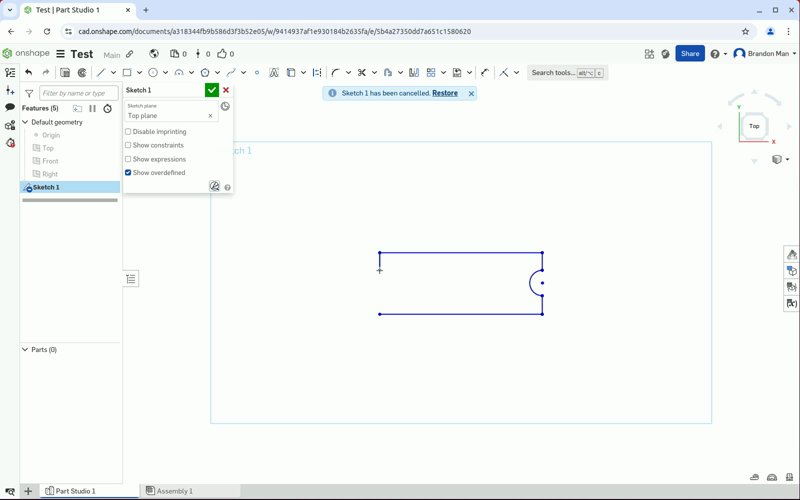
mouse_move(379, 270)
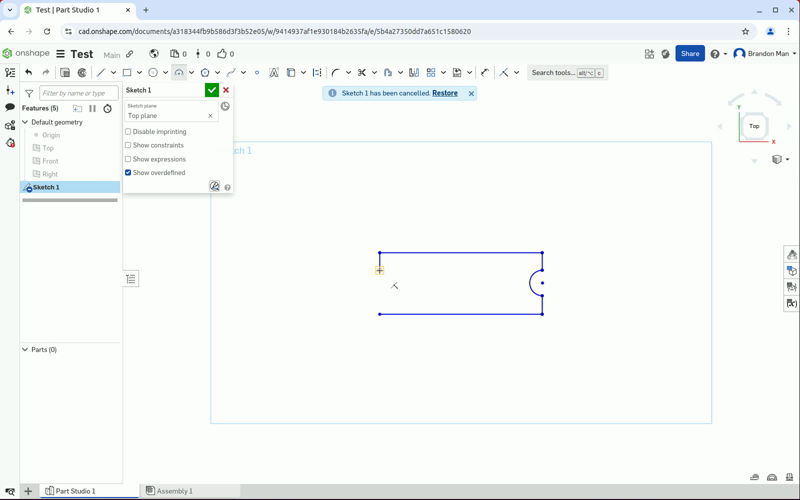
click(379, 270)
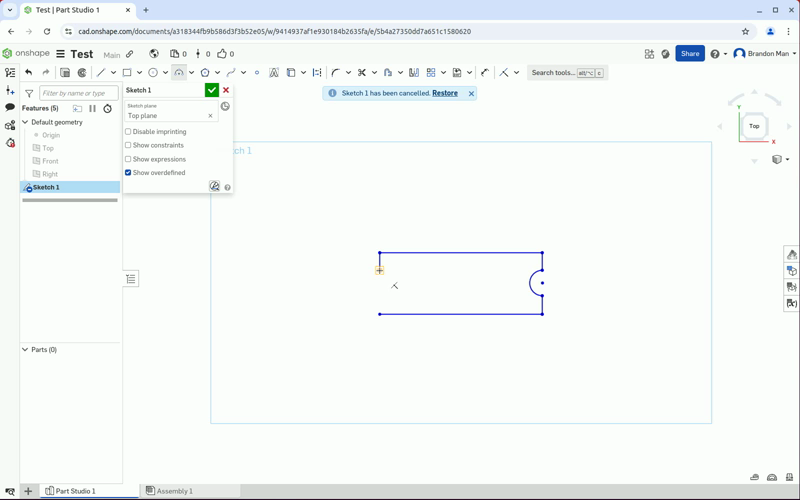
key_down(shift)
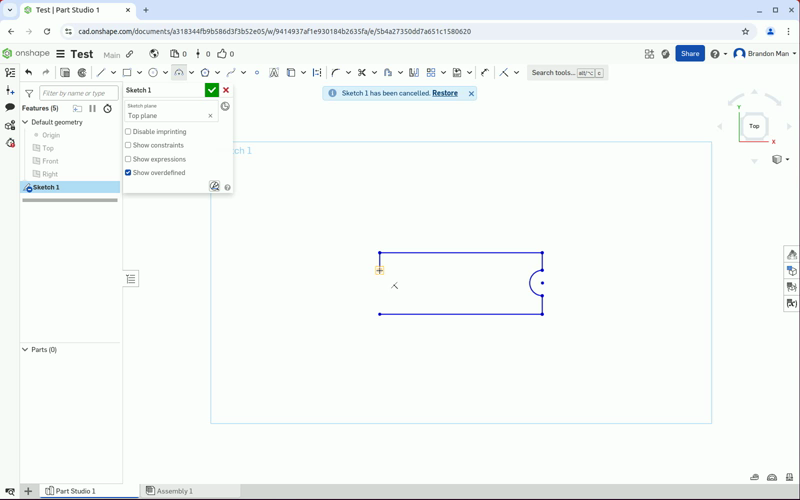
mouse_move(379, 295)
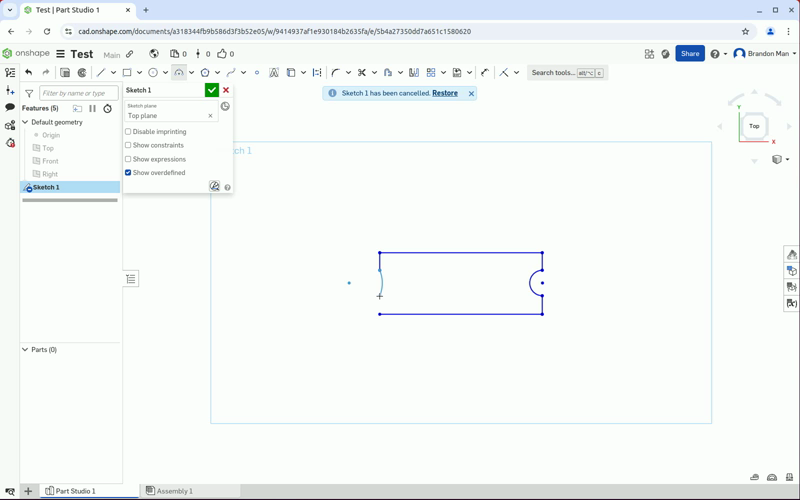
click(379, 295)
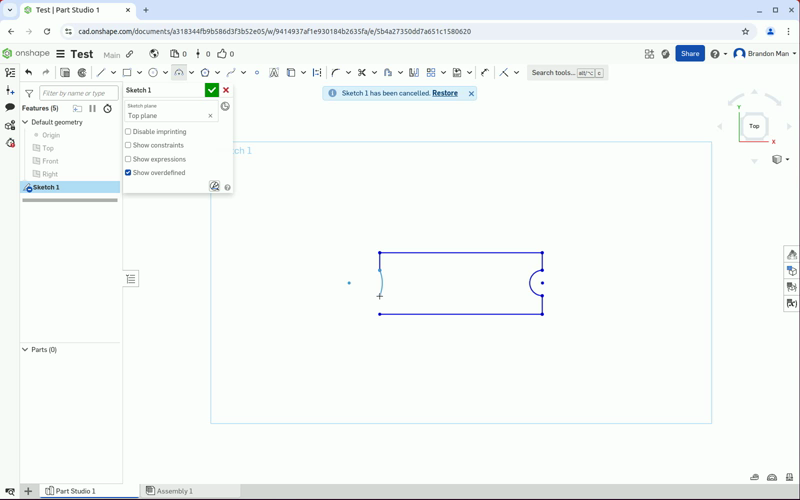
mouse_move(392, 282)
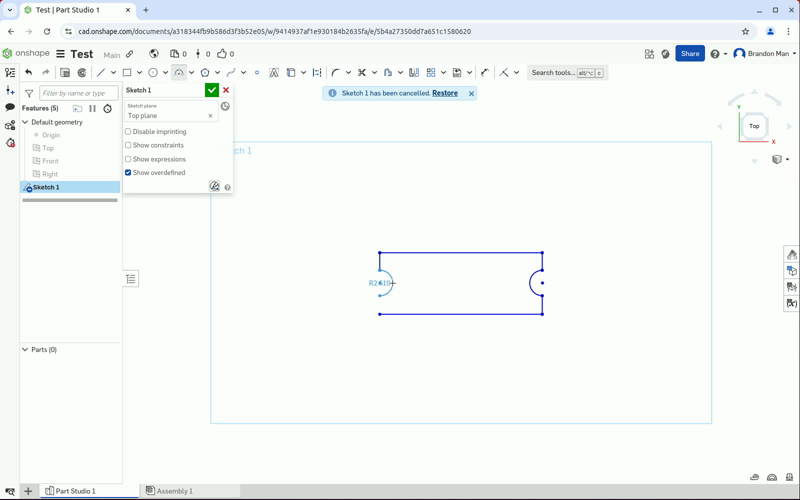
click(392, 282)
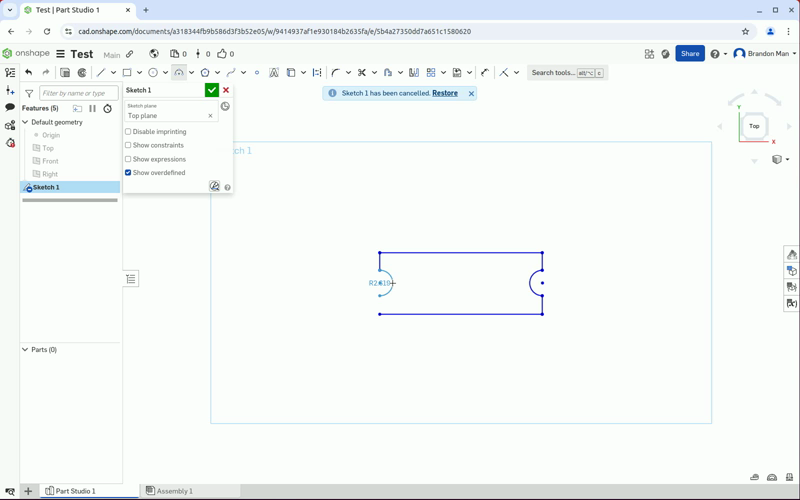
key_up(shift)
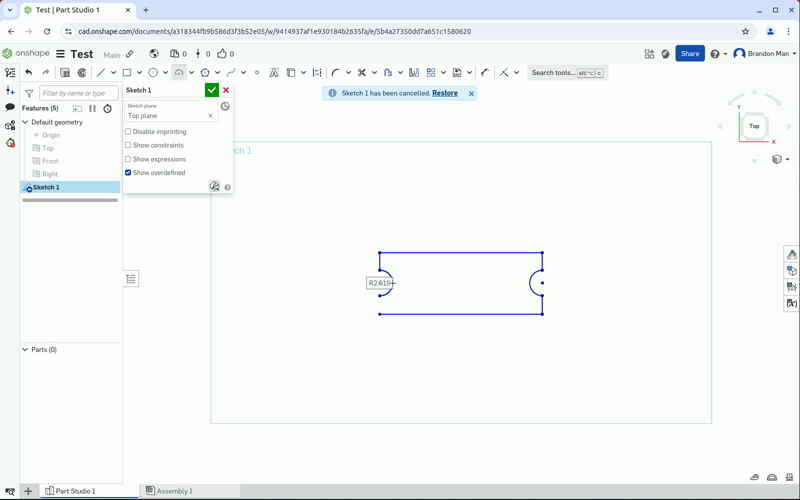
key(esc)
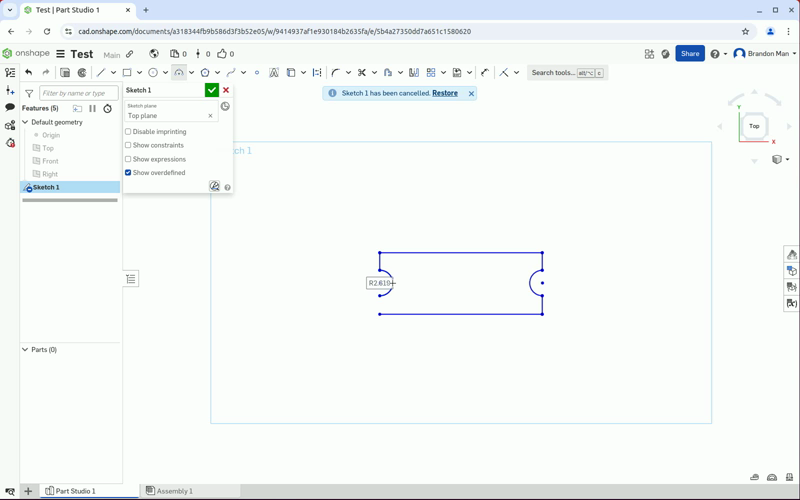
key(l)
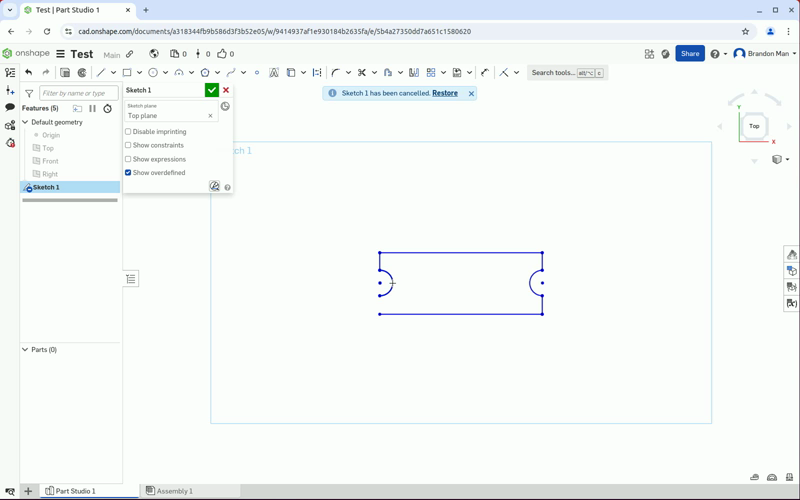
mouse_move(379, 295)
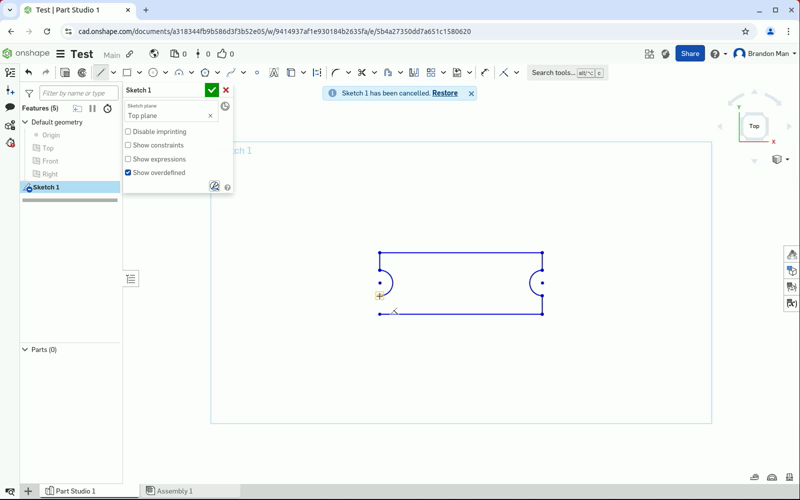
click(379, 295)
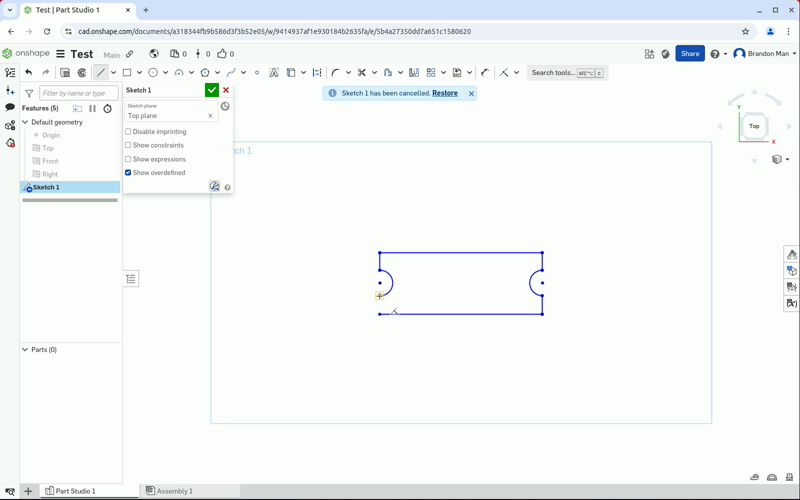
mouse_move(409, 295)
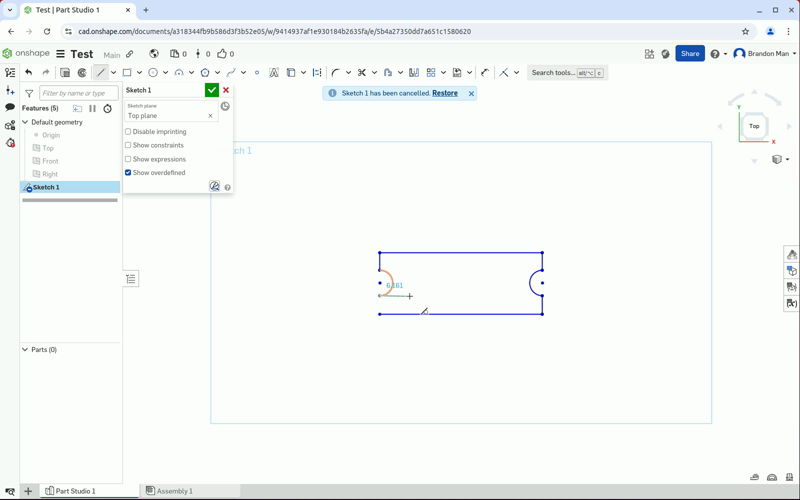
key_down(shift)
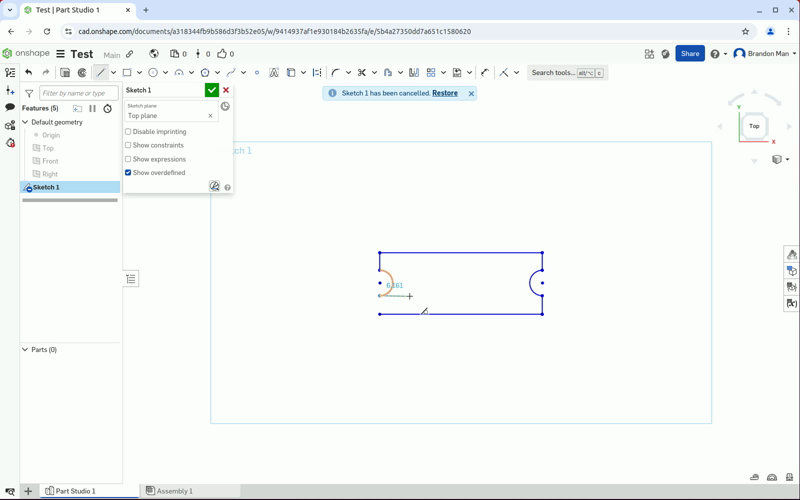
mouse_move(379, 314)
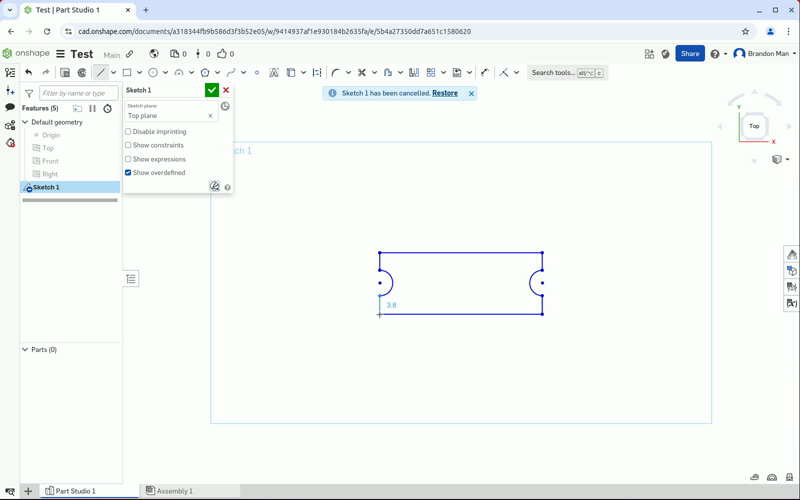
key_up(shift)
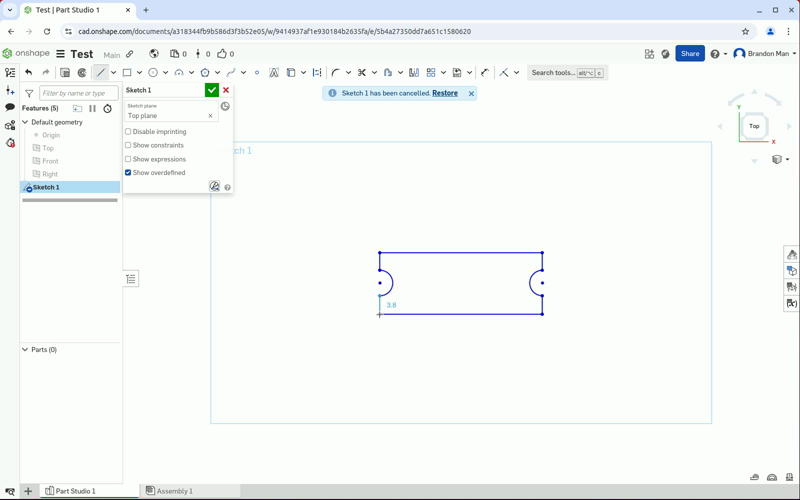
click(379, 314)
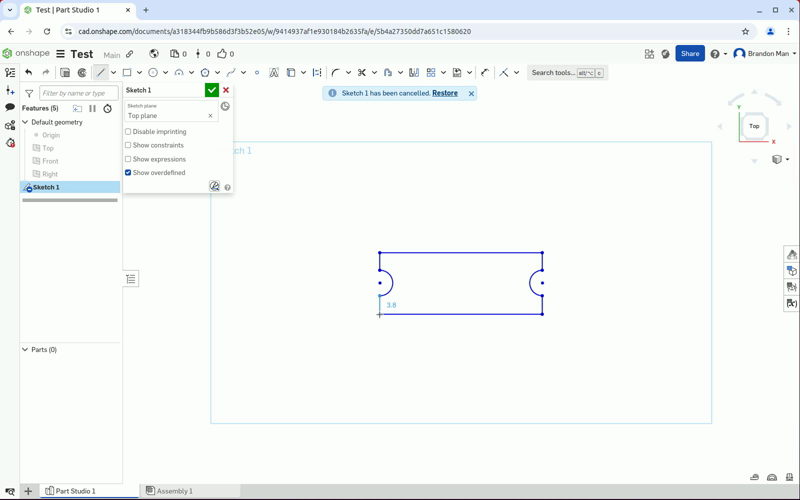
key(esc)
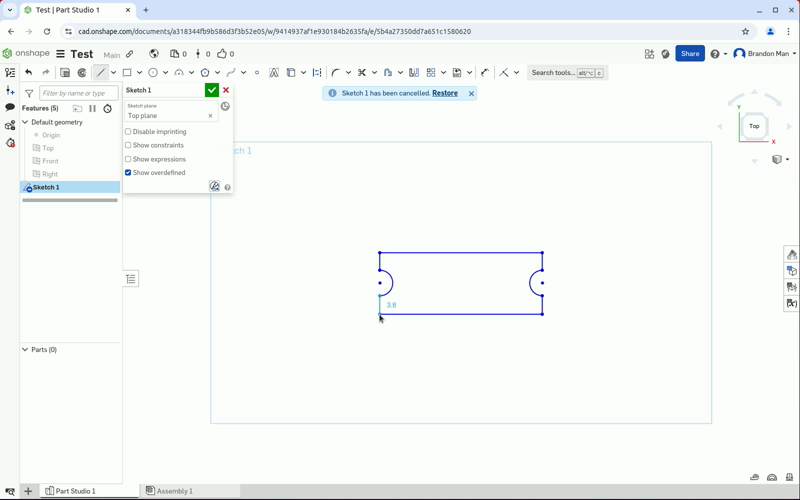
key(l)
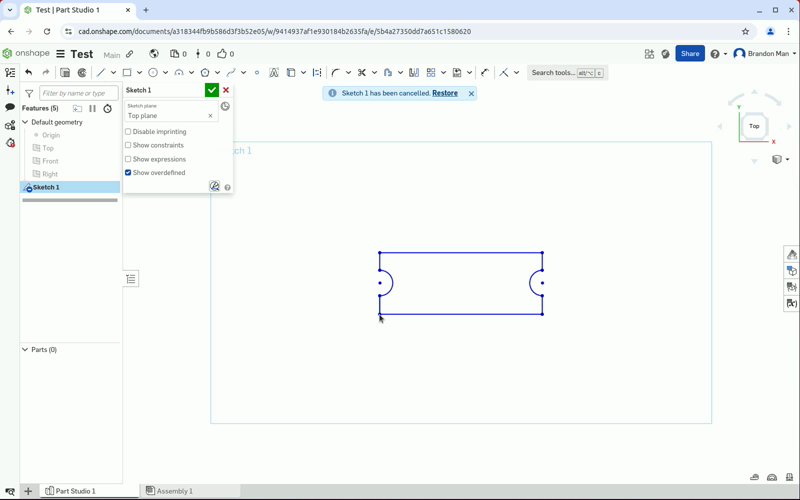
key_down(shift)
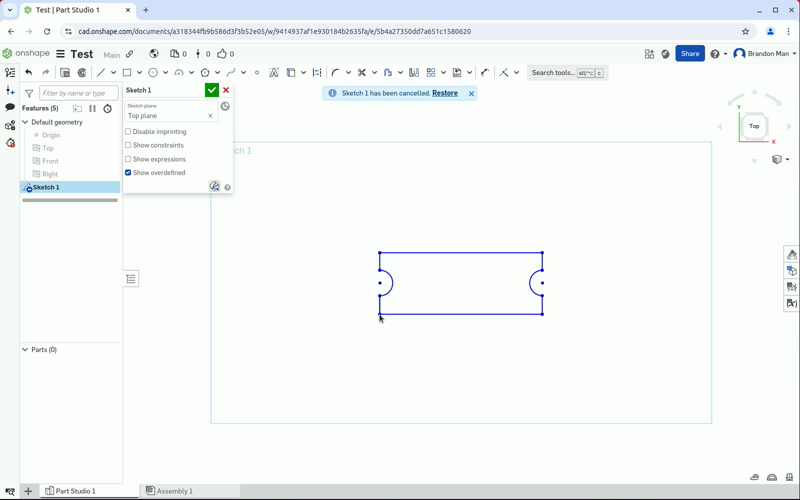
mouse_move(417, 297)
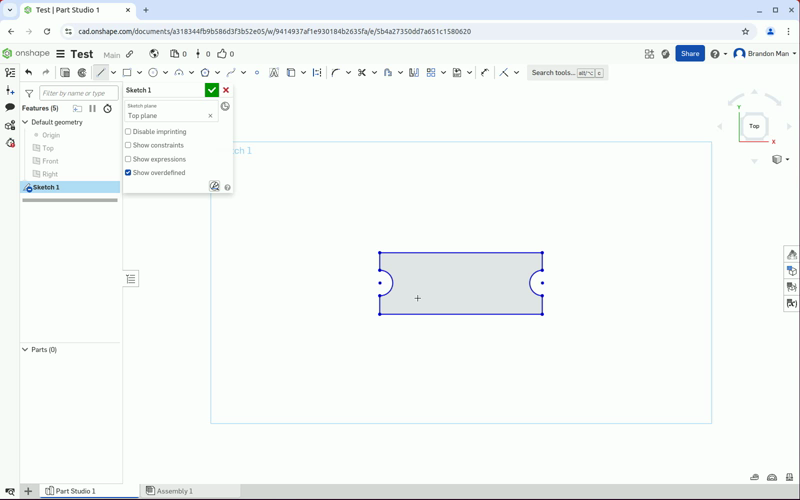
click(417, 297)
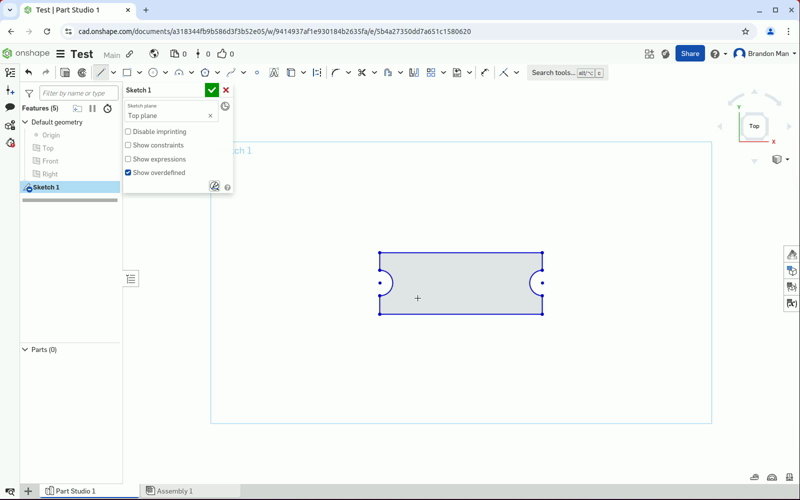
key_up(shift)
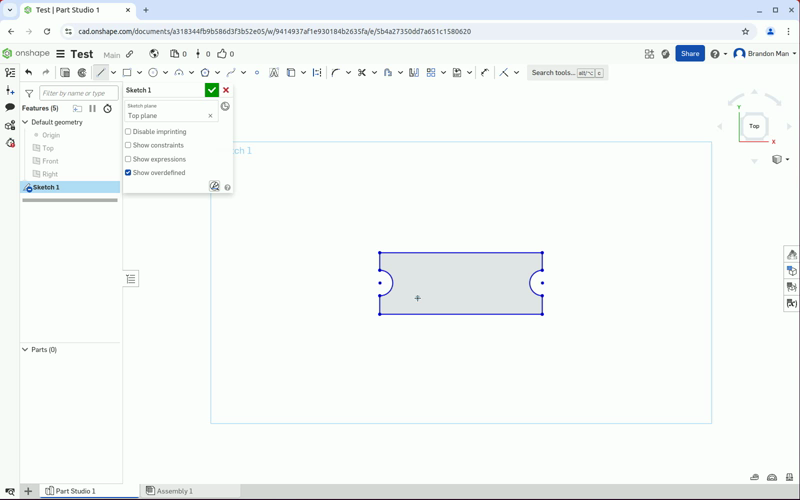
key_down(shift)
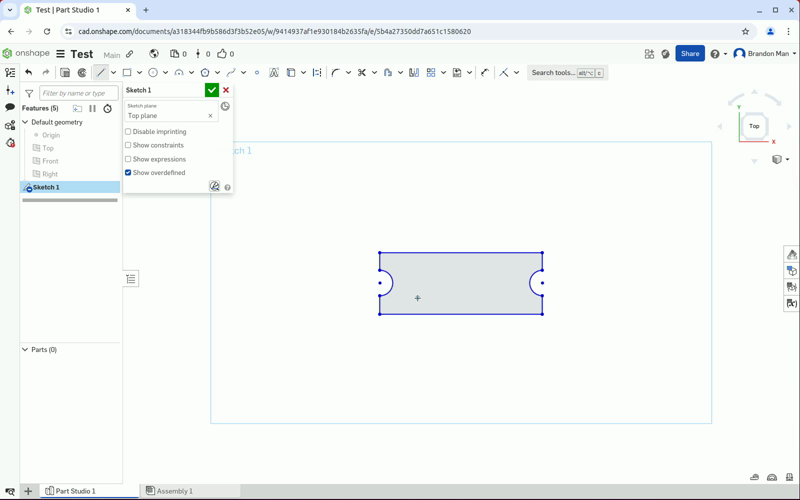
mouse_move(504, 297)
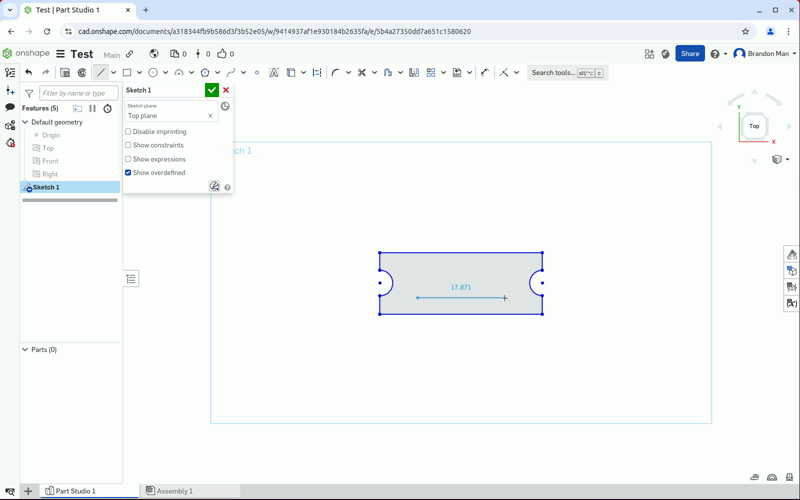
click(504, 297)
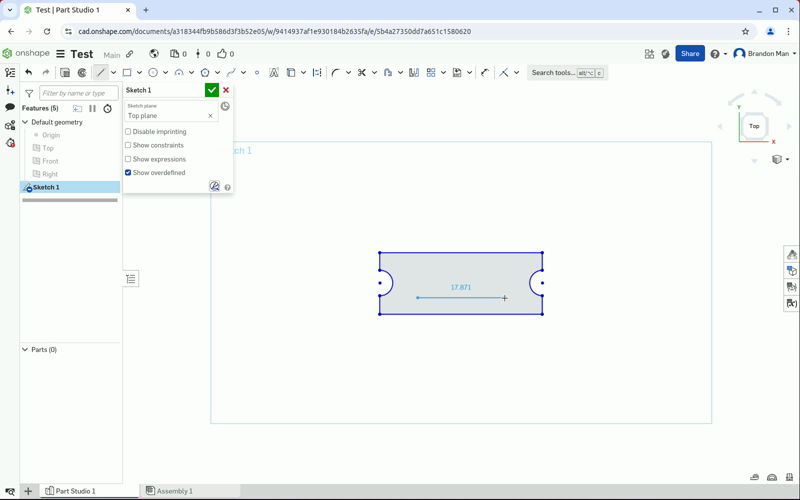
key_up(shift)
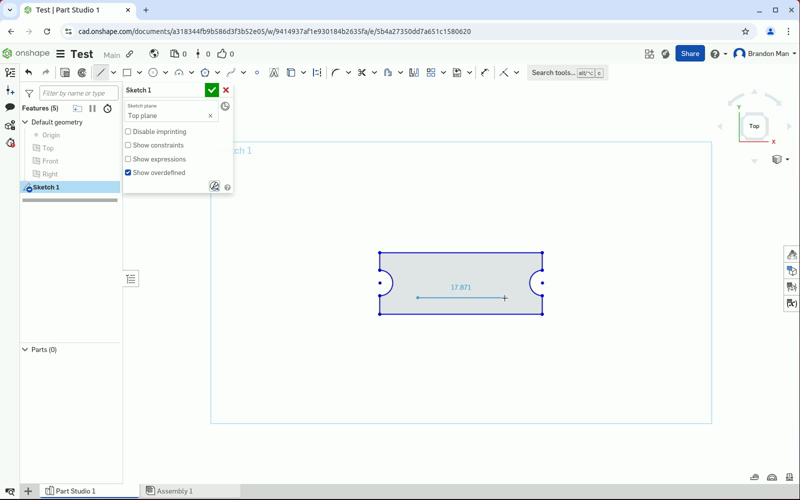
key_down(shift)
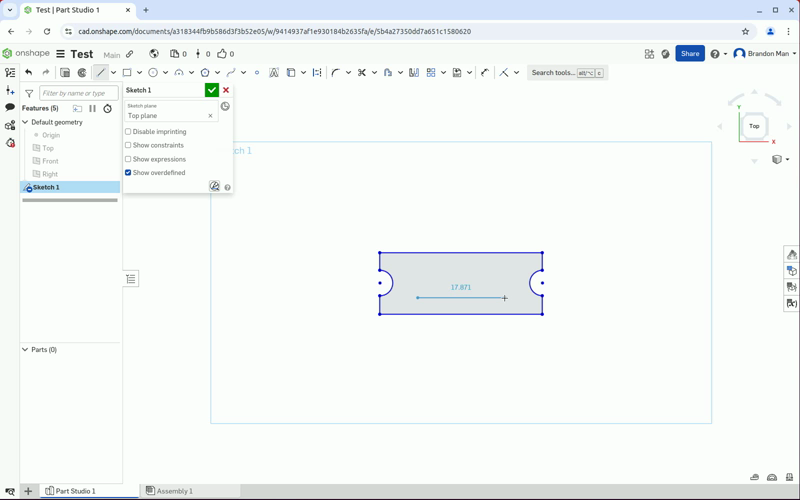
mouse_move(534, 297)
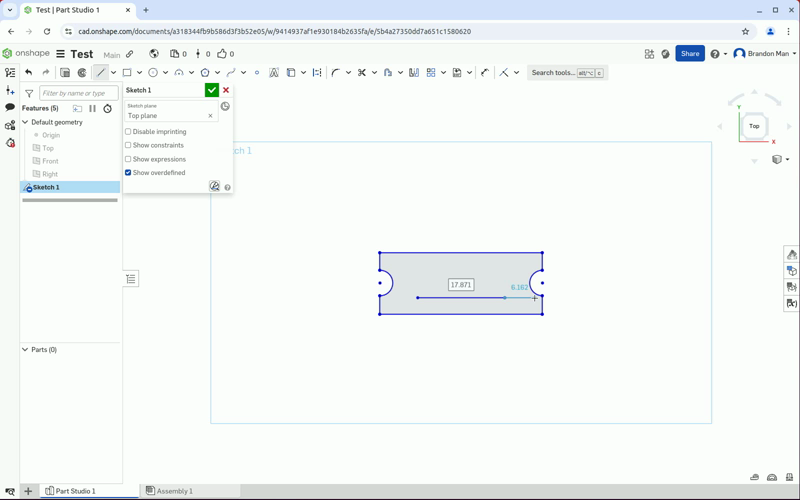
mouse_move(504, 268)
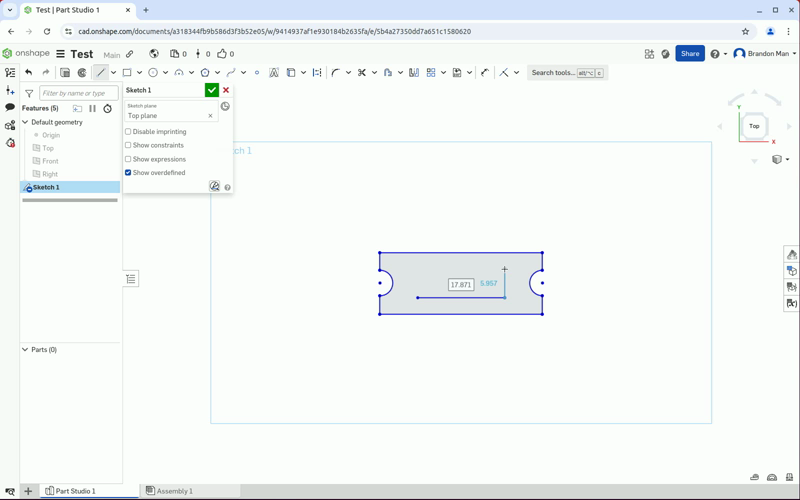
click(504, 268)
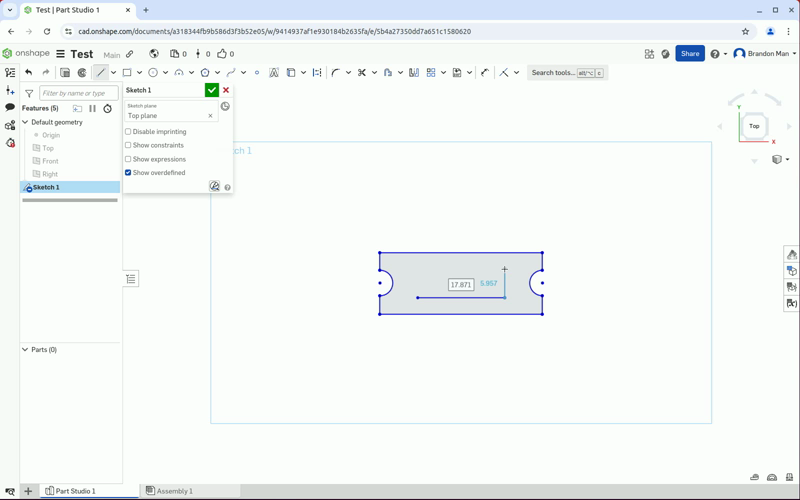
key_up(shift)
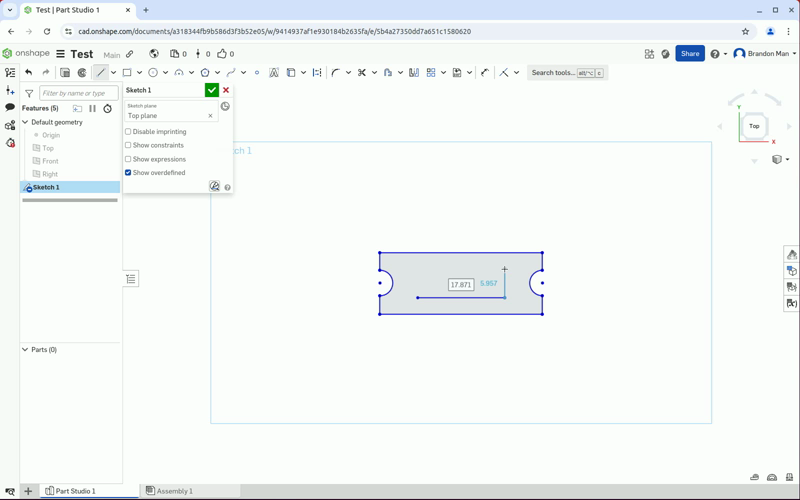
key_down(shift)
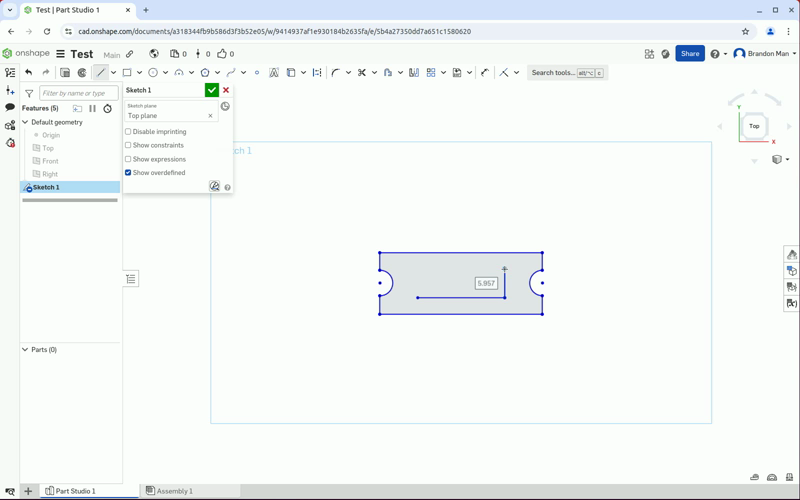
mouse_move(417, 268)
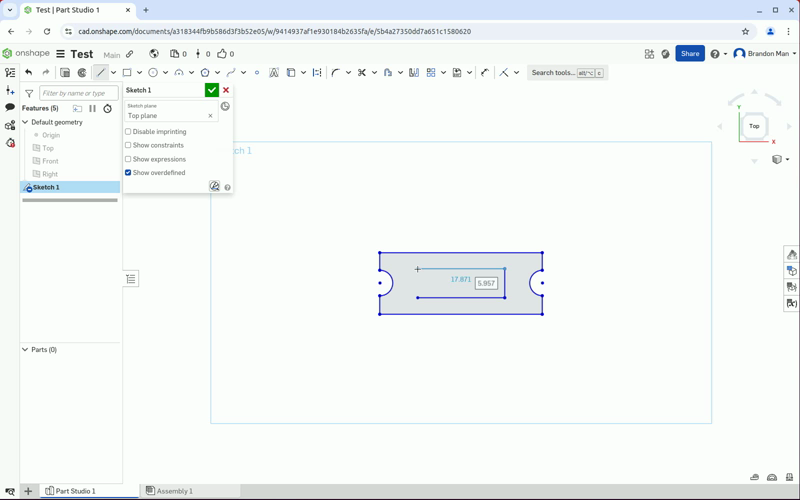
click(417, 268)
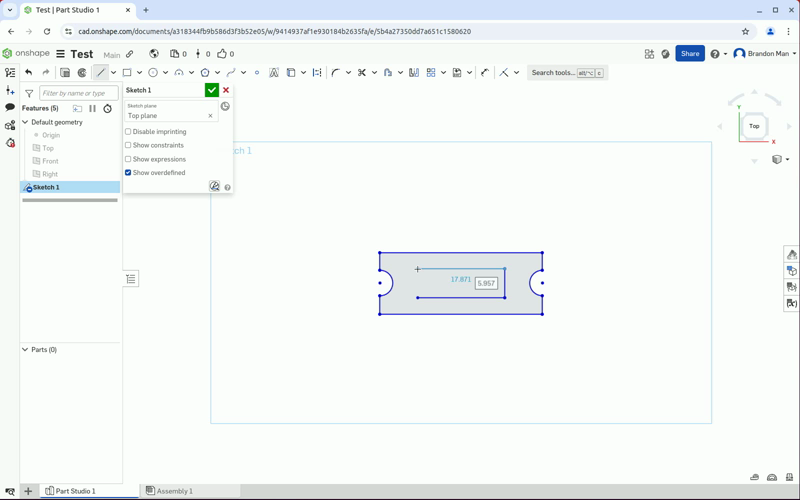
key_up(shift)
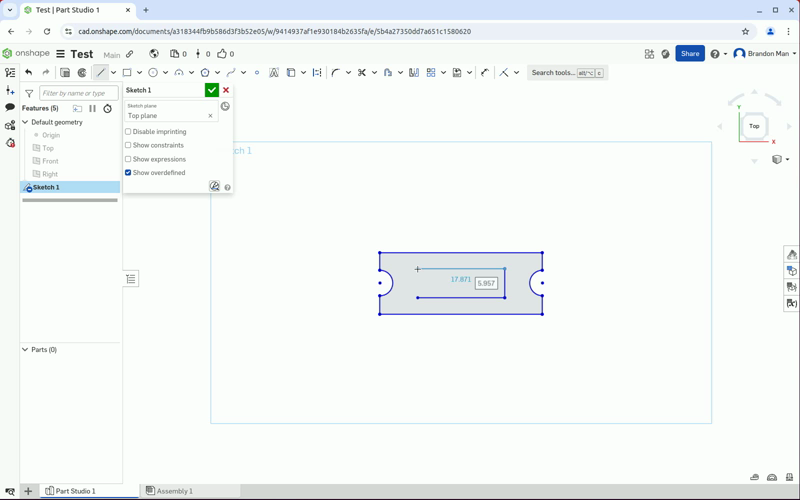
mouse_move(447, 268)
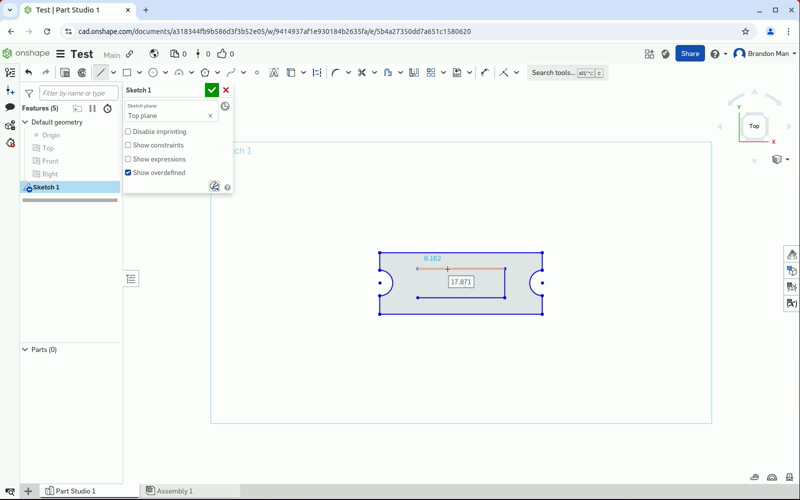
key_down(shift)
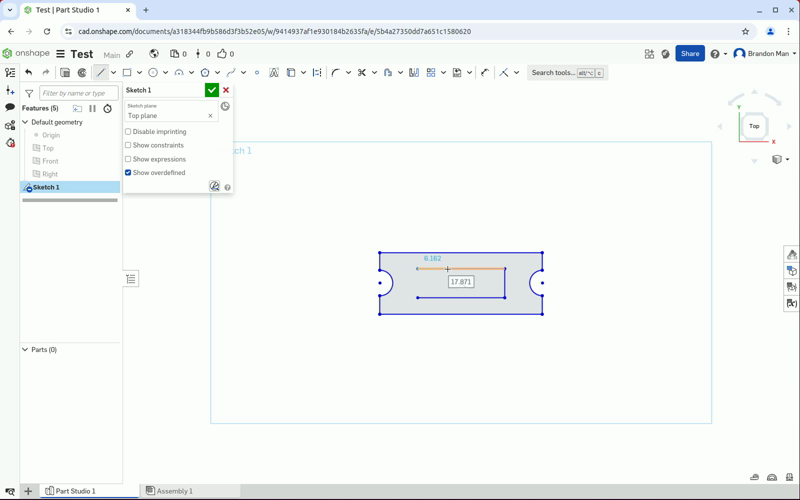
mouse_move(417, 297)
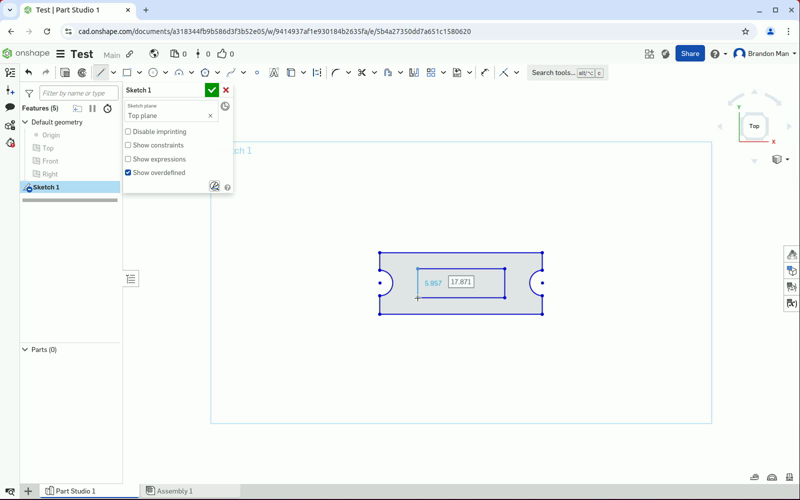
key_up(shift)
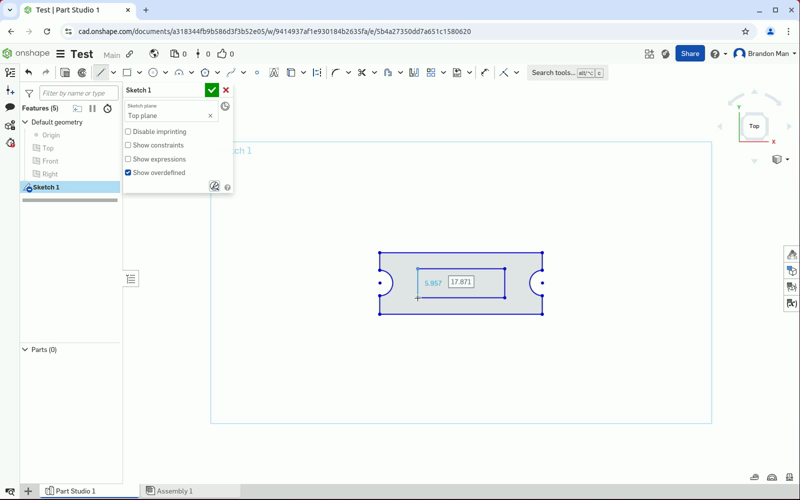
click(417, 297)
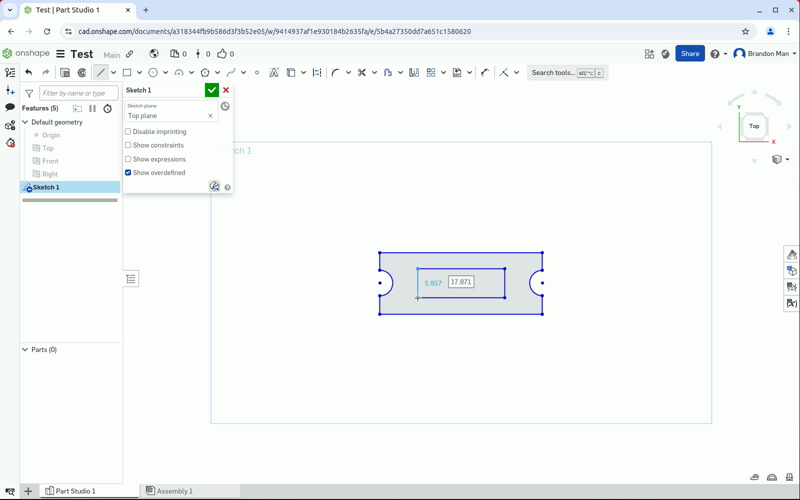
key(esc)
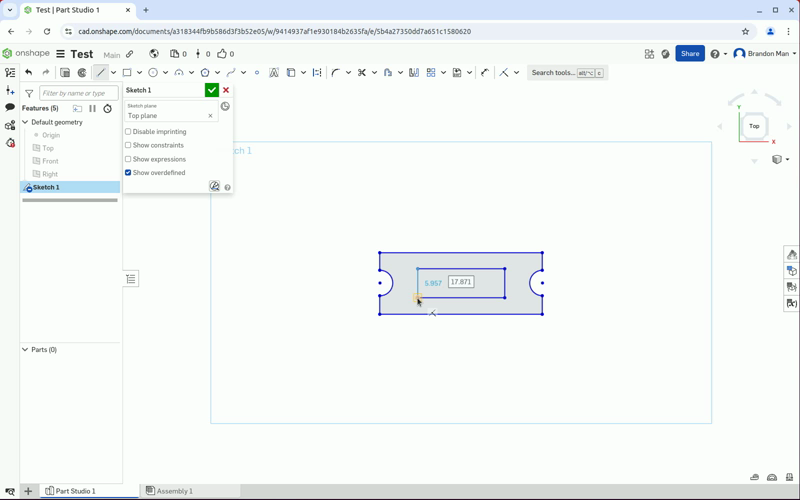
mouse_move(522, 263)
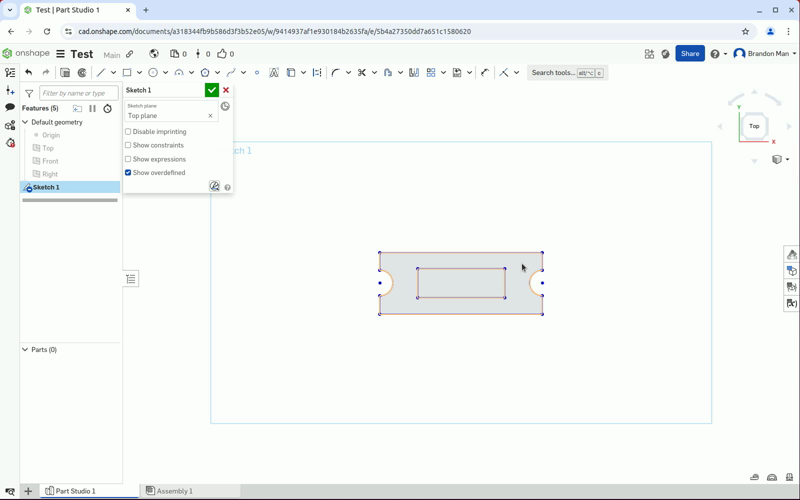
click(522, 263)
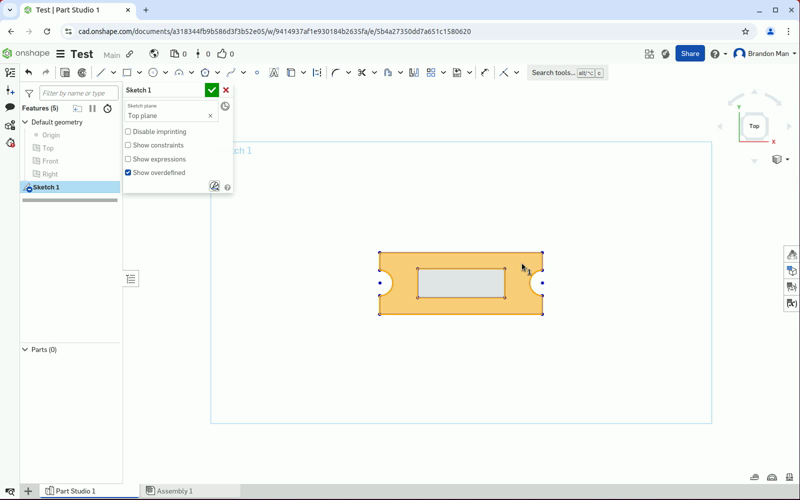
mouse_move(73, 352)
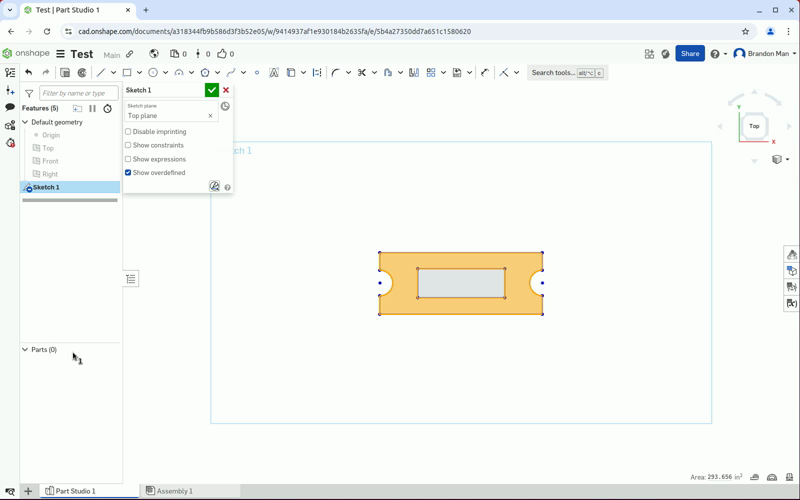
key(shift+y)
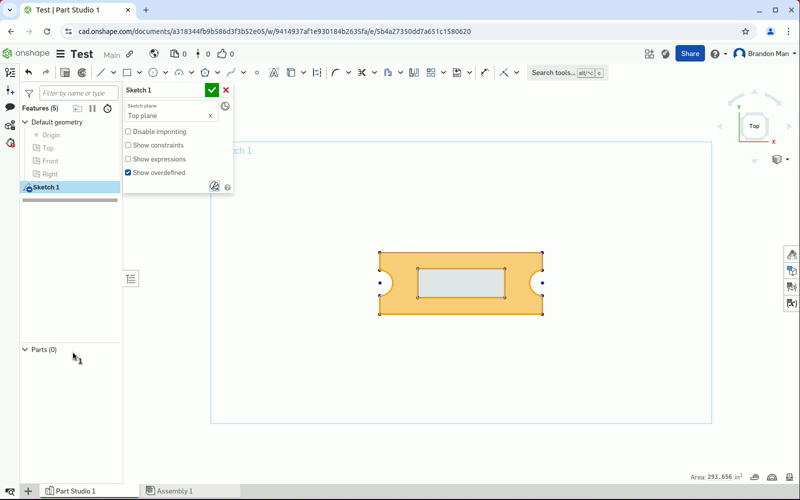
key(shift+e)
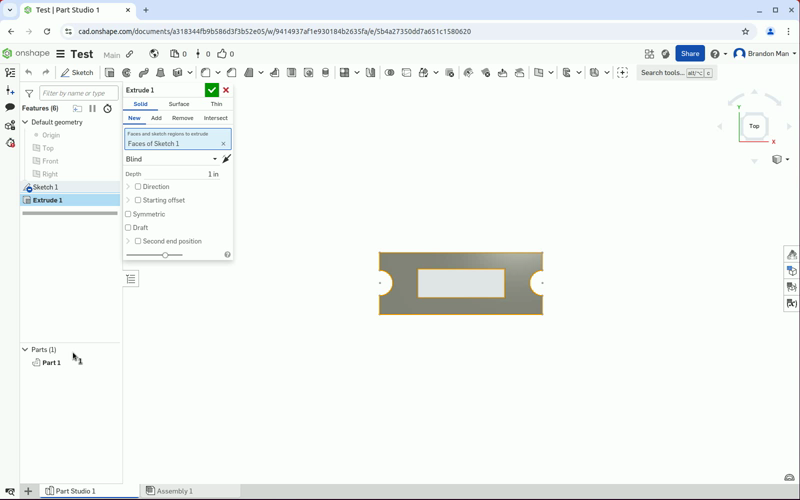
mouse_move(143, 106)
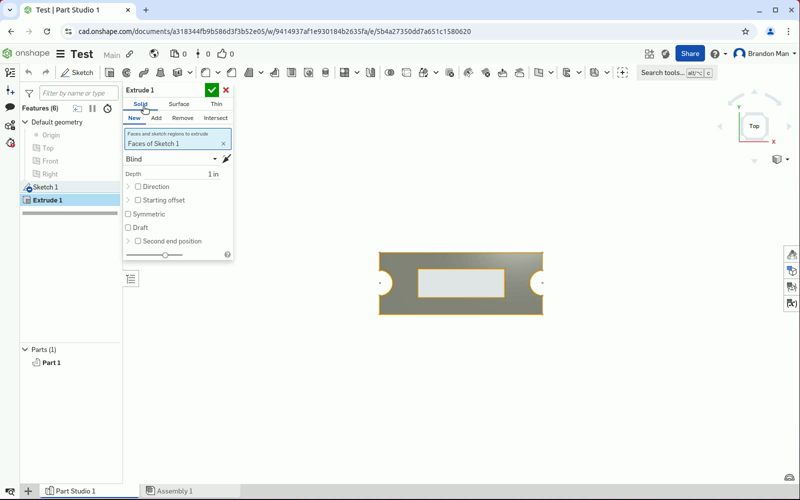
click(143, 106)
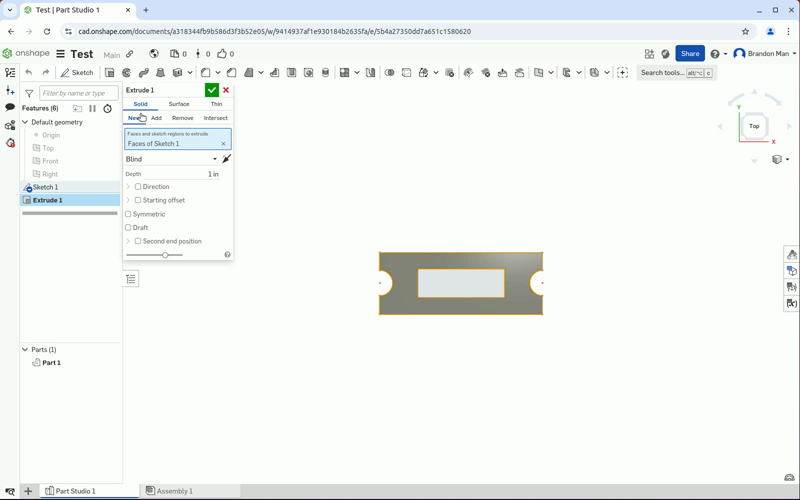
mouse_move(137, 120)
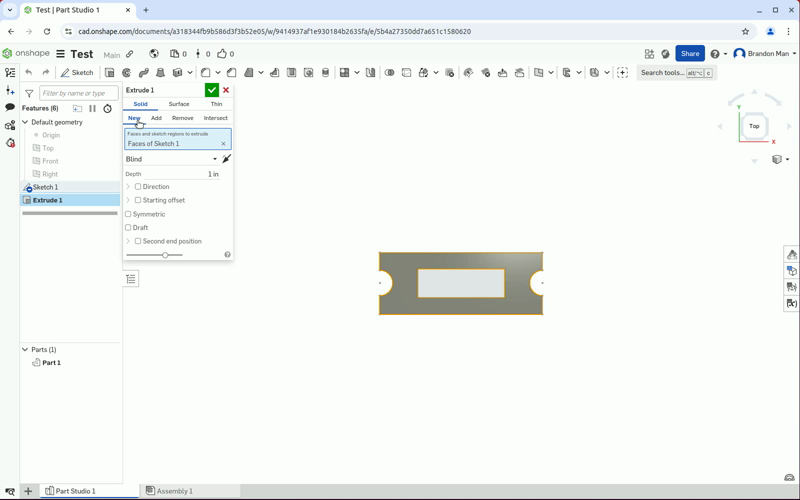
click(137, 120)
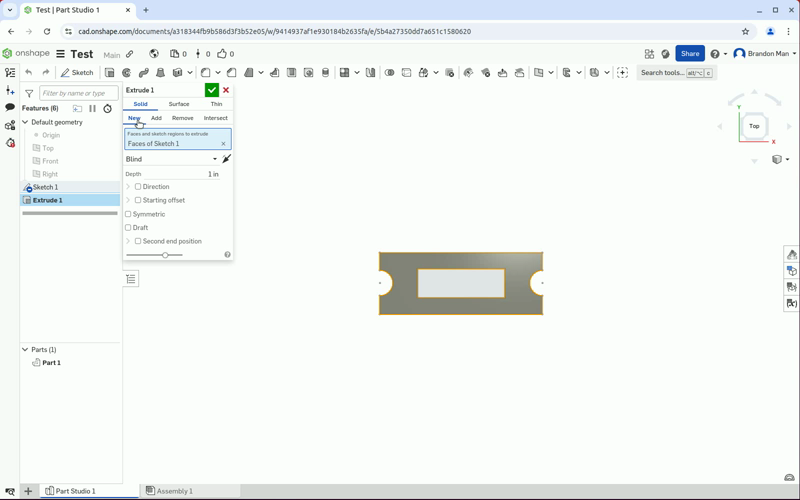
key(tab, 4)
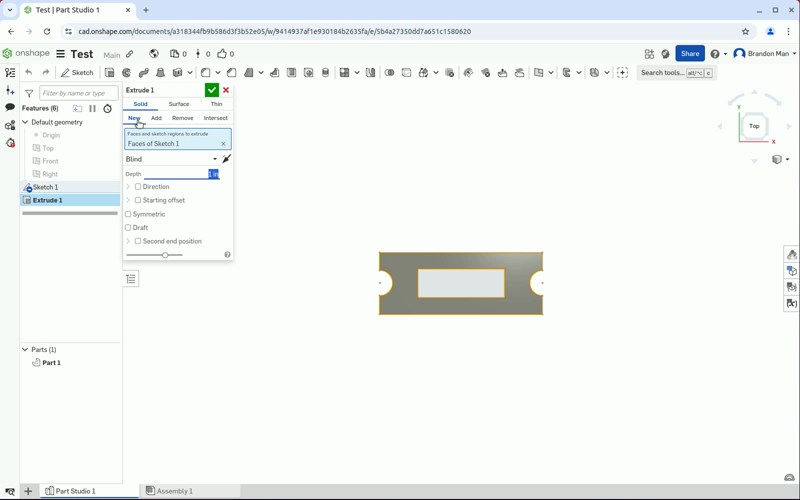
text(9.147)
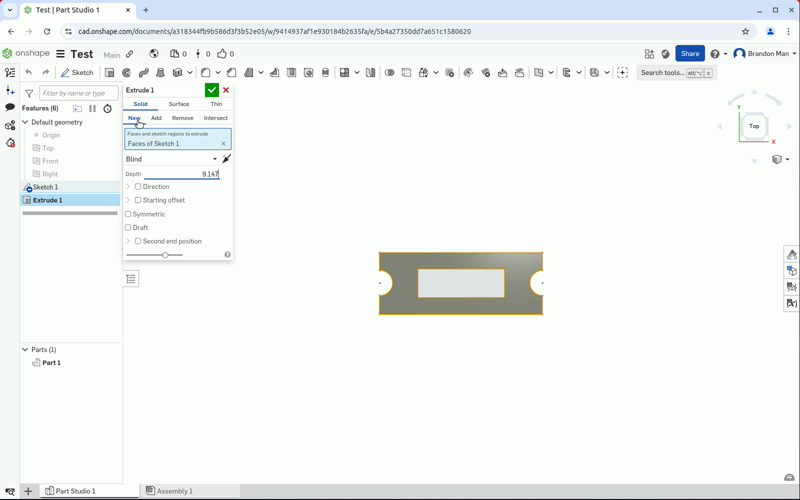
key(enter)
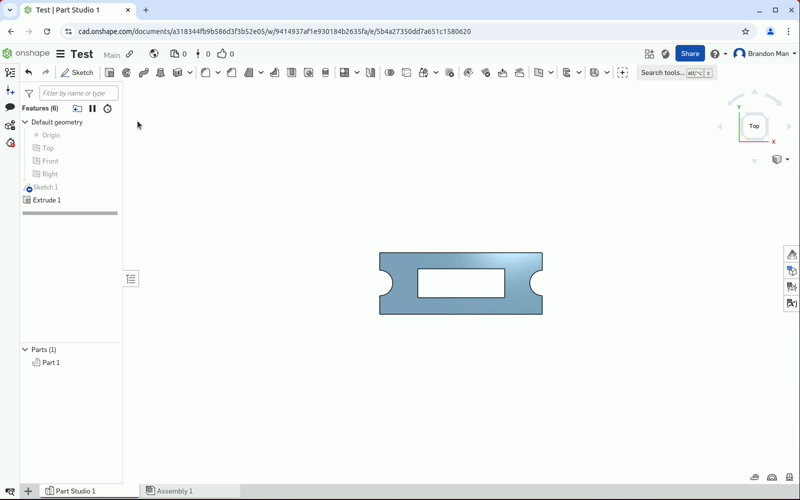
key(shift+h)
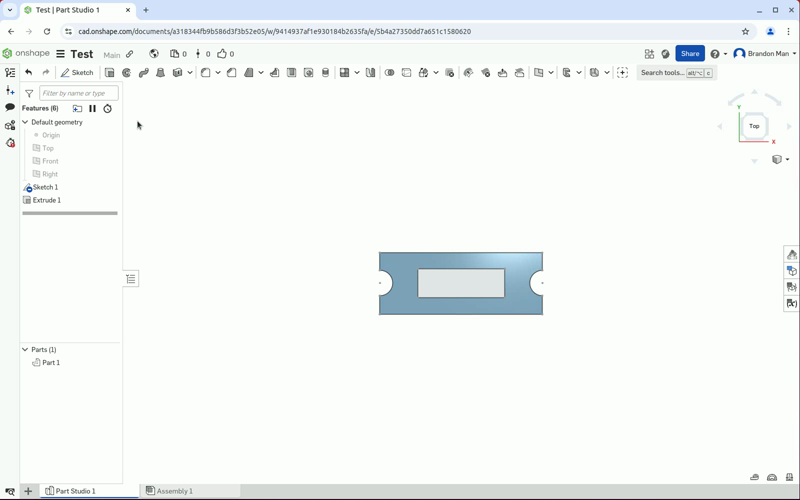
key(shift+h)
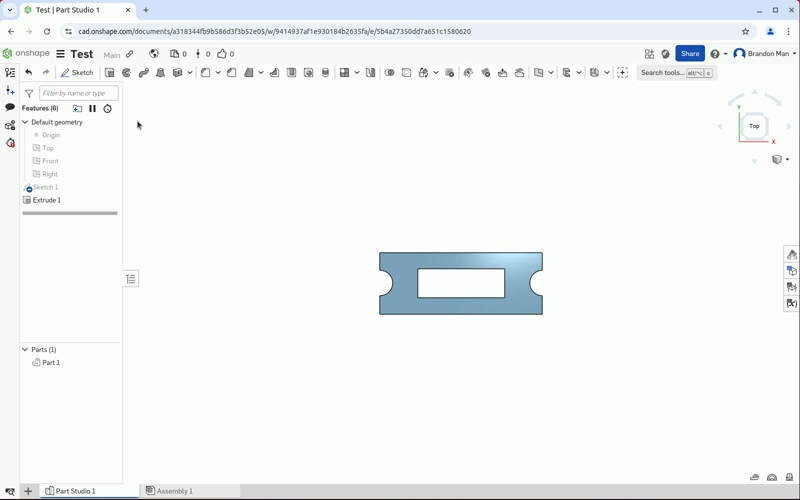
mouse_move(73, 189)
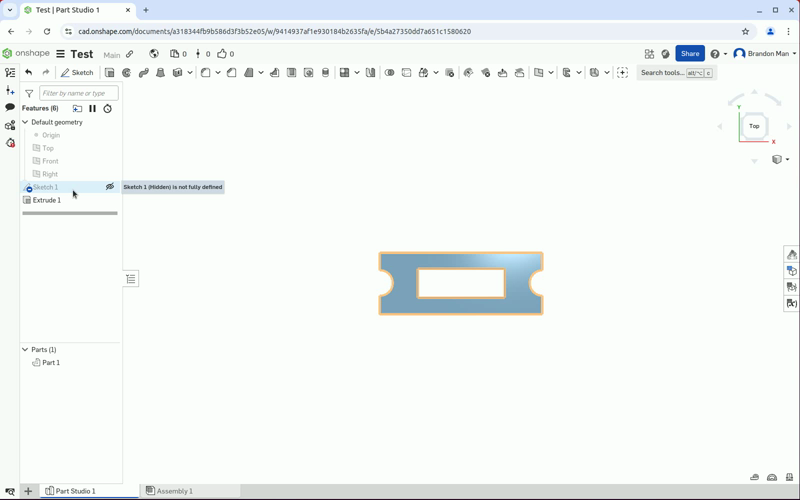
click(73, 189)
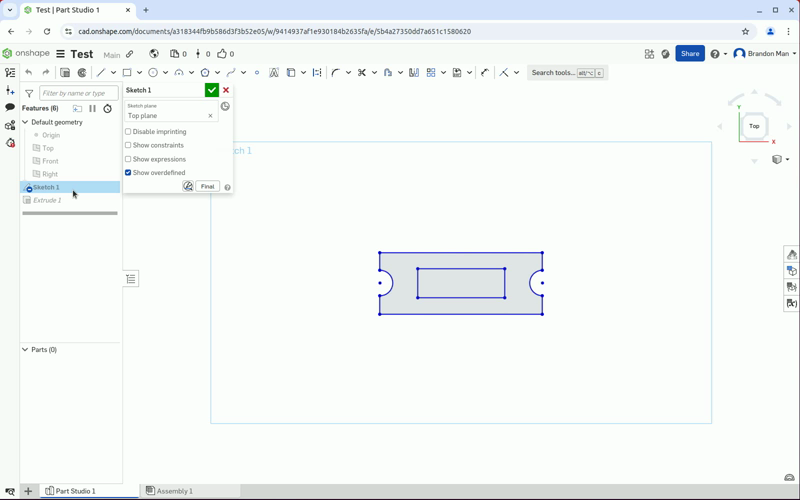
mouse_move(229, 92)
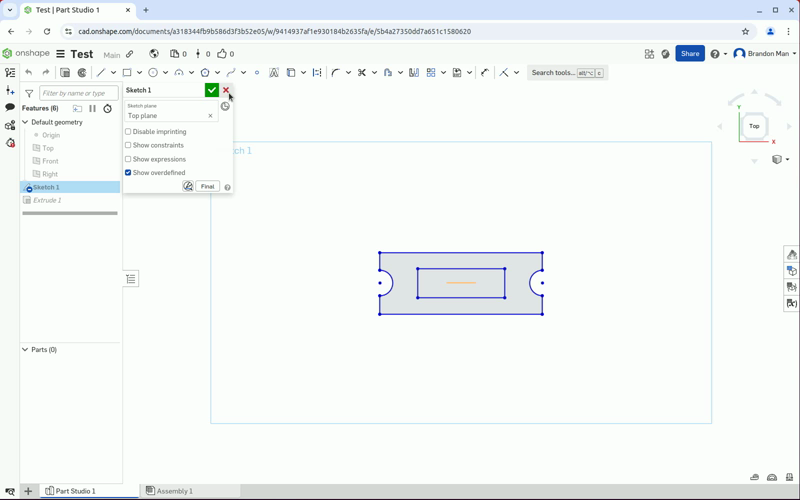
click(229, 92)
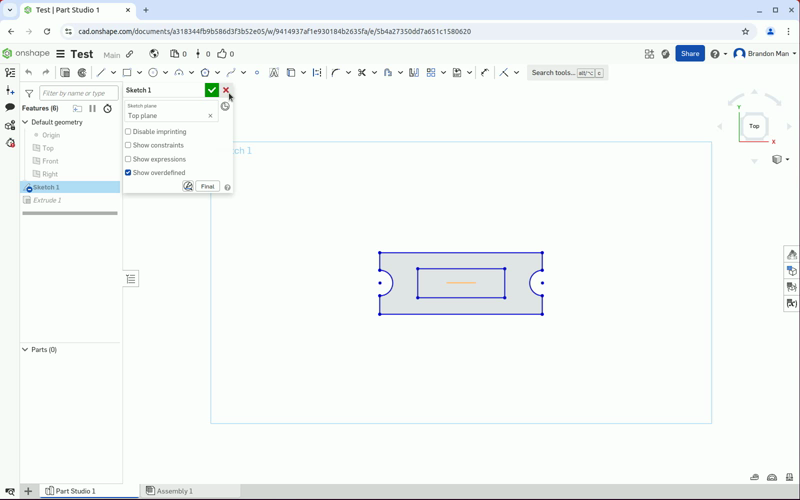
key(shift+s)
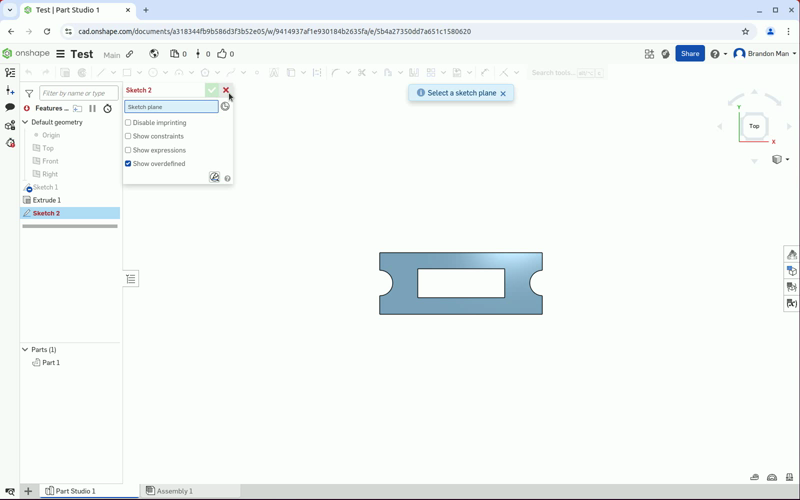
mouse_move(73, 150)
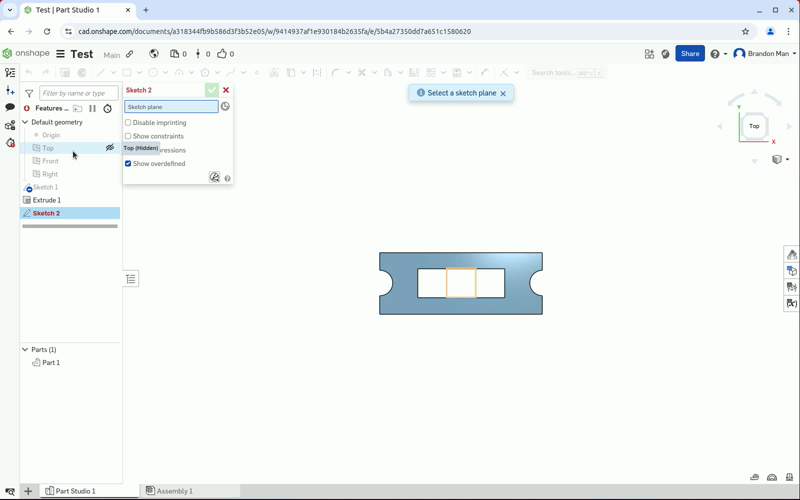
click(73, 150)
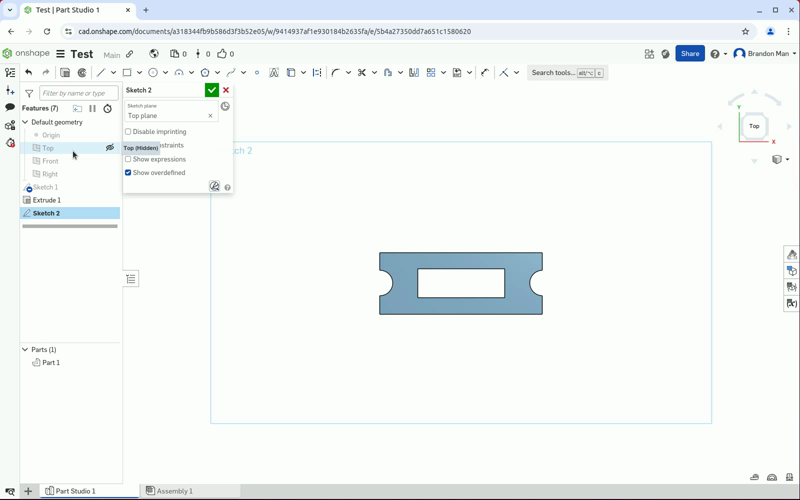
mouse_move(73, 352)
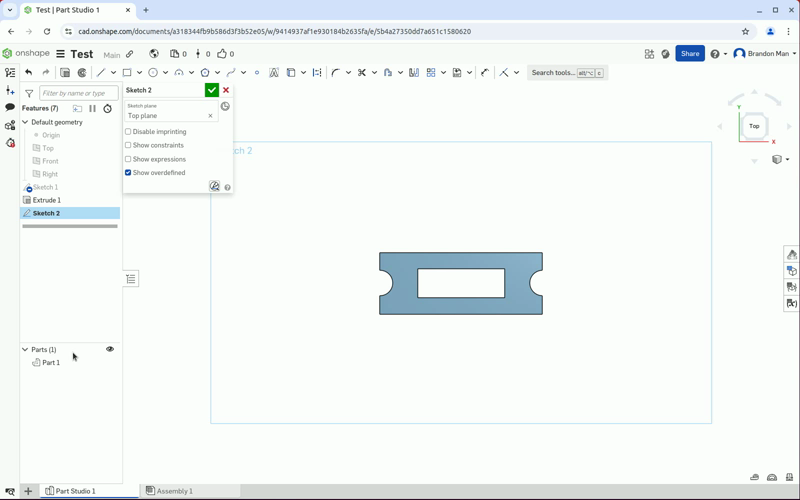
key(y)
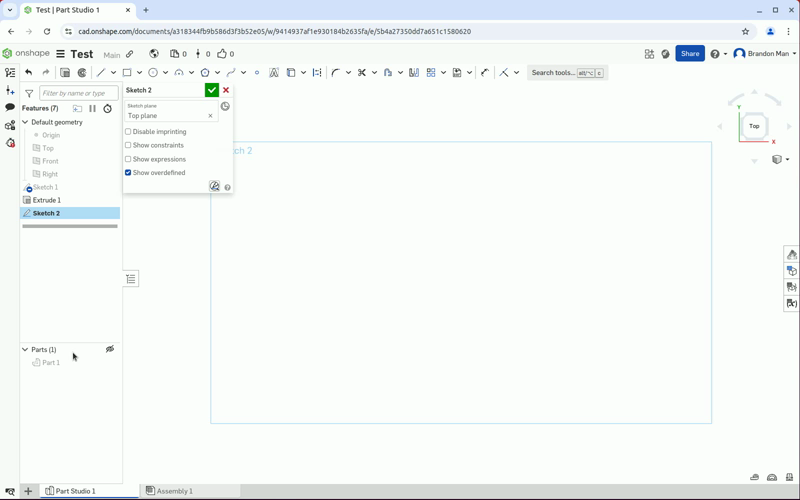
key(a)
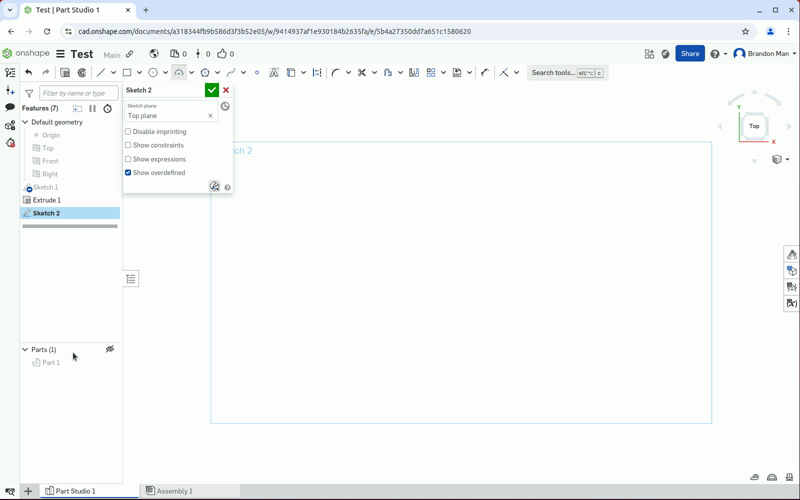
key_down(shift)
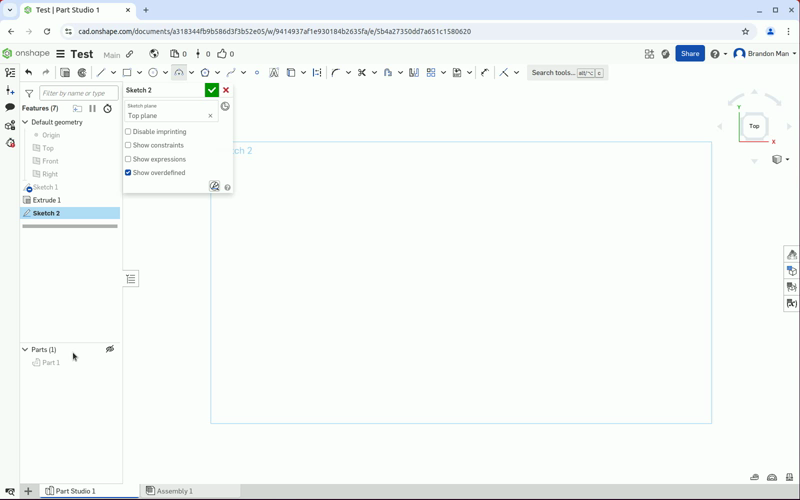
mouse_move(541, 314)
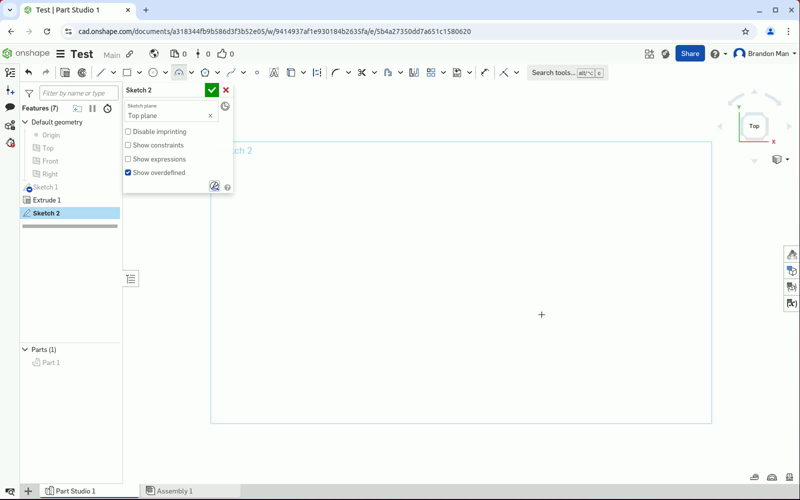
click(541, 314)
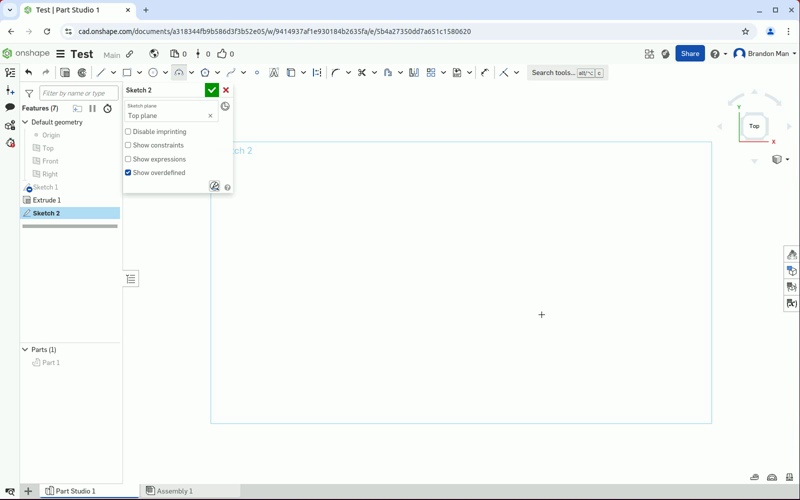
key_up(shift)
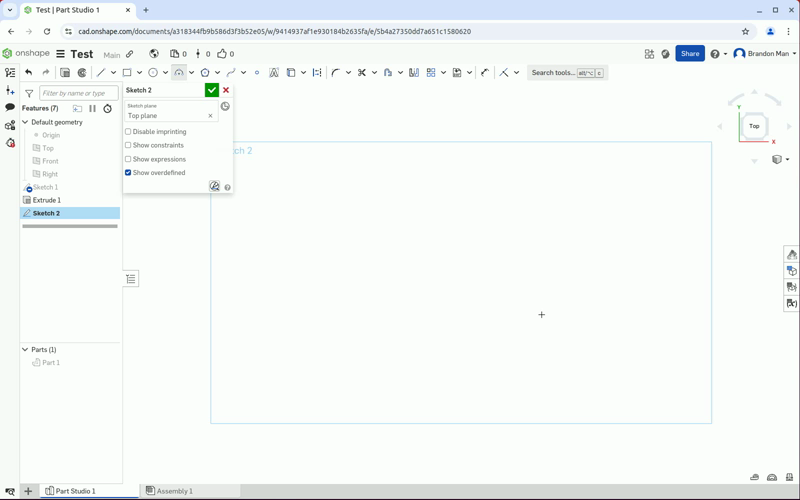
key_down(shift)
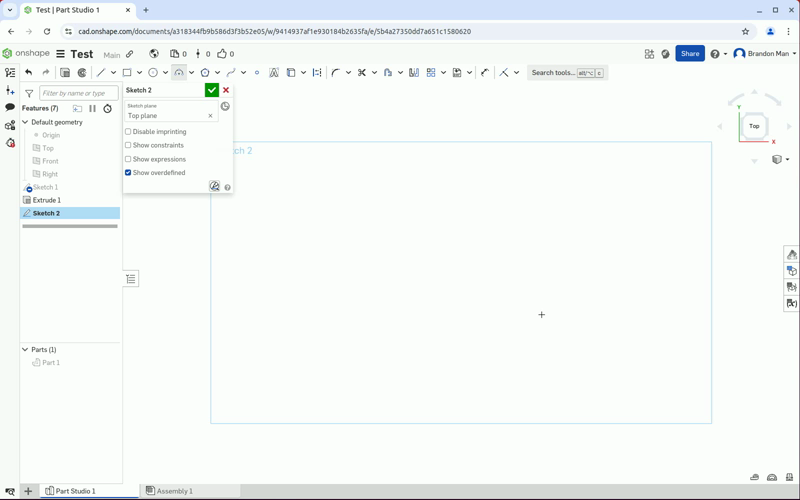
mouse_move(541, 252)
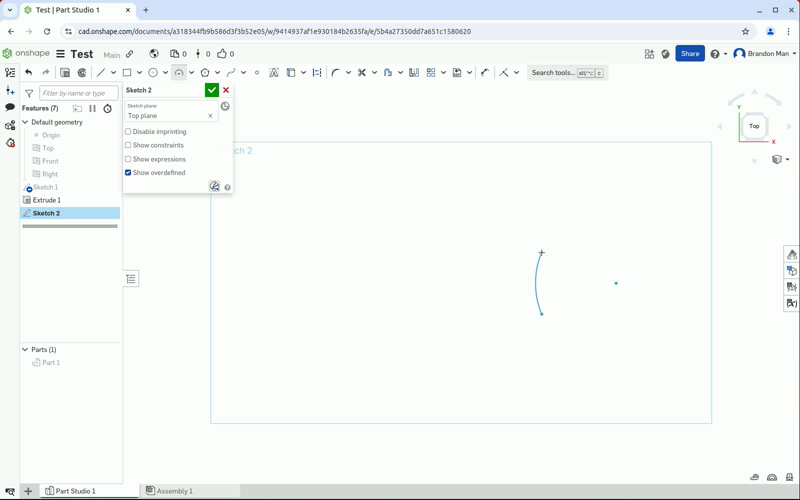
click(541, 252)
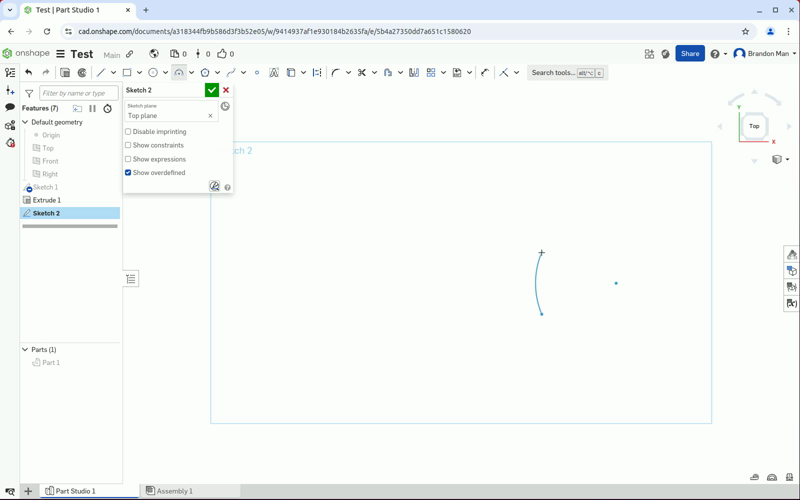
mouse_move(573, 283)
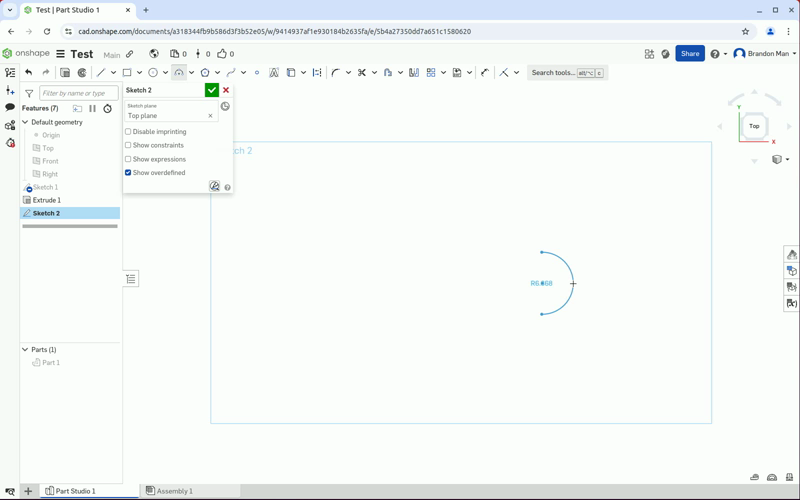
click(573, 283)
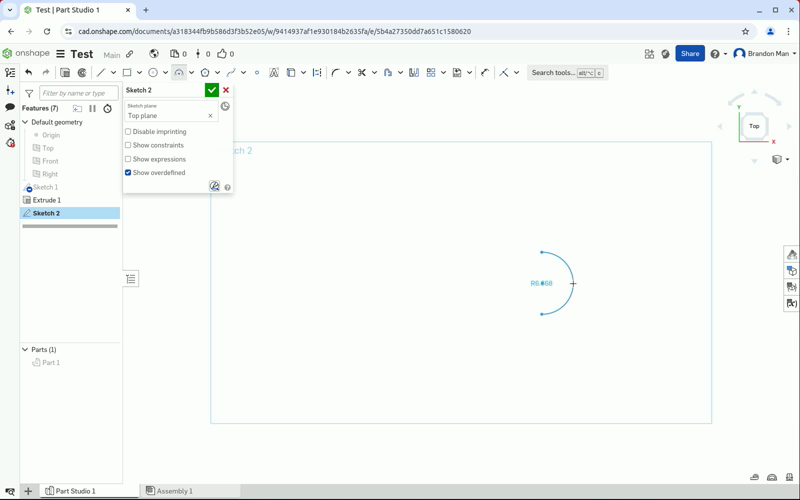
key_up(shift)
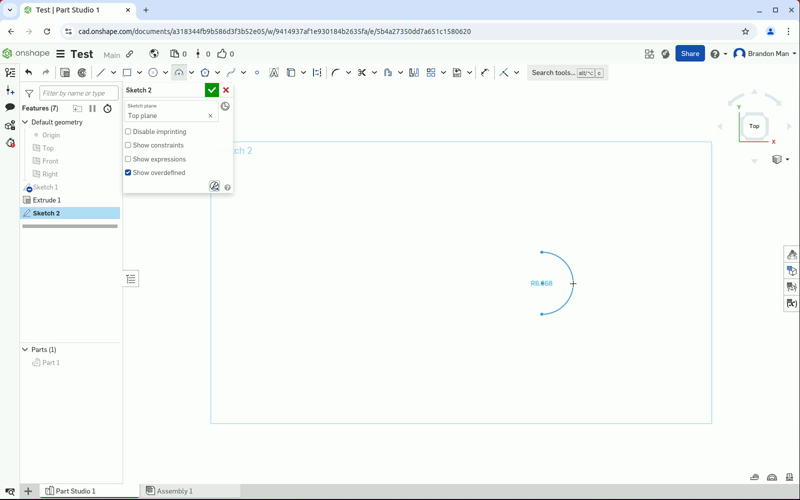
key(esc)
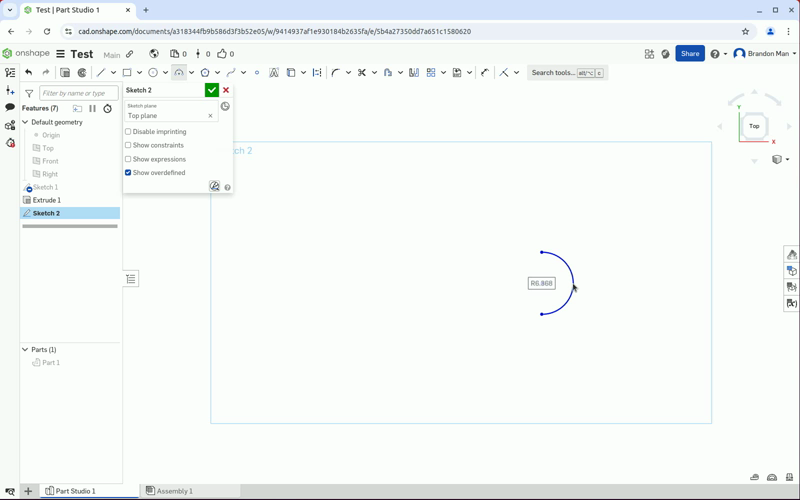
key(l)
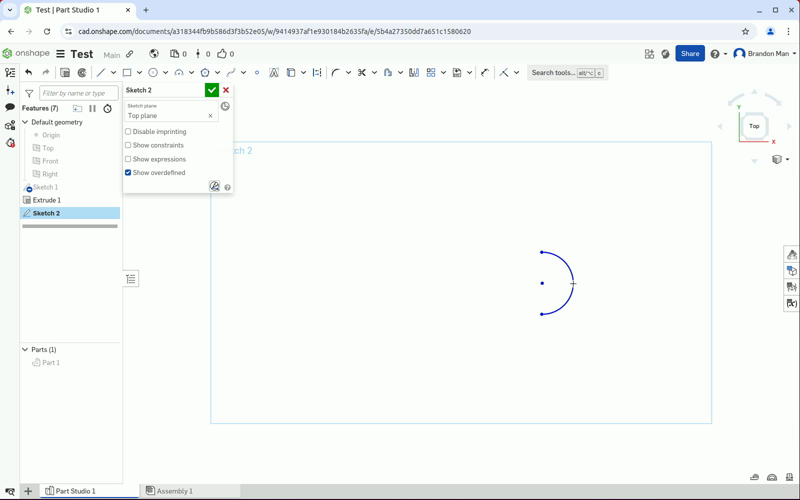
mouse_move(541, 252)
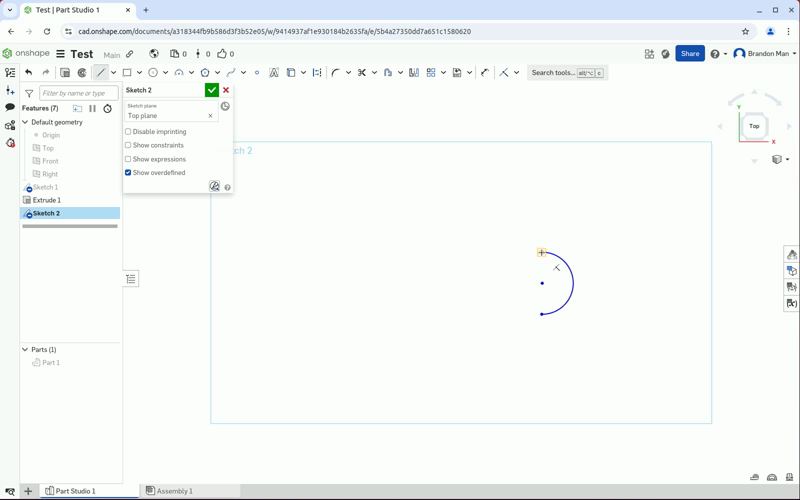
click(541, 252)
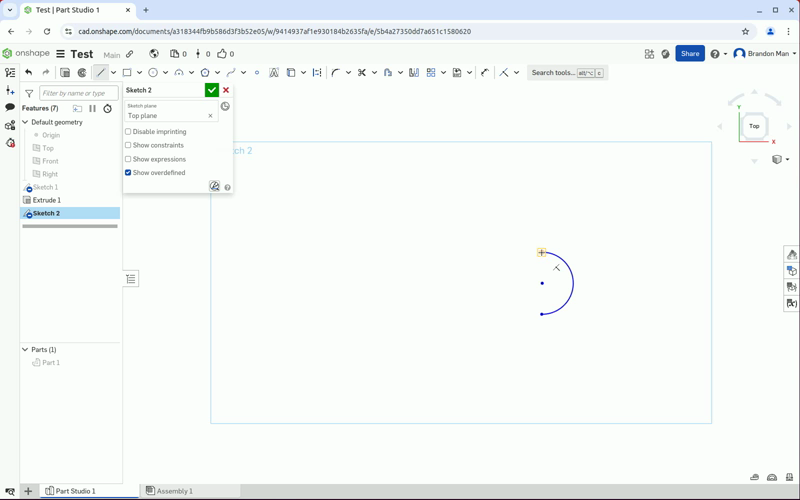
key_down(shift)
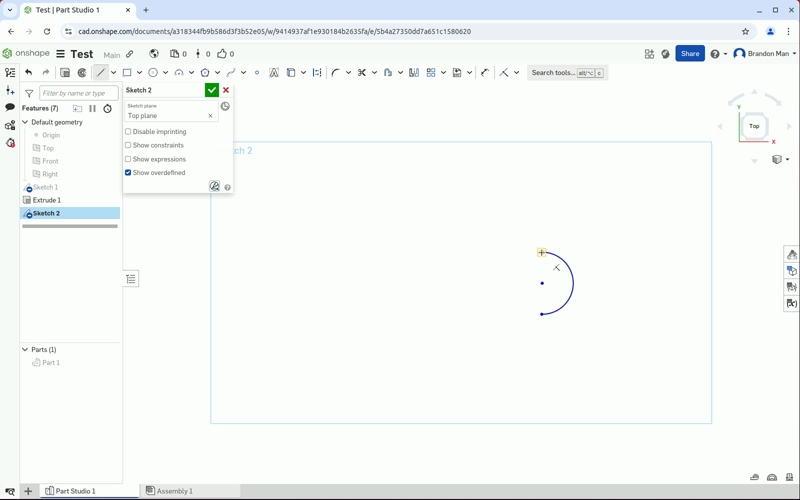
mouse_move(571, 252)
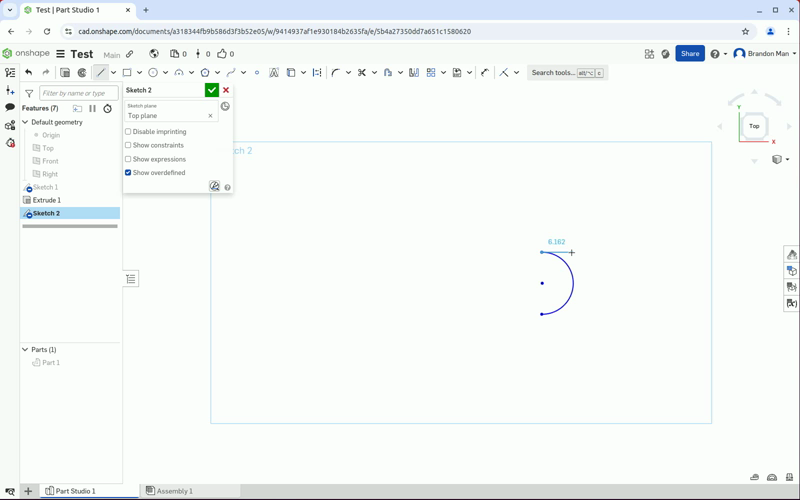
mouse_move(541, 270)
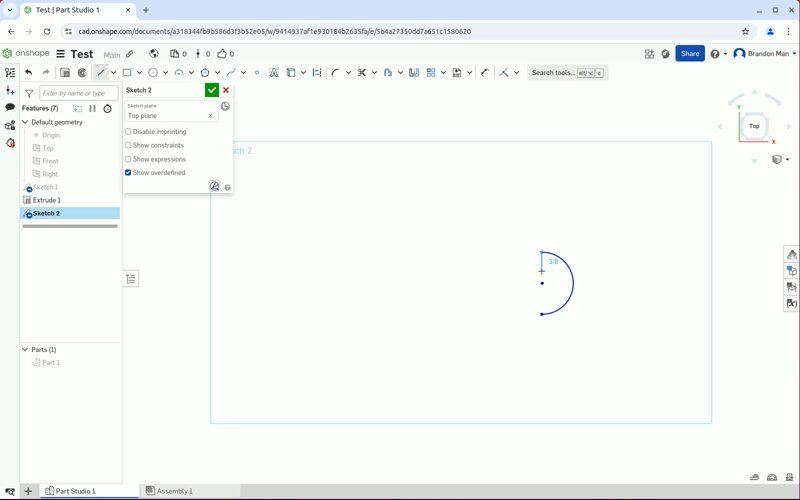
click(541, 270)
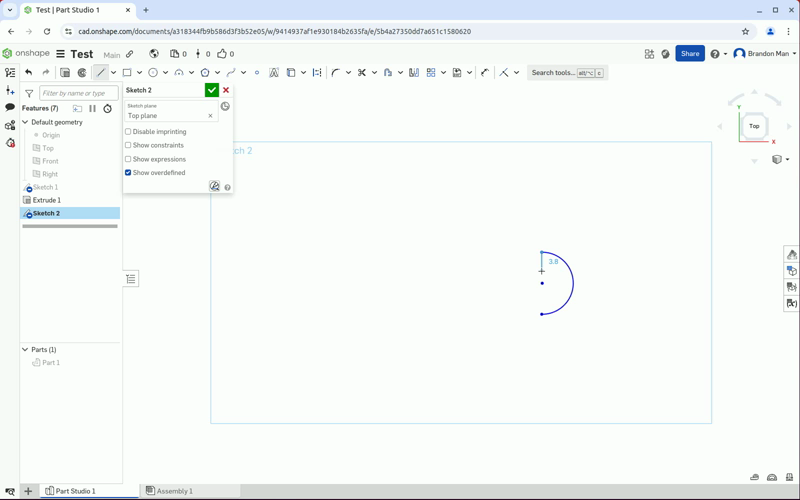
key_up(shift)
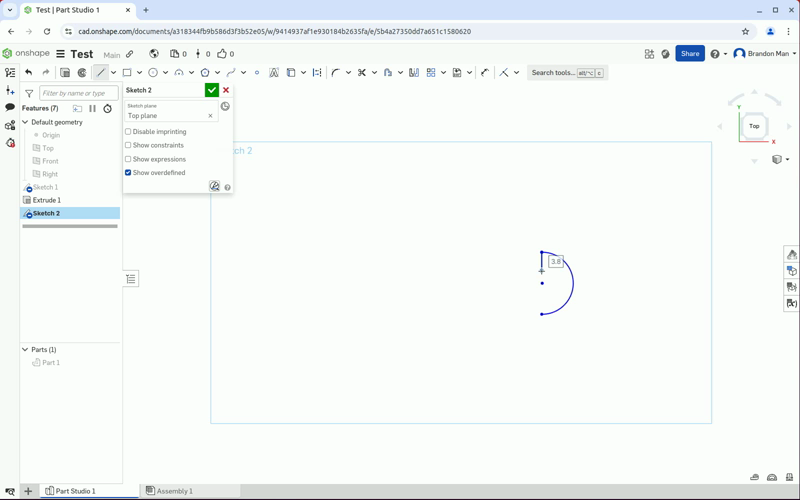
key(esc)
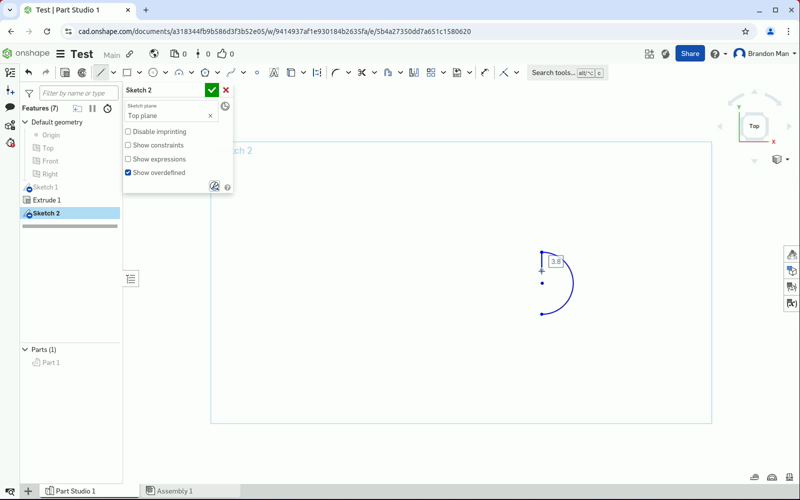
key(a)
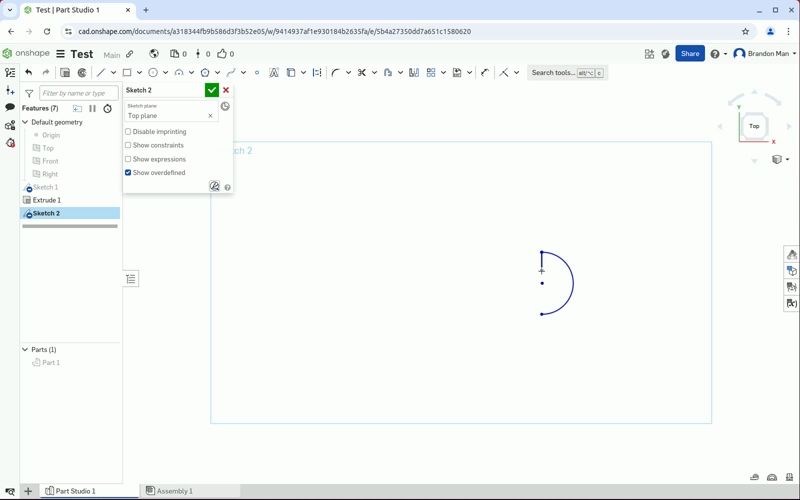
mouse_move(541, 270)
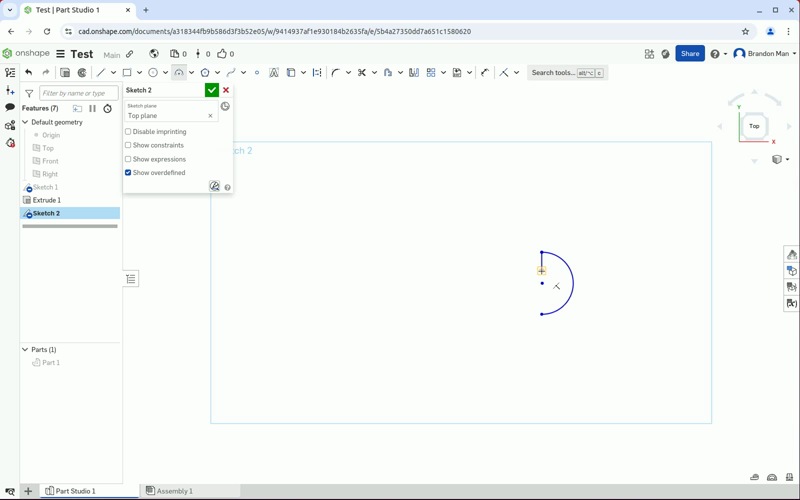
click(541, 270)
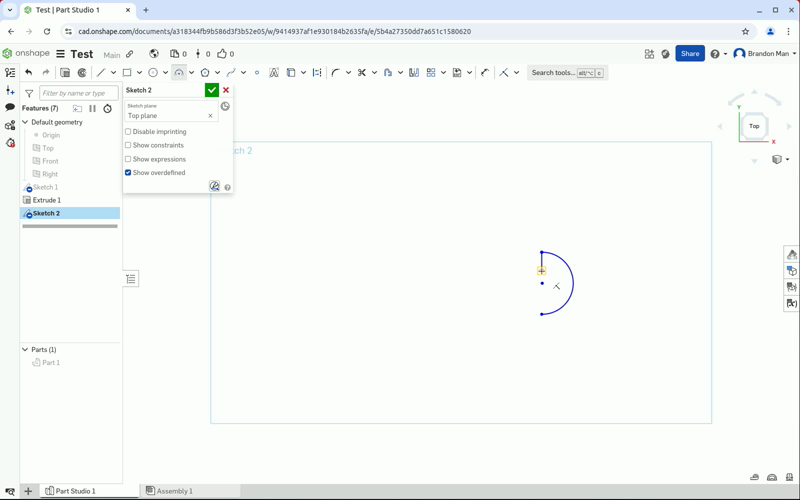
key_down(shift)
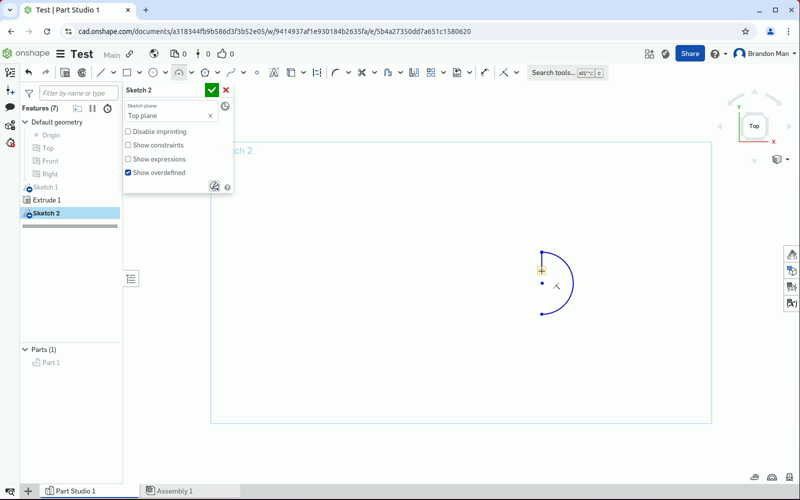
mouse_move(541, 295)
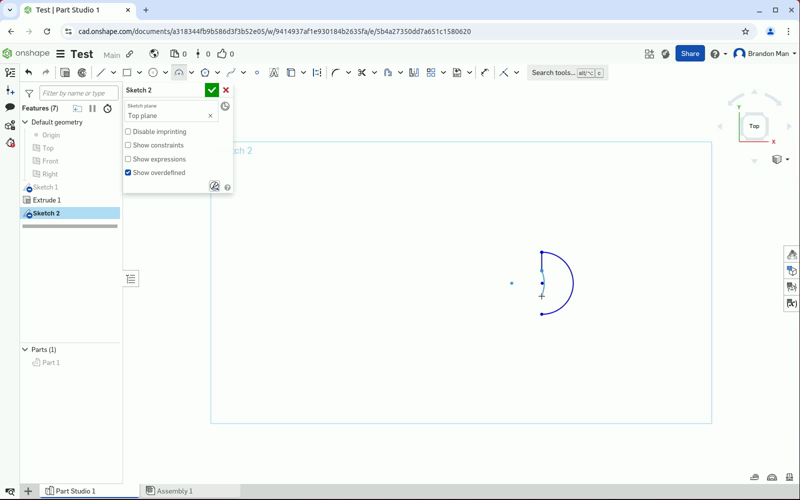
click(541, 295)
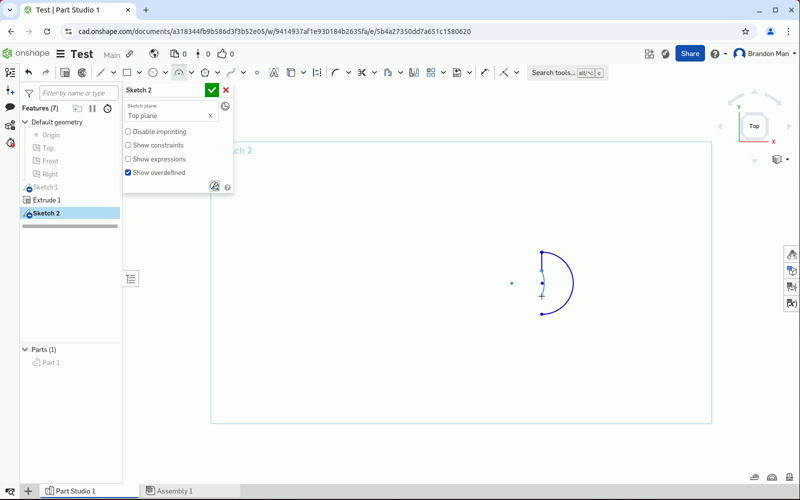
mouse_move(553, 283)
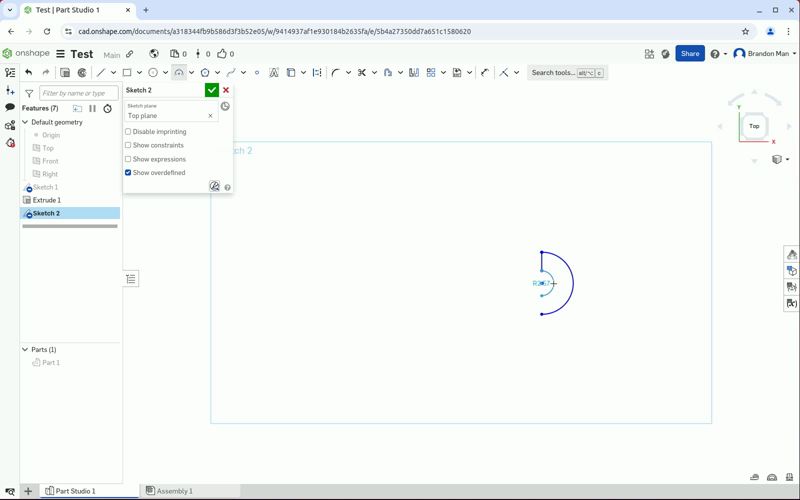
click(553, 283)
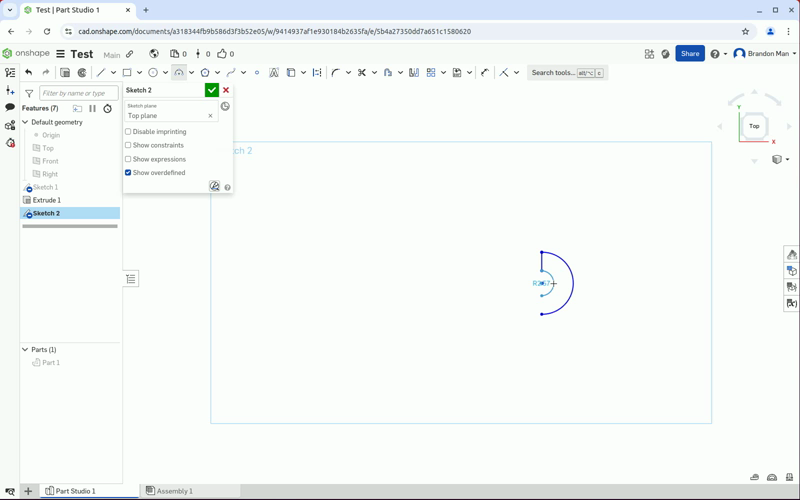
key_up(shift)
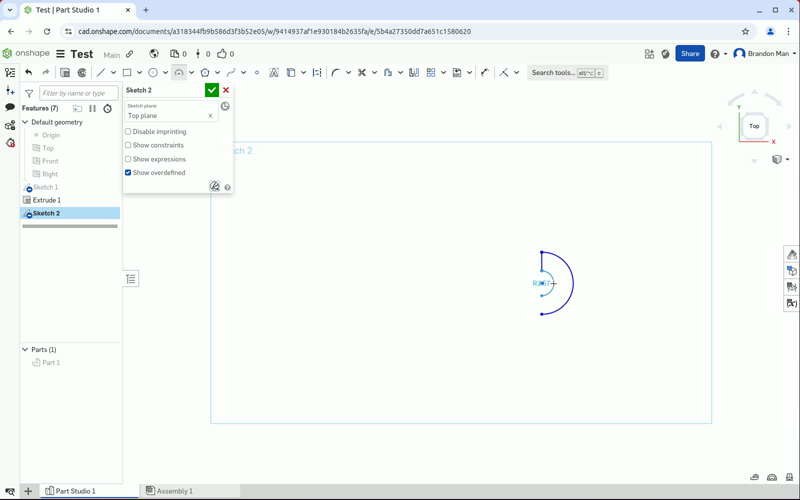
key(esc)
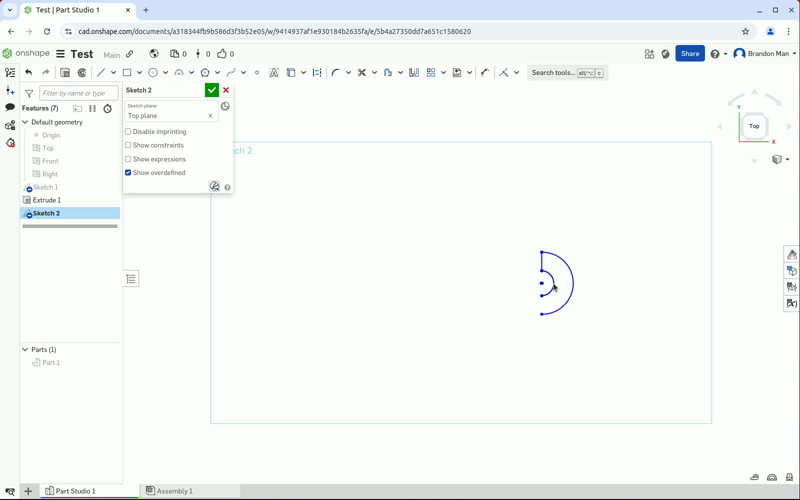
key(l)
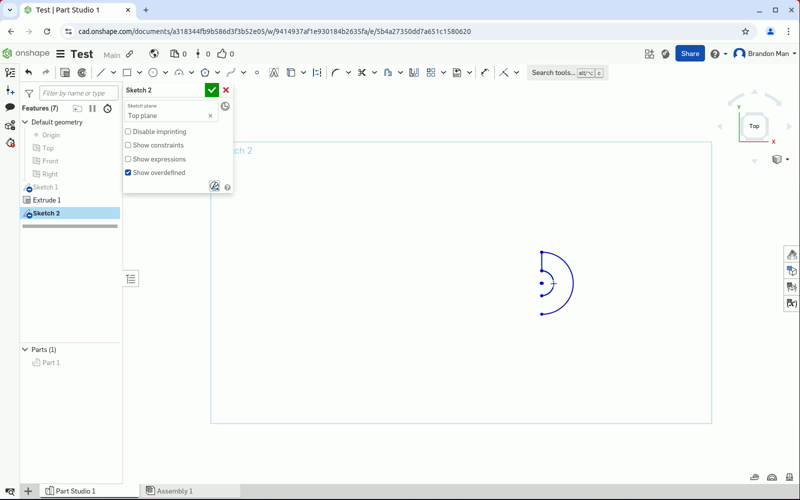
mouse_move(541, 295)
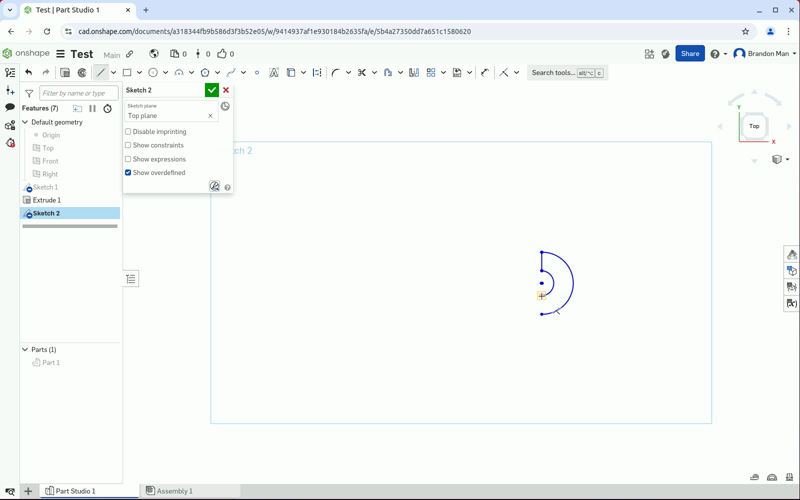
click(541, 295)
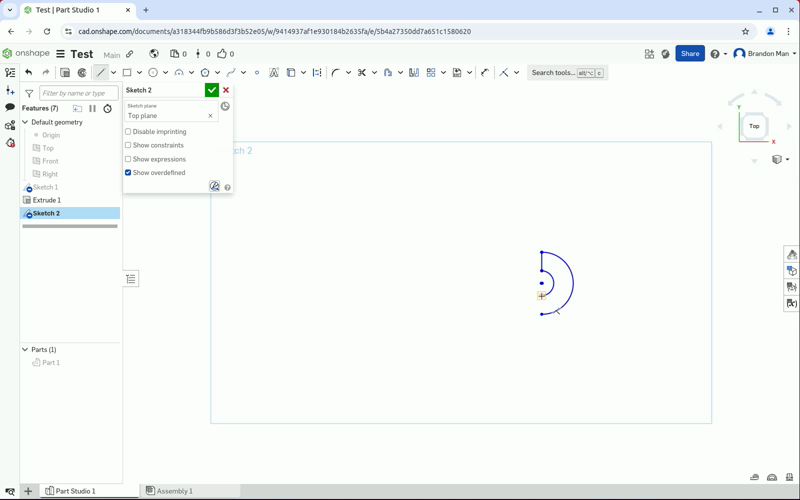
mouse_move(571, 295)
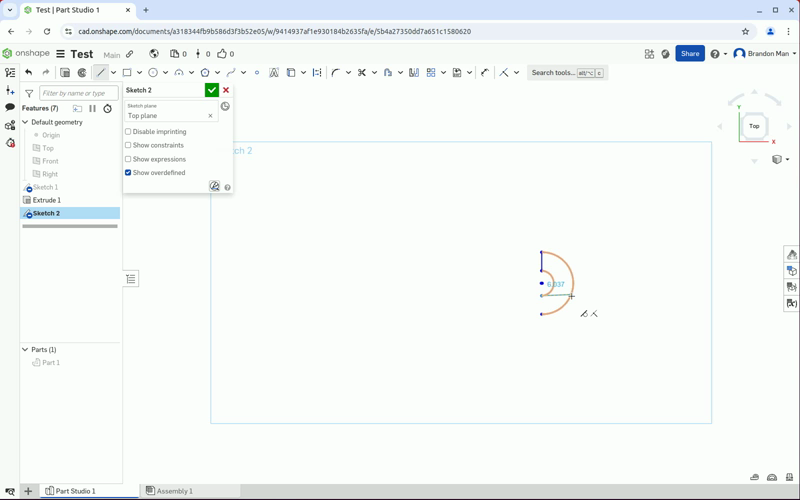
key_down(shift)
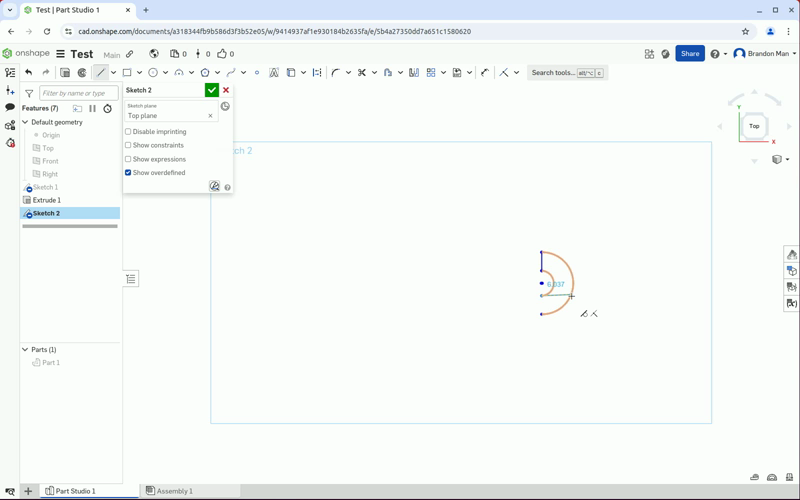
mouse_move(541, 314)
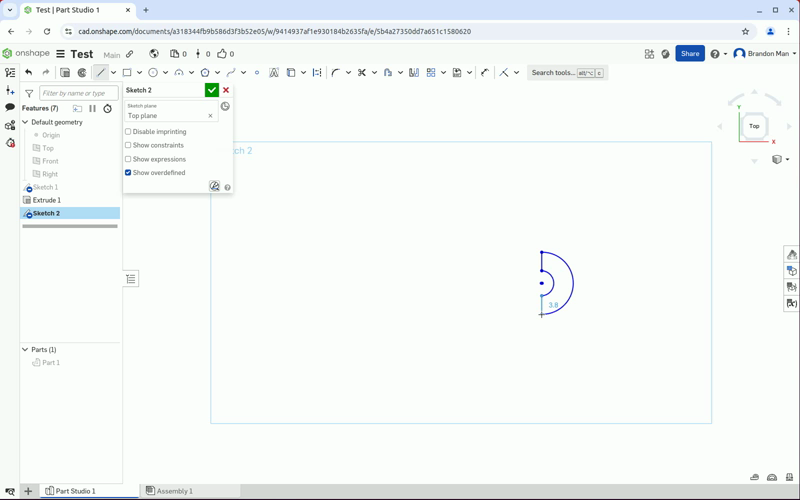
key_up(shift)
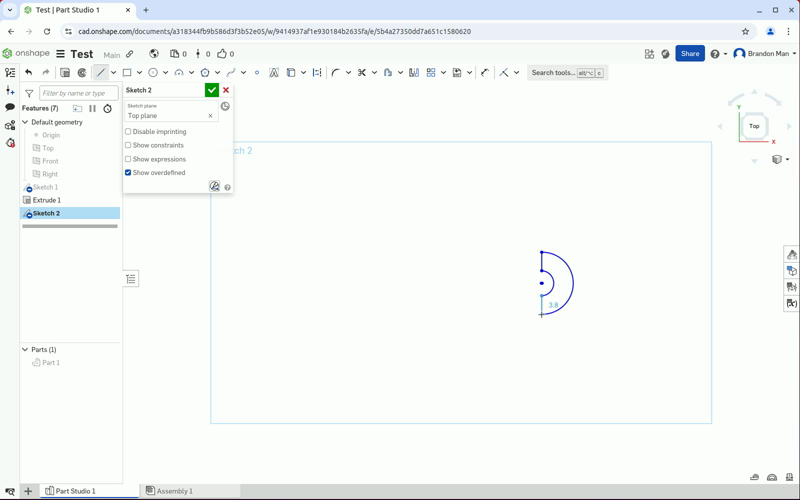
click(541, 314)
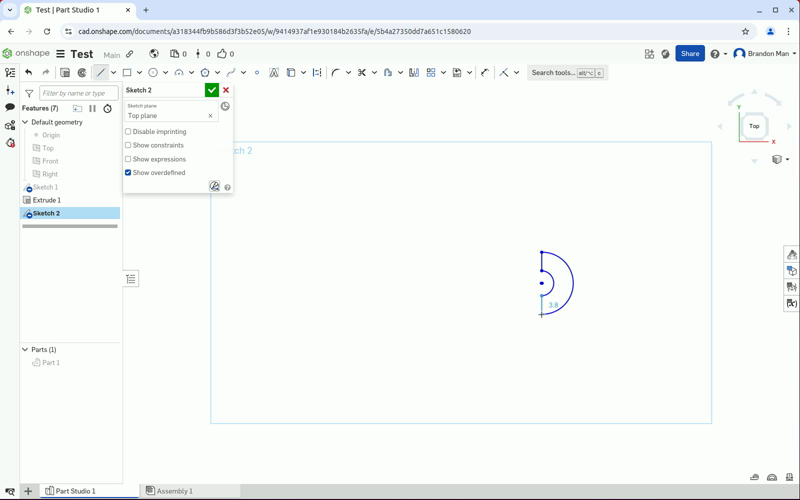
key(esc)
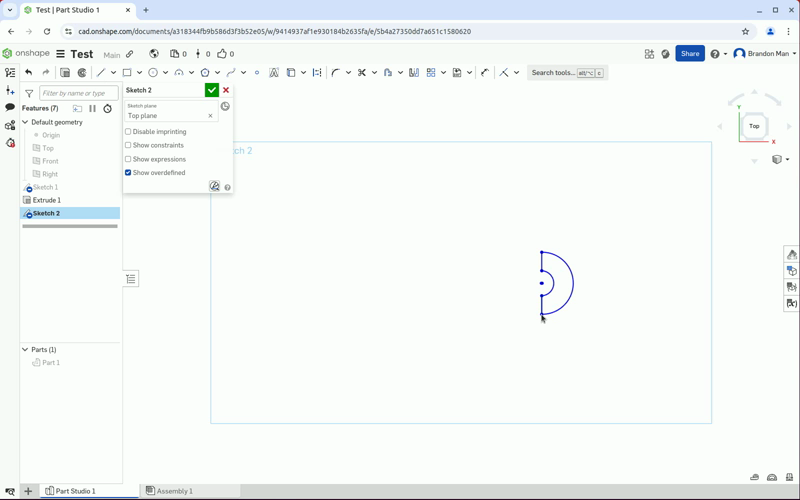
mouse_move(562, 272)
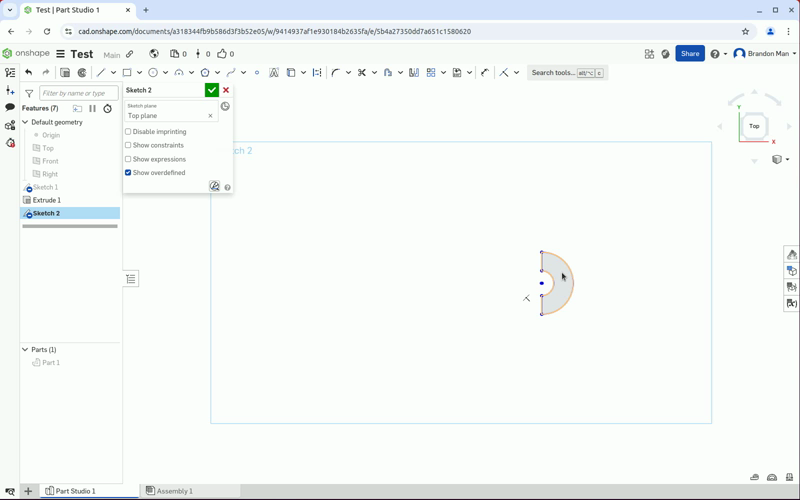
scroll(6)
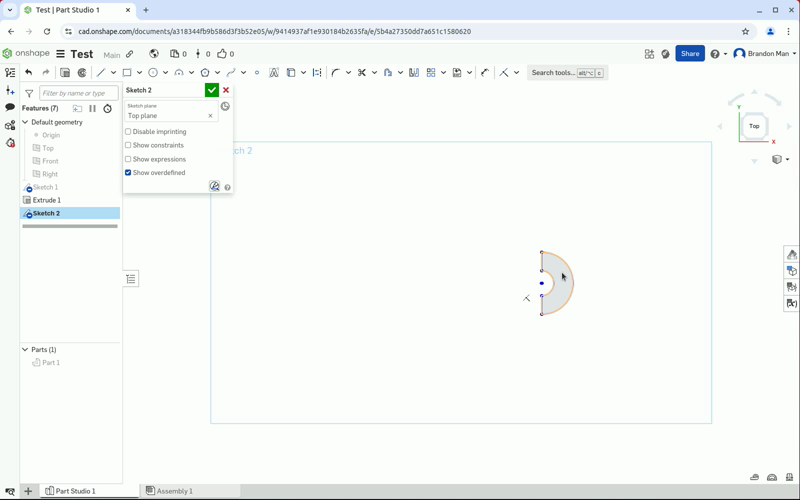
scroll(6)
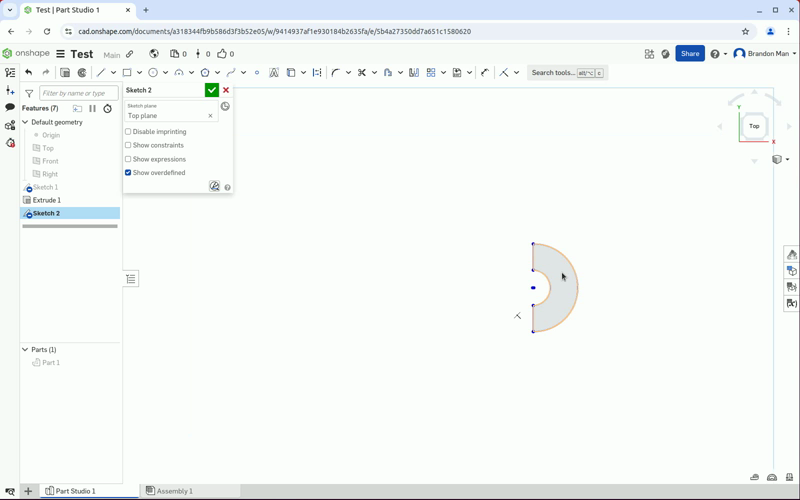
scroll(6)
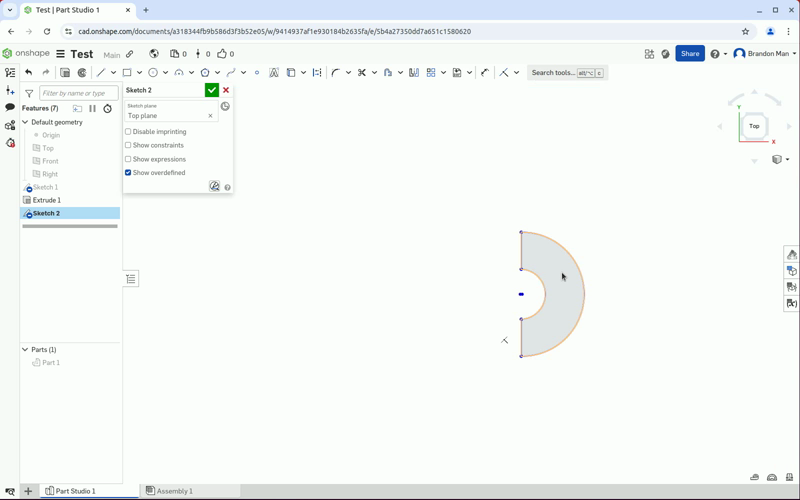
scroll(6)
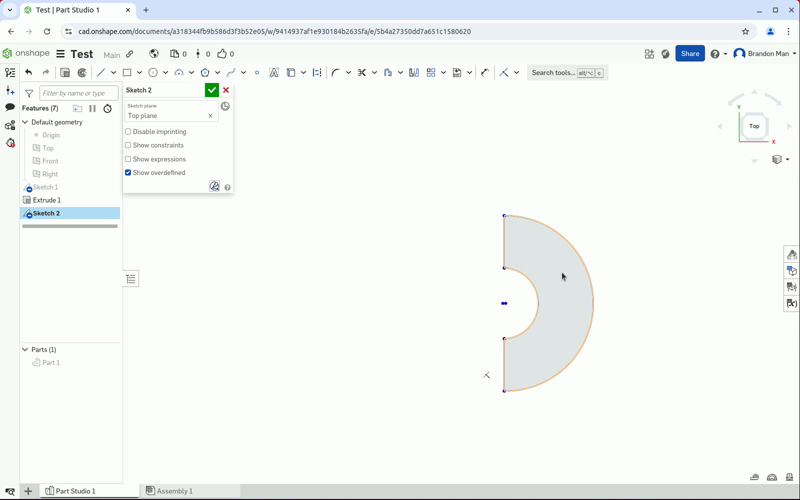
scroll(6)
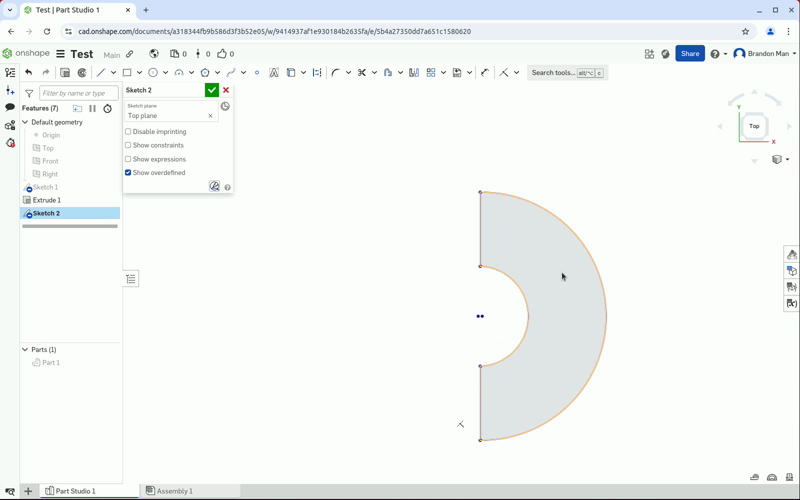
scroll(6)
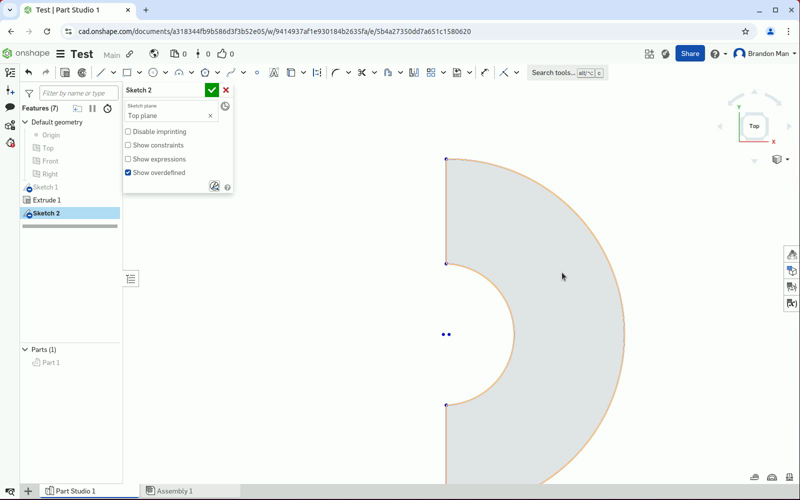
scroll(6)
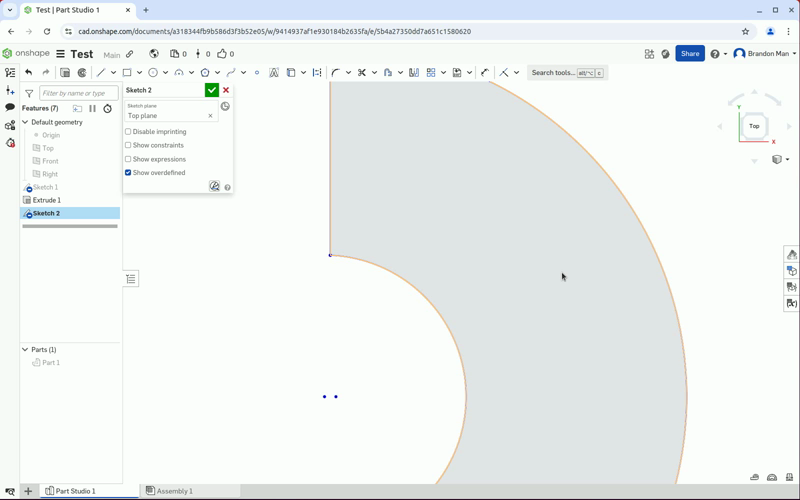
click(562, 272)
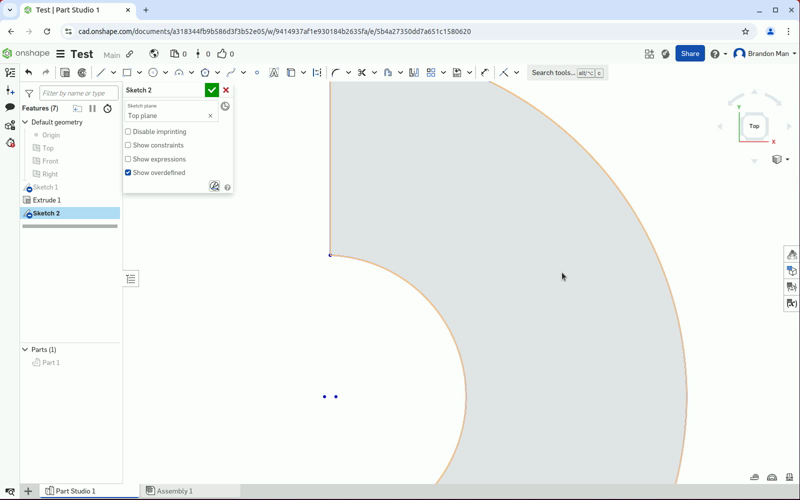
scroll(-6)
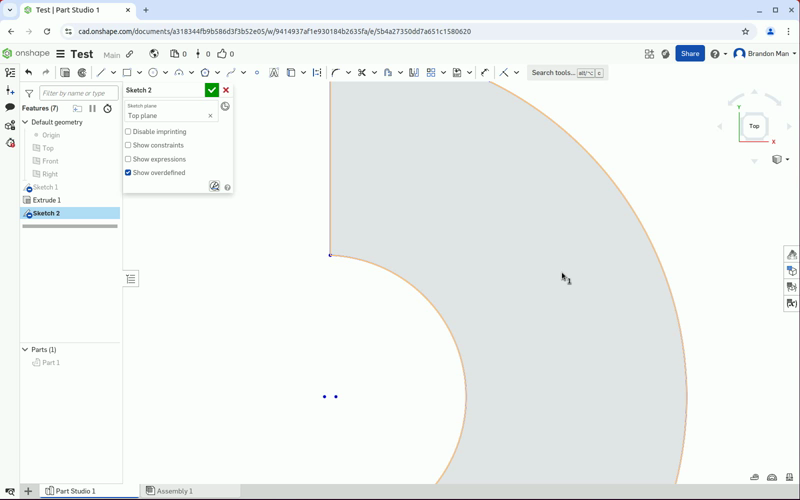
scroll(-6)
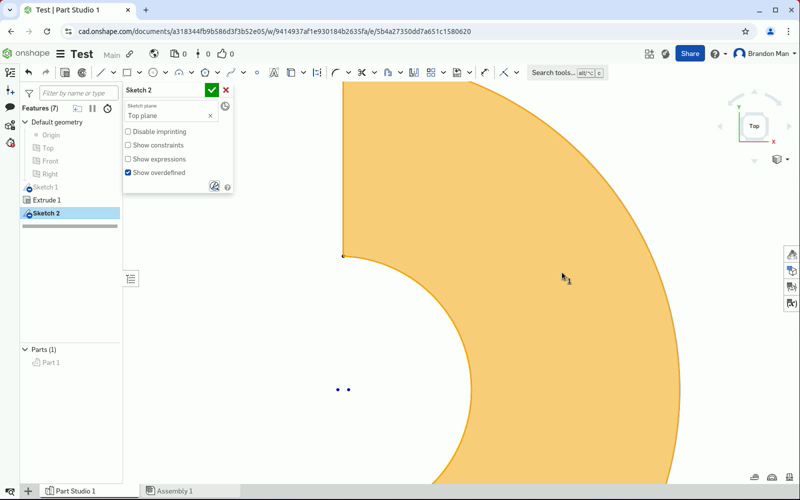
scroll(-6)
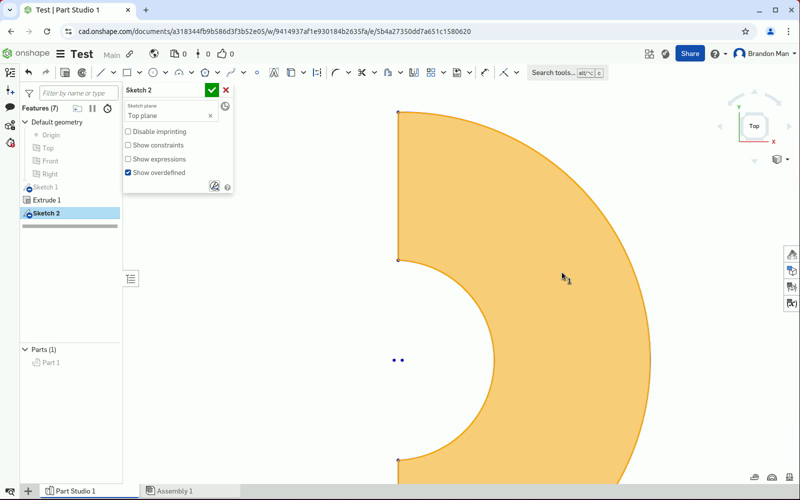
scroll(-6)
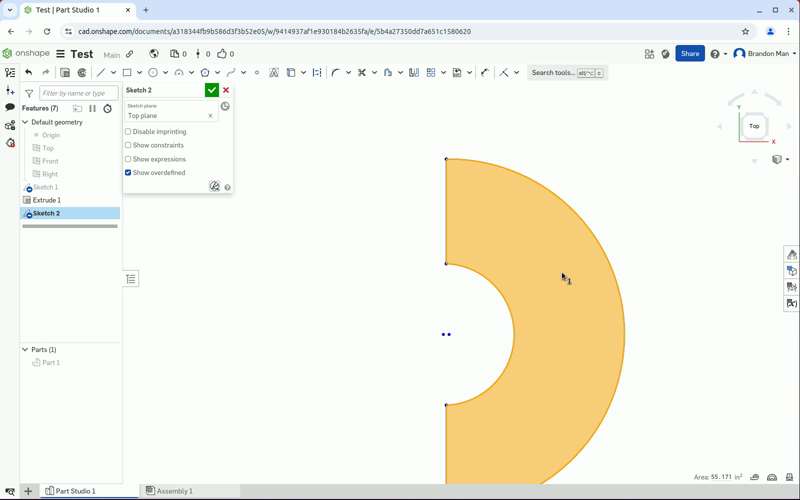
scroll(-6)
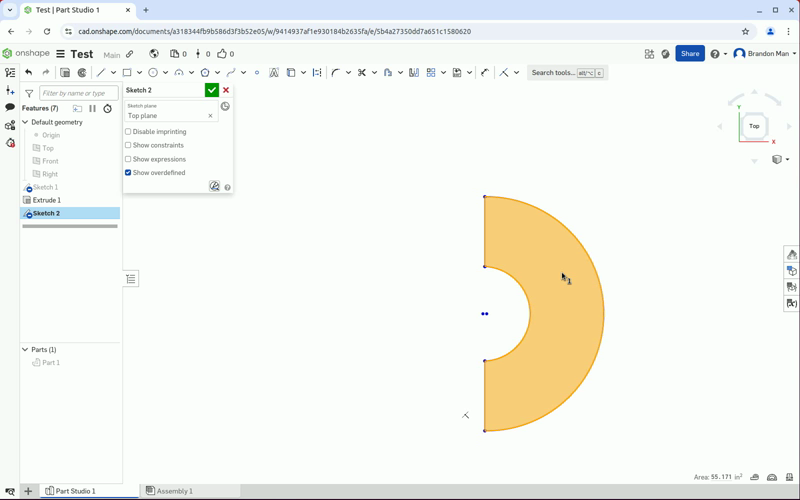
scroll(-6)
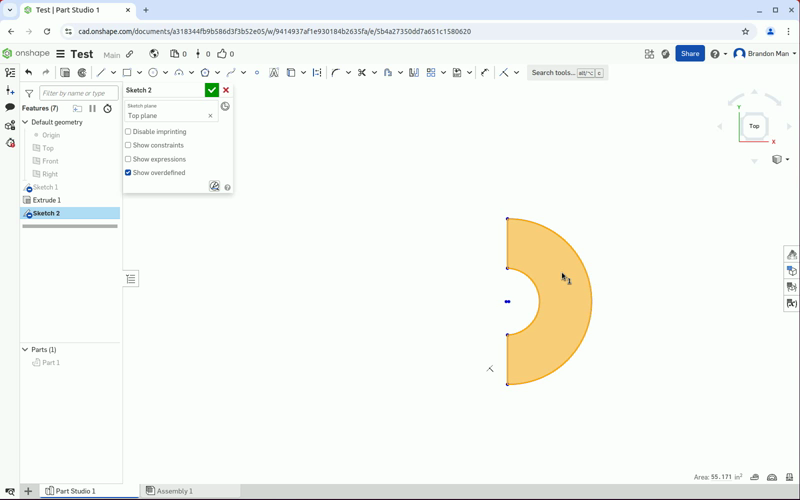
scroll(-6)
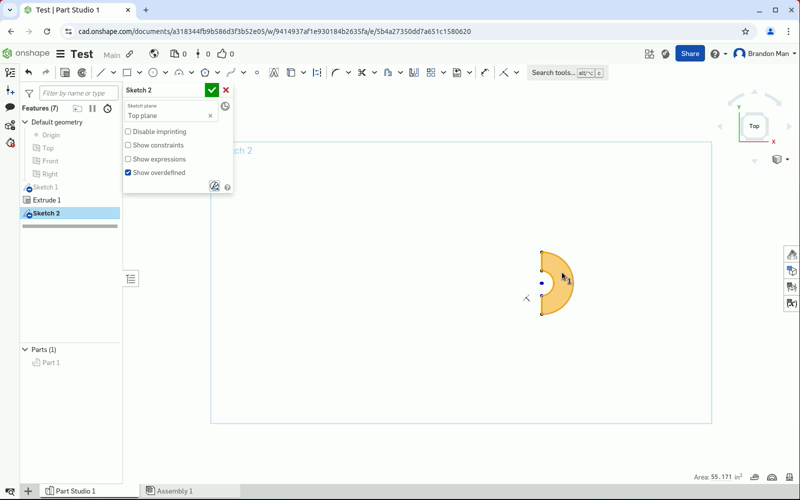
mouse_move(73, 352)
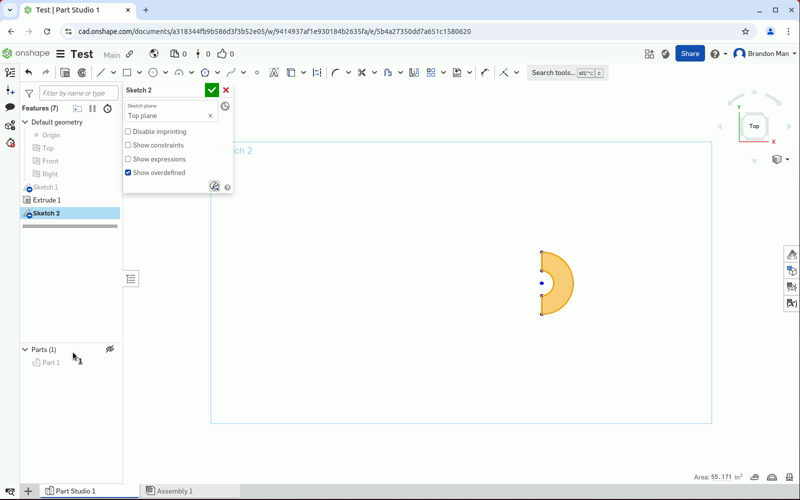
key(shift+y)
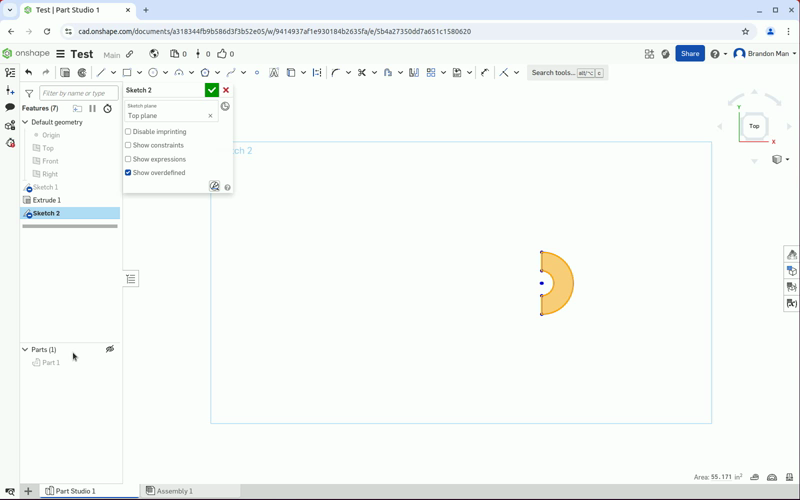
key(shift+e)
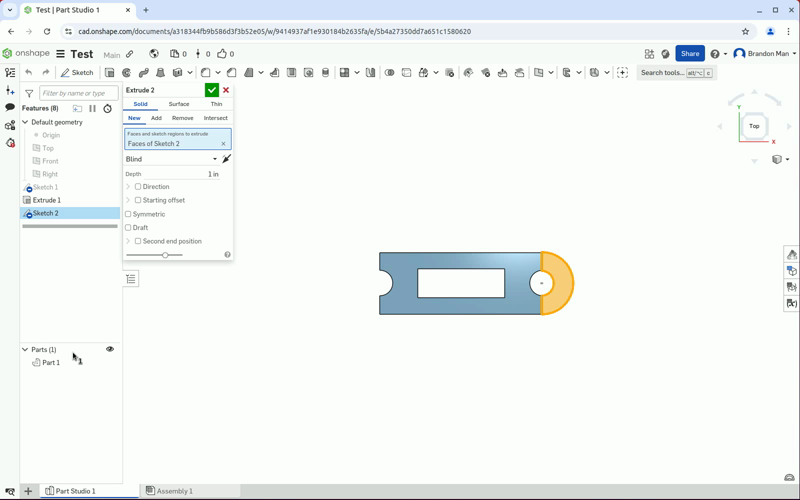
mouse_move(143, 106)
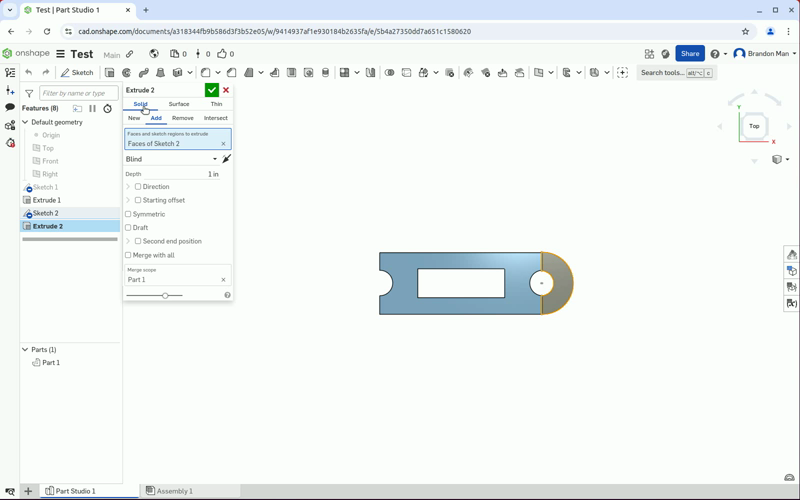
click(143, 106)
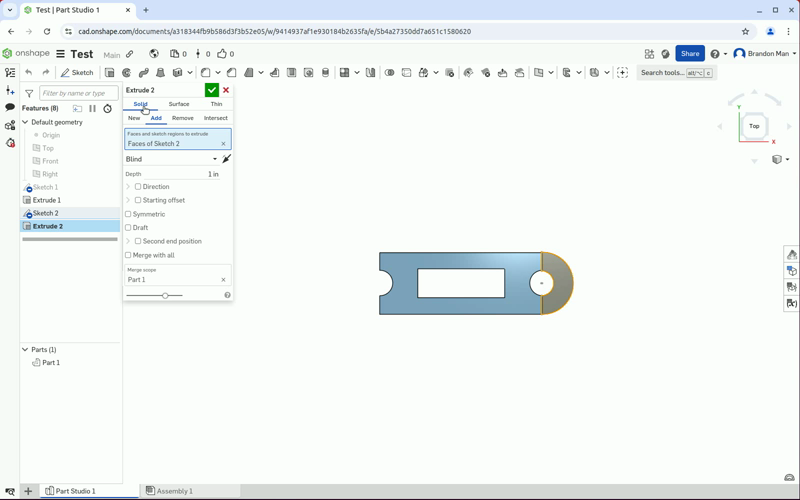
mouse_move(137, 120)
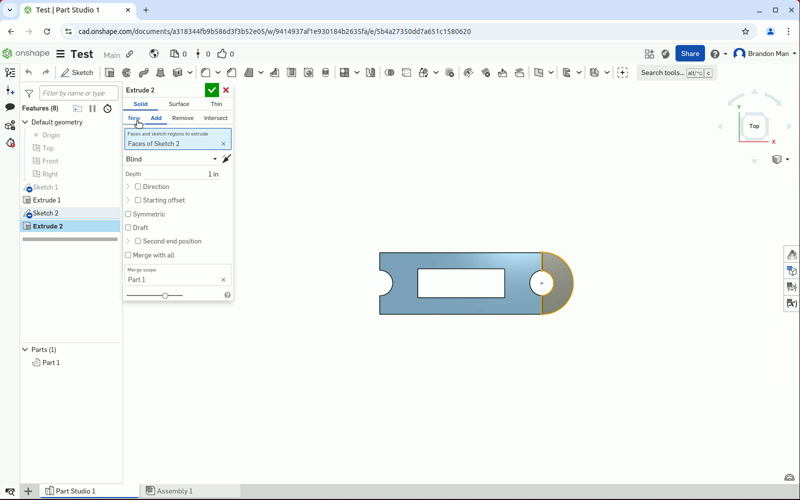
click(137, 120)
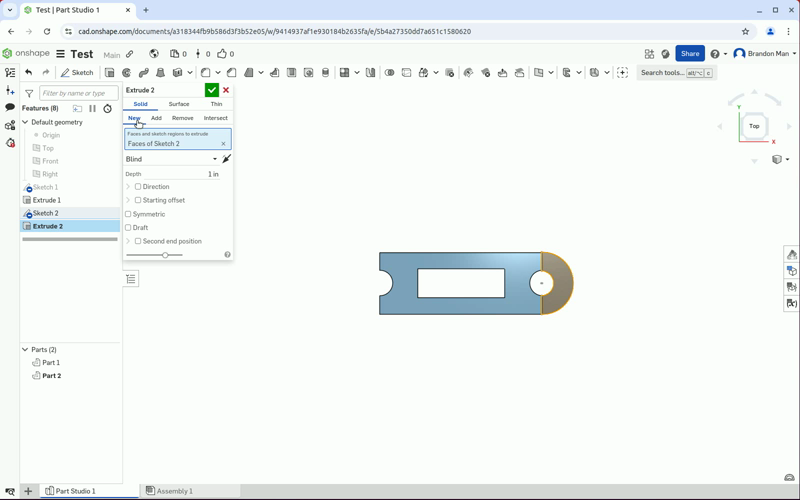
key(tab, 4)
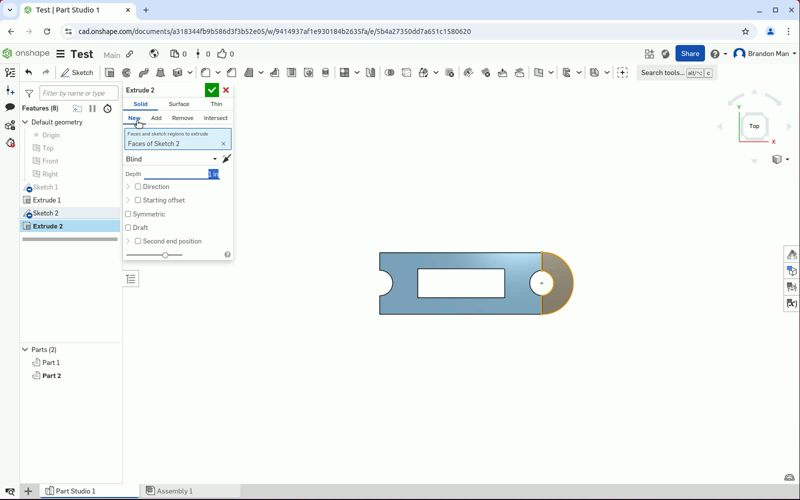
text(9.147)
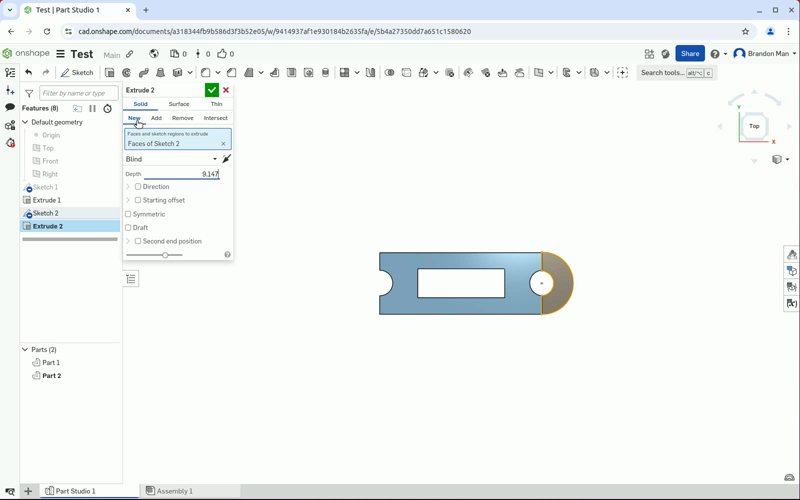
key(enter)
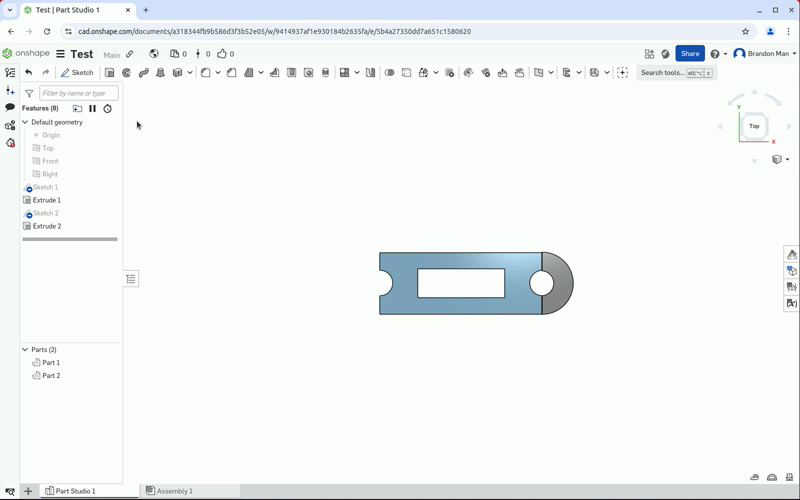
key(shift+h)
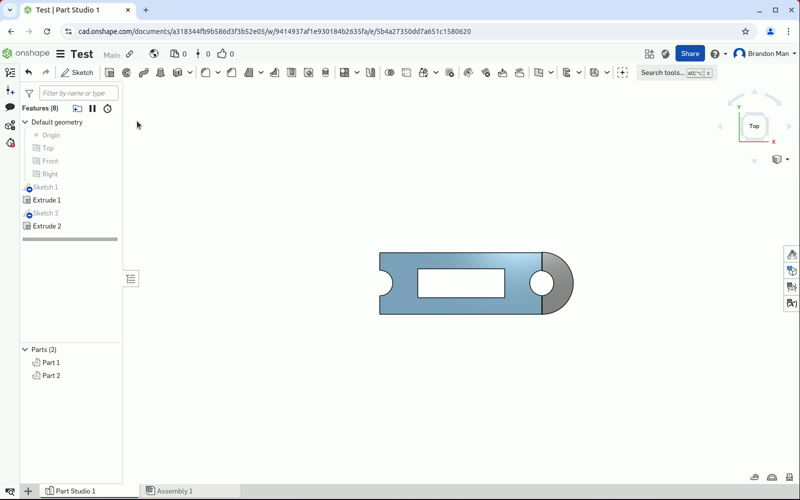
key(shift+h)
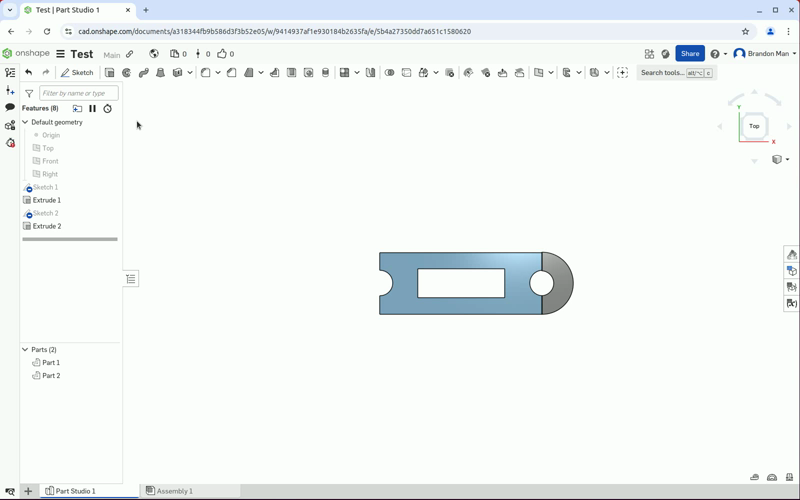
mouse_move(73, 189)
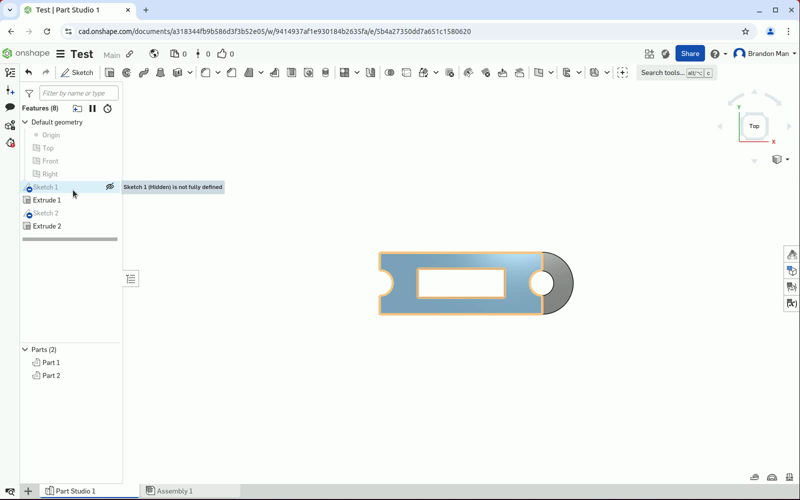
click(73, 189)
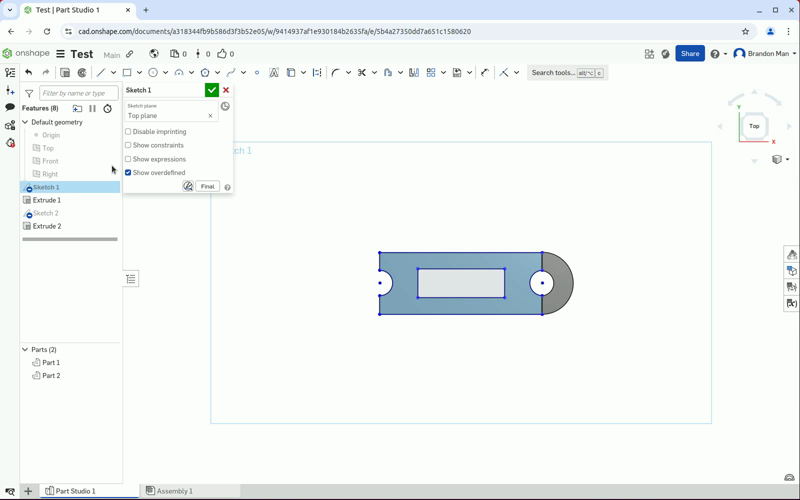
mouse_move(229, 92)
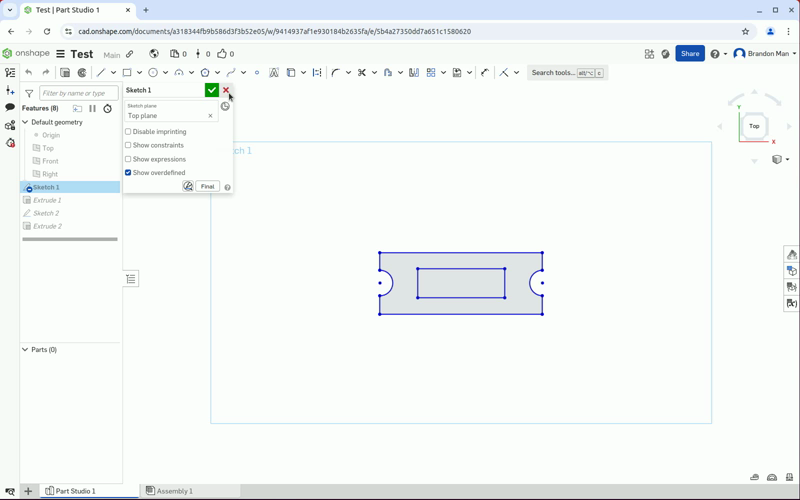
click(229, 92)
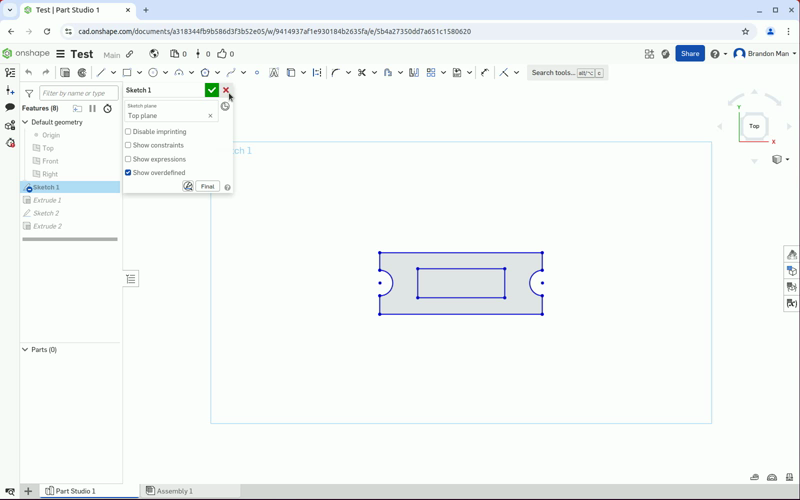
key(shift+s)
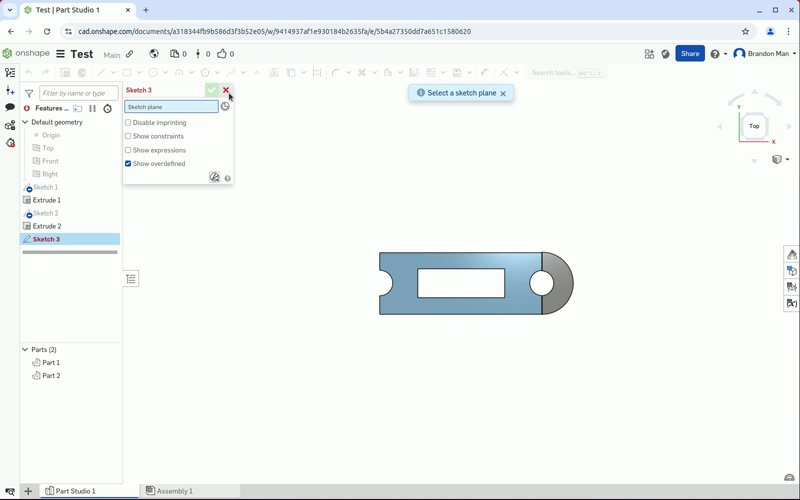
mouse_move(73, 150)
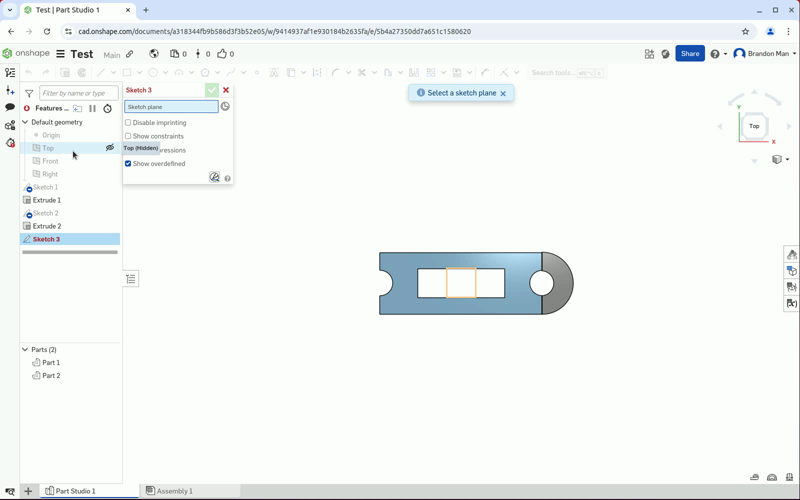
click(73, 150)
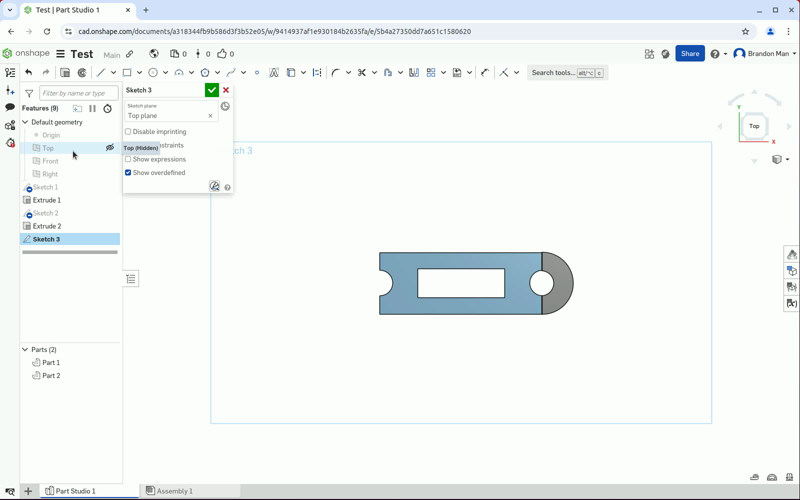
mouse_move(73, 352)
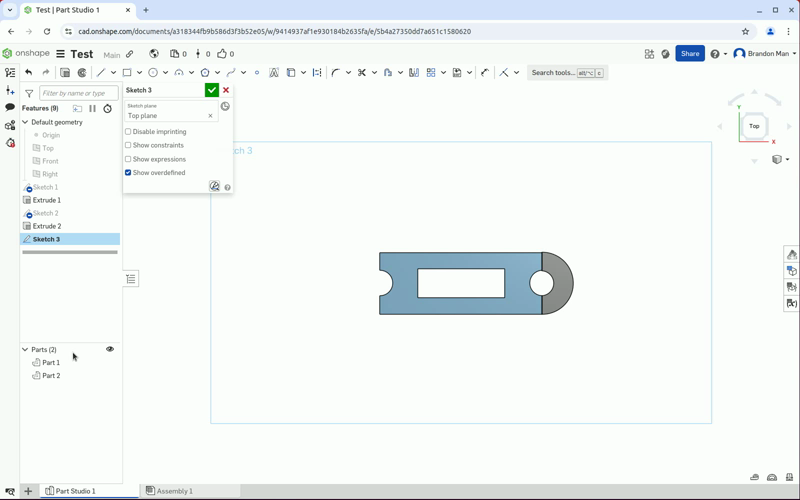
key(y)
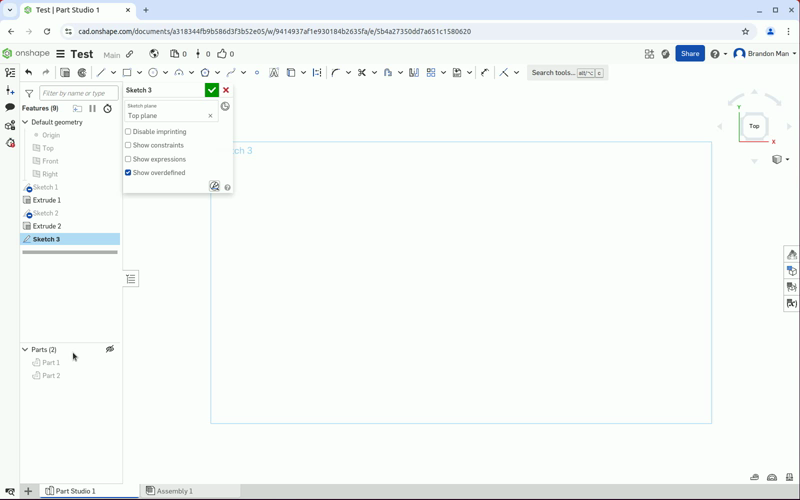
key(l)
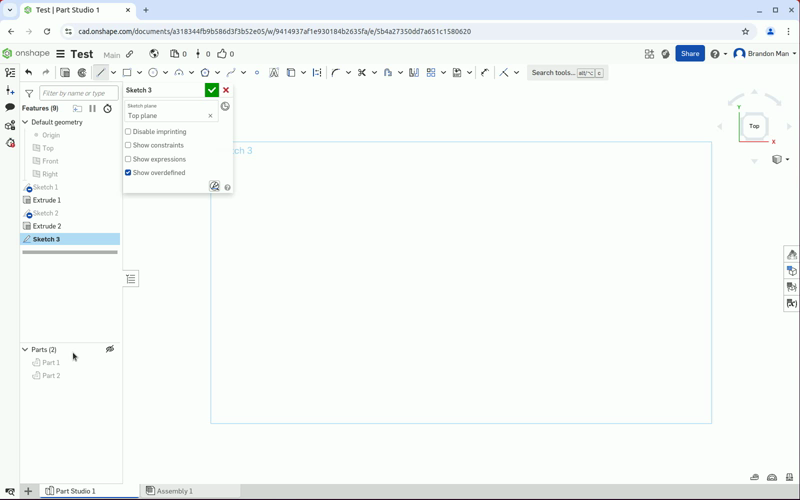
key_down(shift)
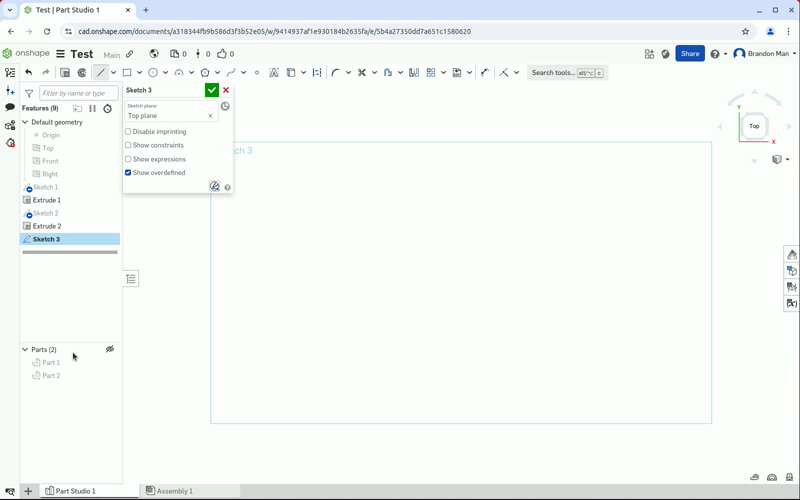
mouse_move(379, 314)
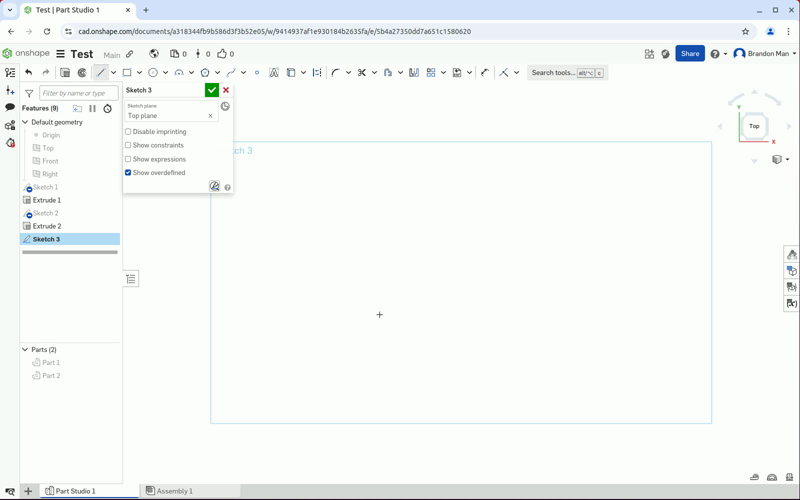
click(379, 314)
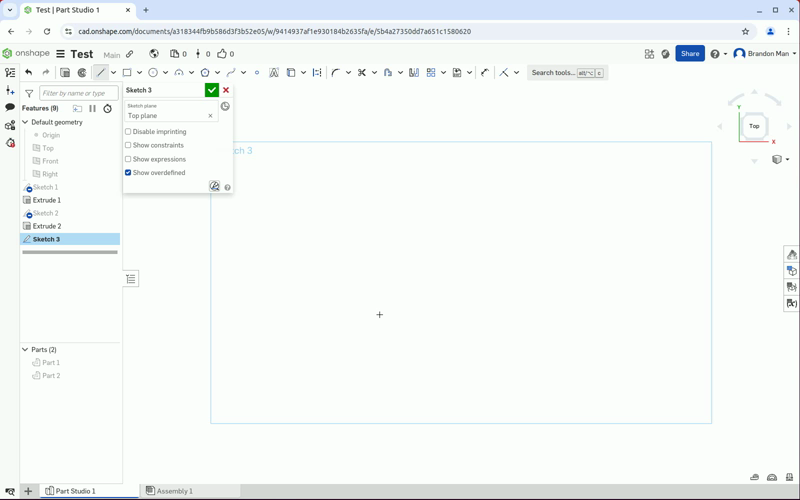
key_up(shift)
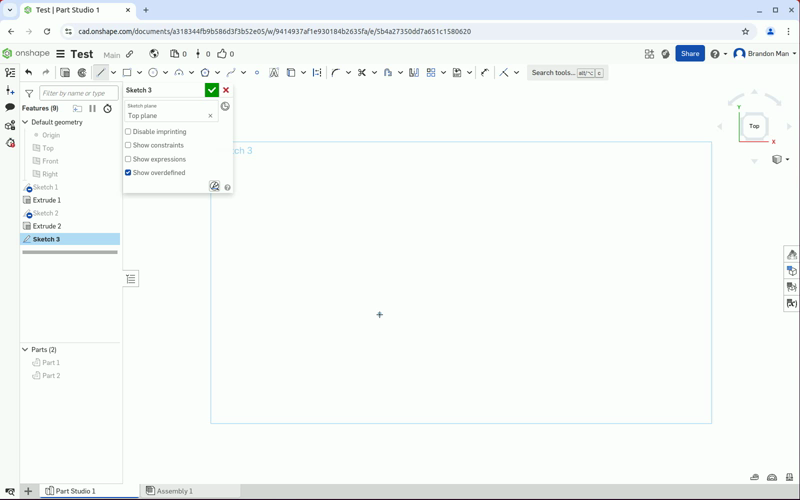
key_down(shift)
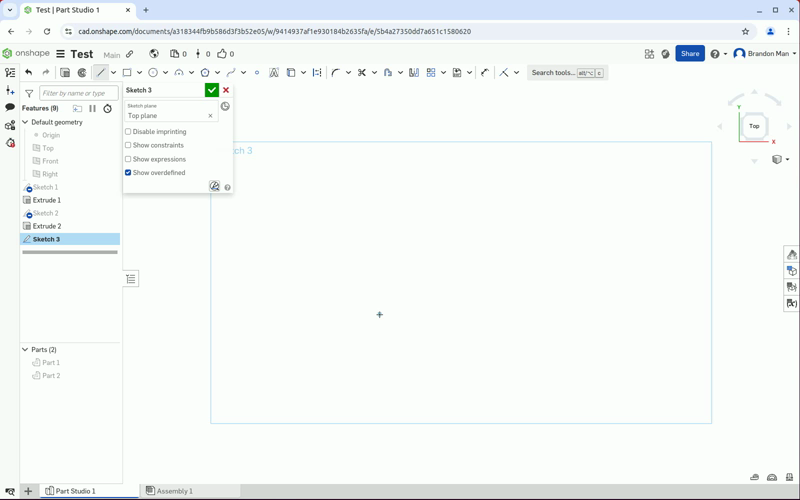
mouse_move(409, 314)
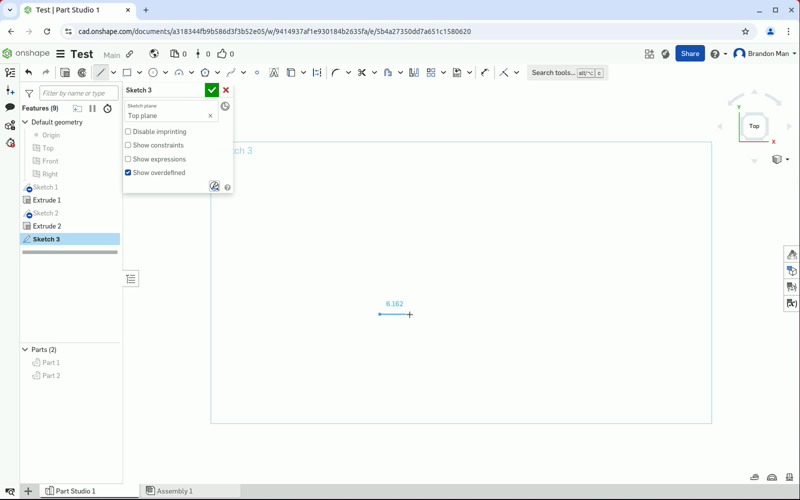
mouse_move(379, 295)
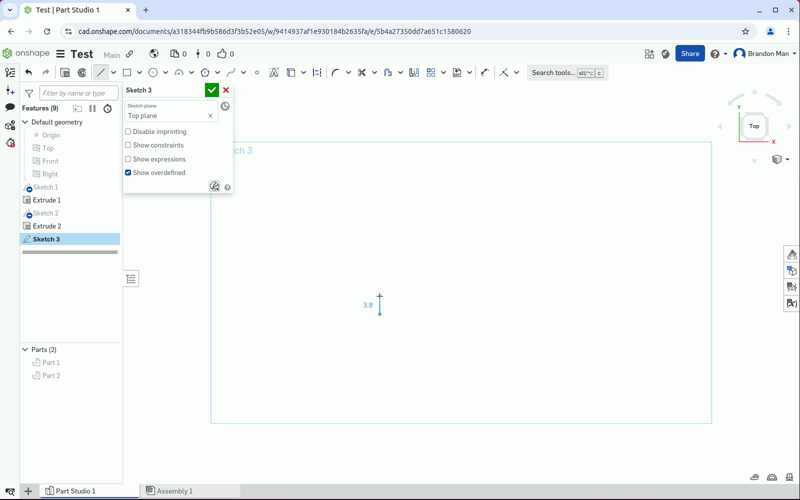
click(379, 295)
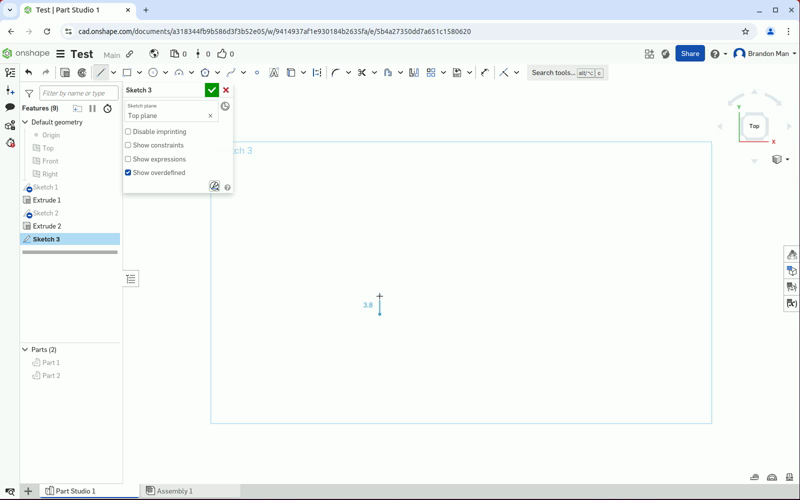
key_up(shift)
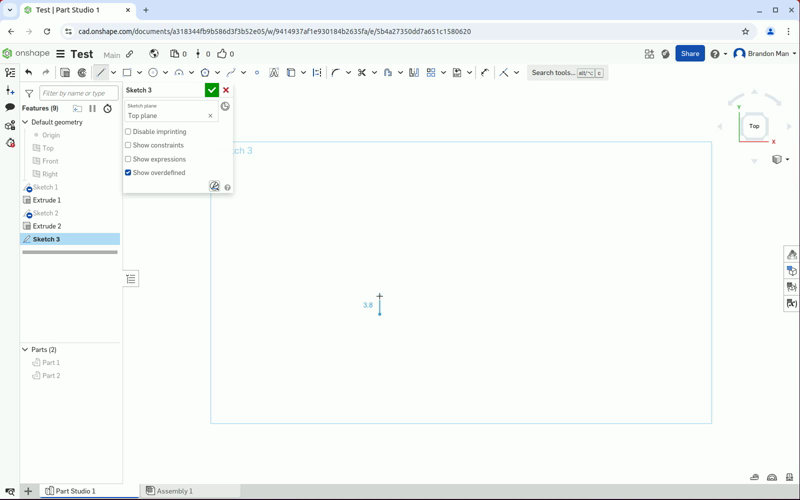
key(esc)
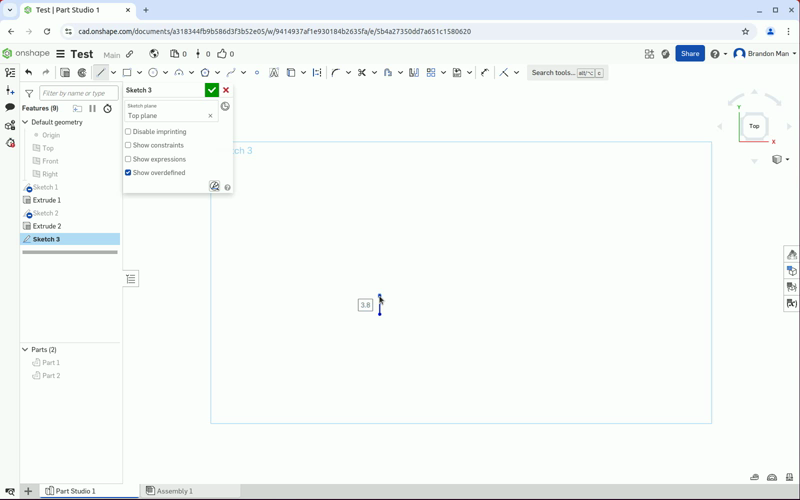
key(a)
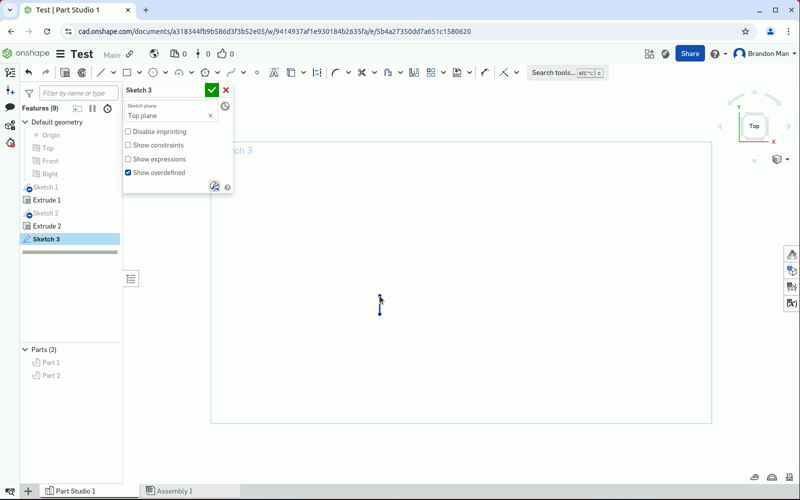
mouse_move(379, 295)
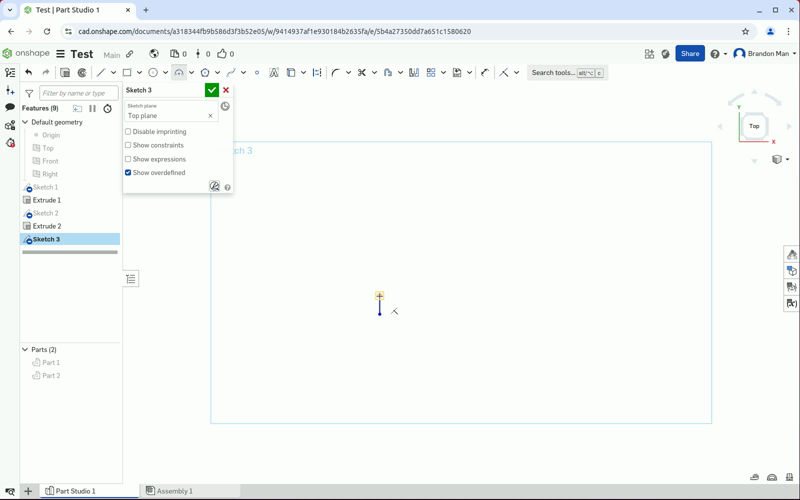
click(379, 295)
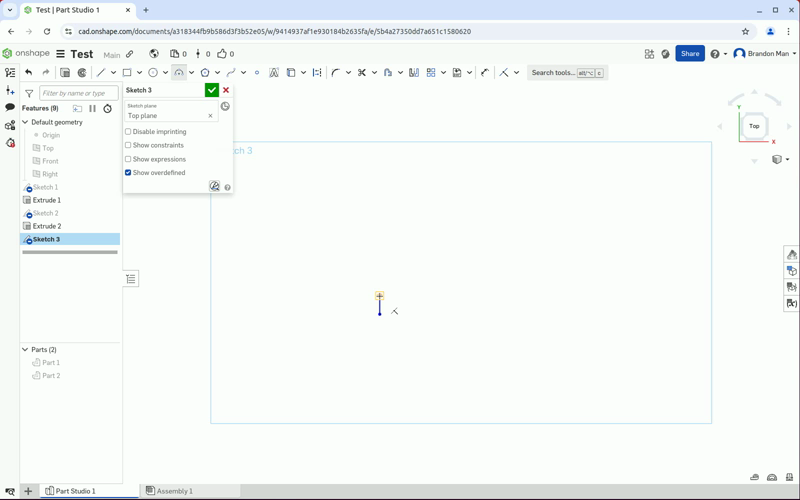
key_down(shift)
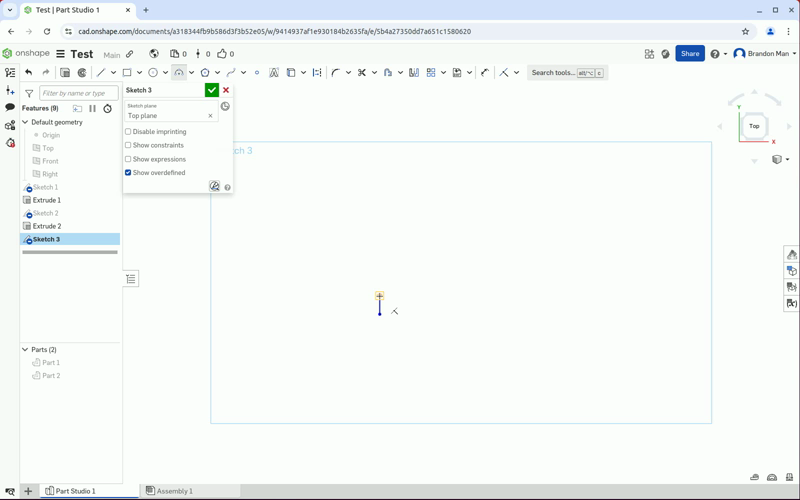
mouse_move(379, 270)
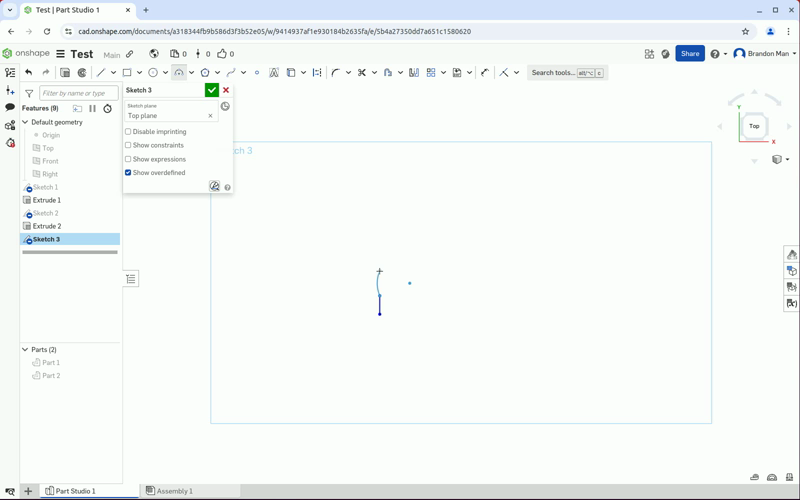
click(379, 270)
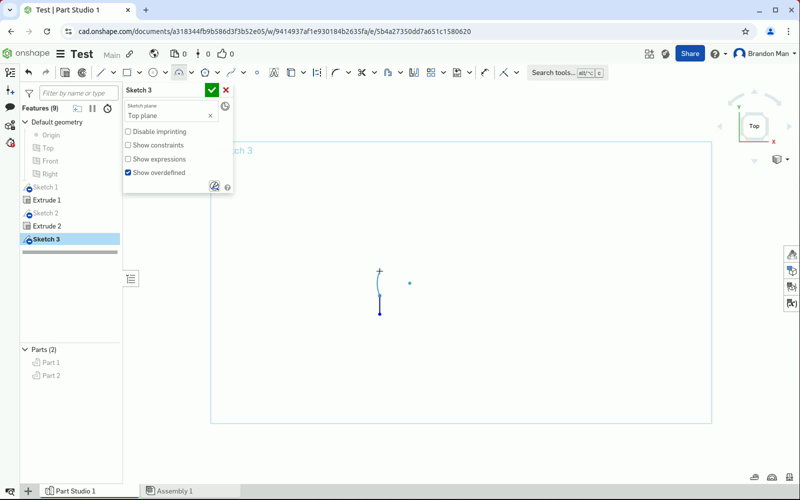
mouse_move(367, 283)
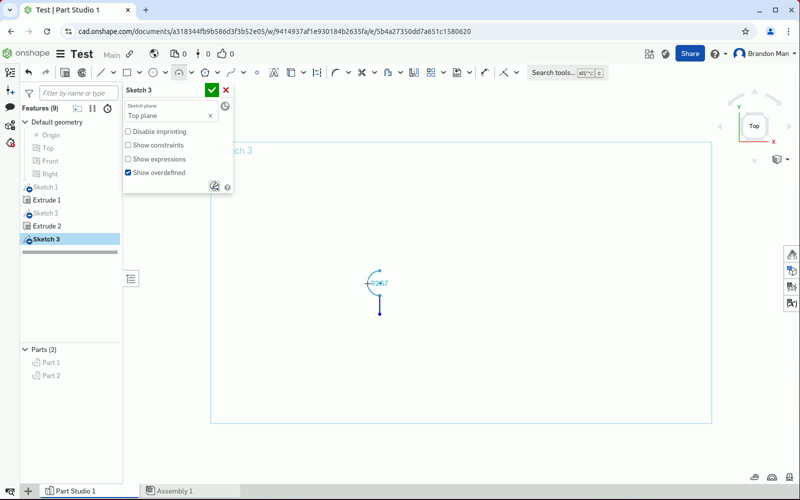
click(367, 283)
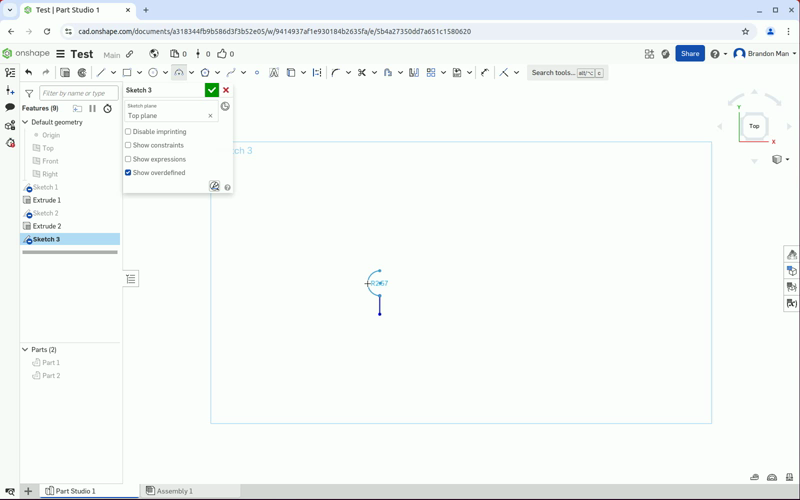
key_up(shift)
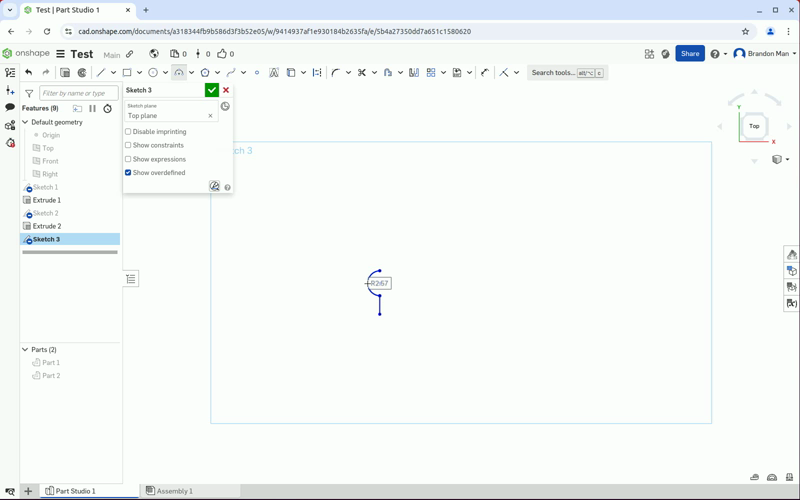
key(esc)
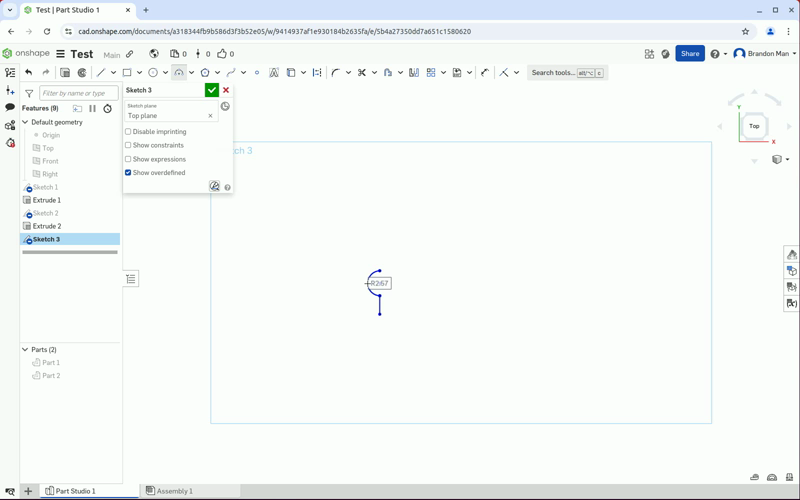
key(l)
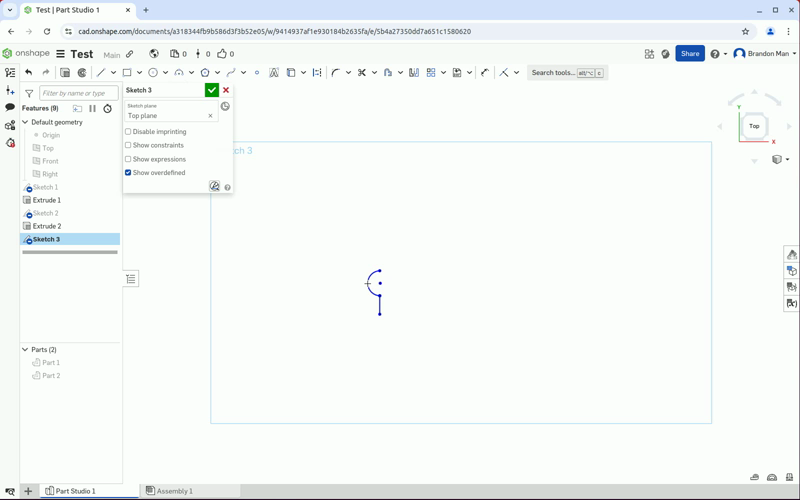
mouse_move(379, 270)
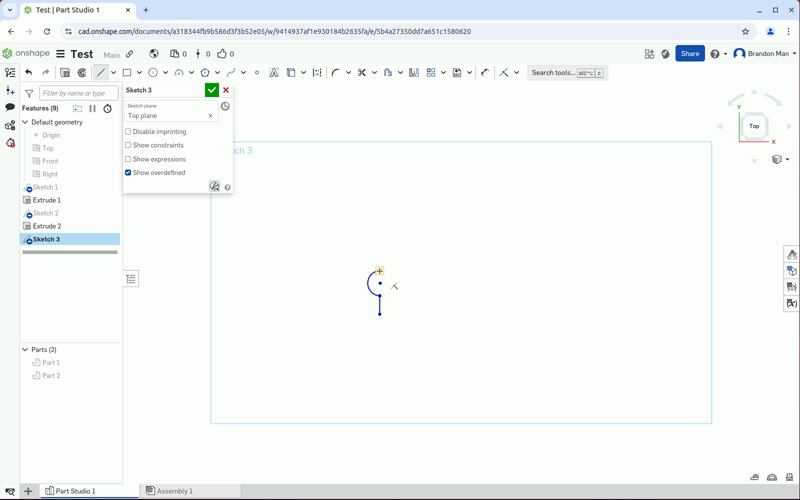
click(379, 270)
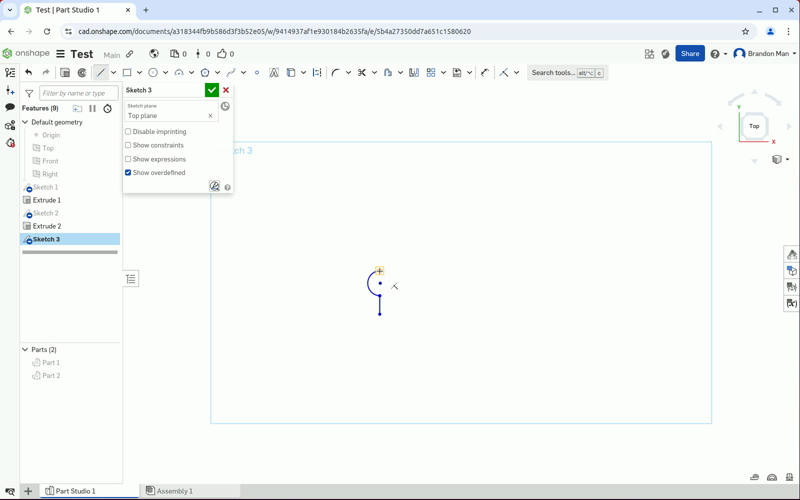
key_down(shift)
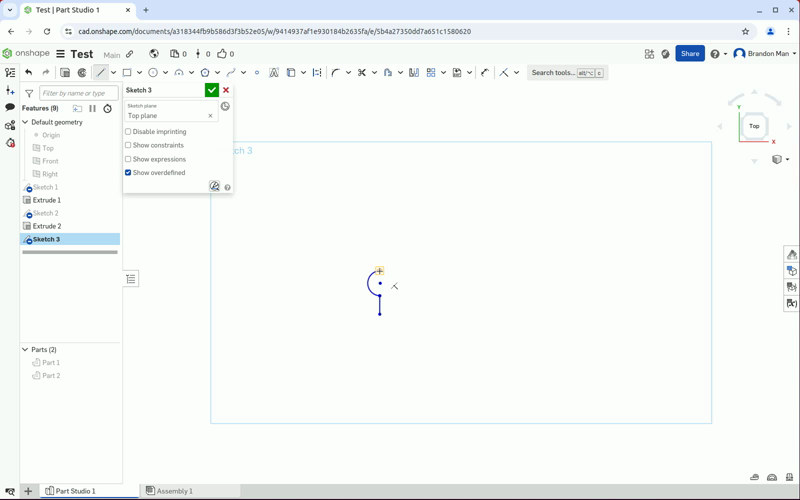
mouse_move(409, 270)
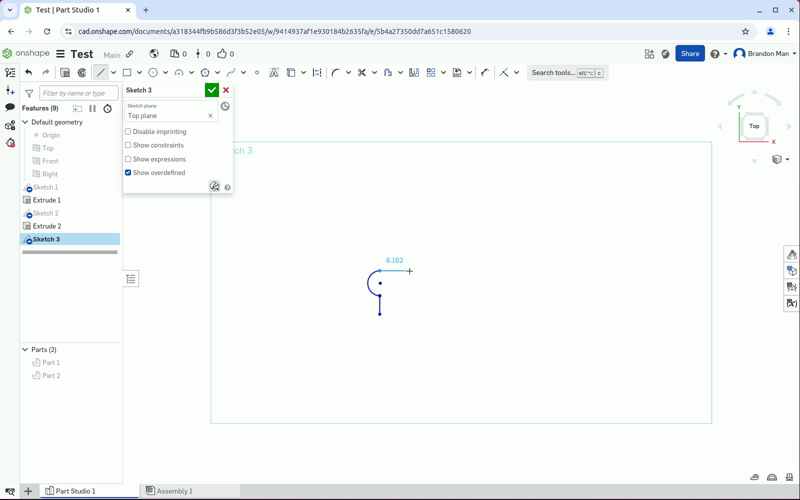
mouse_move(379, 252)
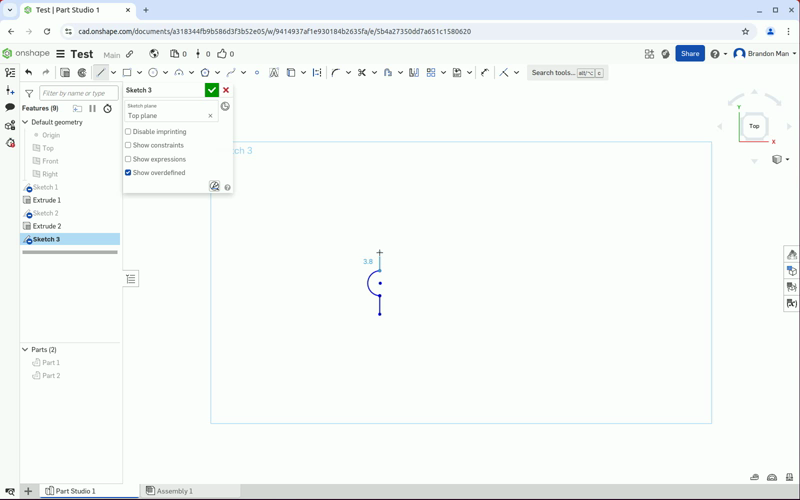
click(379, 252)
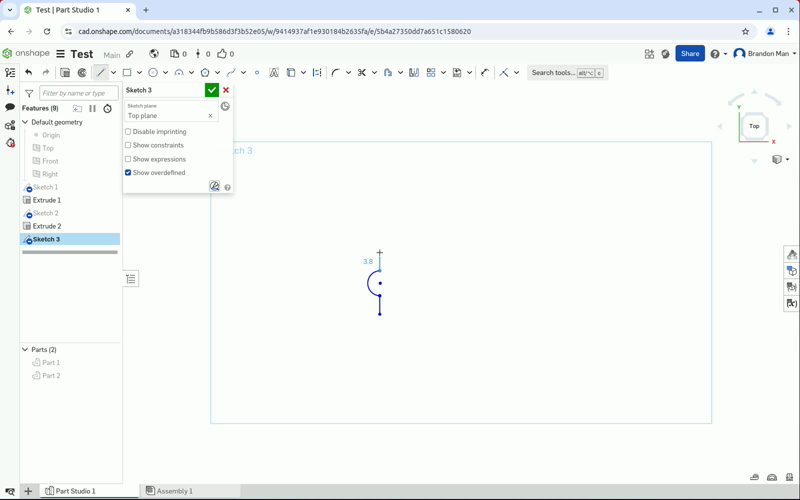
key_up(shift)
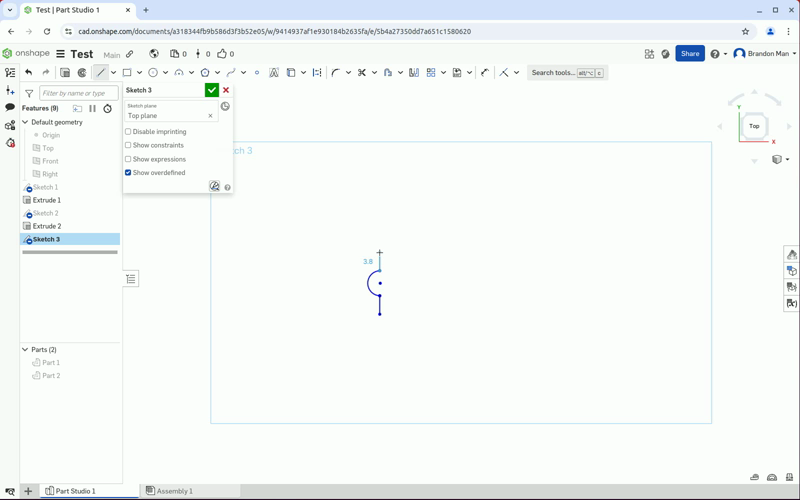
key(esc)
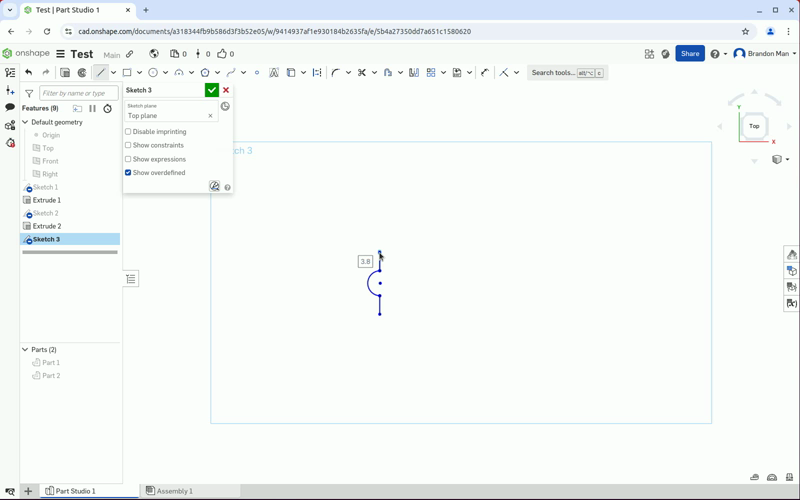
key(a)
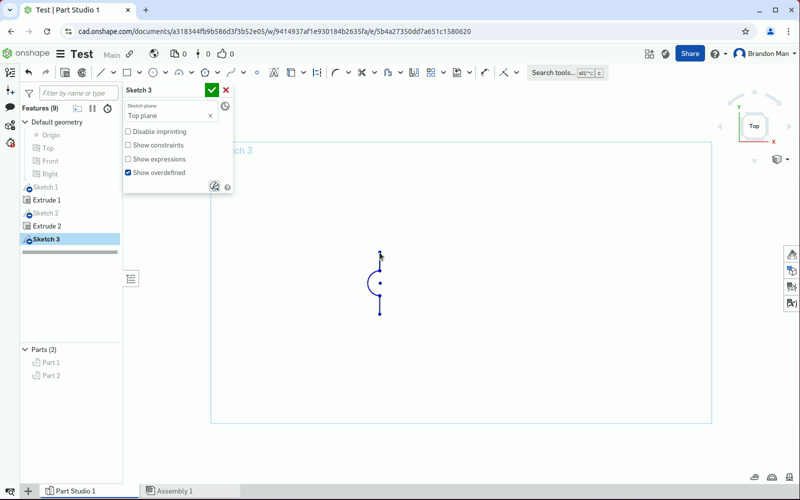
mouse_move(379, 252)
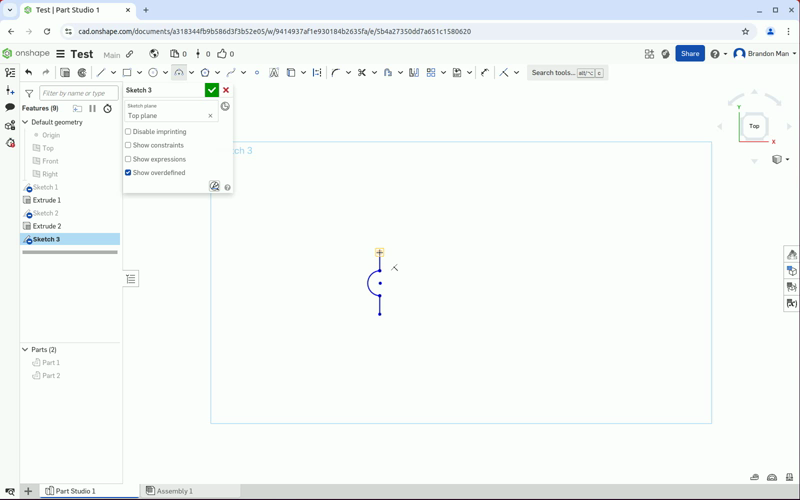
click(379, 252)
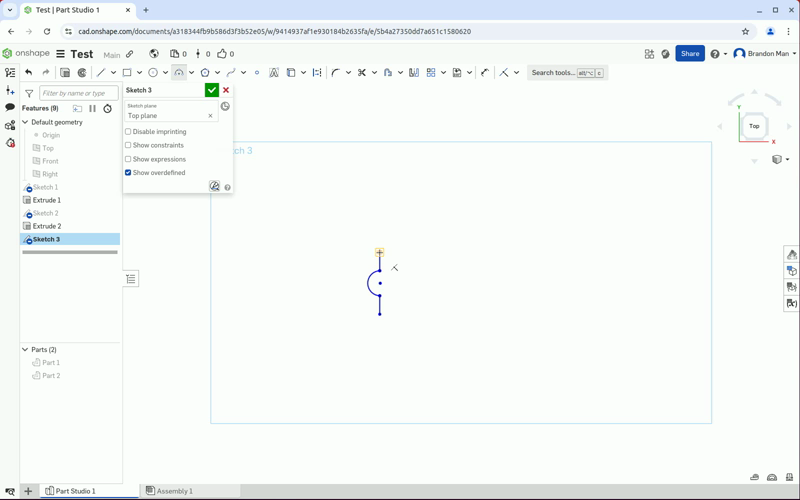
mouse_move(379, 314)
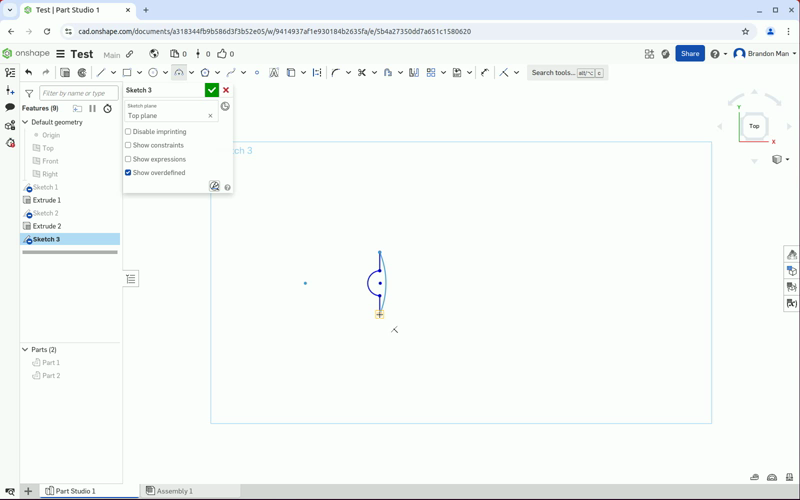
click(379, 314)
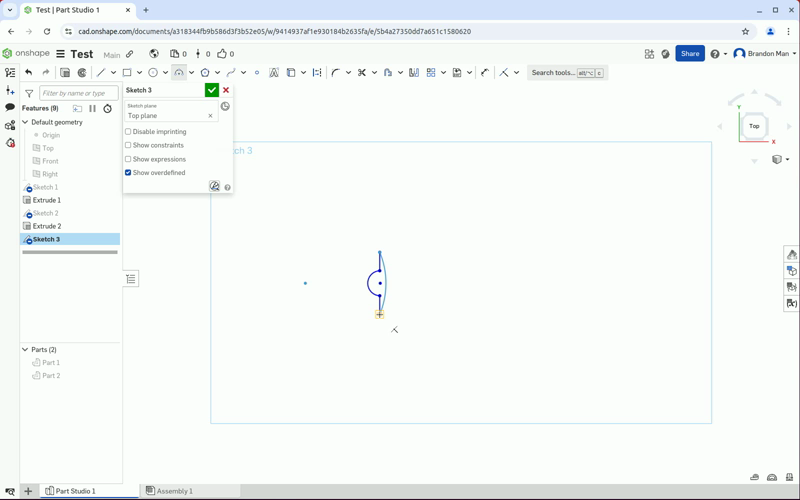
key_down(shift)
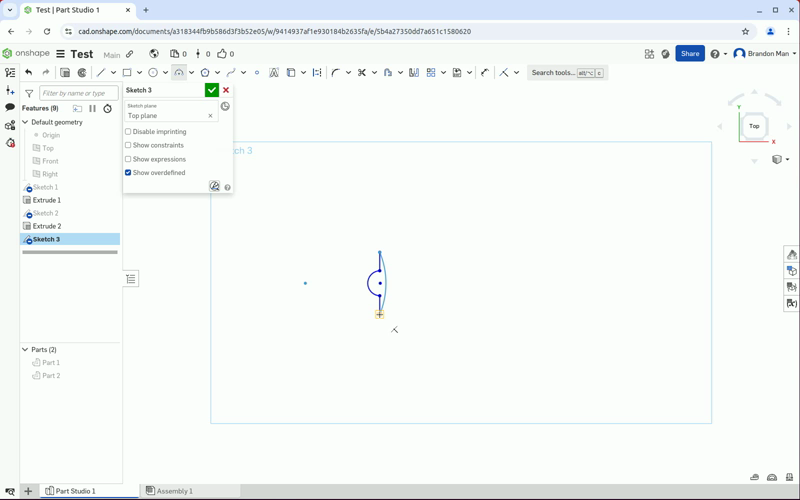
mouse_move(348, 283)
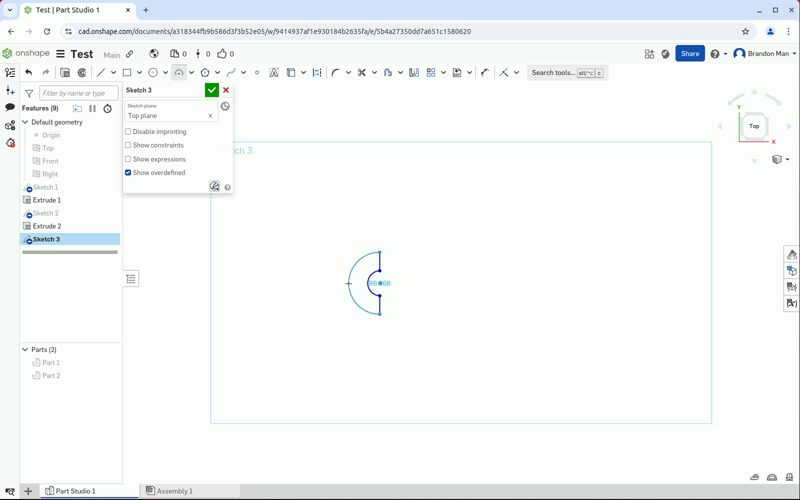
click(348, 283)
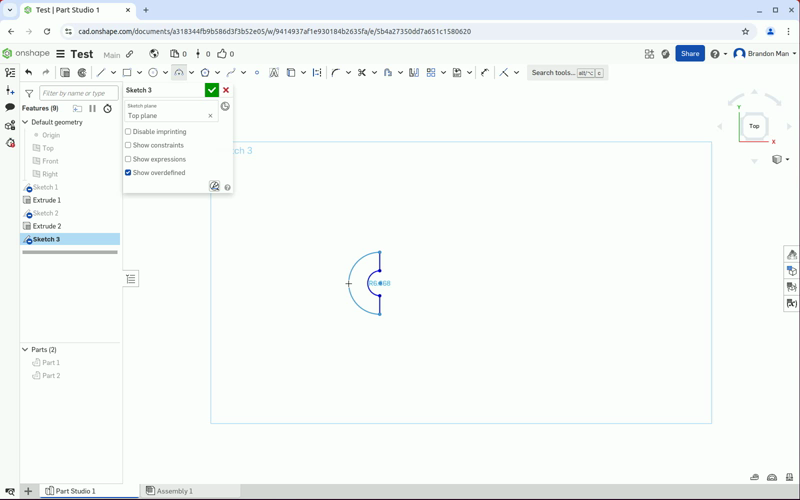
key_up(shift)
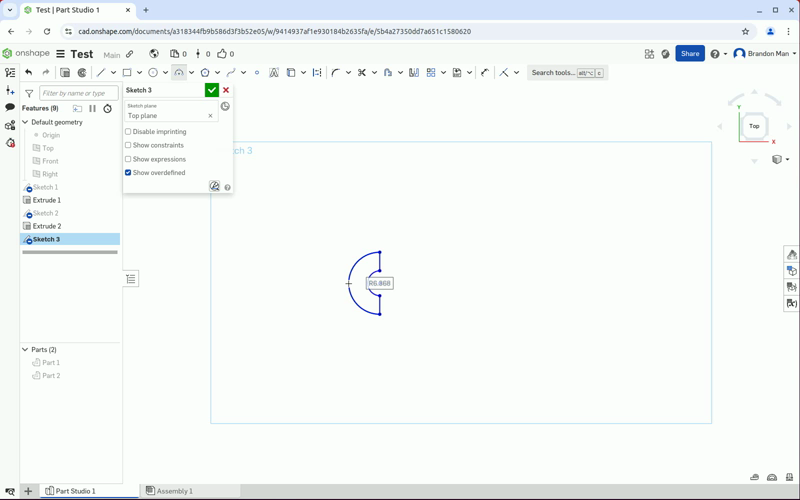
key(esc)
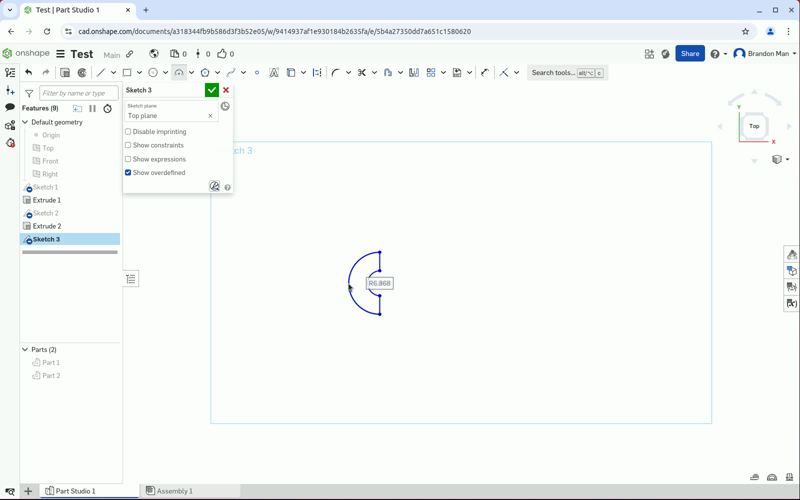
mouse_move(366, 297)
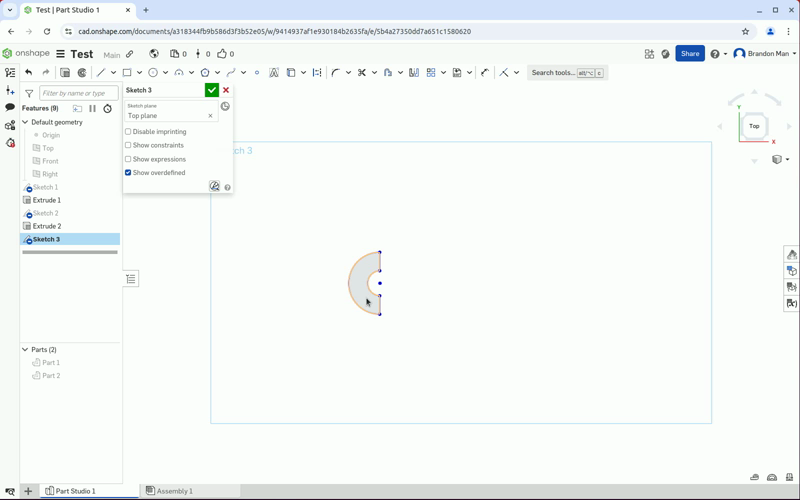
scroll(6)
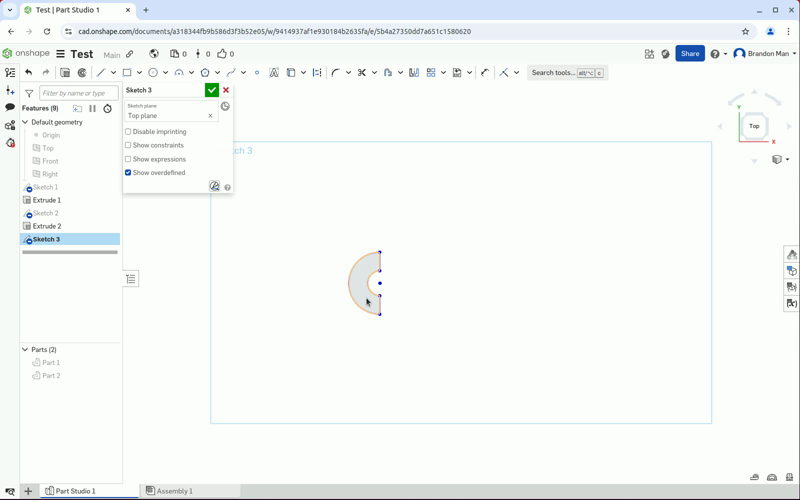
scroll(6)
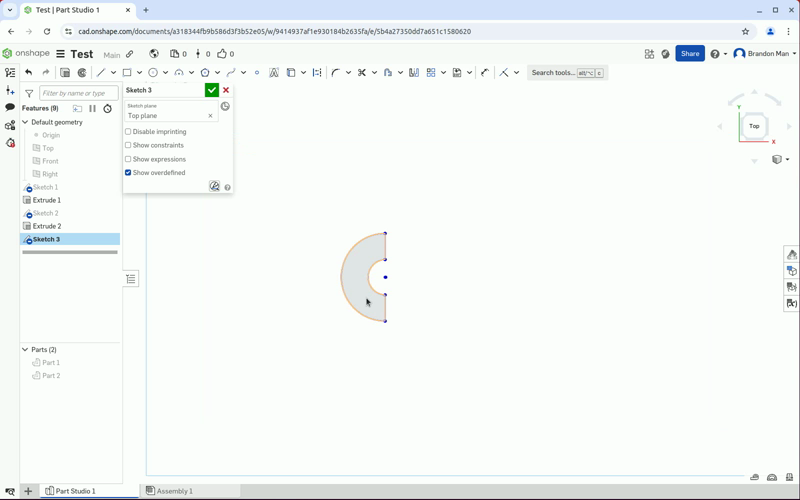
scroll(6)
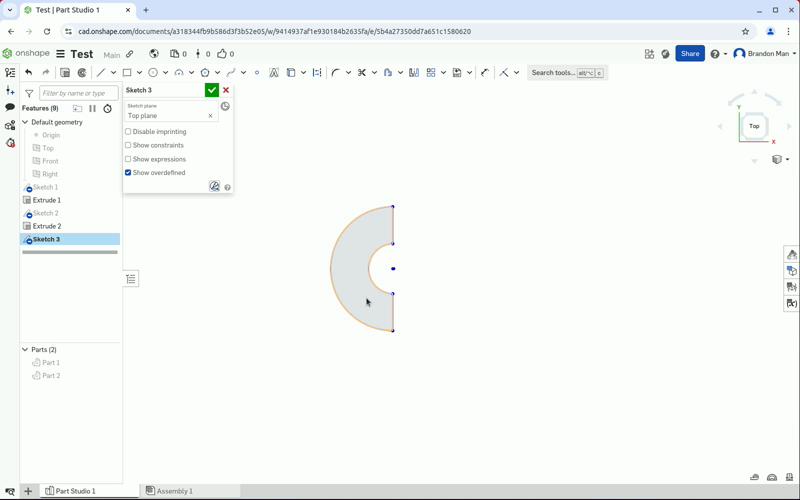
scroll(6)
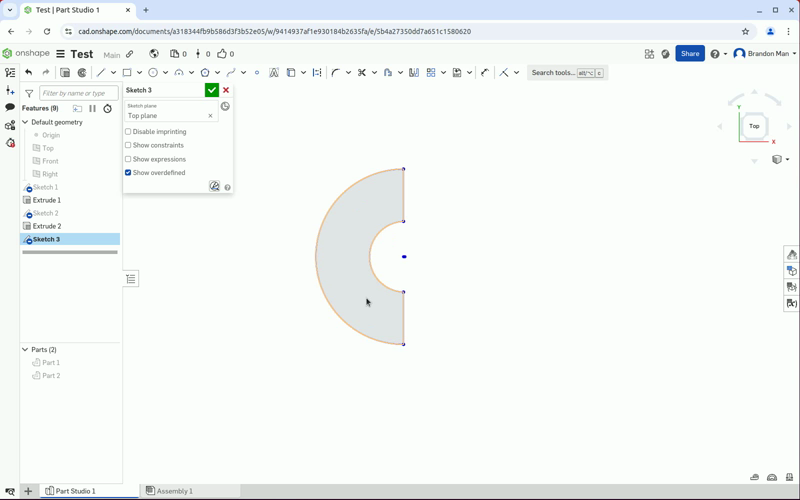
scroll(6)
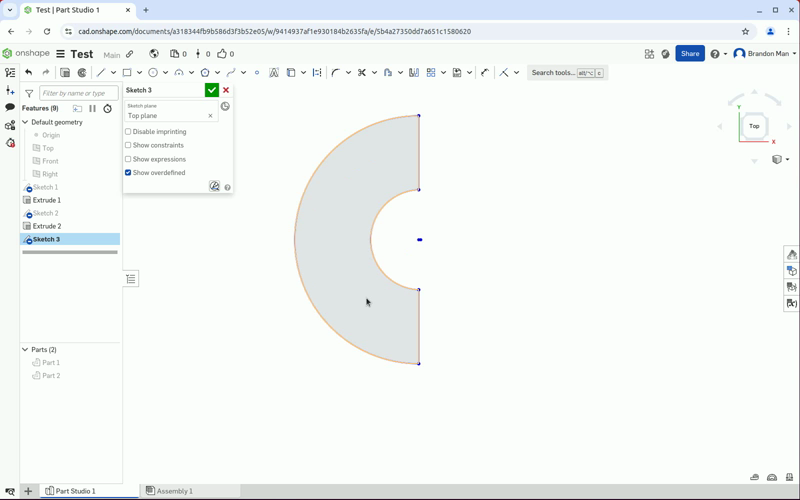
scroll(6)
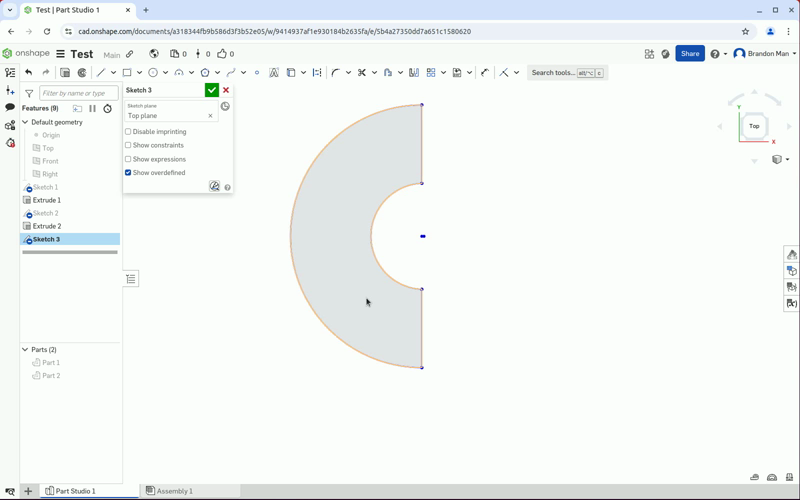
scroll(6)
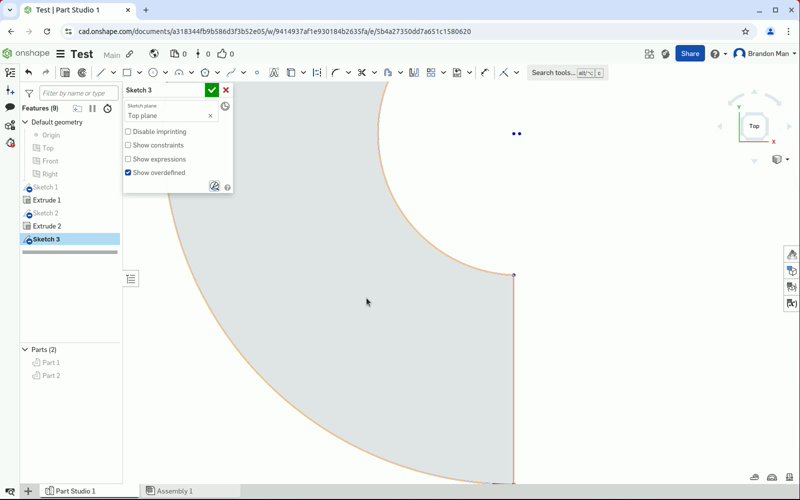
click(366, 297)
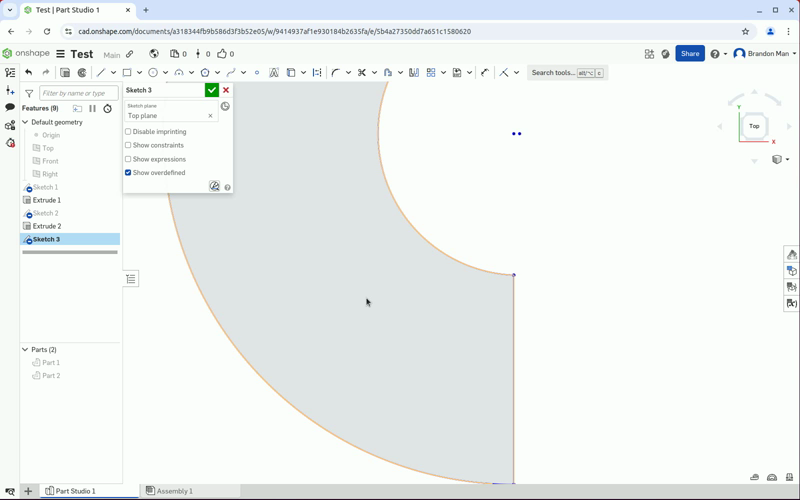
scroll(-6)
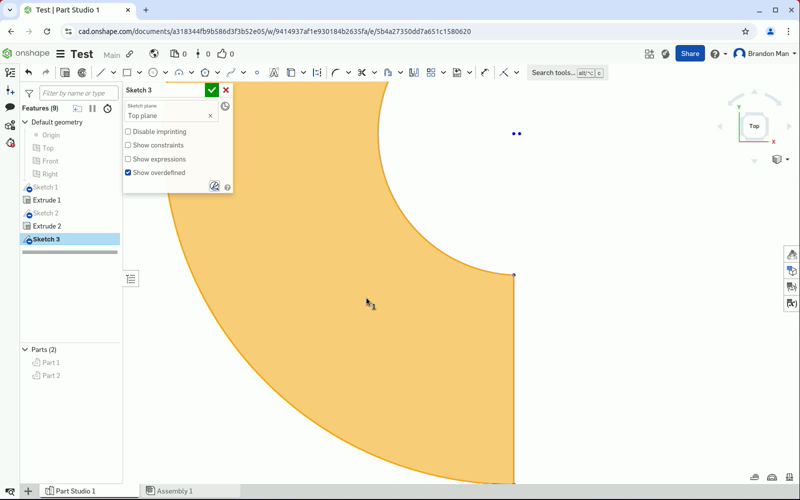
scroll(-6)
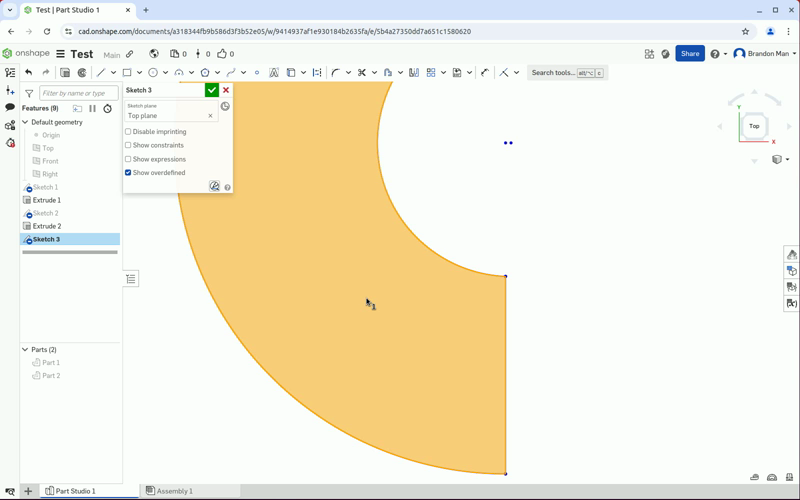
scroll(-6)
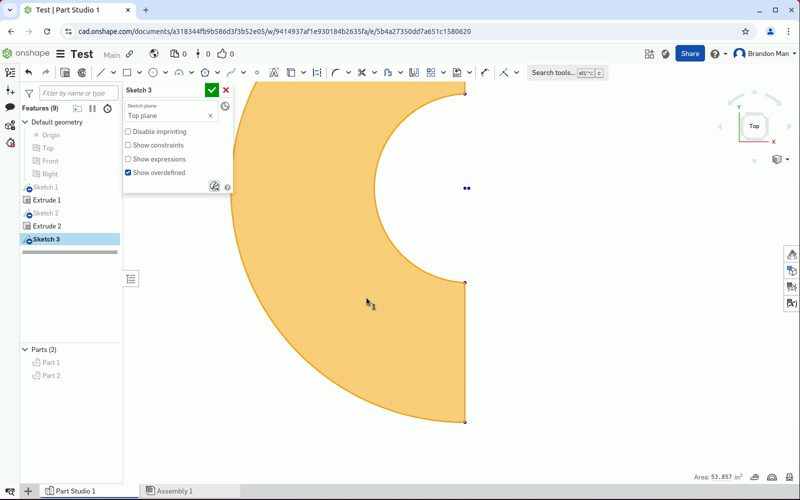
scroll(-6)
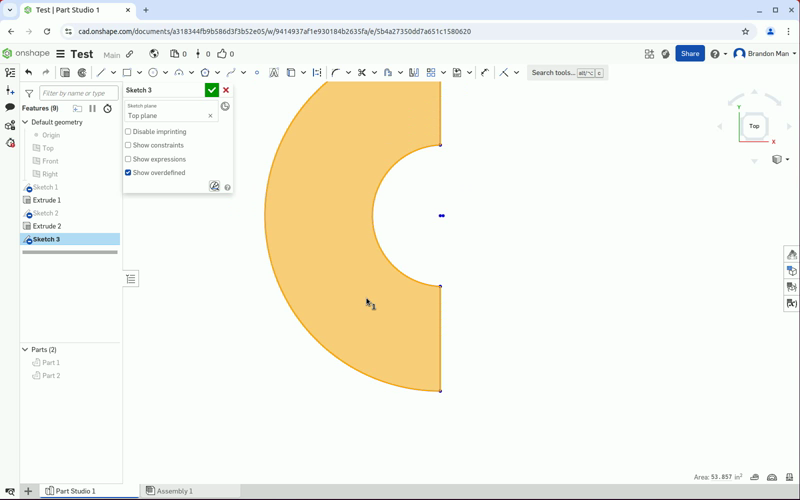
scroll(-6)
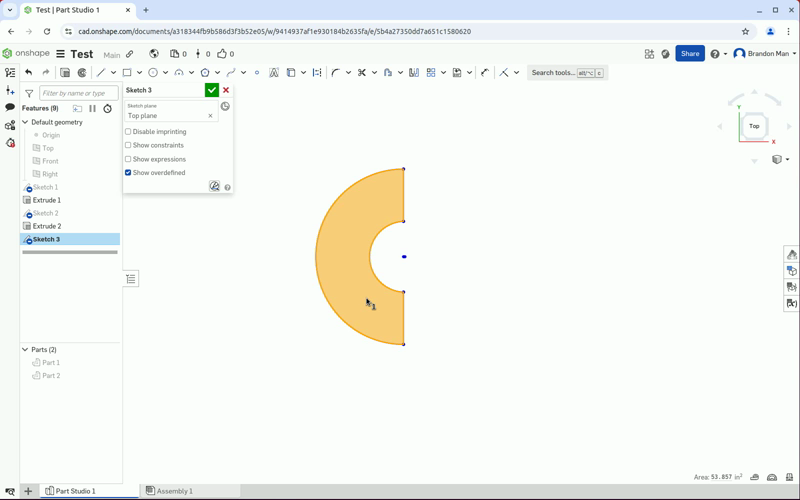
scroll(-6)
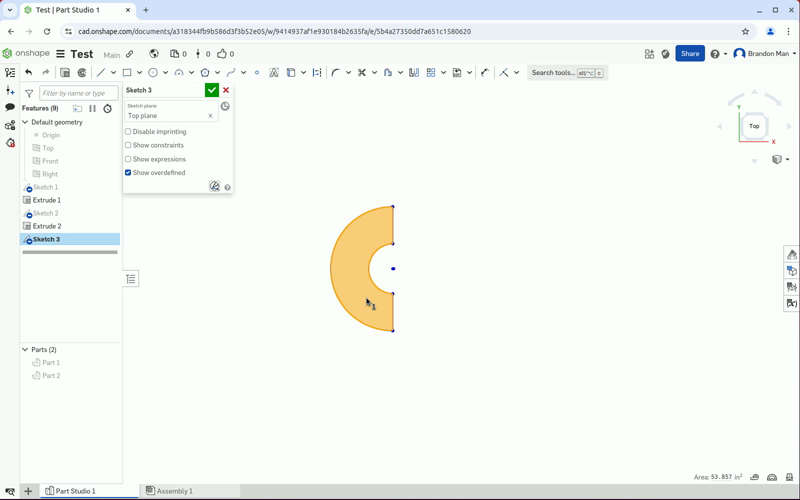
scroll(-6)
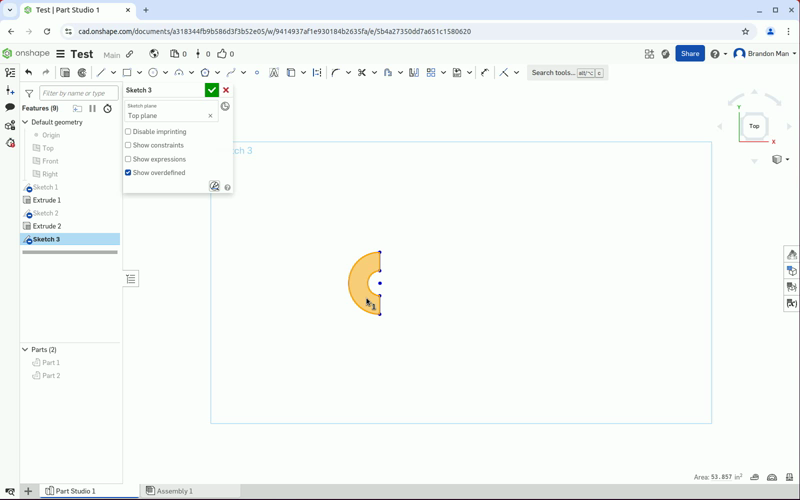
mouse_move(73, 352)
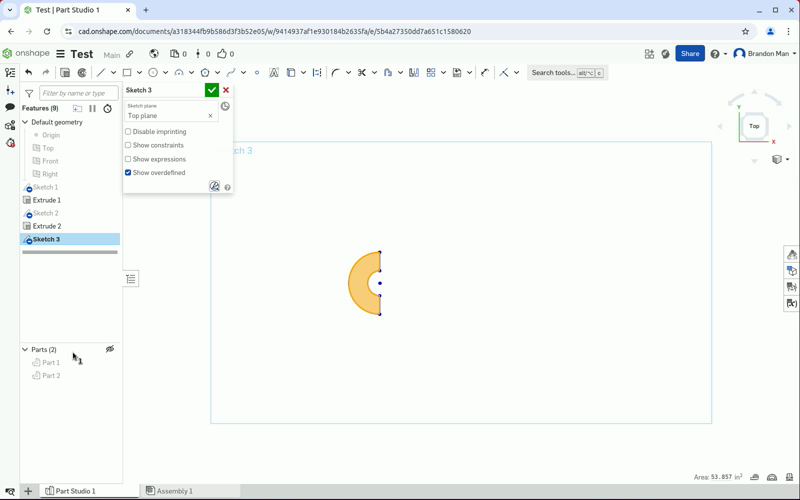
key(shift+y)
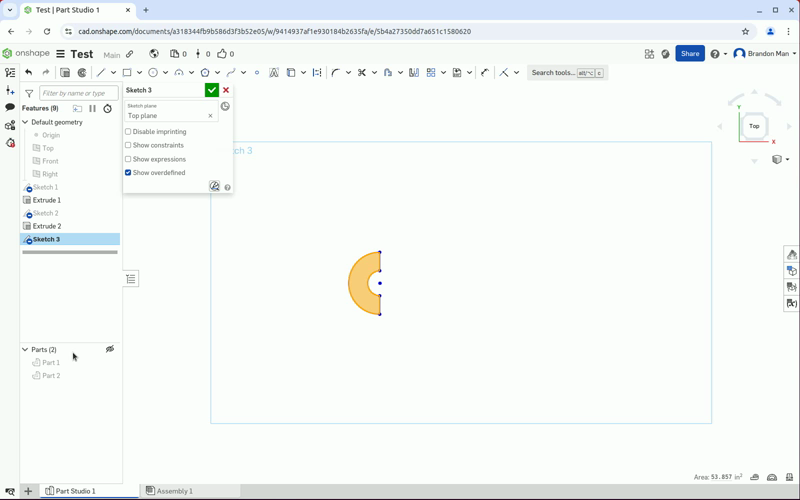
key(shift+e)
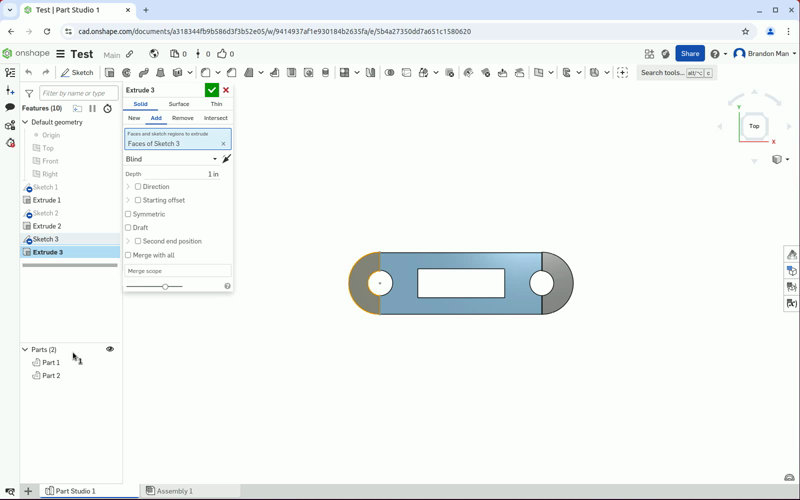
mouse_move(143, 106)
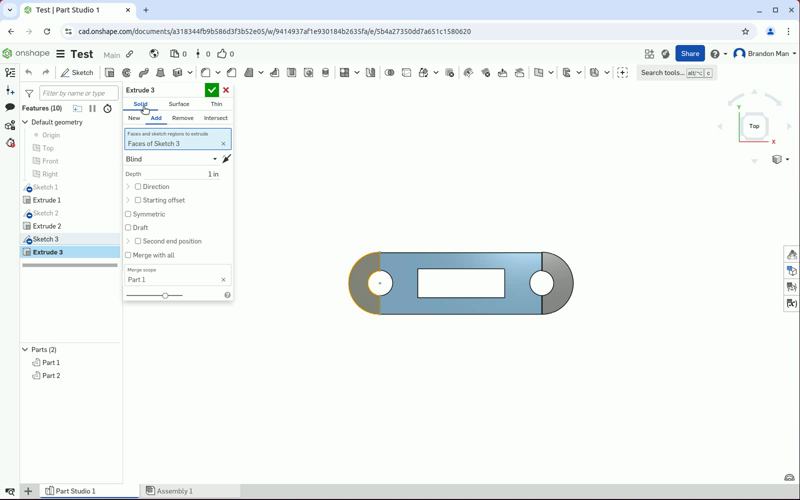
click(143, 106)
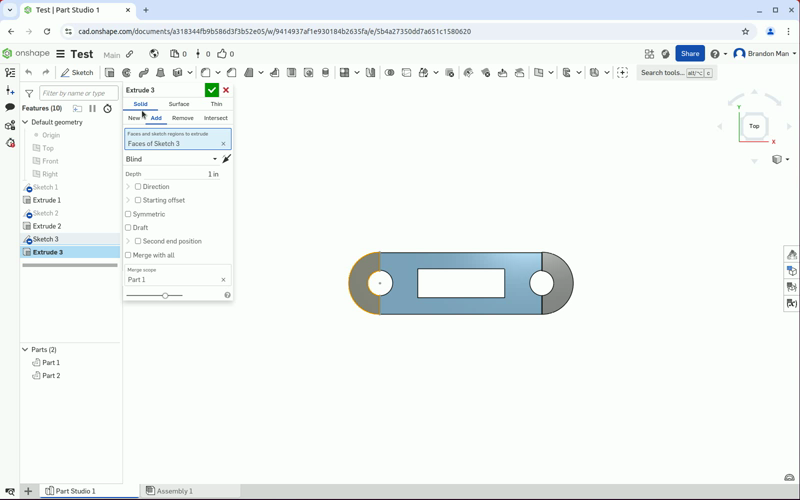
mouse_move(137, 120)
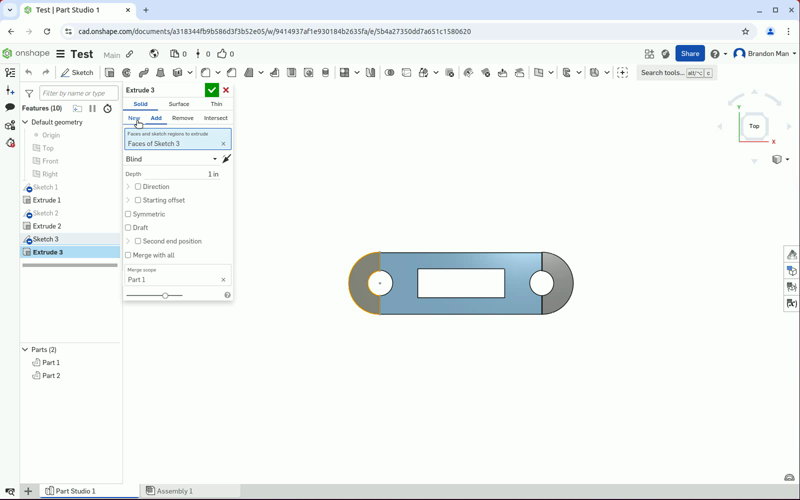
click(137, 120)
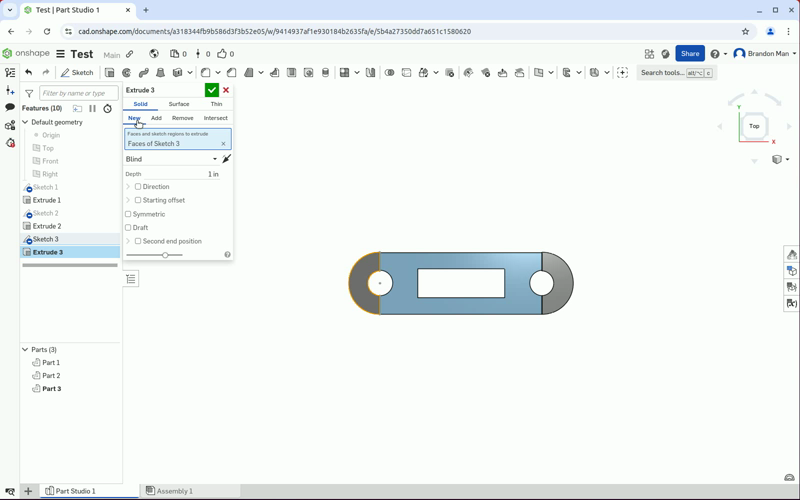
key(tab, 4)
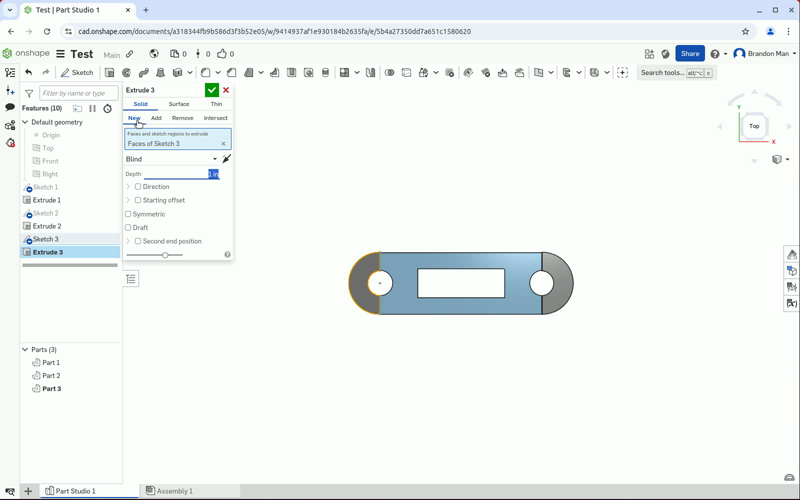
text(9.147)
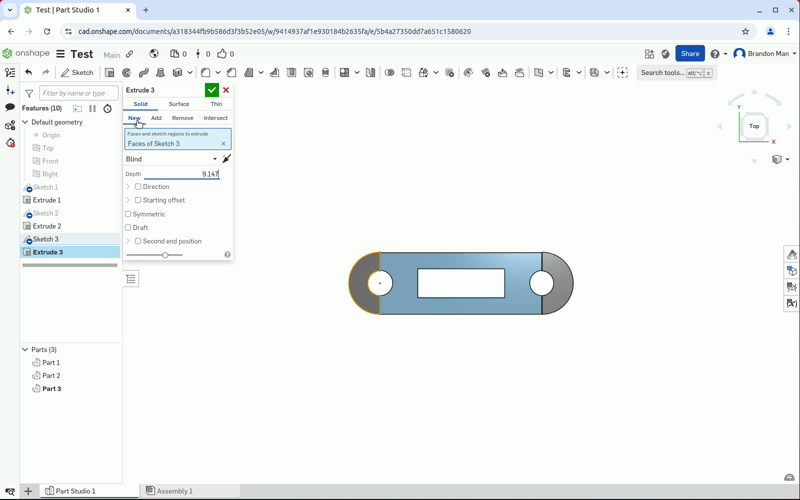
key(enter)
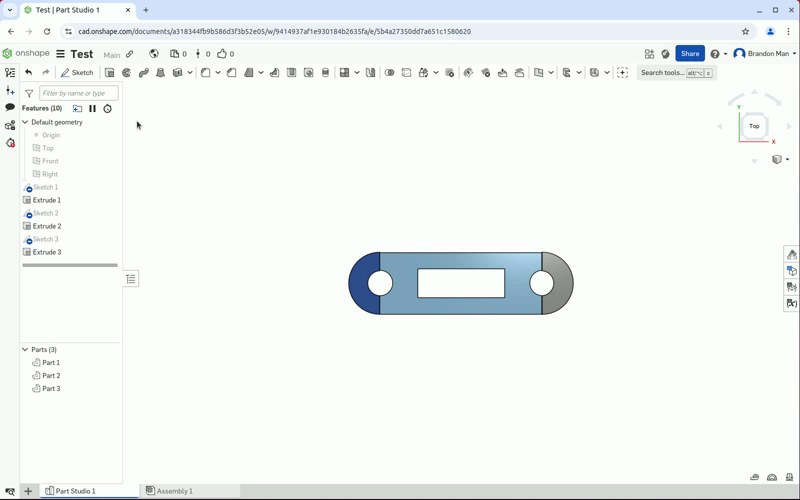
key(shift+h)
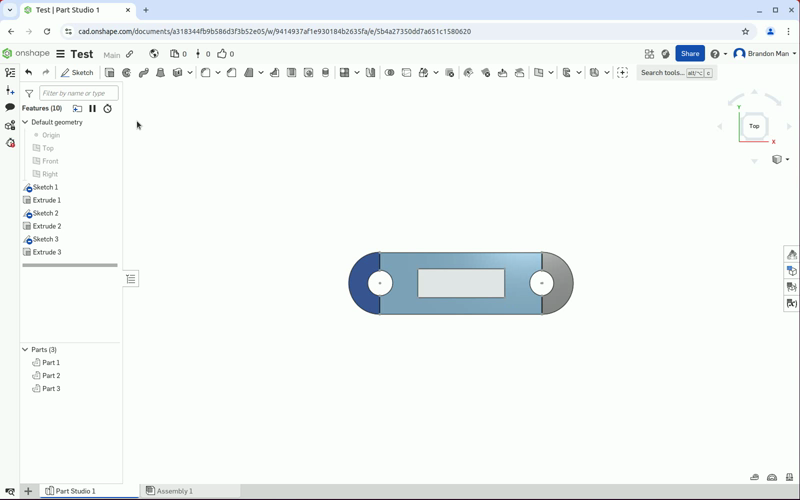
key(shift+h)
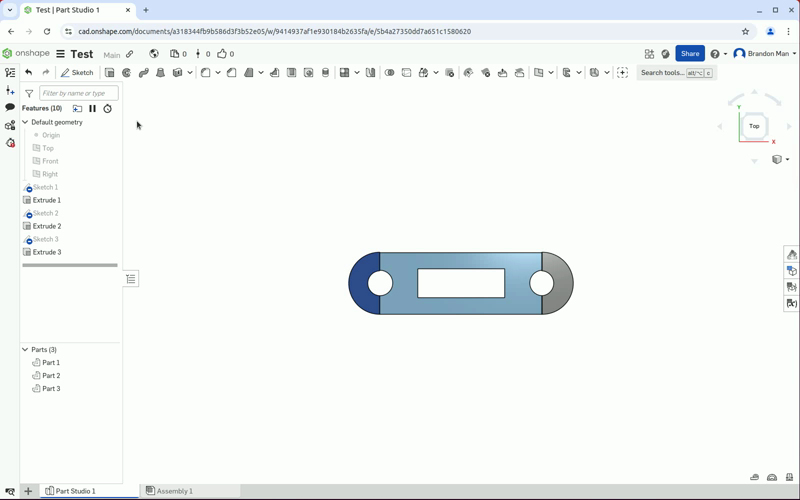
mouse_move(73, 189)
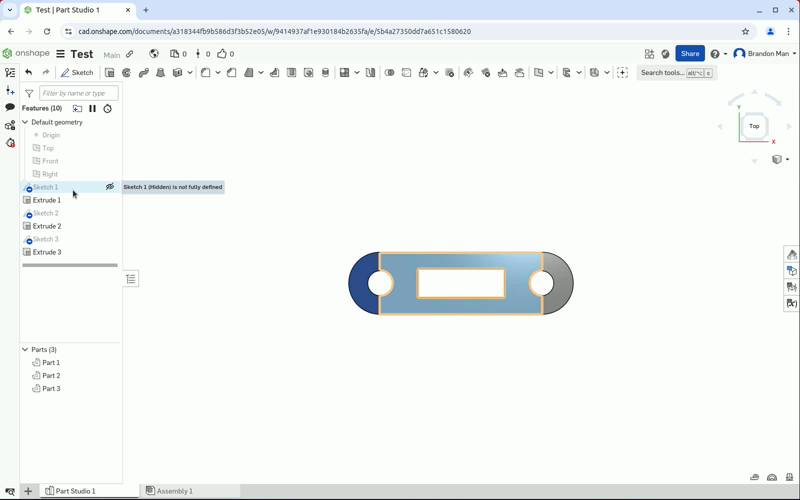
click(73, 189)
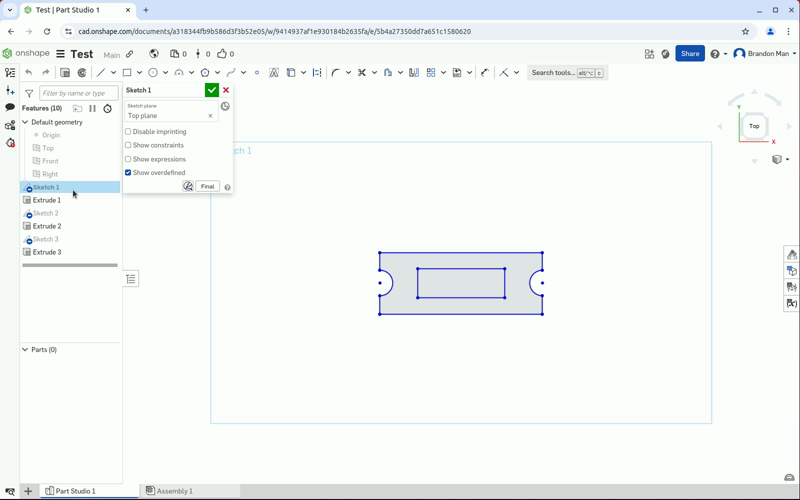
mouse_move(229, 92)
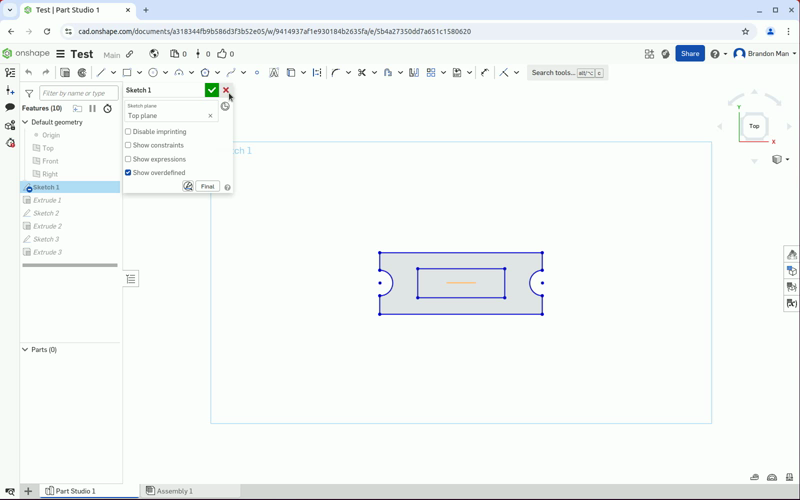
click(229, 92)
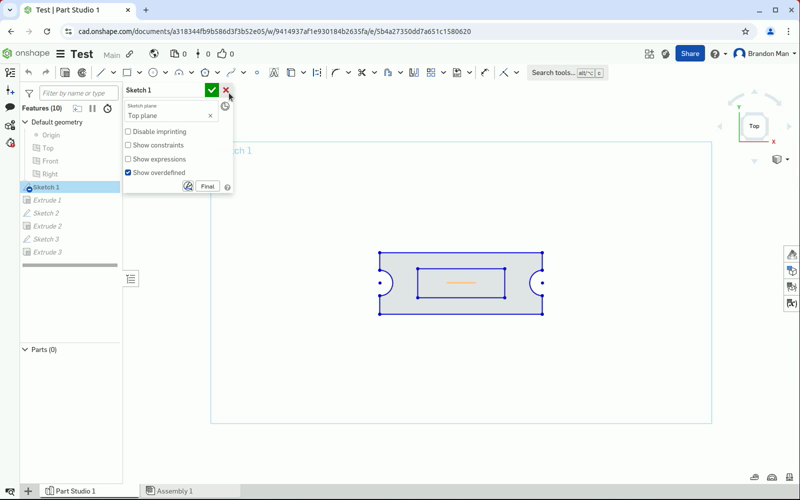
key(shift+s)
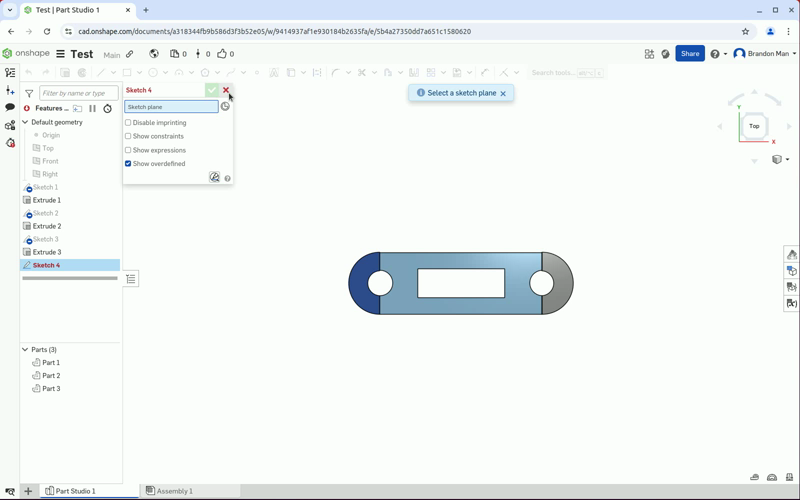
mouse_move(73, 150)
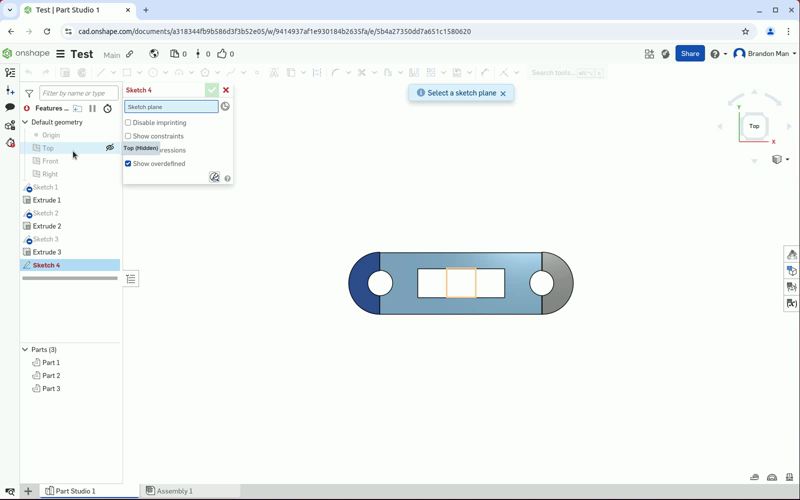
click(73, 150)
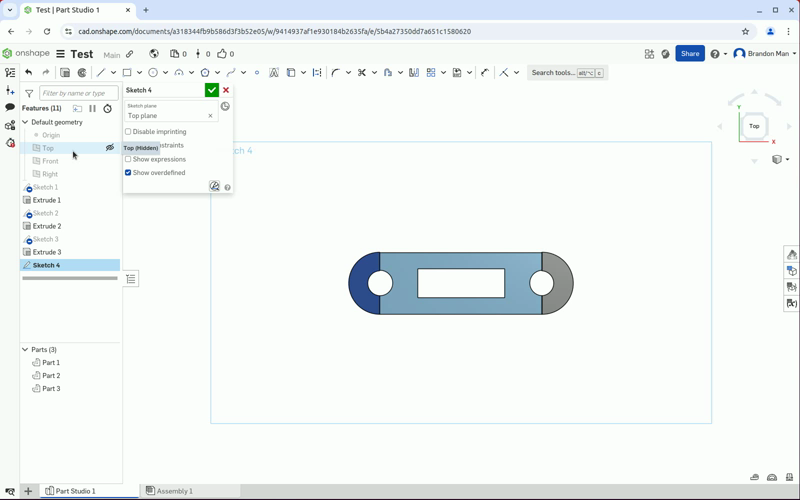
mouse_move(73, 352)
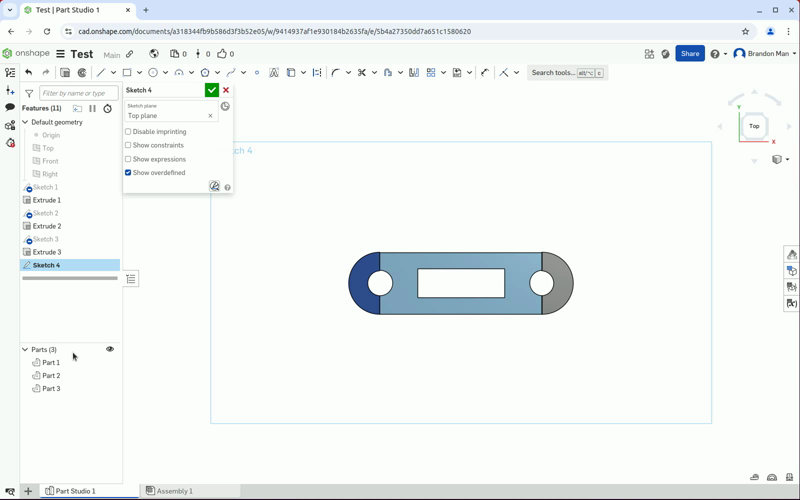
key(y)
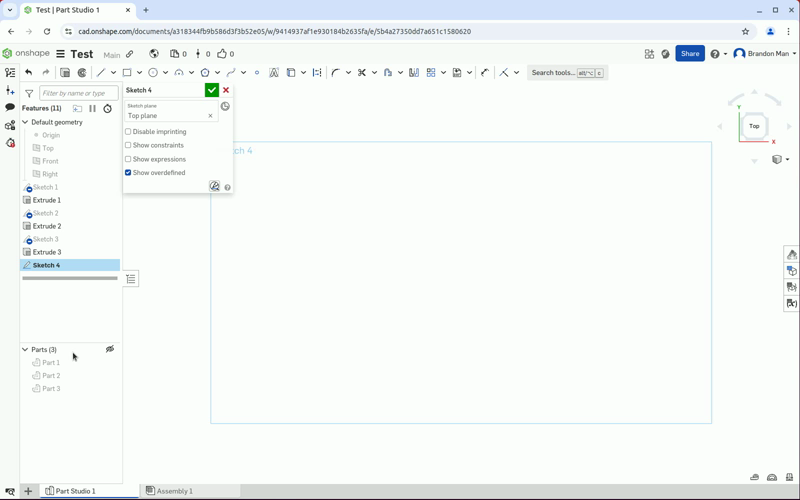
key(l)
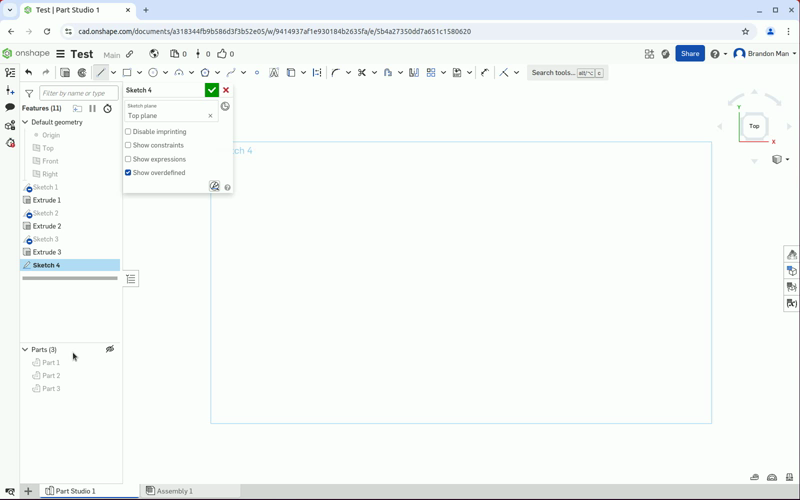
key_down(shift)
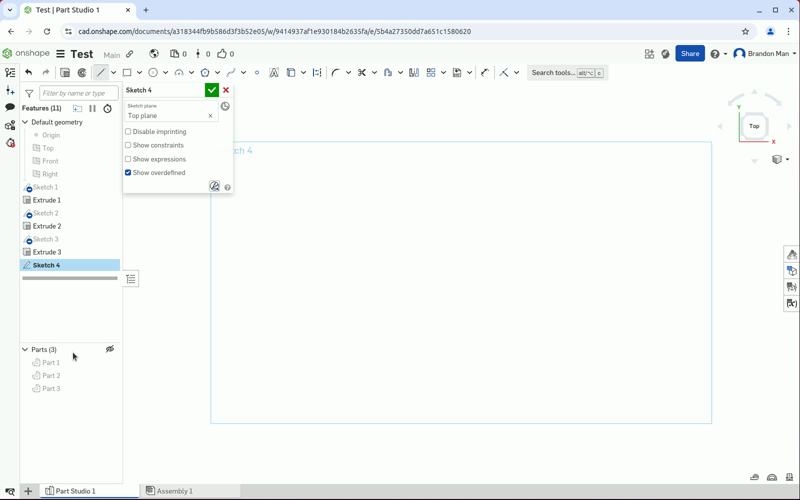
mouse_move(417, 297)
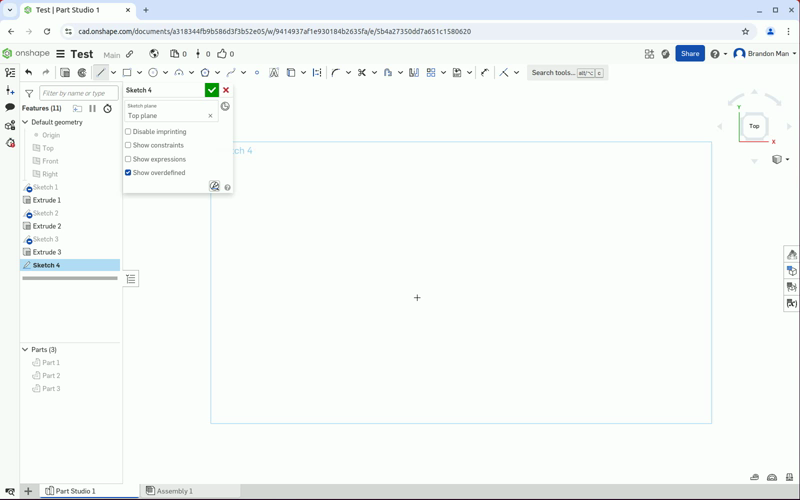
click(417, 297)
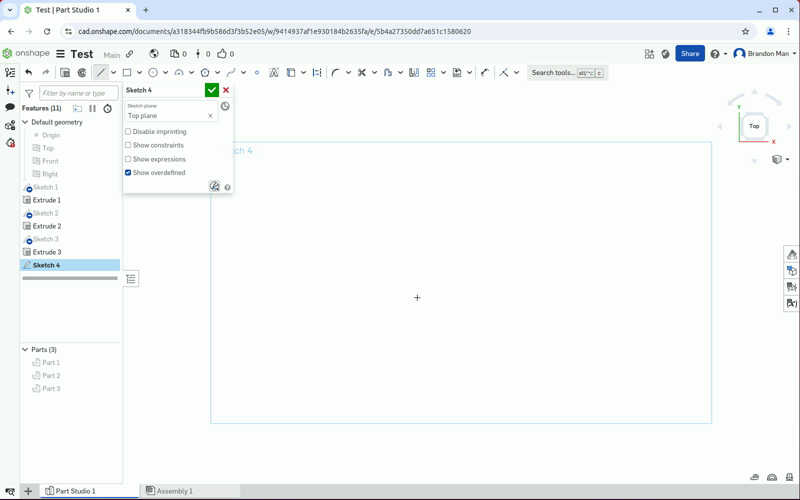
key_up(shift)
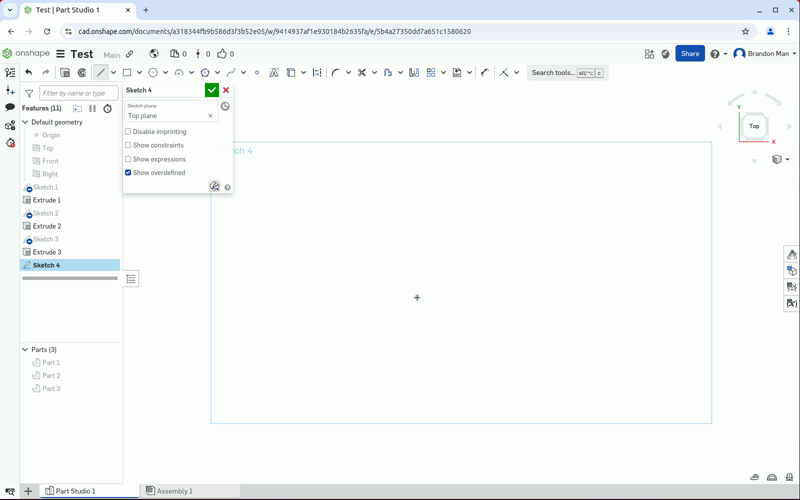
key_down(shift)
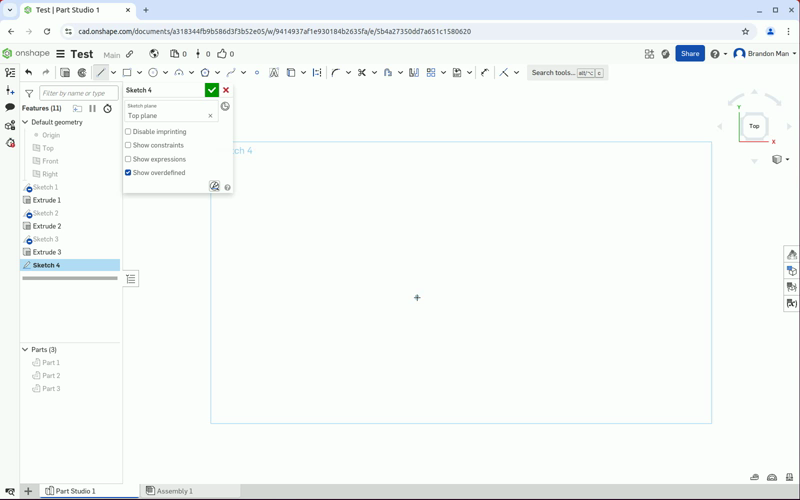
mouse_move(504, 297)
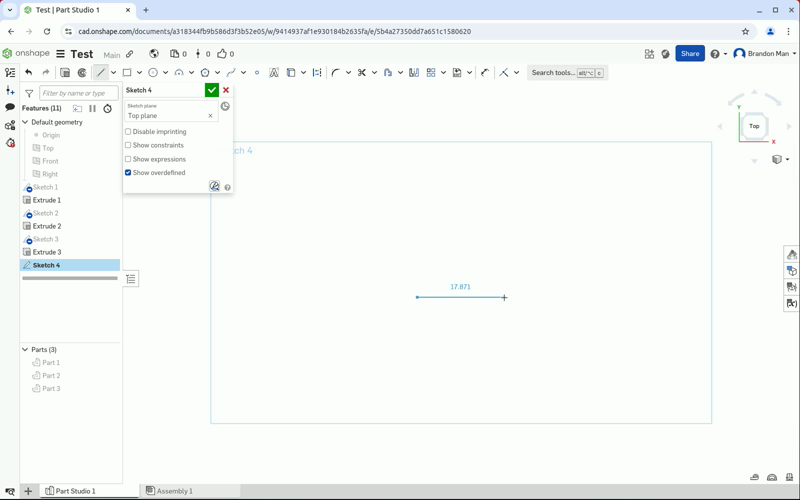
click(504, 297)
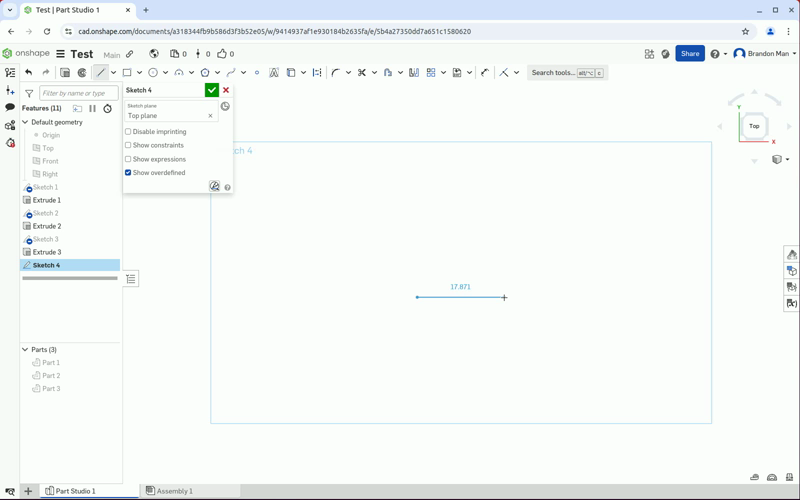
key_up(shift)
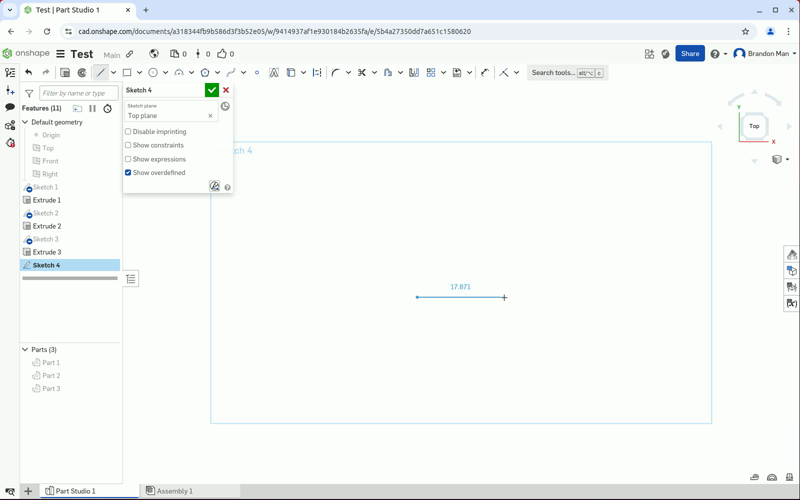
key_down(shift)
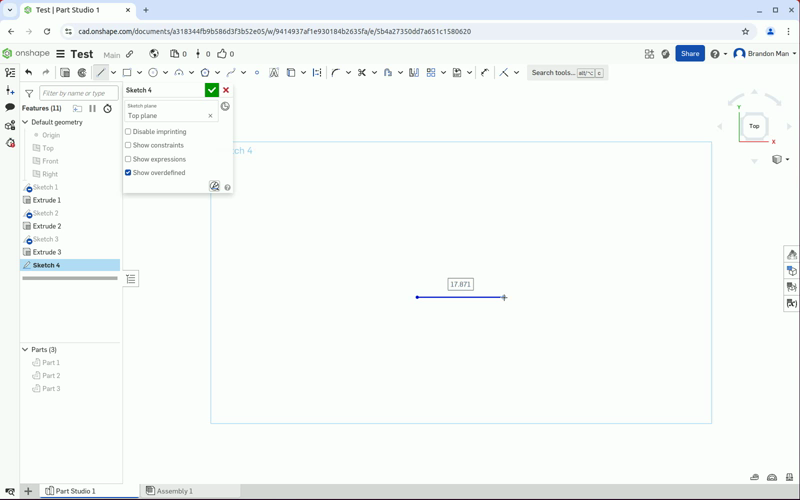
mouse_move(534, 297)
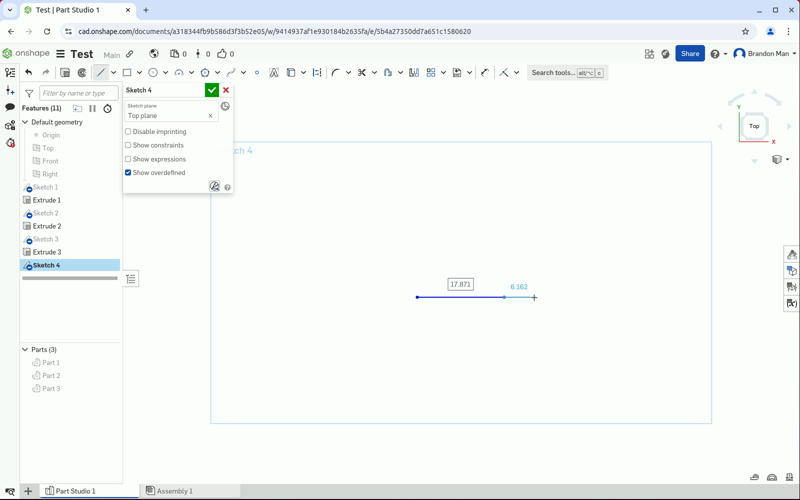
mouse_move(504, 267)
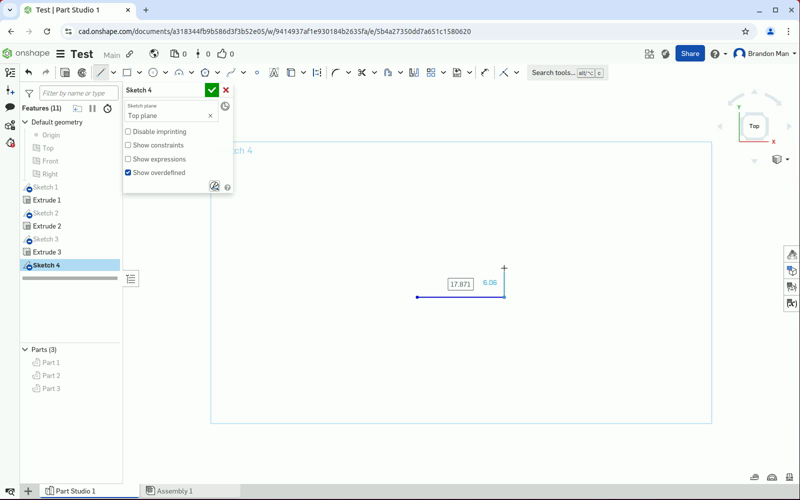
click(504, 267)
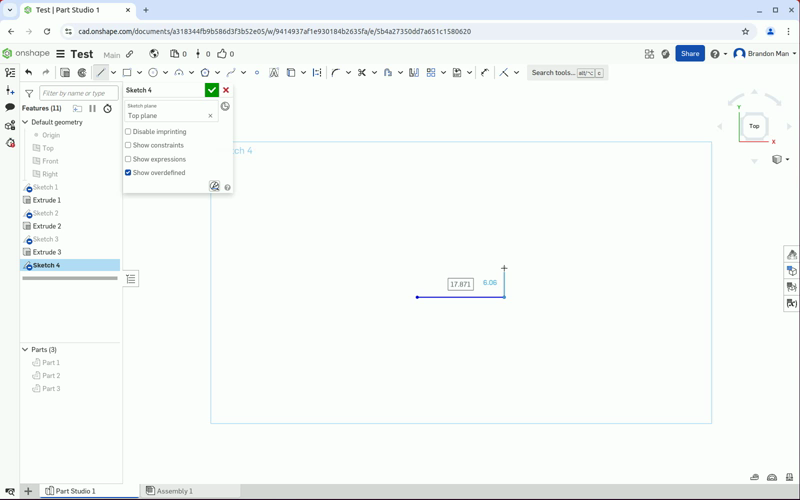
key_up(shift)
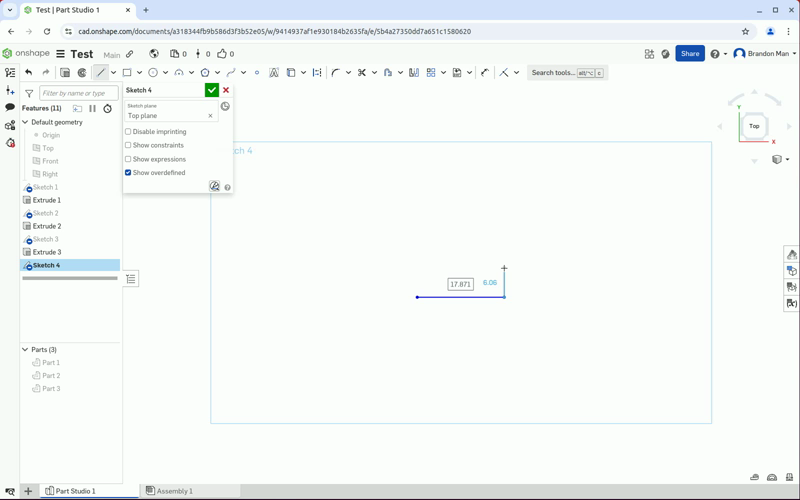
key_down(shift)
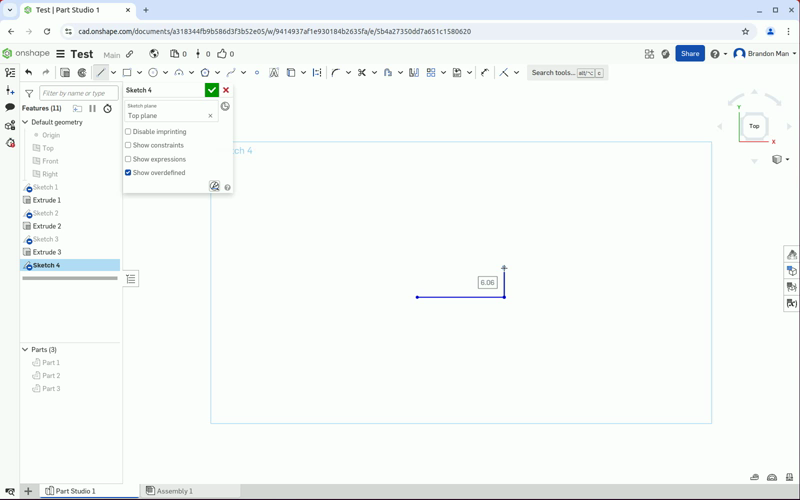
mouse_move(417, 267)
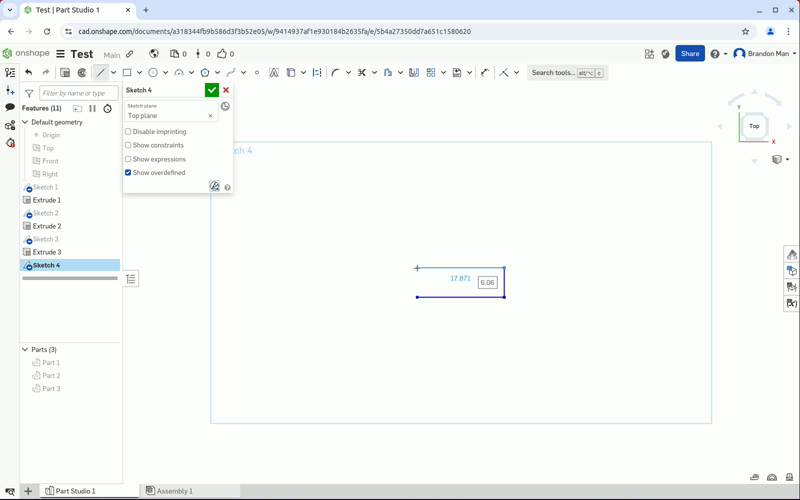
click(417, 267)
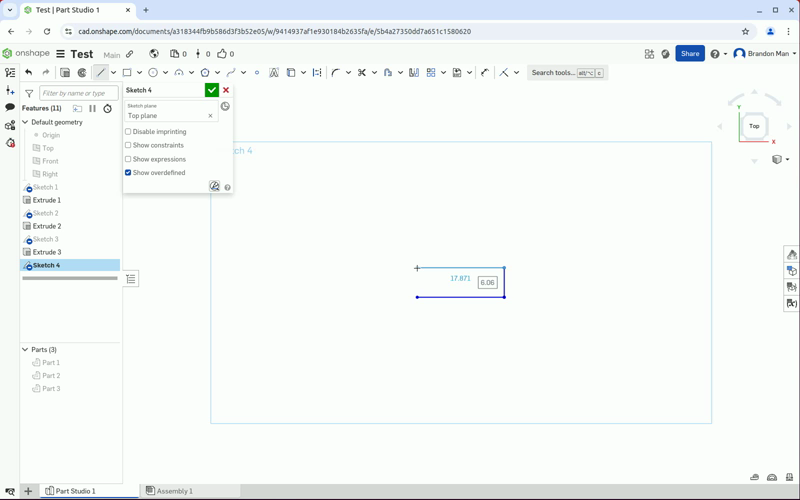
key_up(shift)
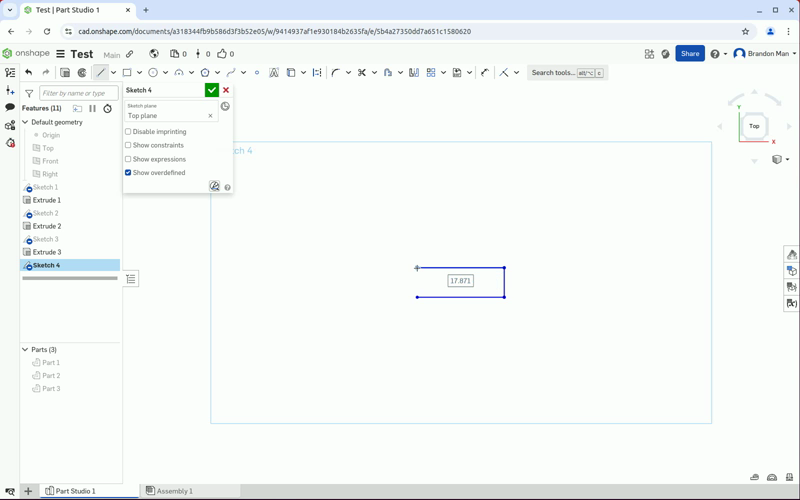
mouse_move(447, 267)
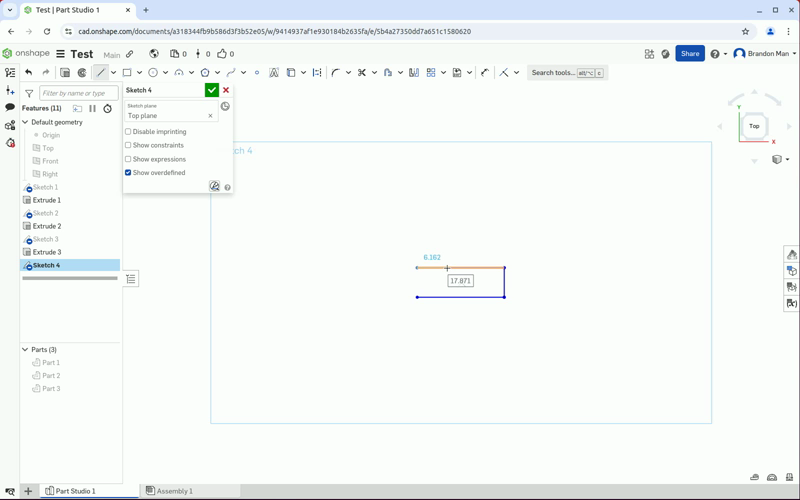
key_down(shift)
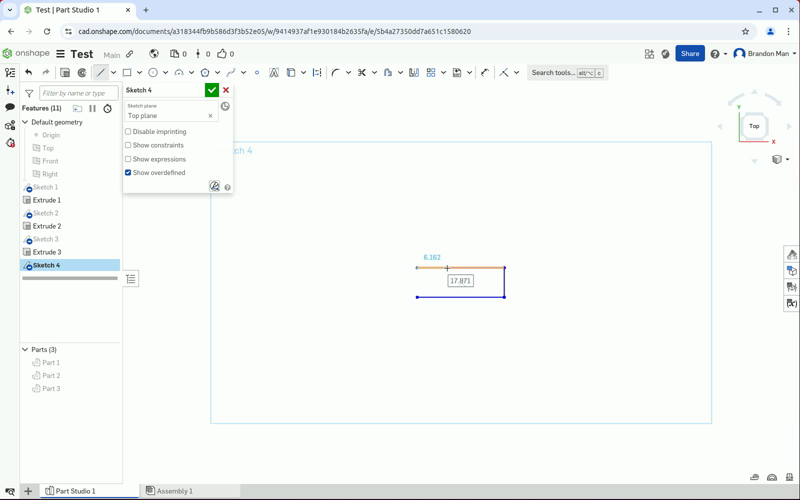
mouse_move(417, 297)
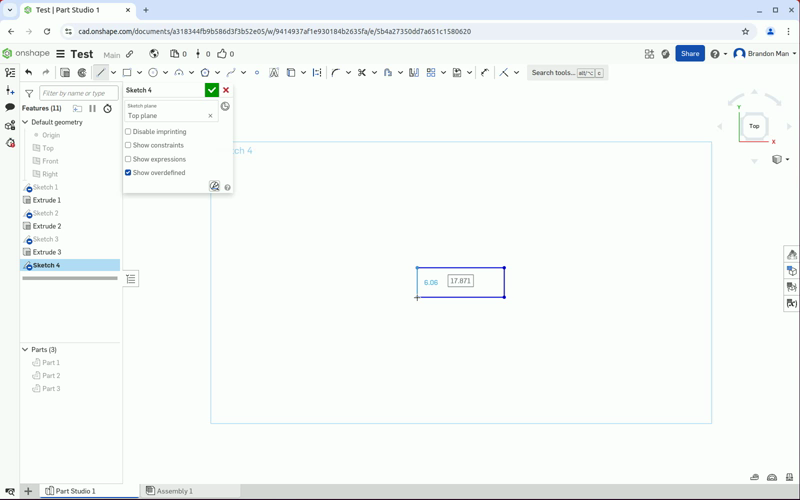
key_up(shift)
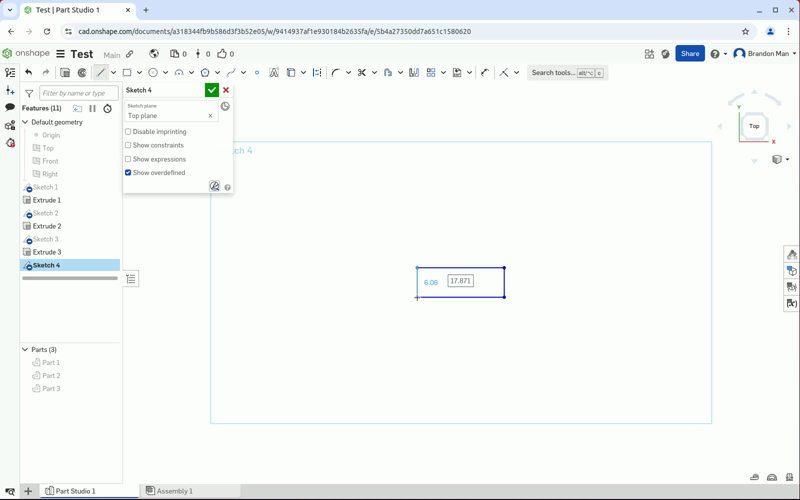
click(417, 297)
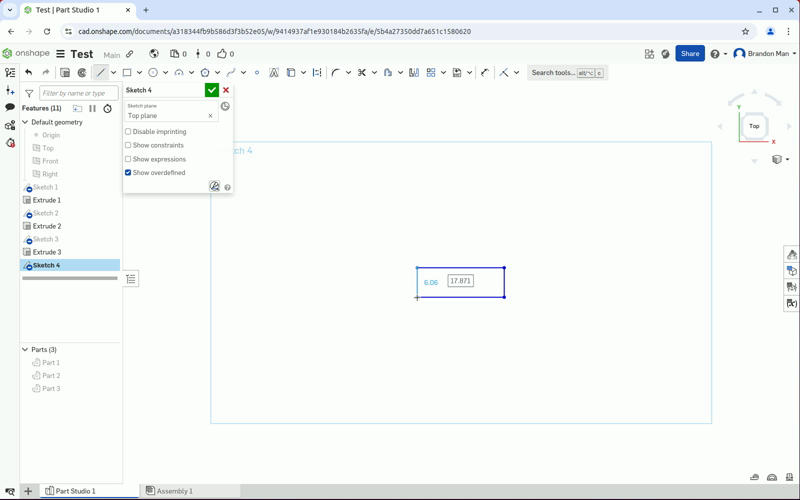
key(esc)
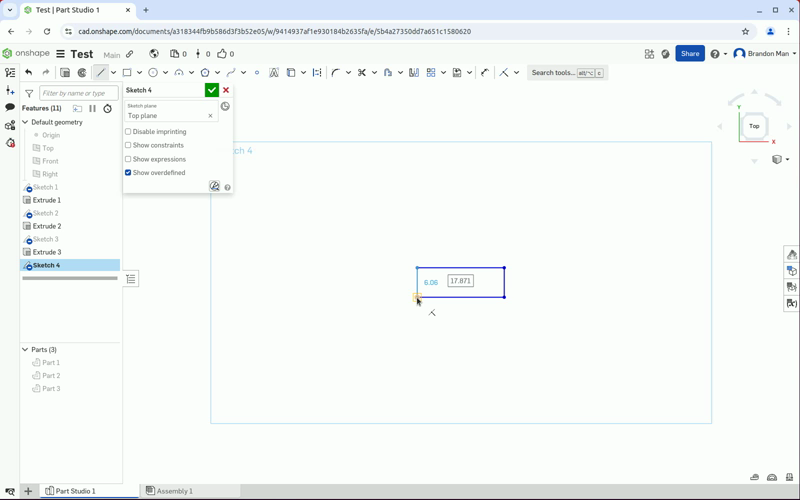
mouse_move(478, 284)
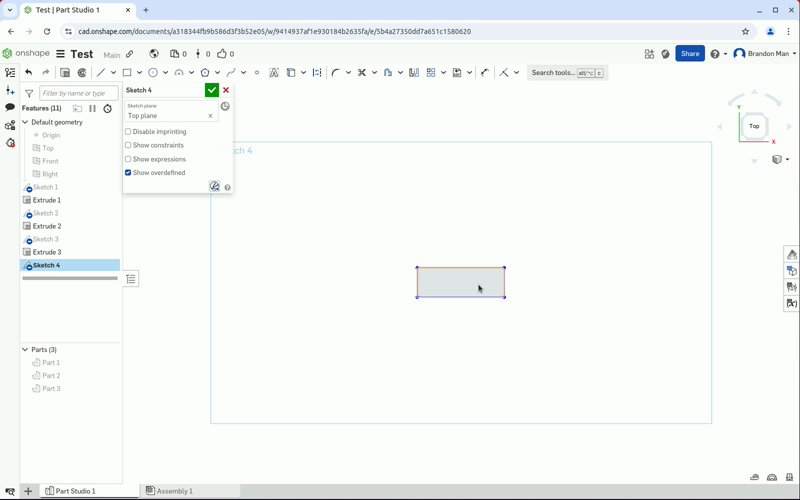
click(478, 284)
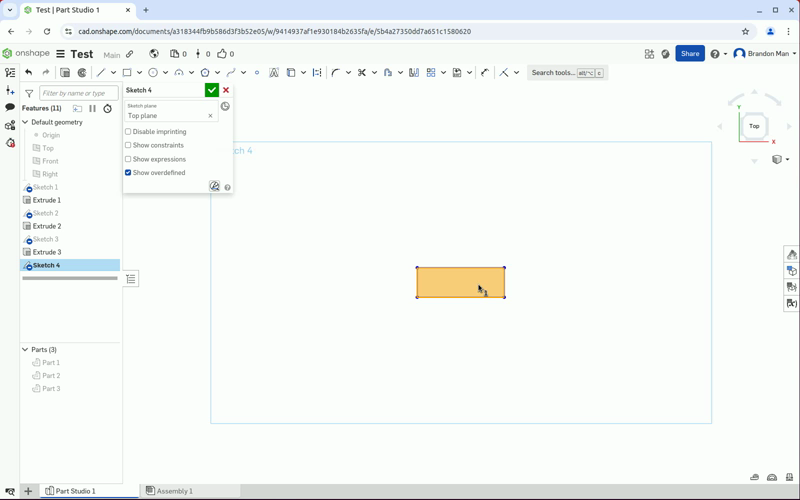
mouse_move(73, 352)
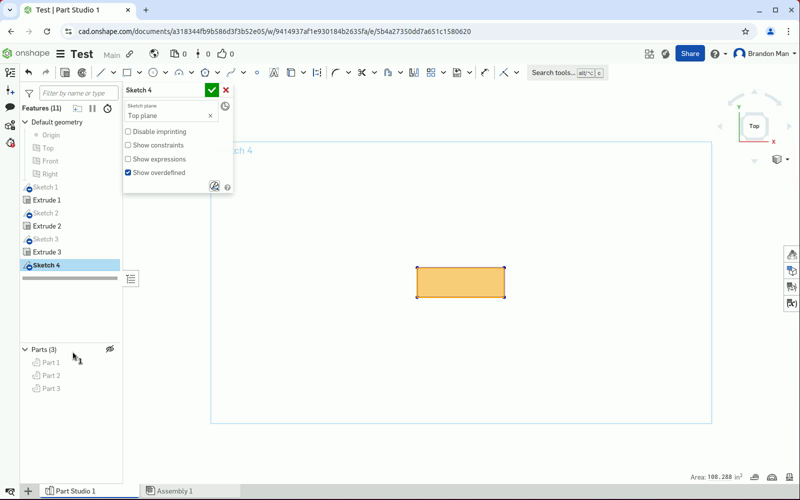
key(shift+y)
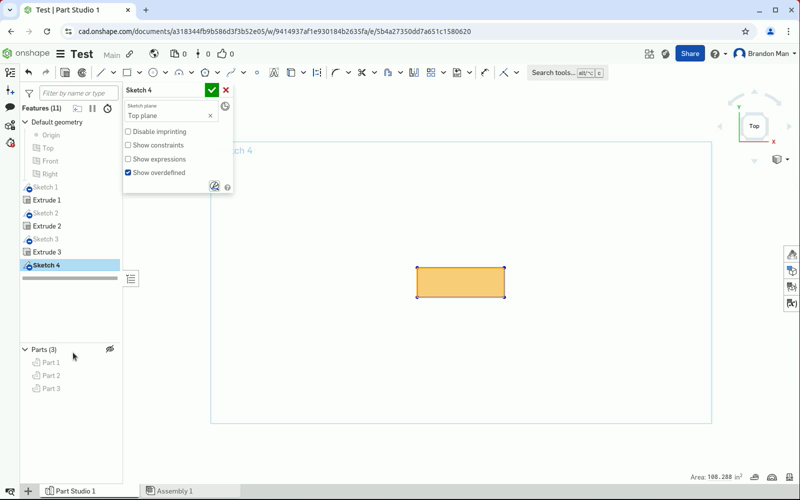
key(shift+e)
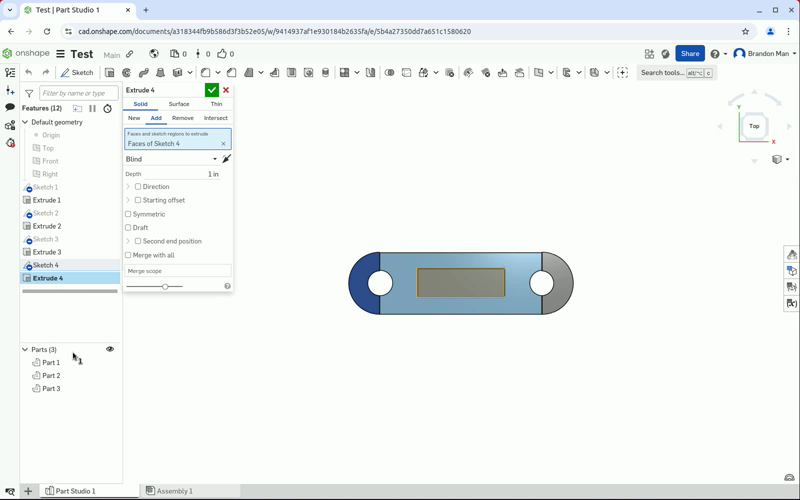
mouse_move(143, 106)
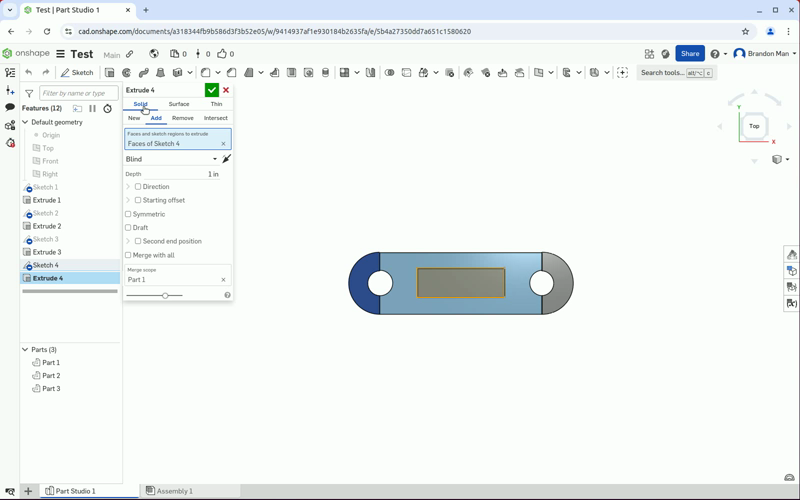
click(143, 106)
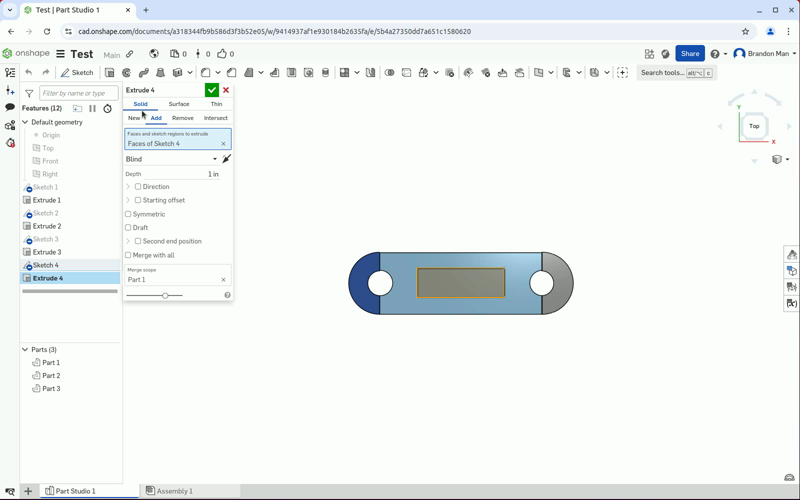
mouse_move(137, 120)
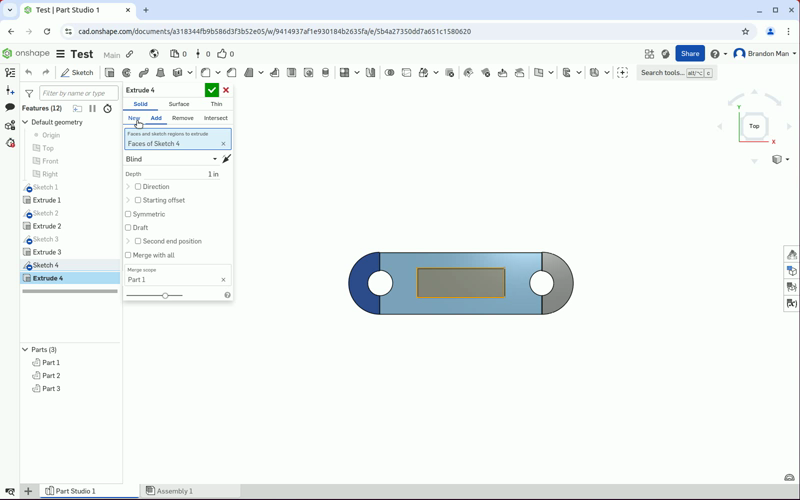
click(137, 120)
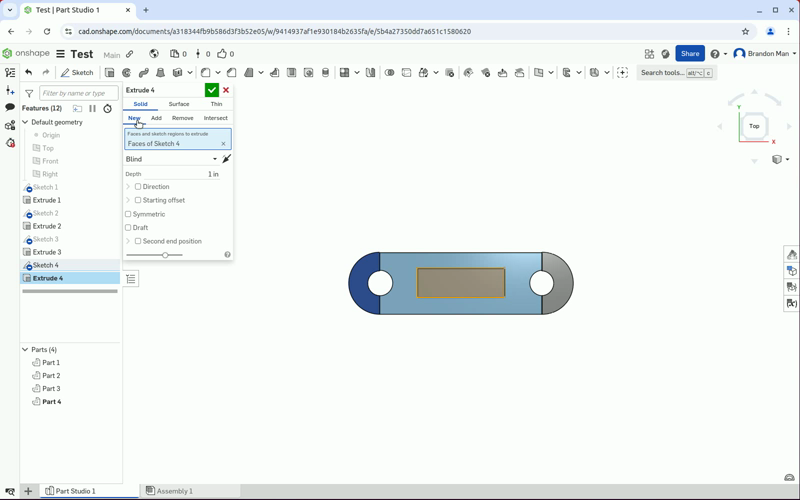
key(tab, 4)
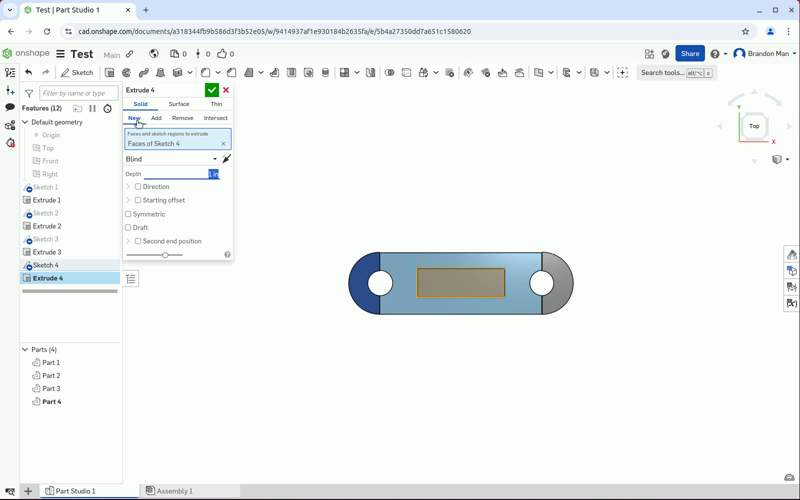
text(15.887)
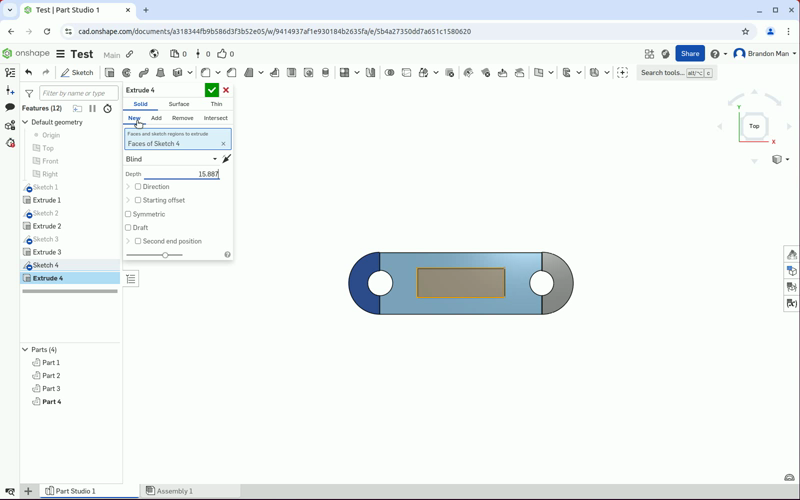
key(enter)
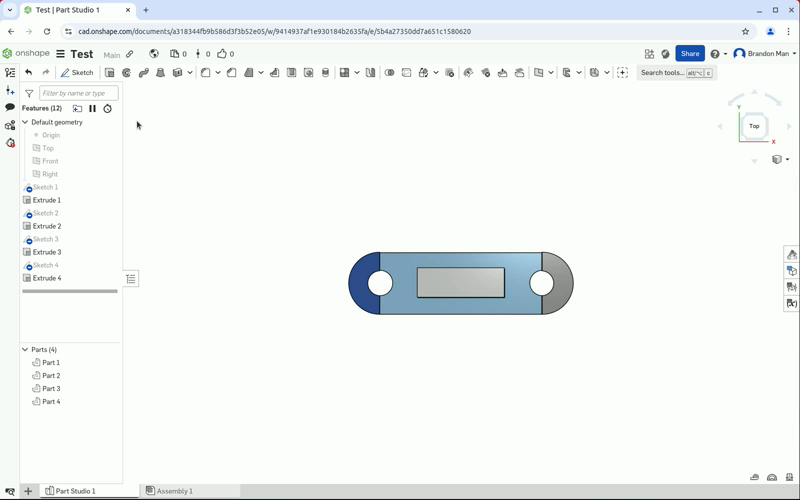
key(shift+h)
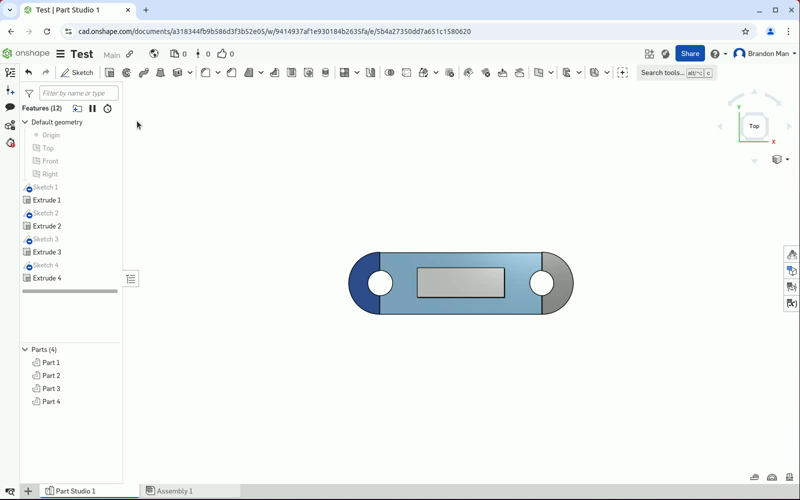
key(shift+h)
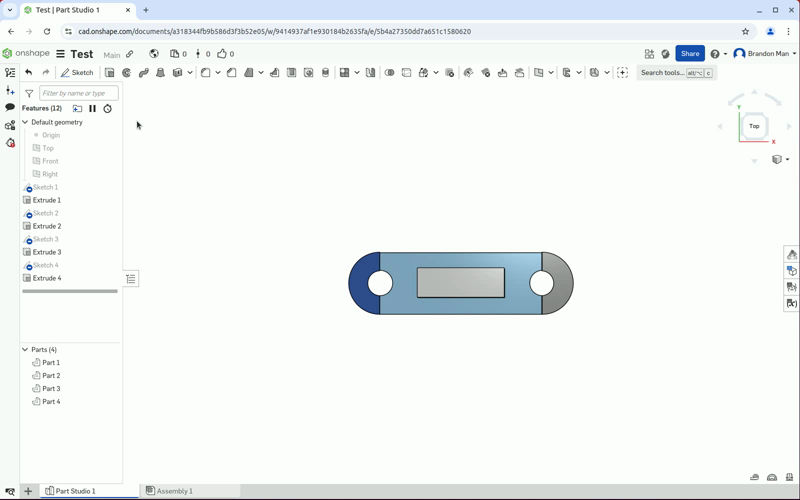
mouse_move(73, 189)
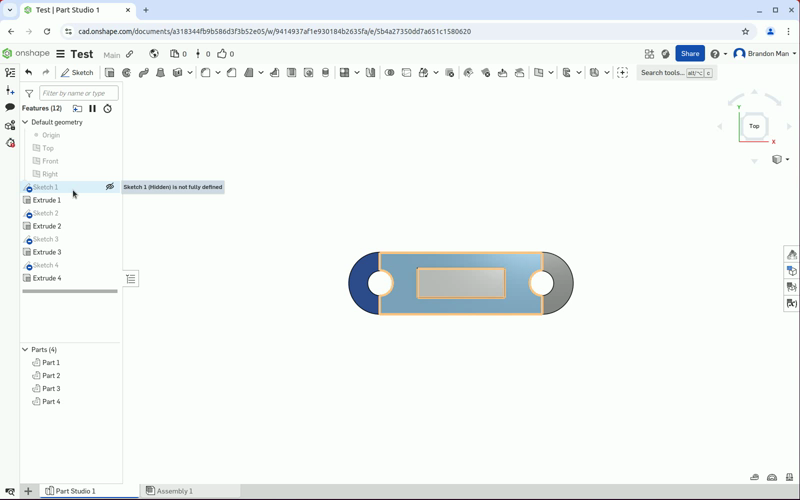
click(73, 189)
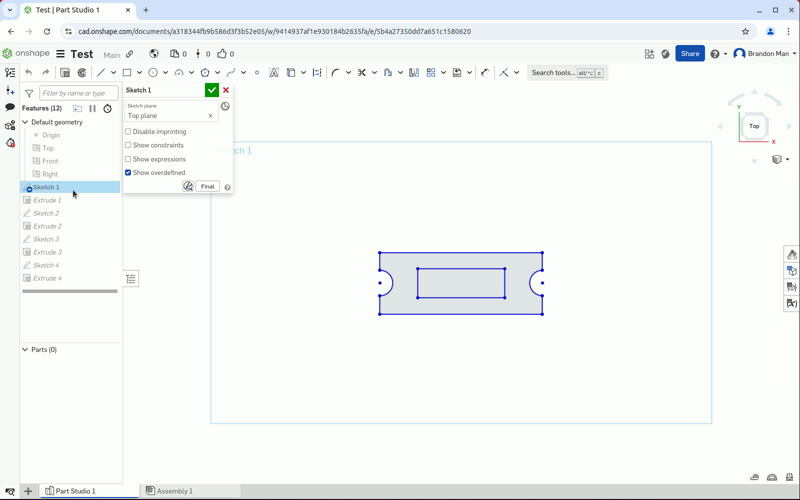
mouse_move(229, 92)
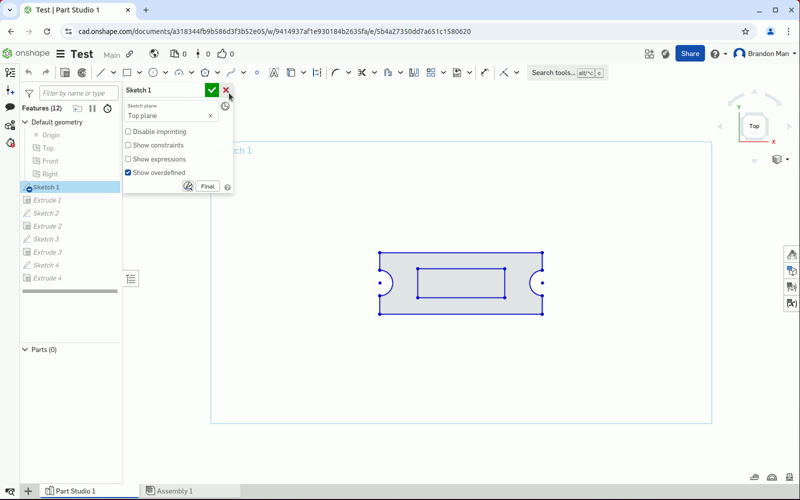
click(229, 92)
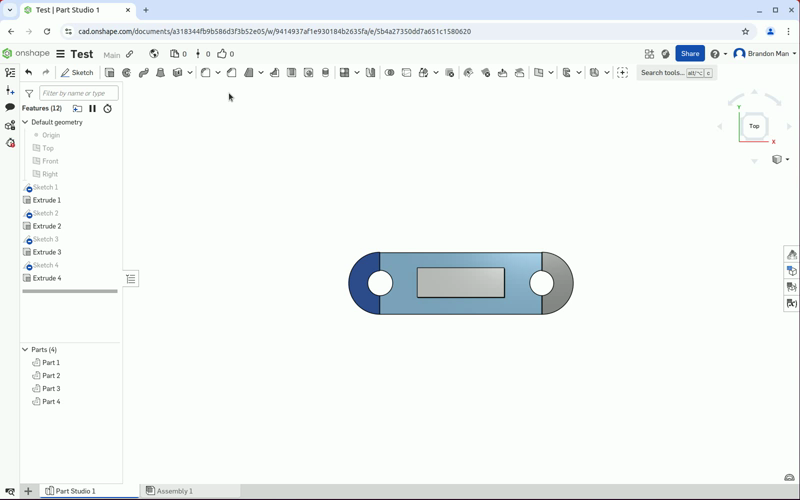
mouse_move(73, 352)
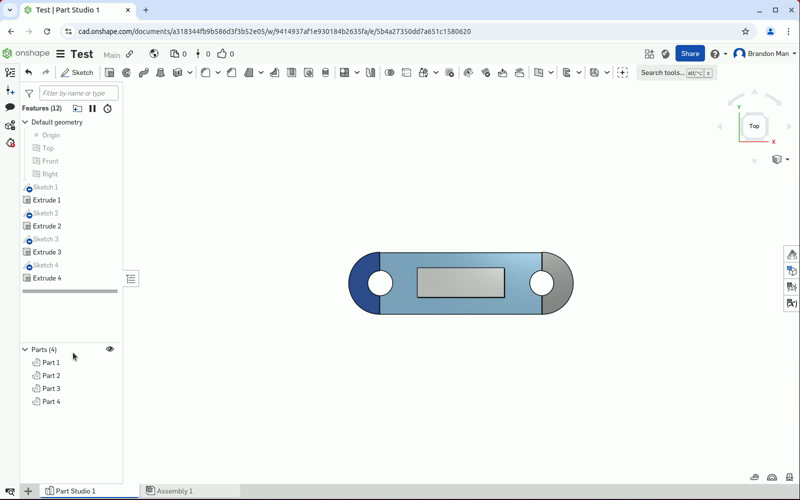
key(y)
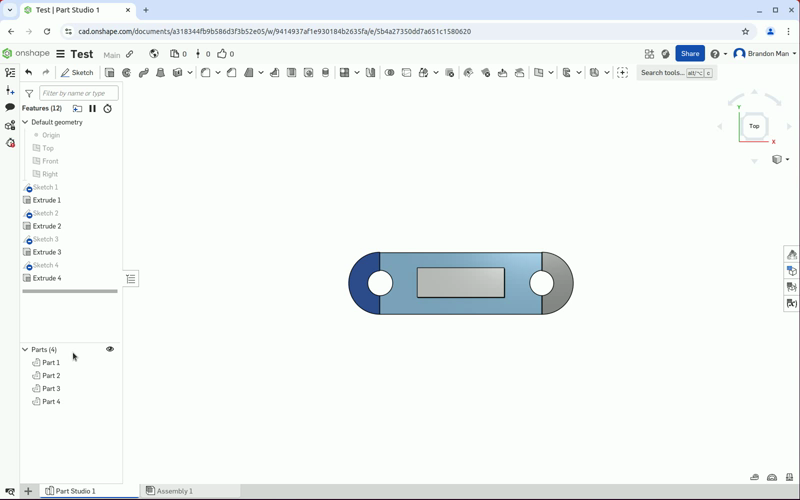
key(shift+p)
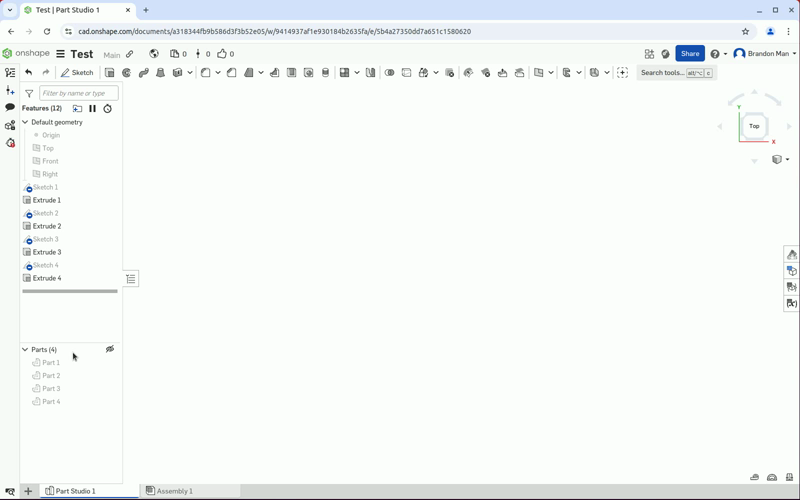
key(space)
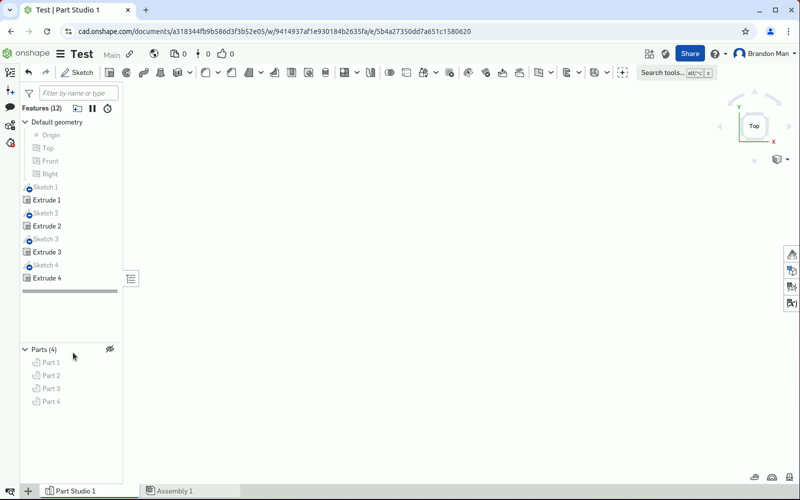
key_down(shift)
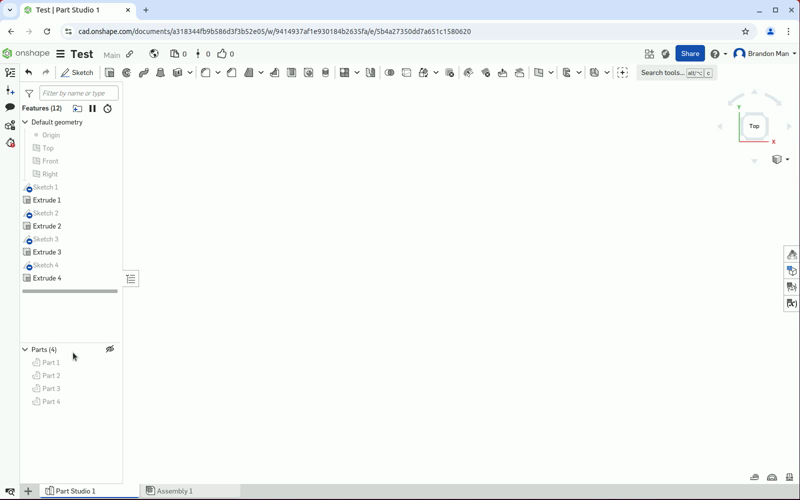
key(up)
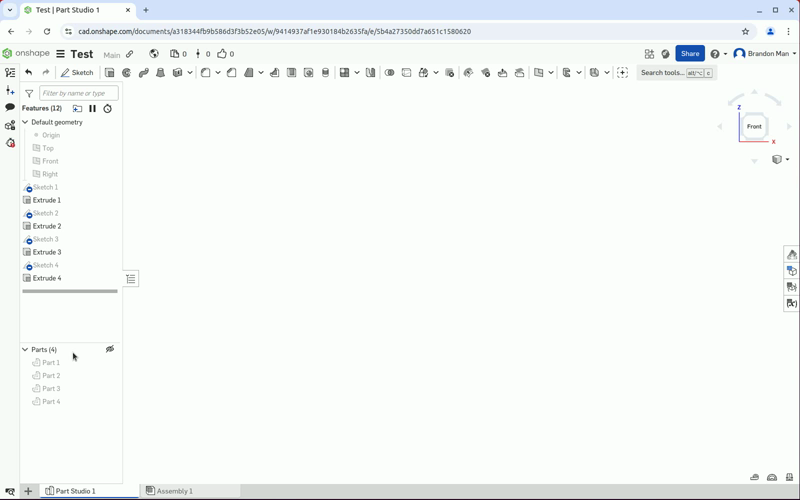
key_up(shift)
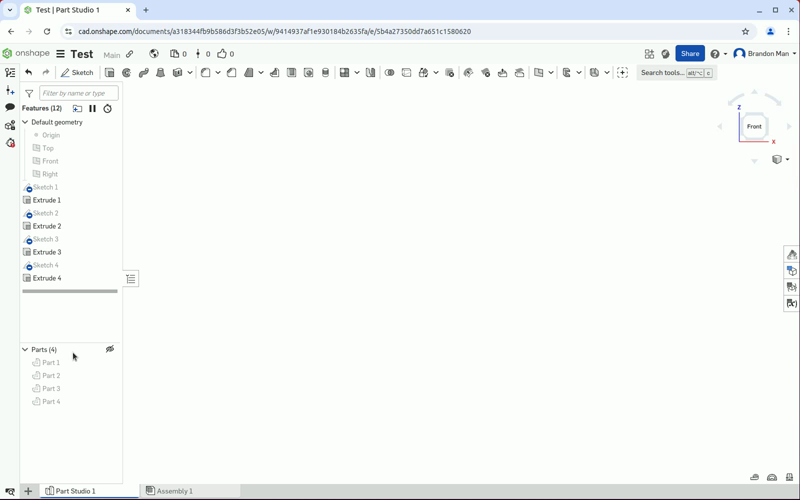
mouse_move(73, 352)
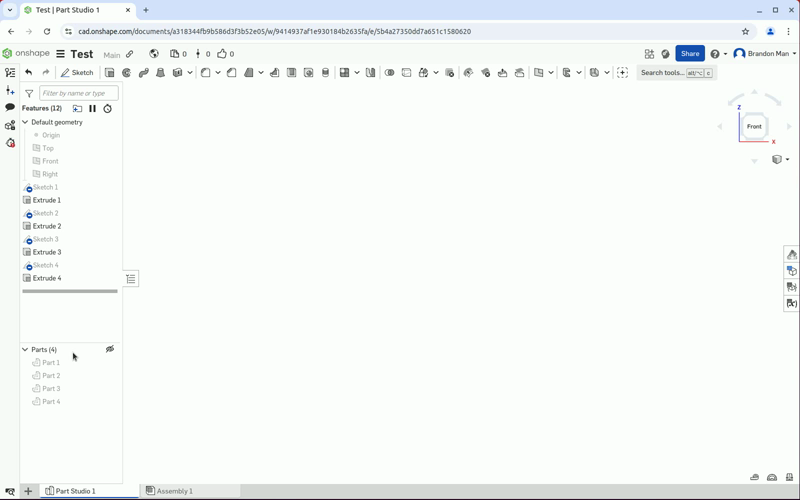
key(shift+y)
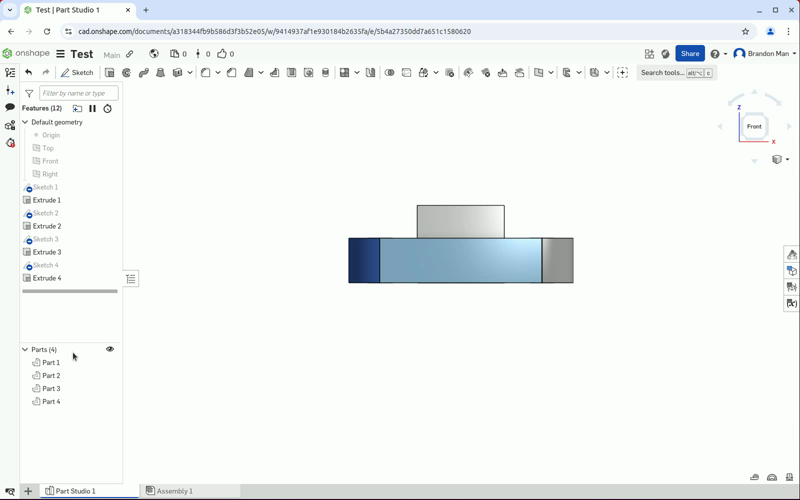
mouse_move(541, 75)
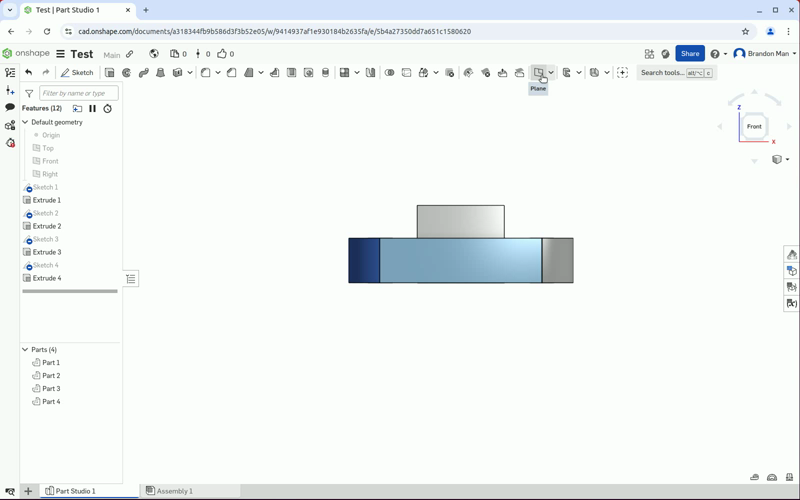
click(541, 75)
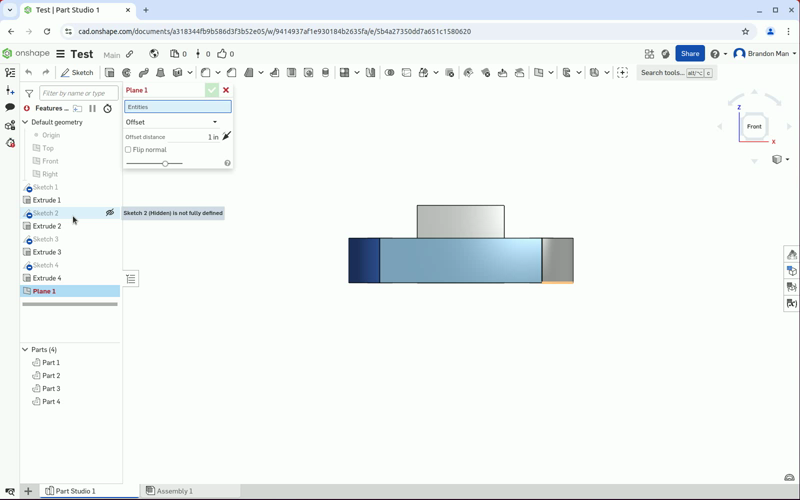
scroll(3)
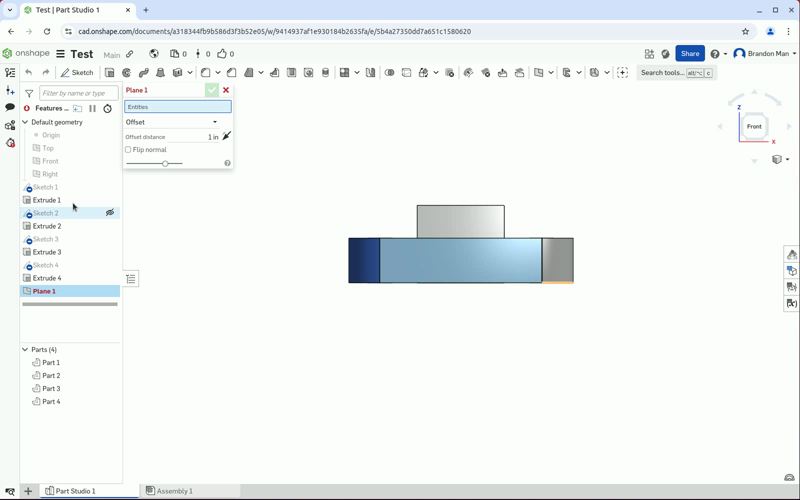
mouse_move(73, 163)
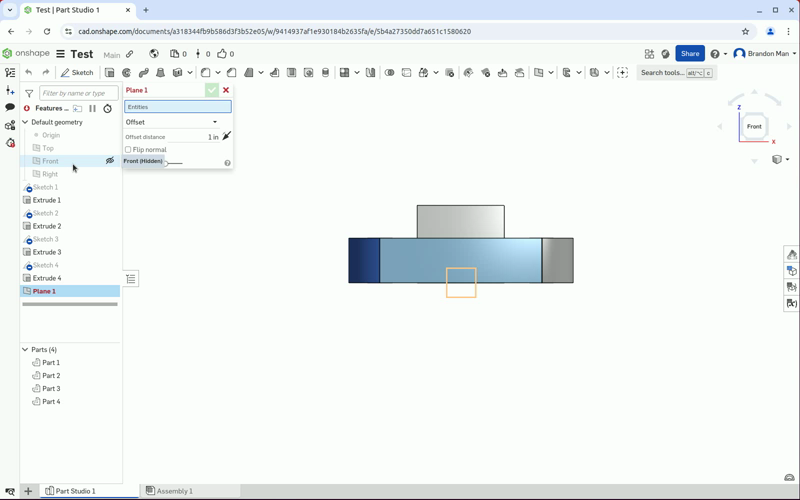
click(73, 163)
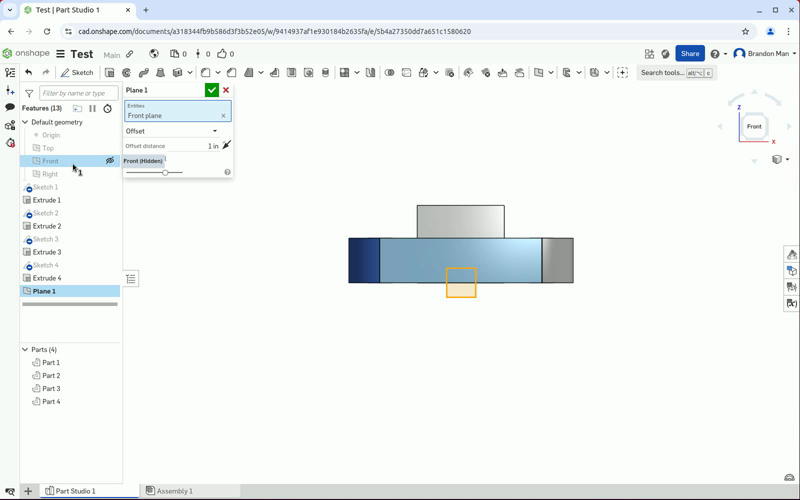
key(tab, 2)
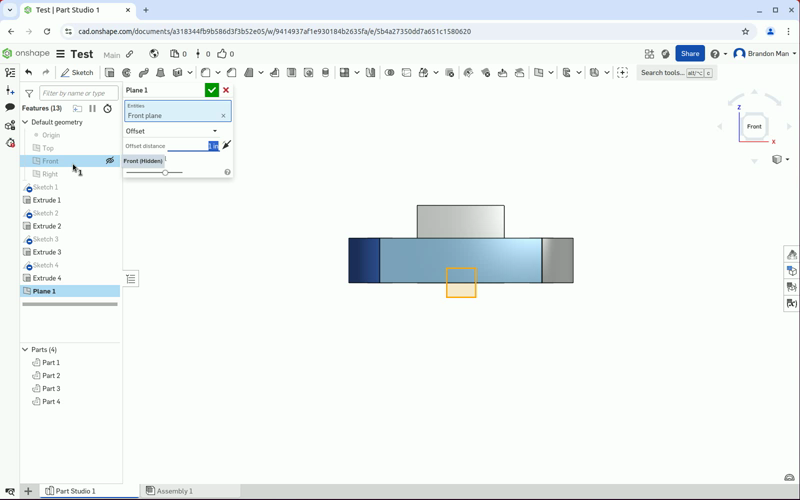
text(2.896)
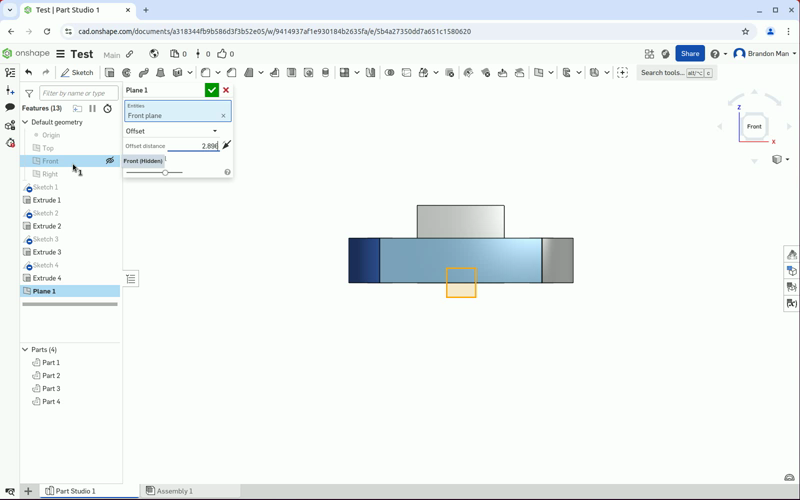
key(enter, 2)
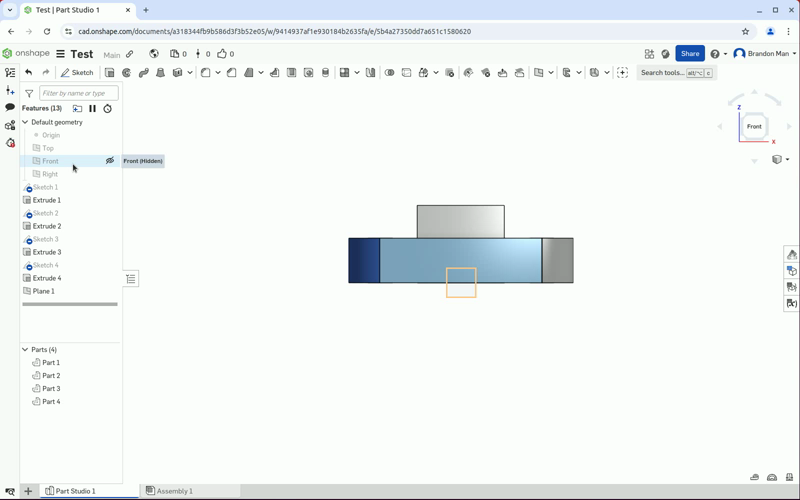
key(shift+s)
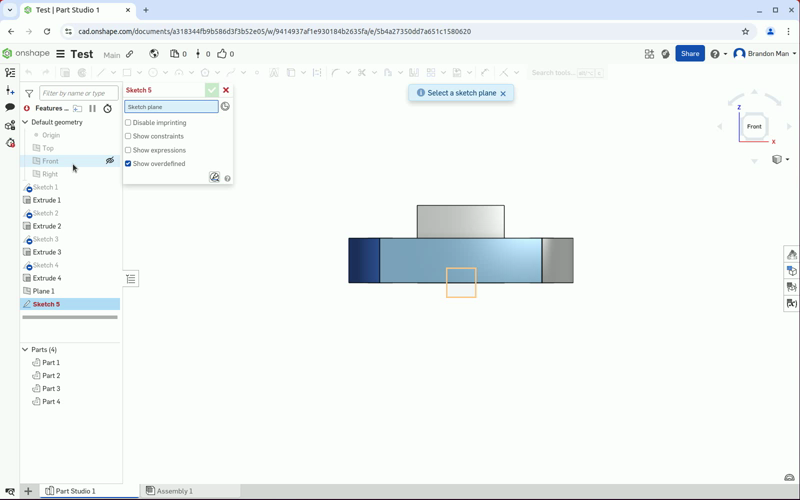
mouse_move(73, 293)
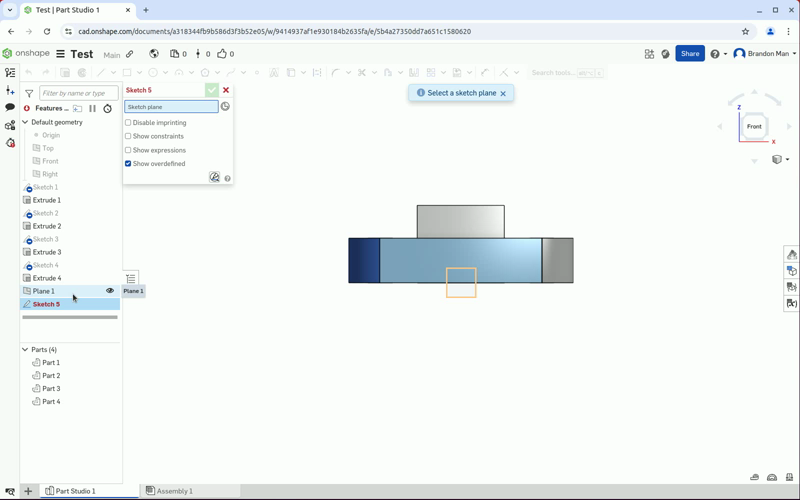
click(73, 293)
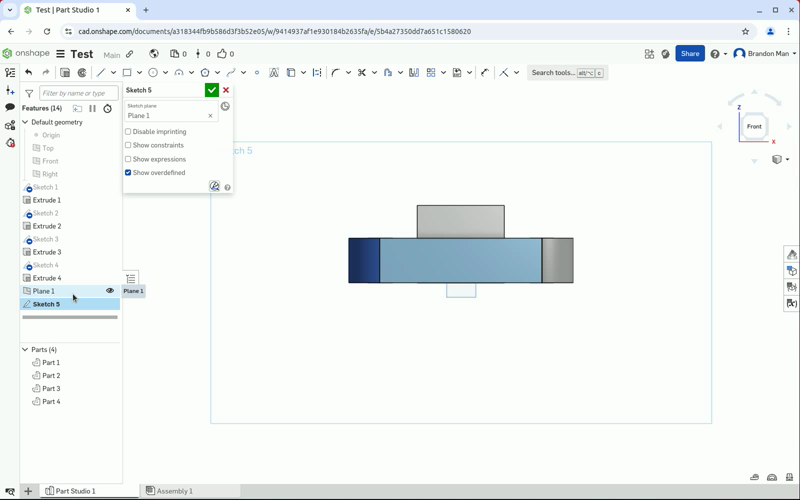
mouse_move(73, 352)
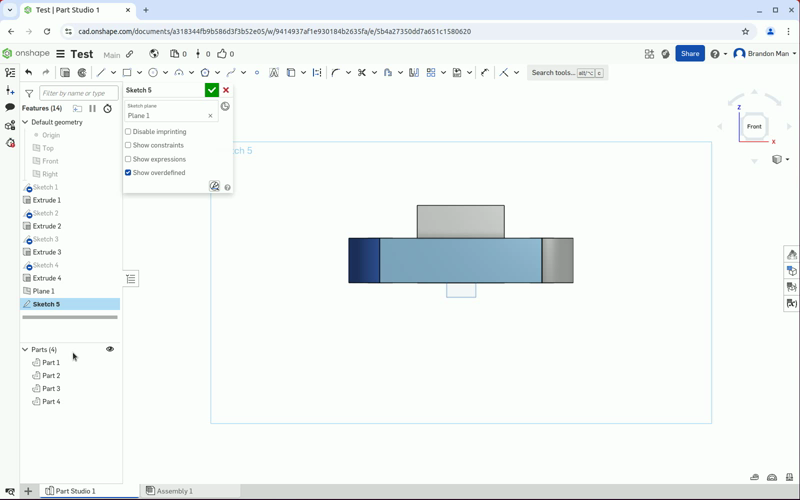
key(y)
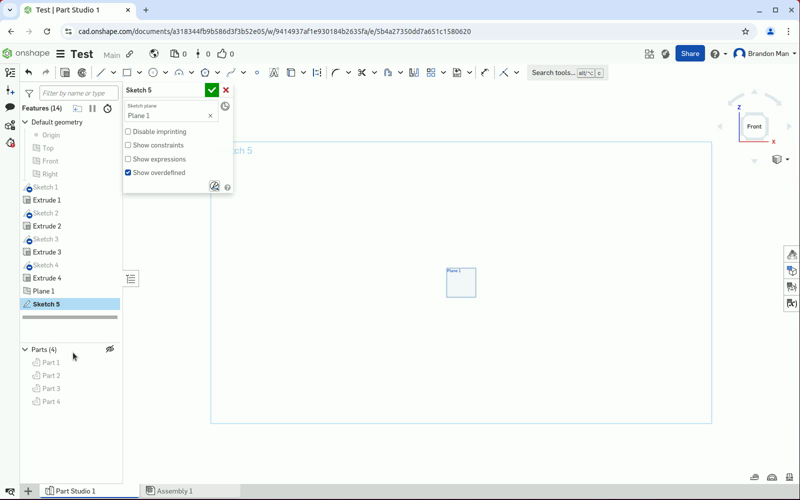
key(a)
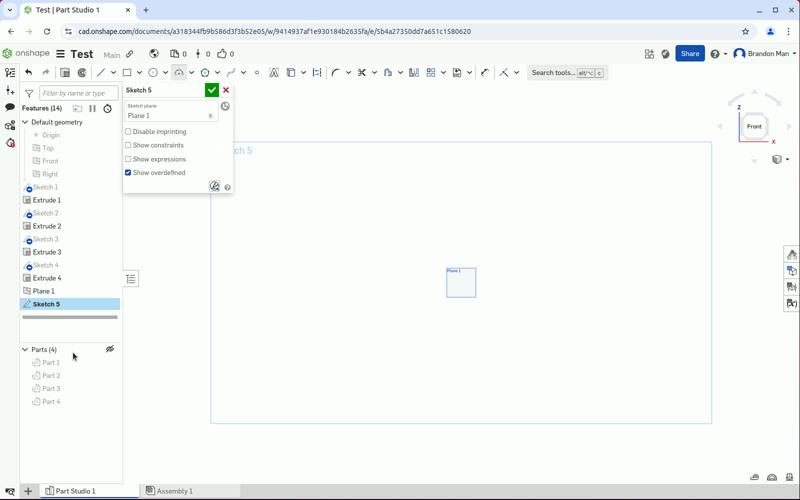
key_down(shift)
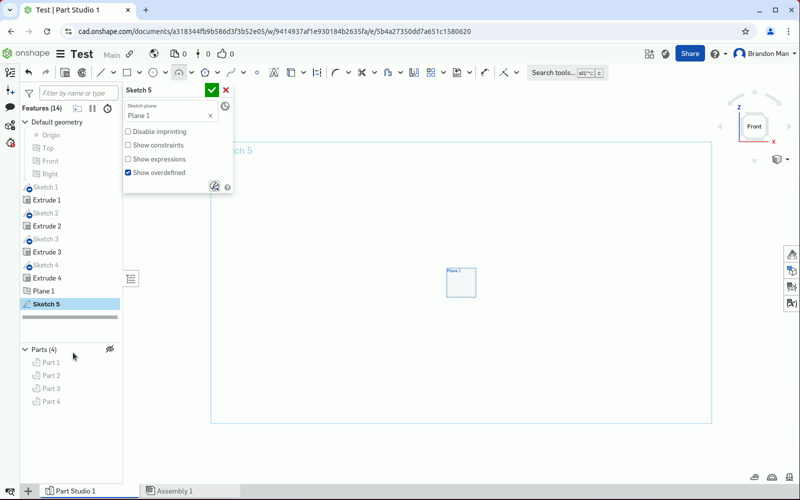
mouse_move(438, 213)
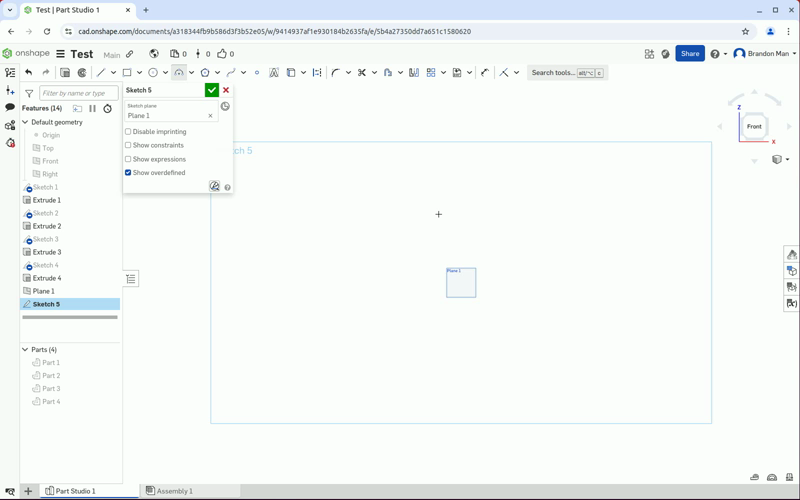
click(438, 213)
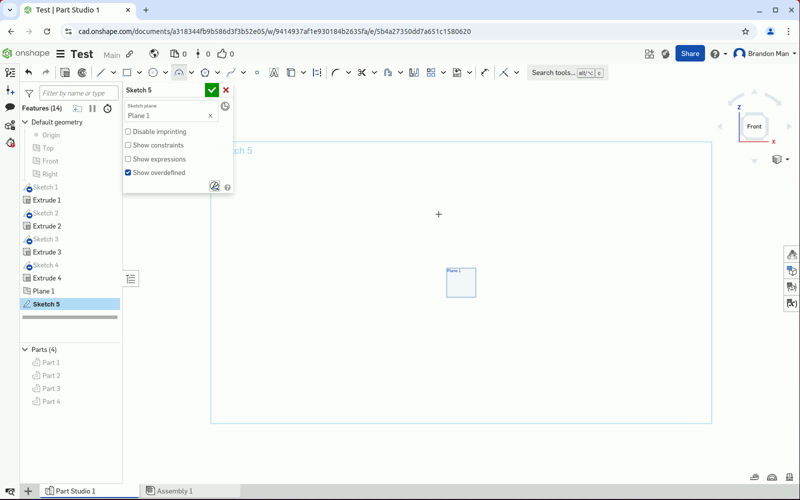
key_up(shift)
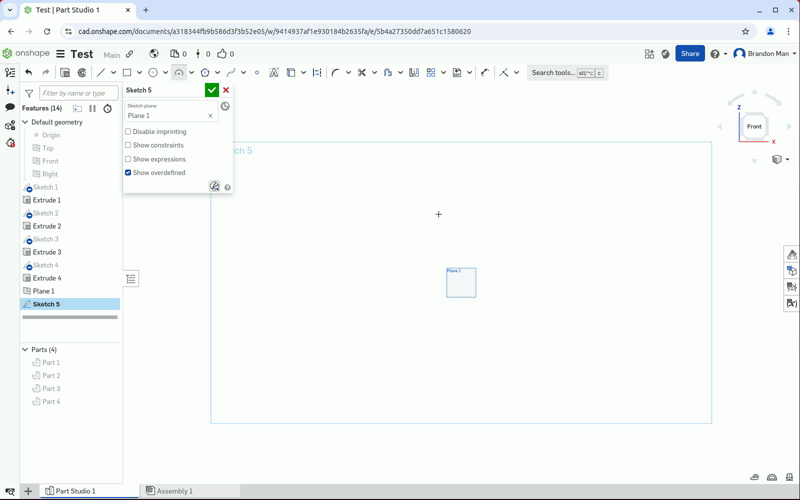
key_down(shift)
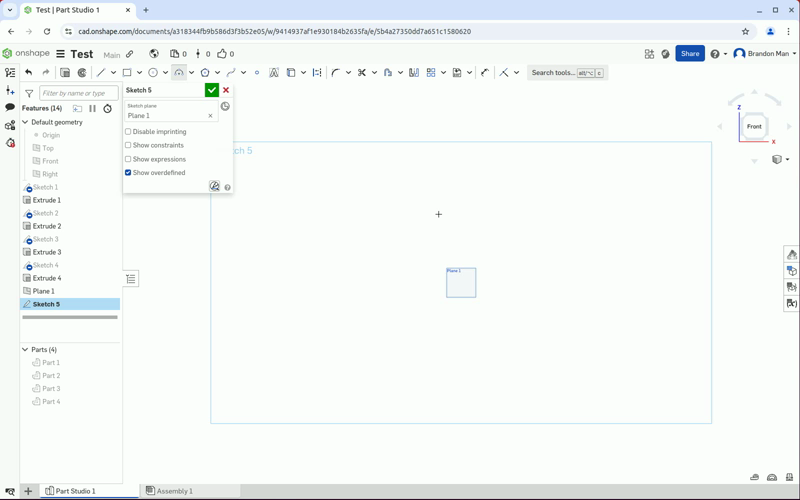
mouse_move(482, 213)
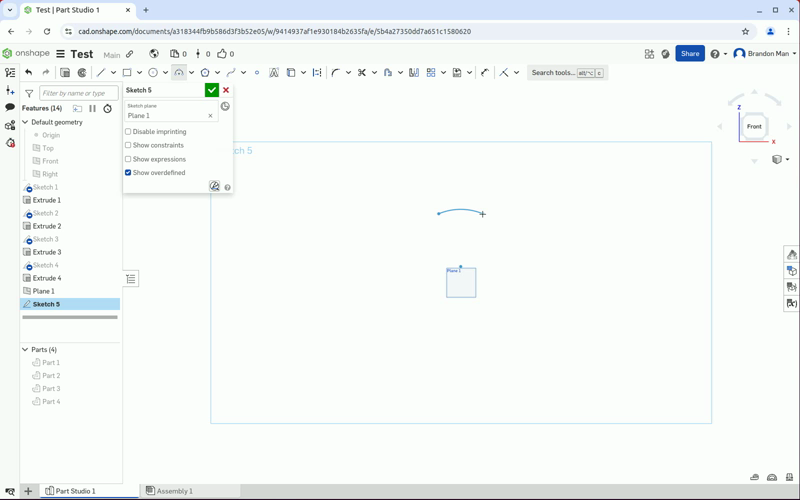
click(482, 213)
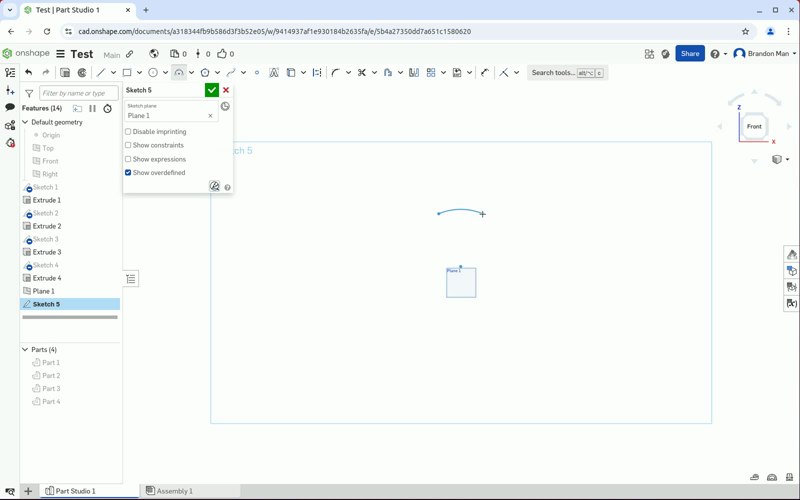
mouse_move(460, 235)
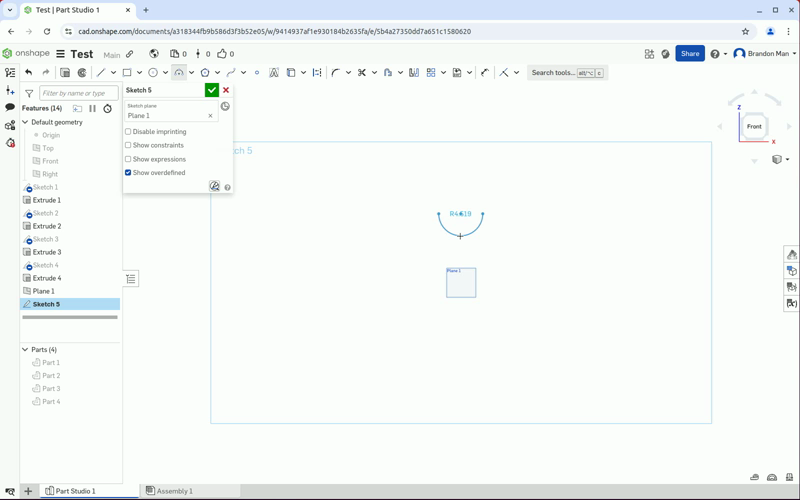
click(460, 235)
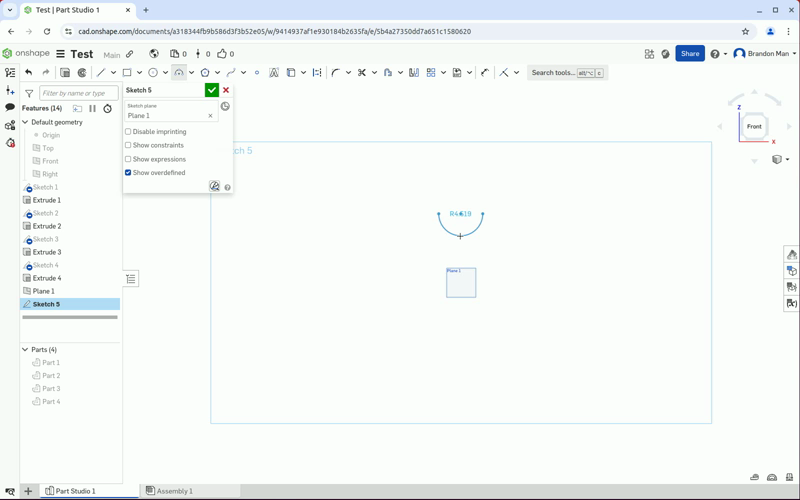
key_up(shift)
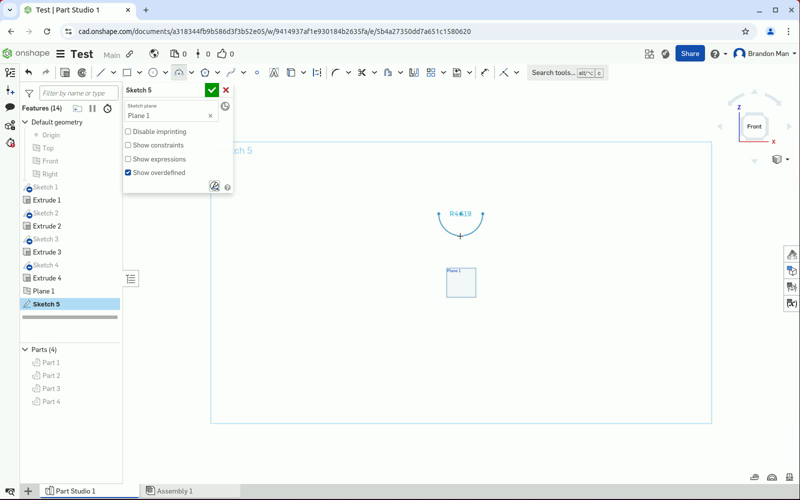
key(esc)
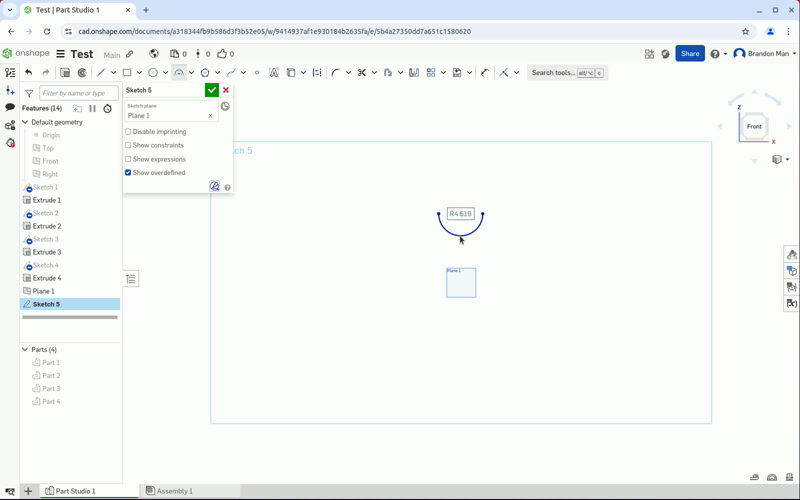
key(l)
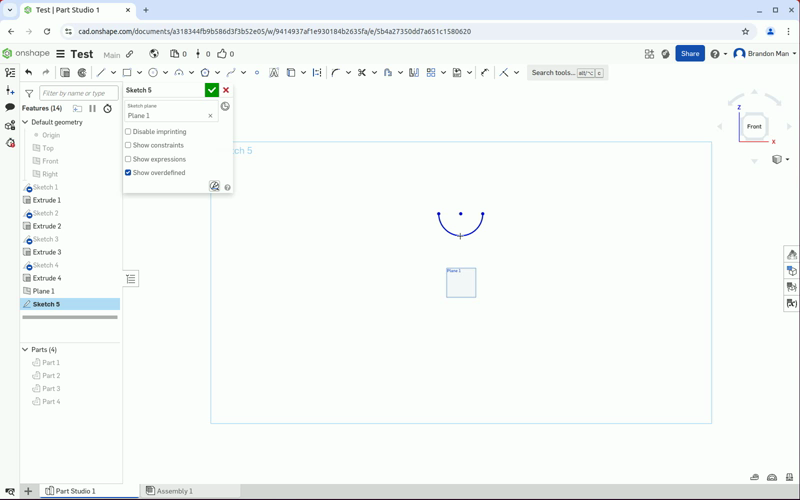
mouse_move(482, 213)
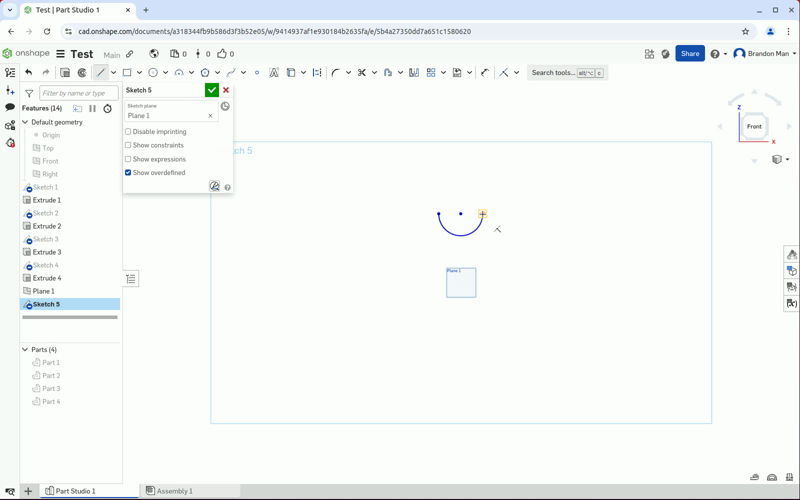
click(482, 213)
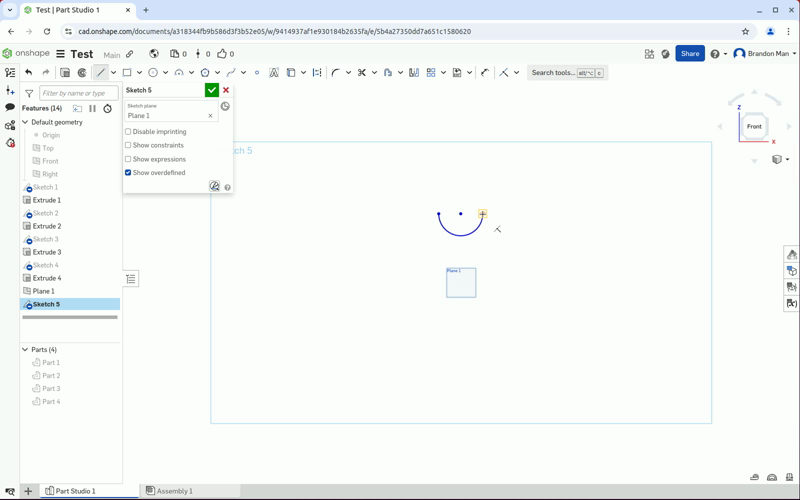
key_down(shift)
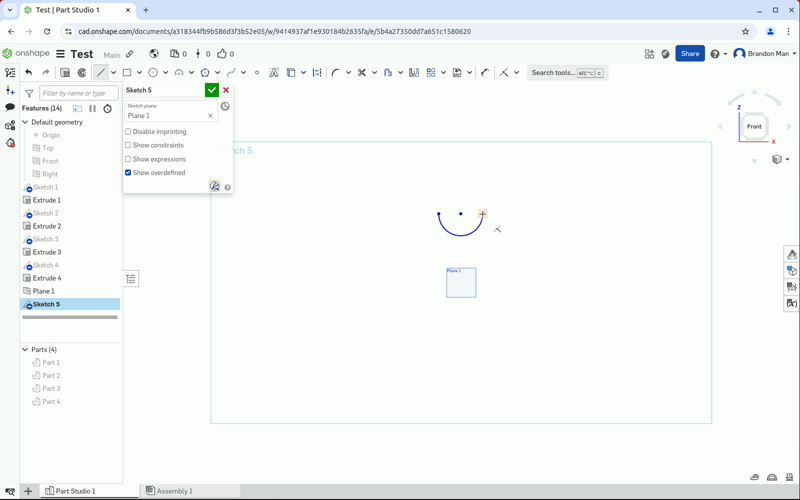
mouse_move(512, 213)
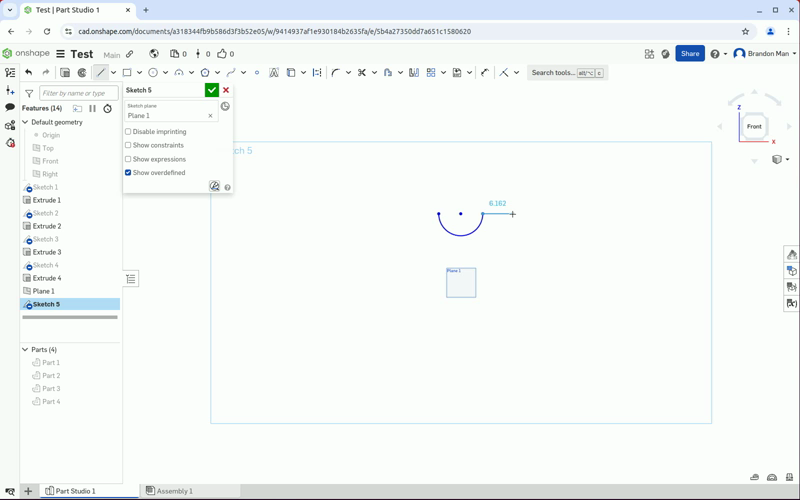
mouse_move(482, 204)
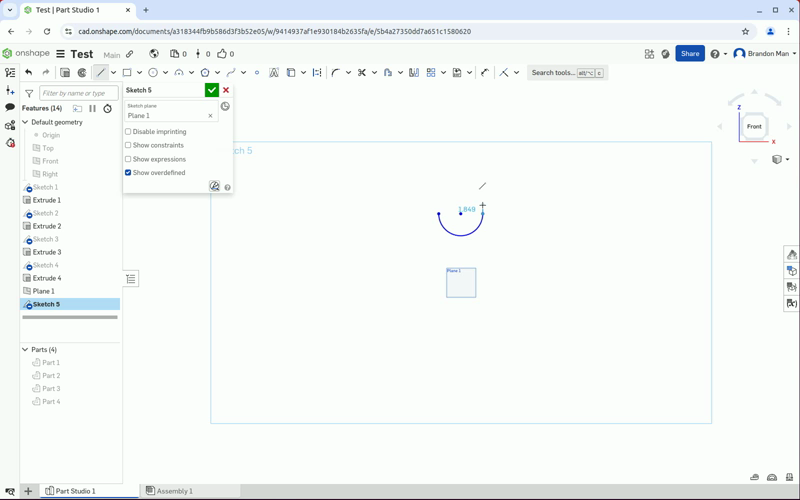
click(482, 204)
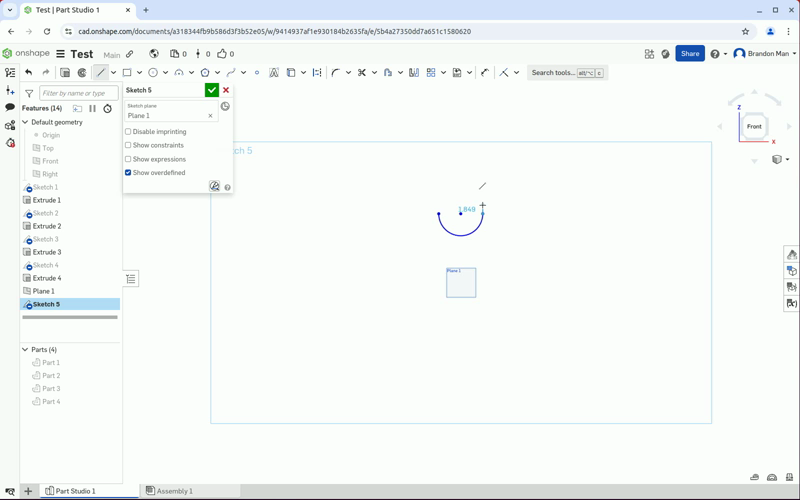
key_up(shift)
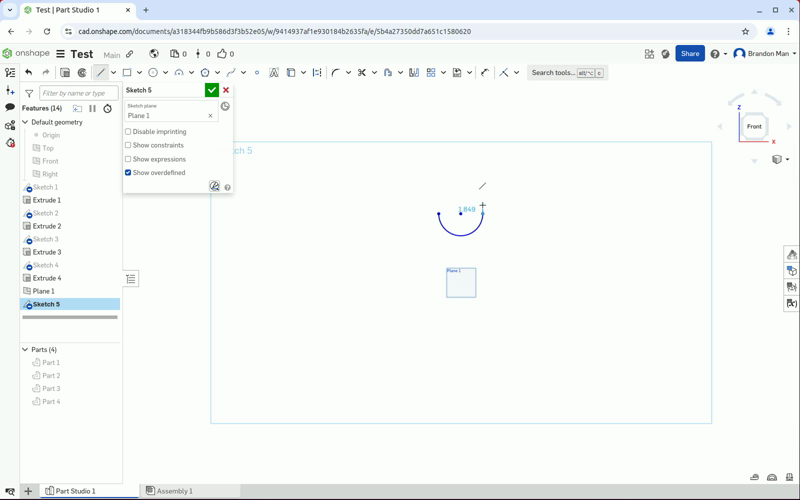
key_down(shift)
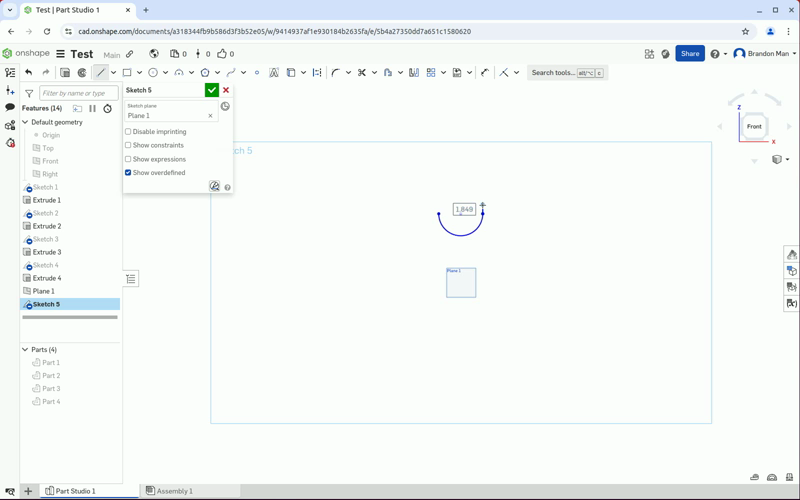
mouse_move(512, 204)
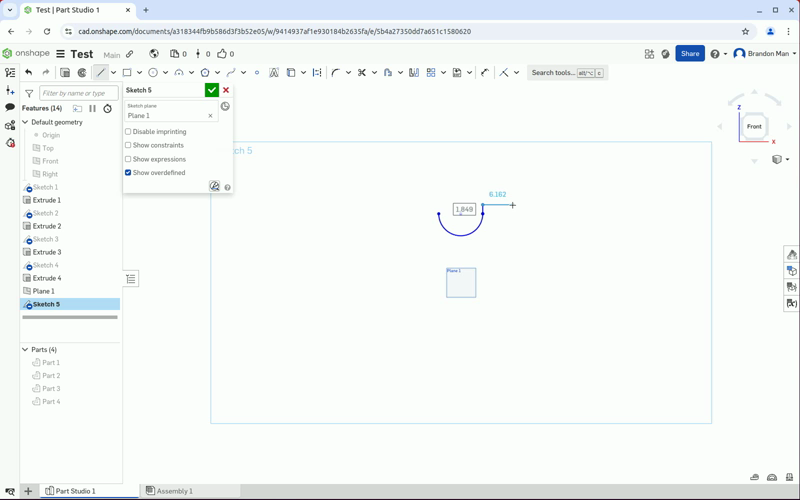
mouse_move(460, 204)
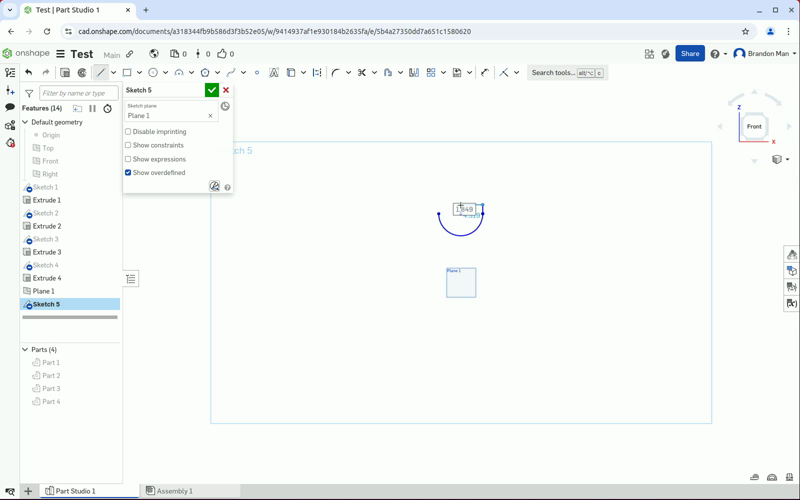
click(460, 204)
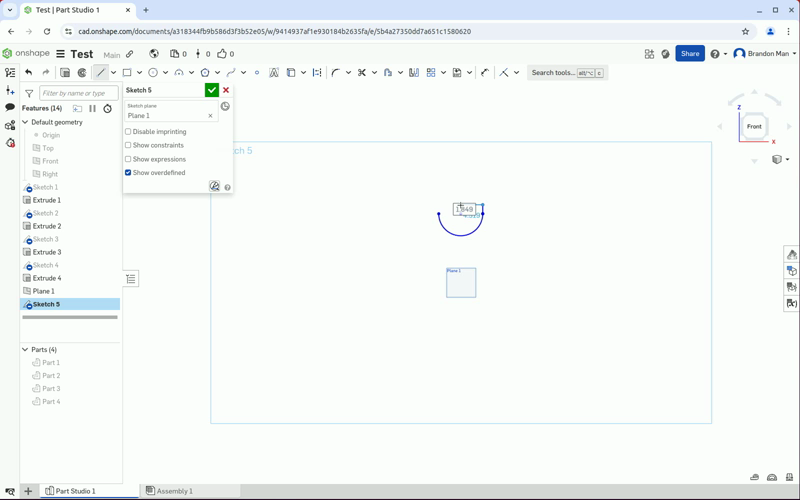
key_up(shift)
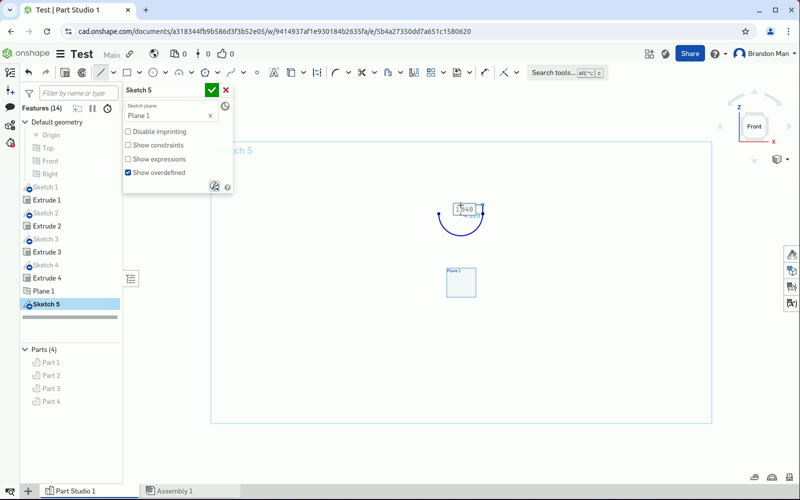
key_down(shift)
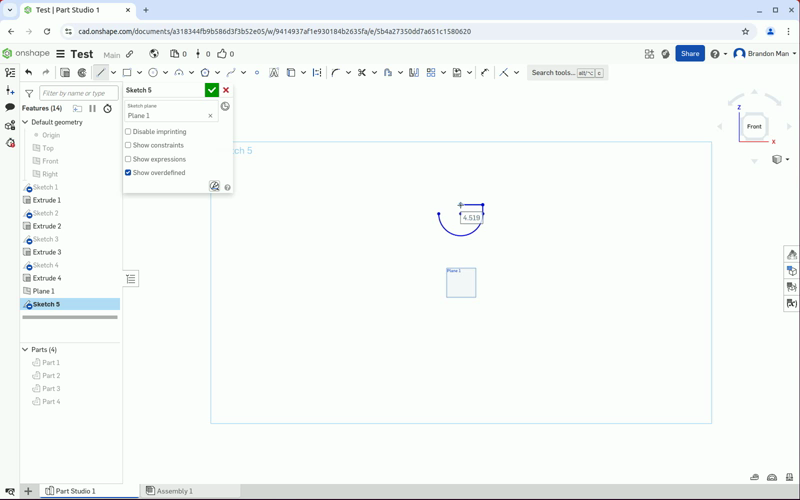
mouse_move(490, 204)
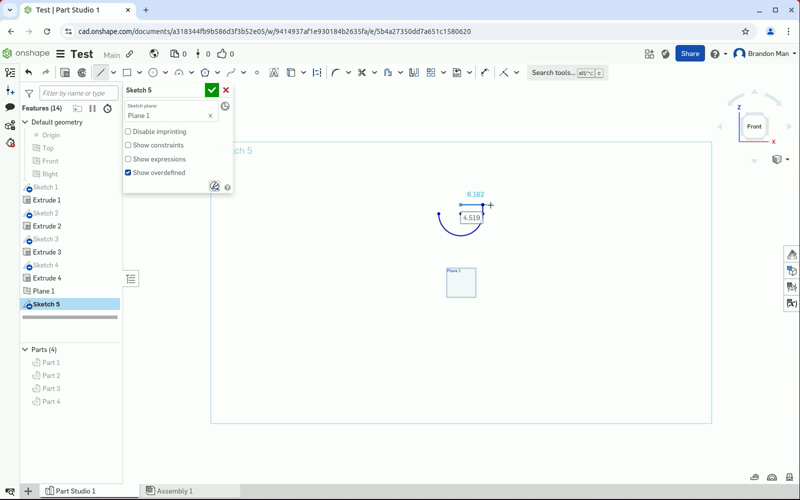
mouse_move(438, 204)
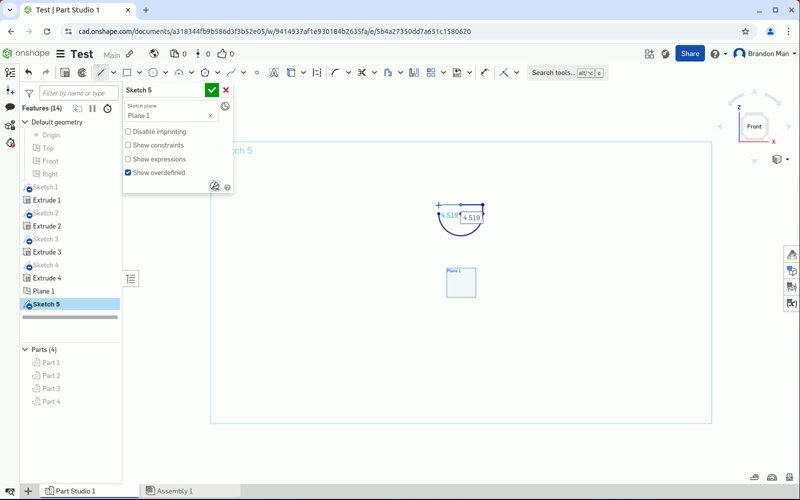
click(438, 204)
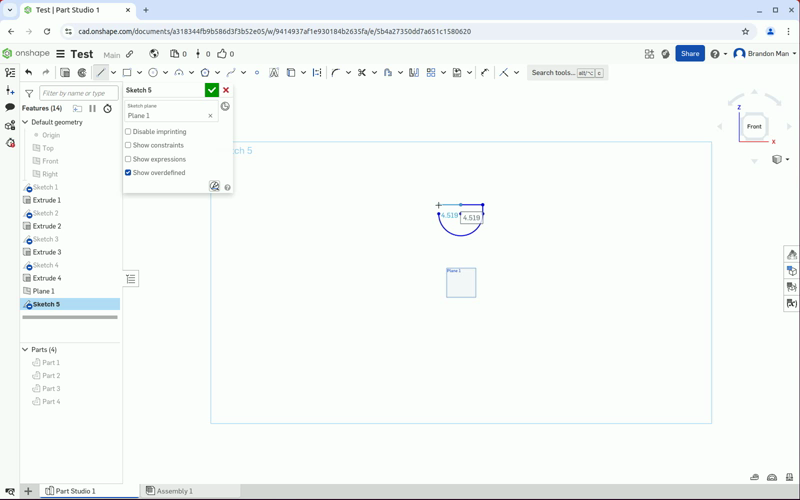
key_up(shift)
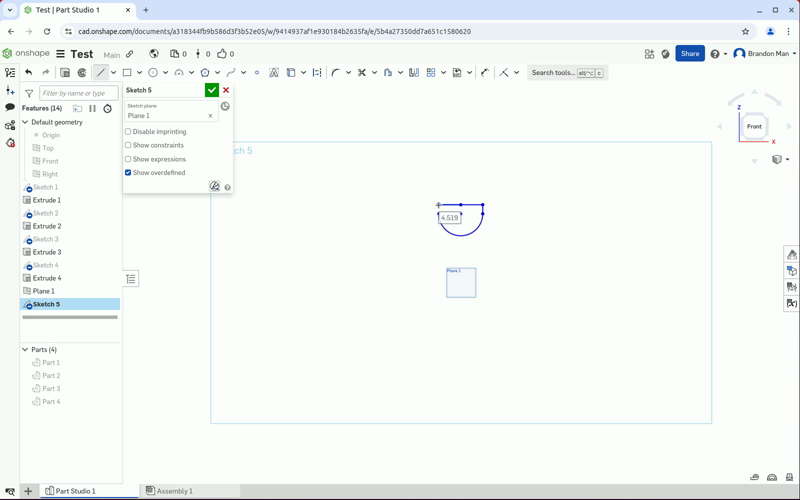
mouse_move(468, 204)
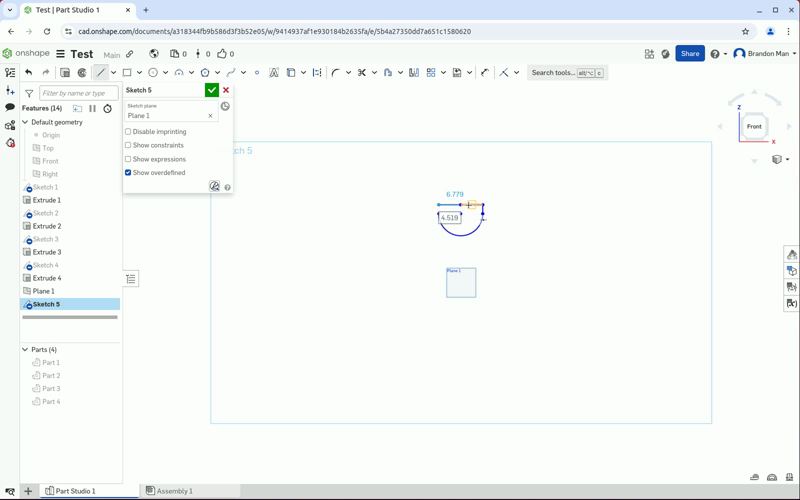
key_down(shift)
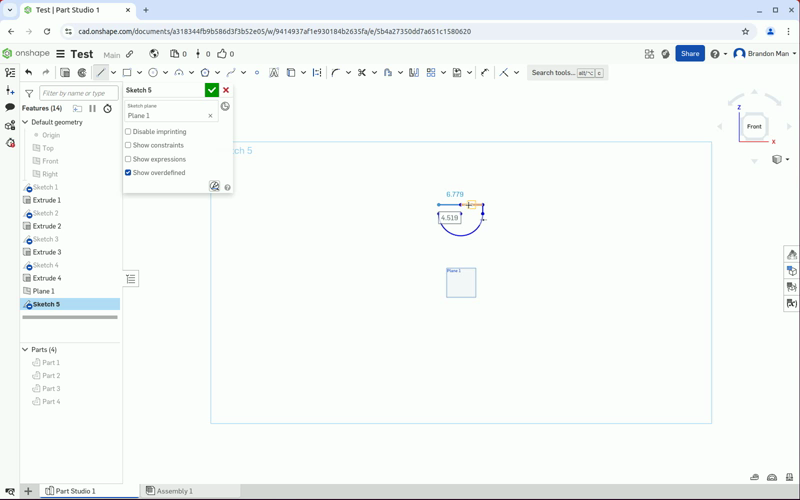
mouse_move(438, 213)
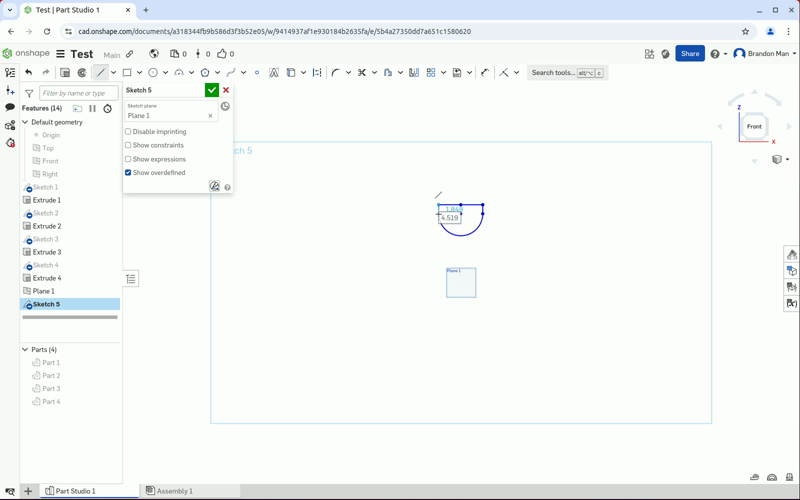
key_up(shift)
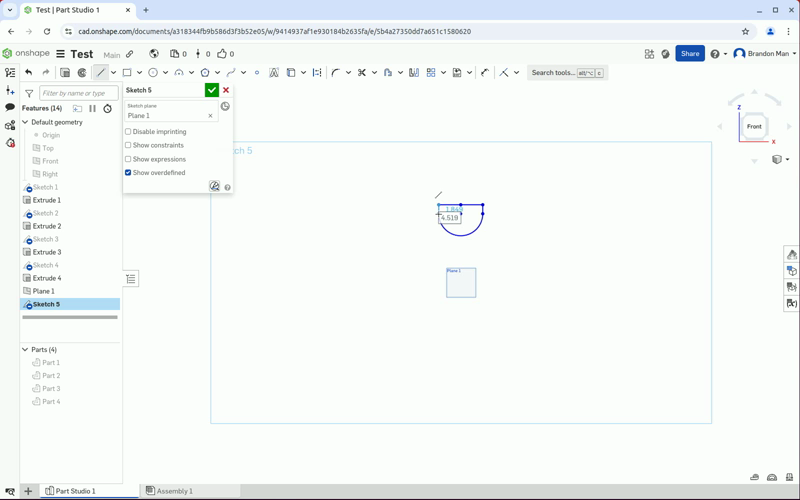
click(438, 213)
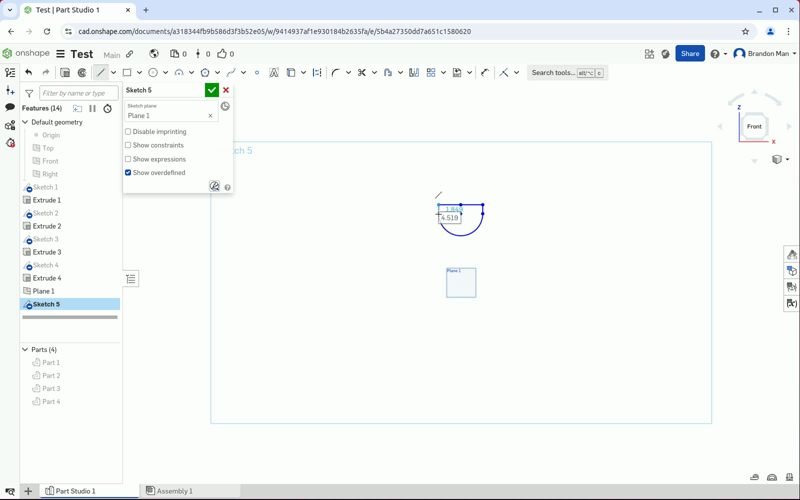
key(esc)
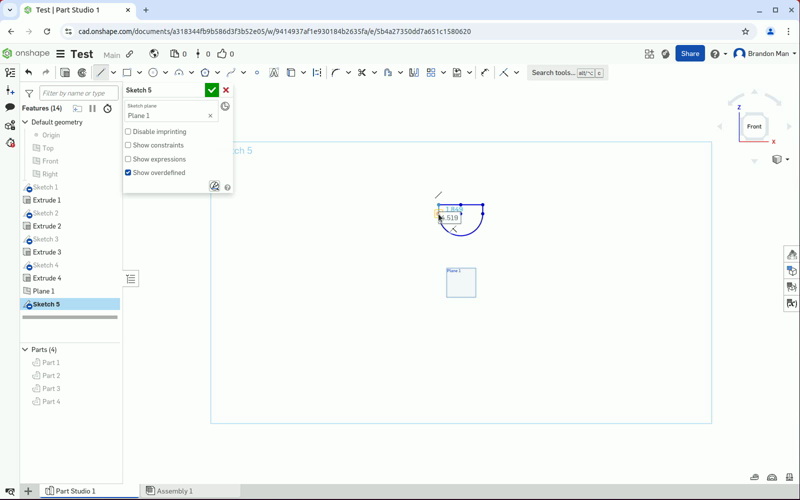
mouse_move(474, 216)
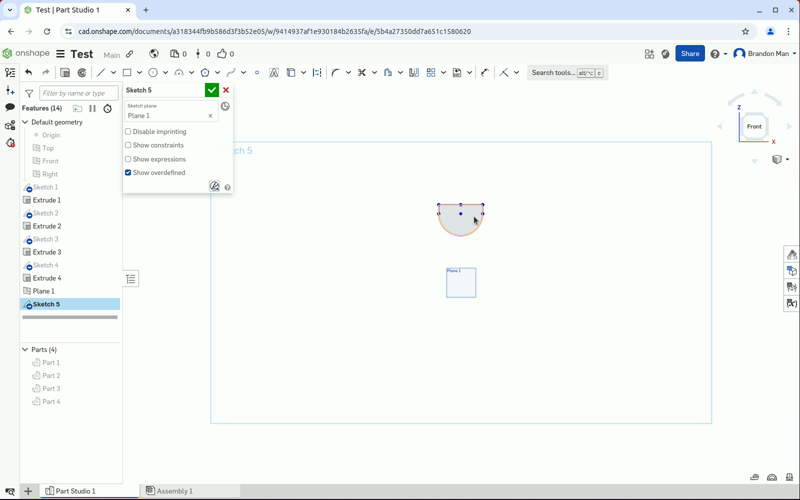
scroll(6)
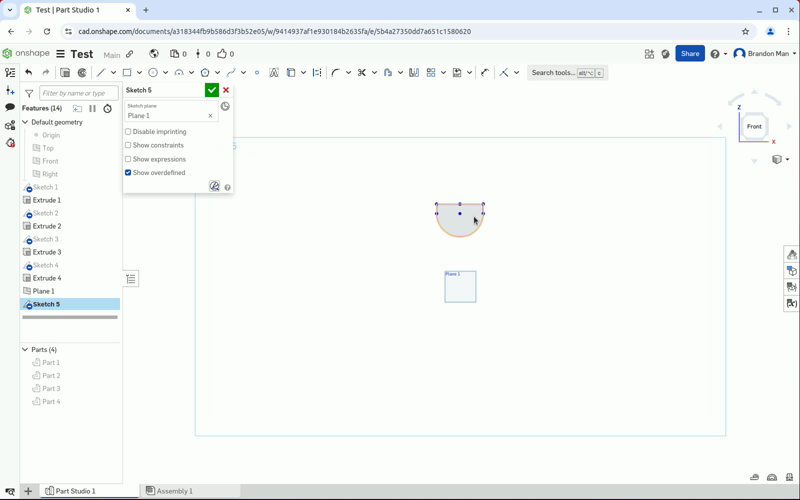
scroll(6)
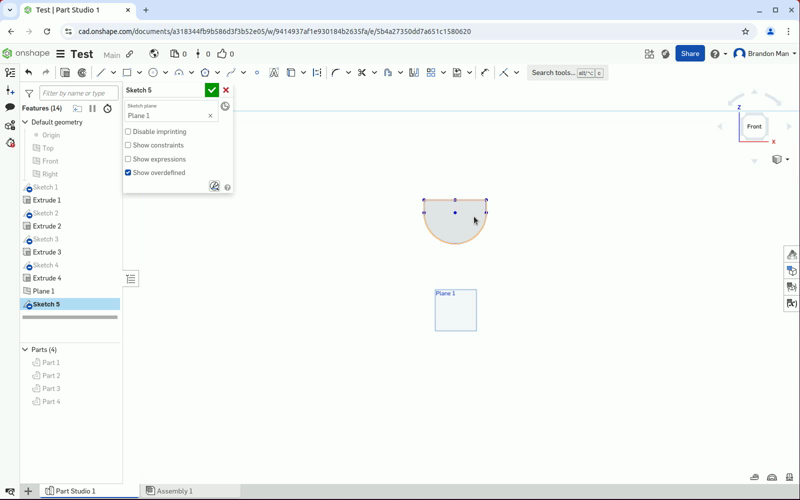
scroll(6)
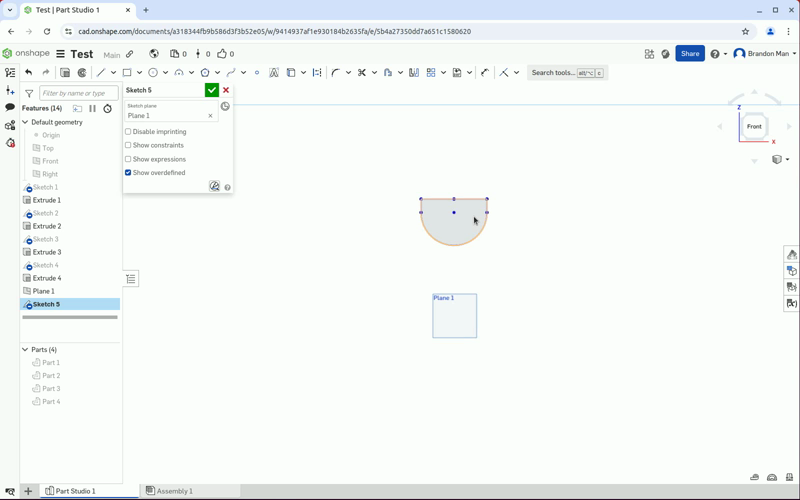
scroll(6)
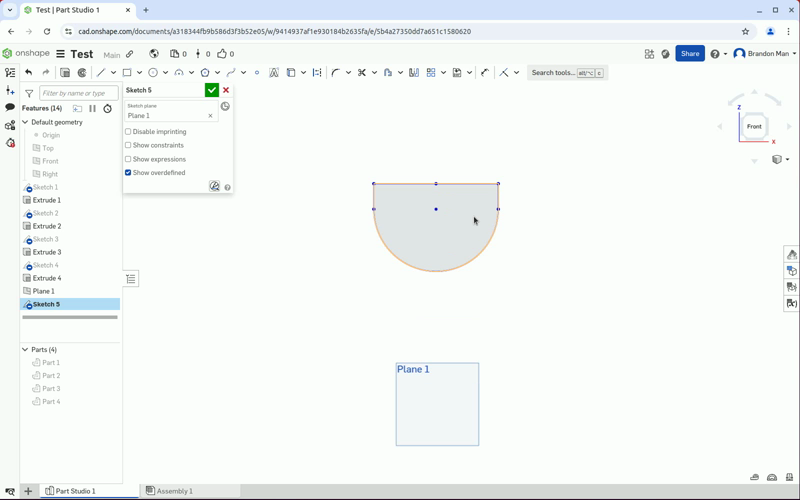
scroll(6)
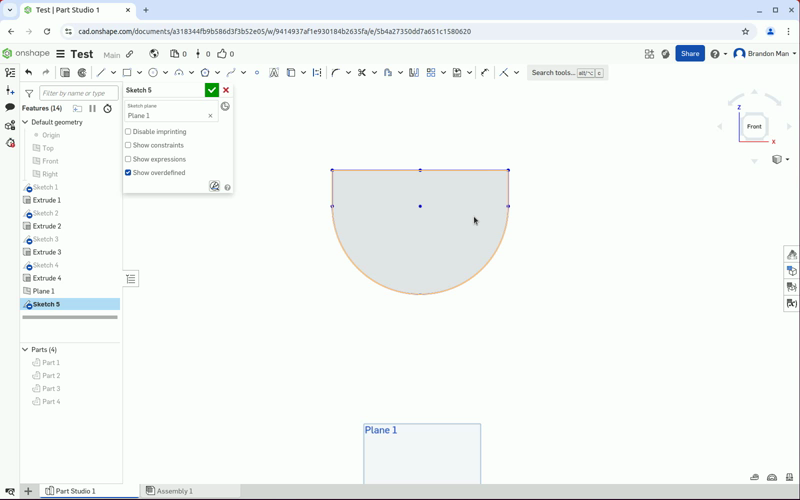
scroll(6)
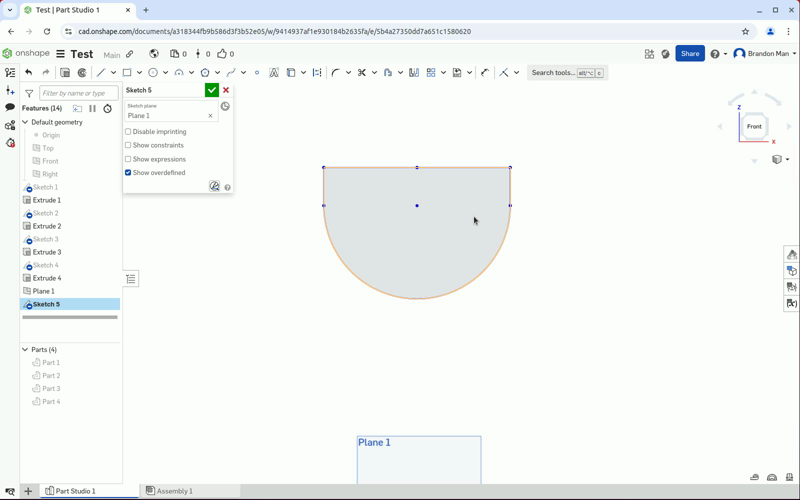
scroll(6)
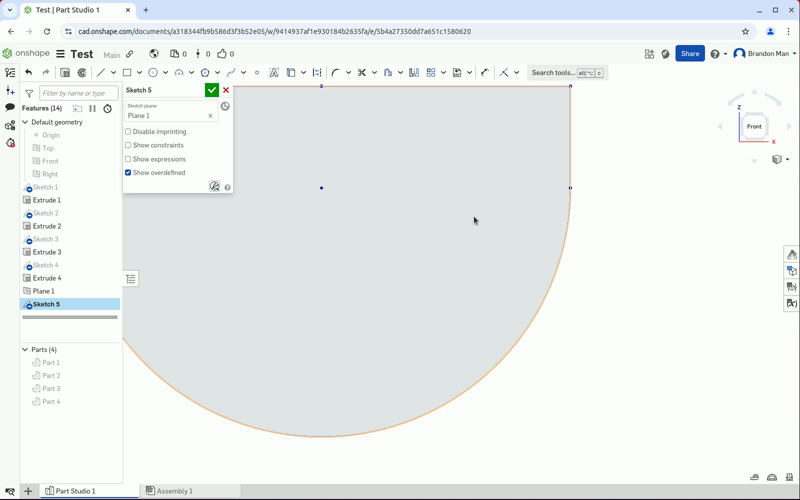
click(474, 216)
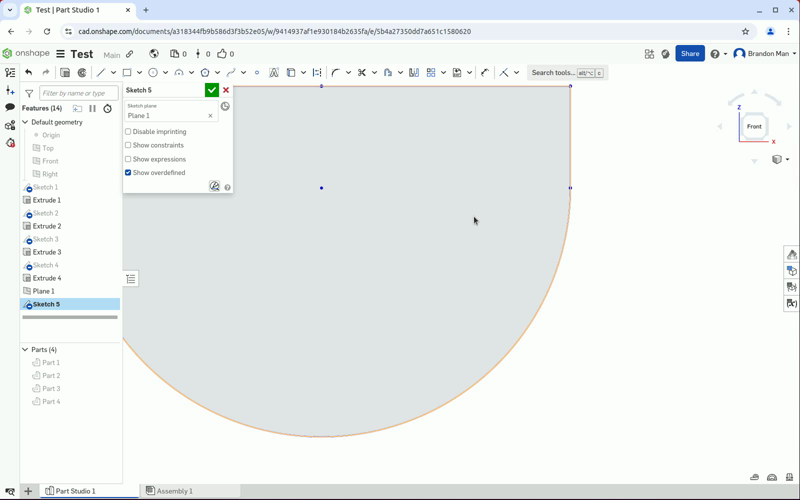
scroll(-6)
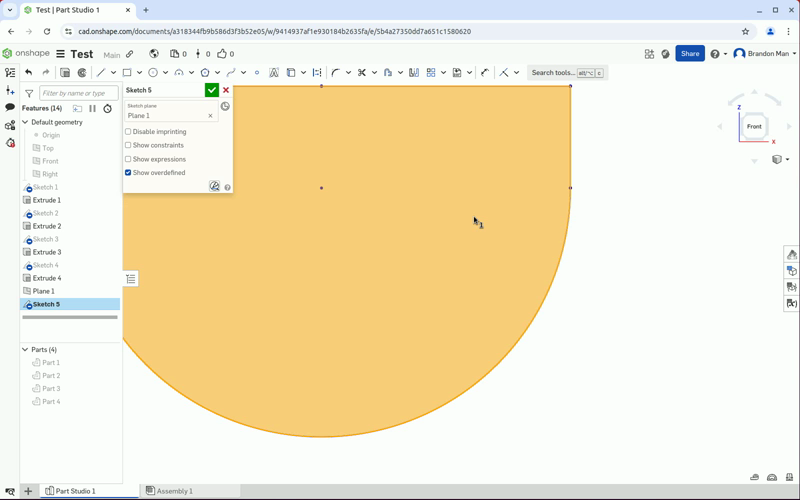
scroll(-6)
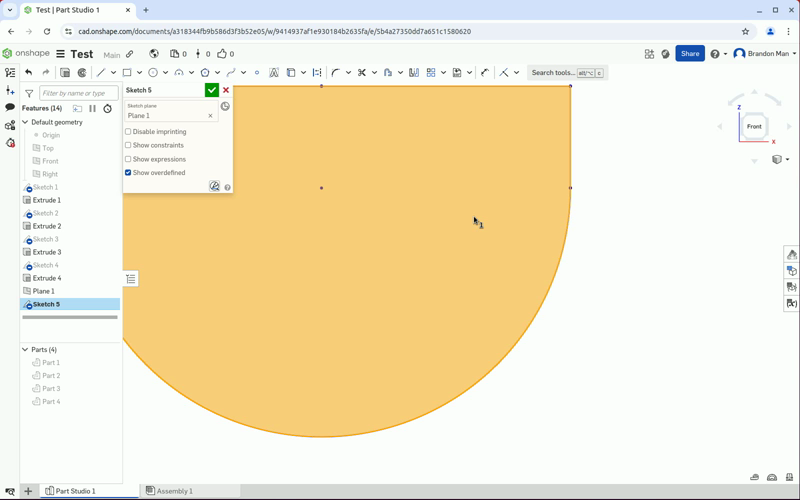
scroll(-6)
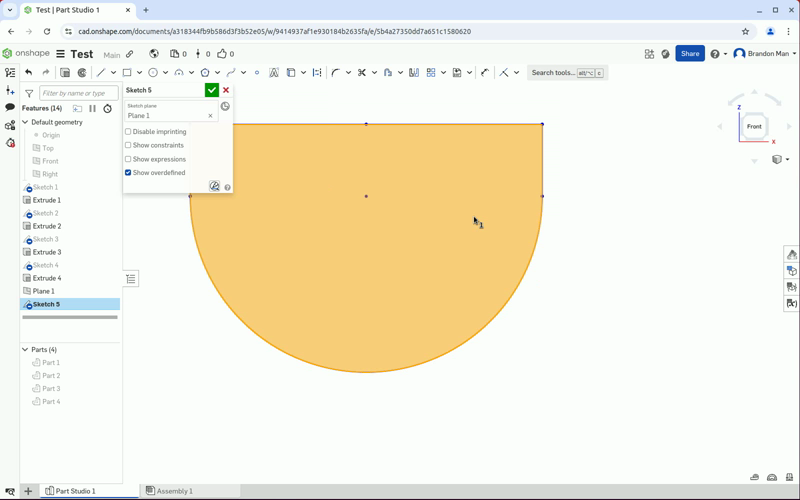
scroll(-6)
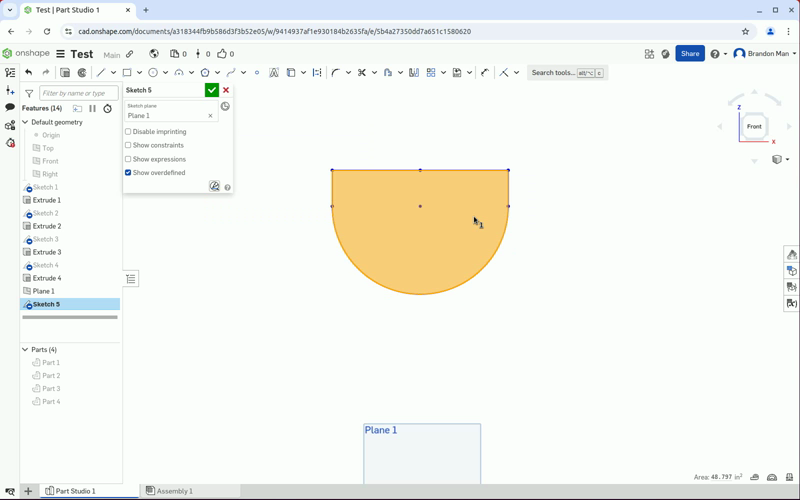
scroll(-6)
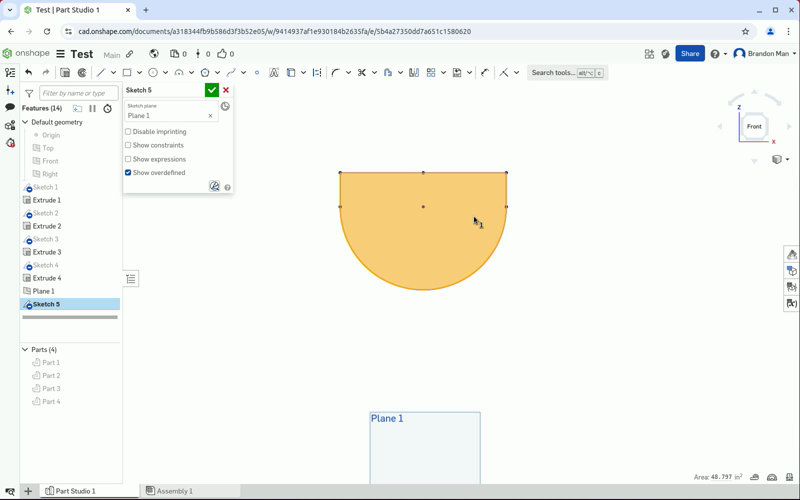
scroll(-6)
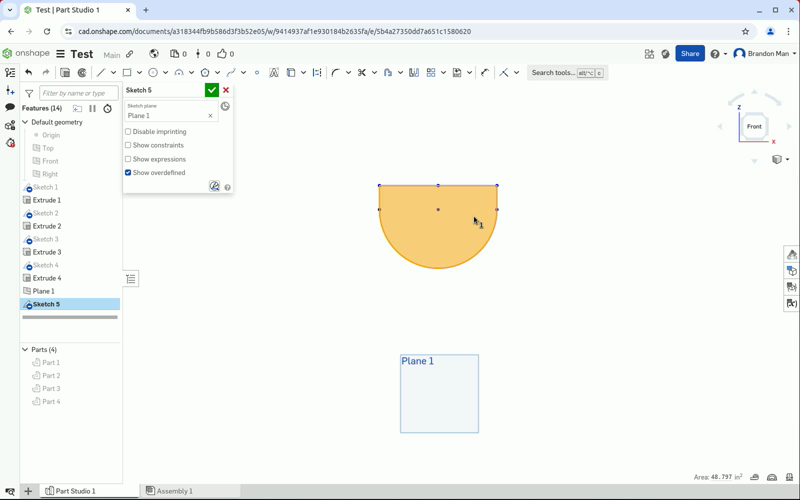
scroll(-6)
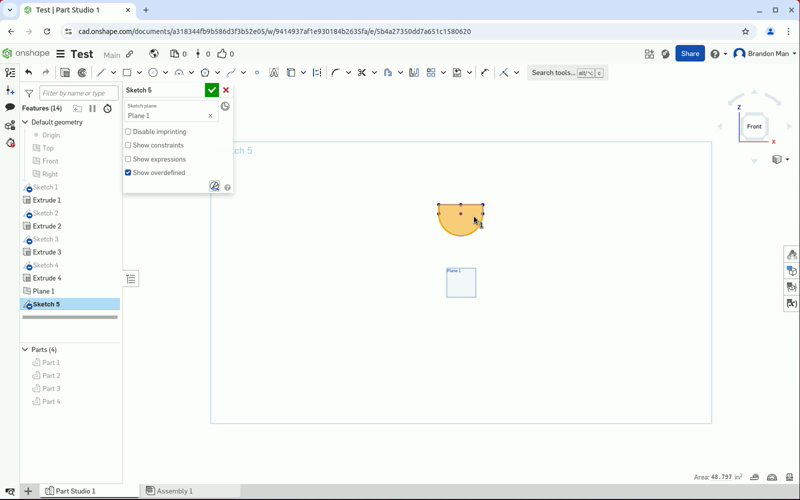
mouse_move(73, 352)
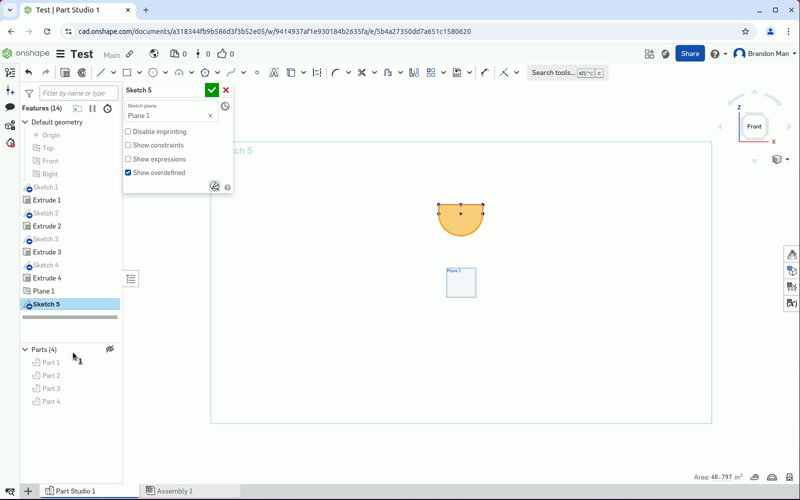
key(shift+y)
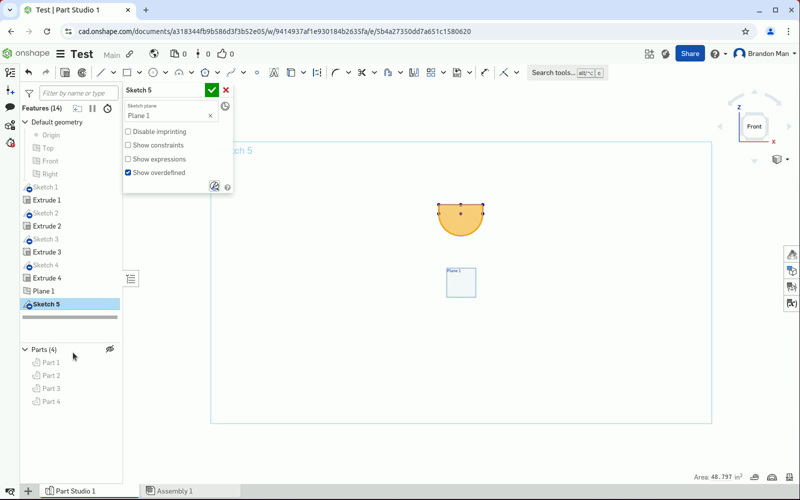
key(shift+e)
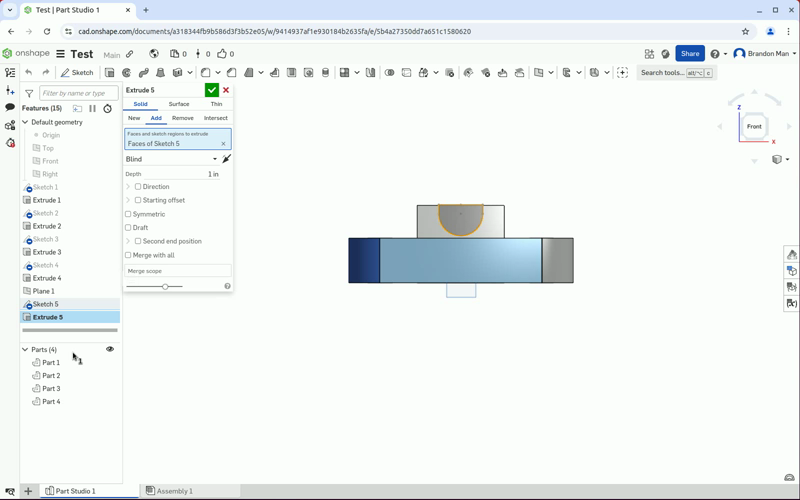
mouse_move(143, 106)
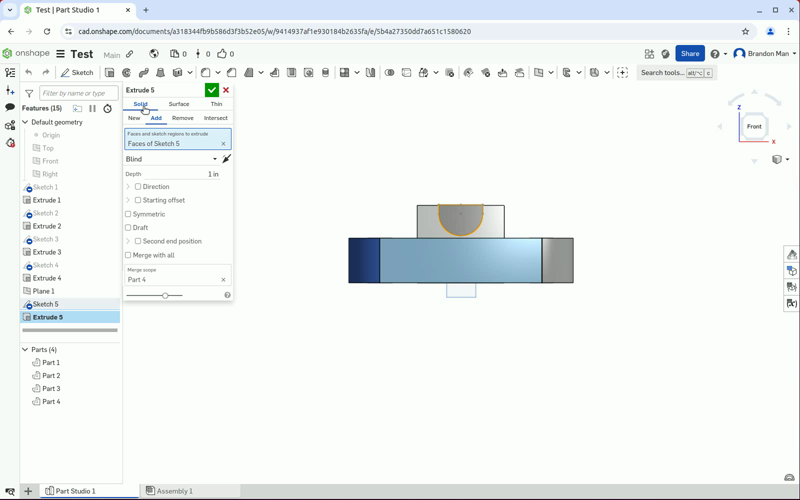
click(143, 106)
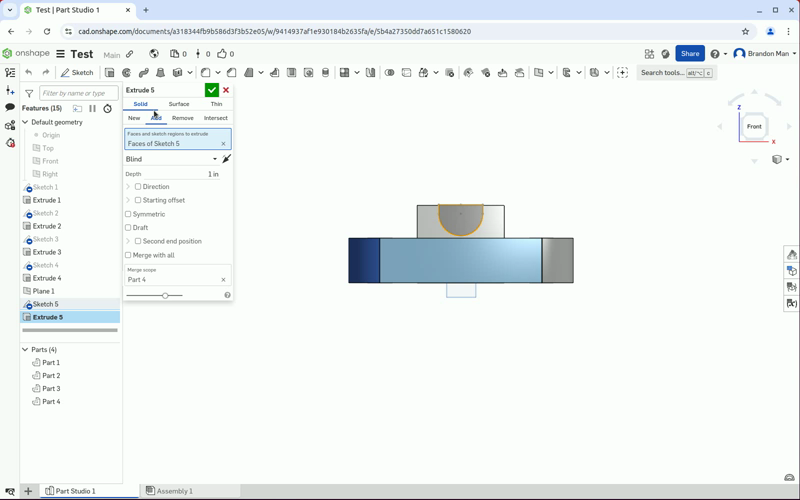
mouse_move(186, 120)
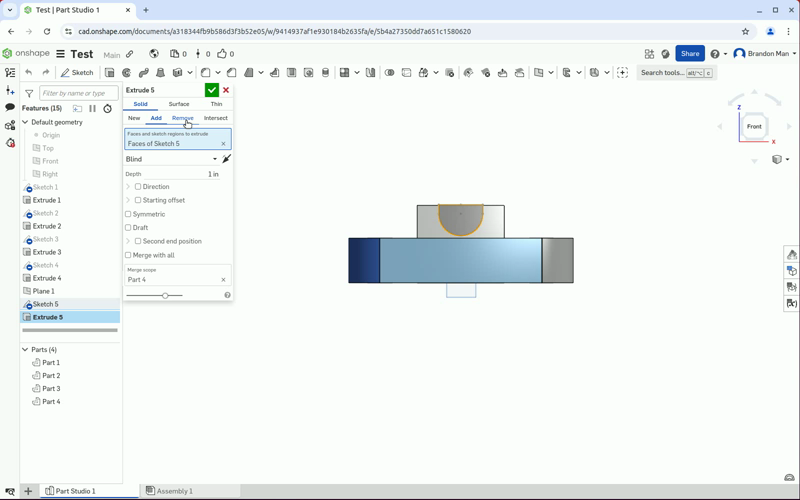
click(186, 120)
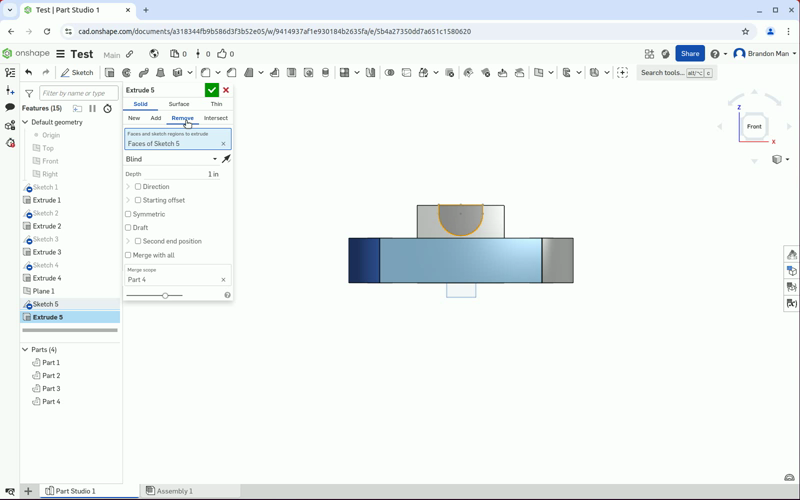
key(tab, 4)
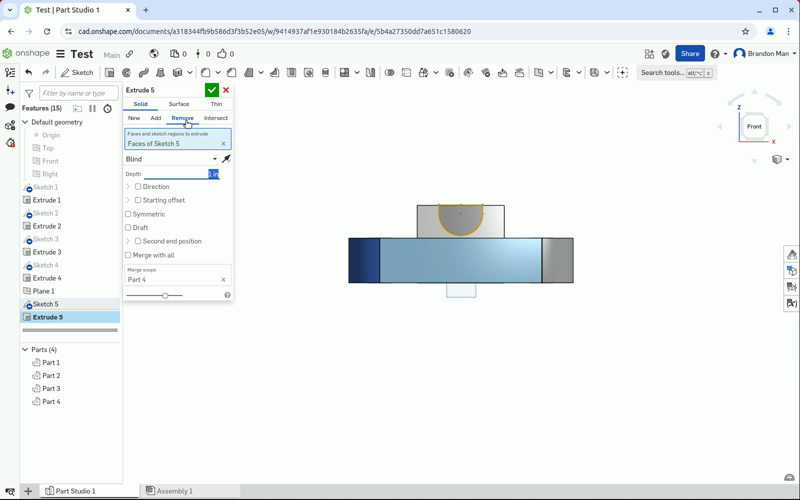
text(9.147)
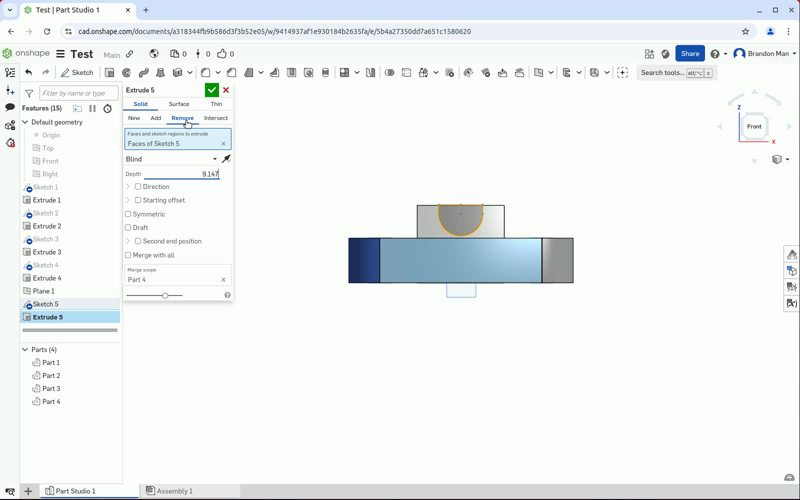
key(tab, 6)
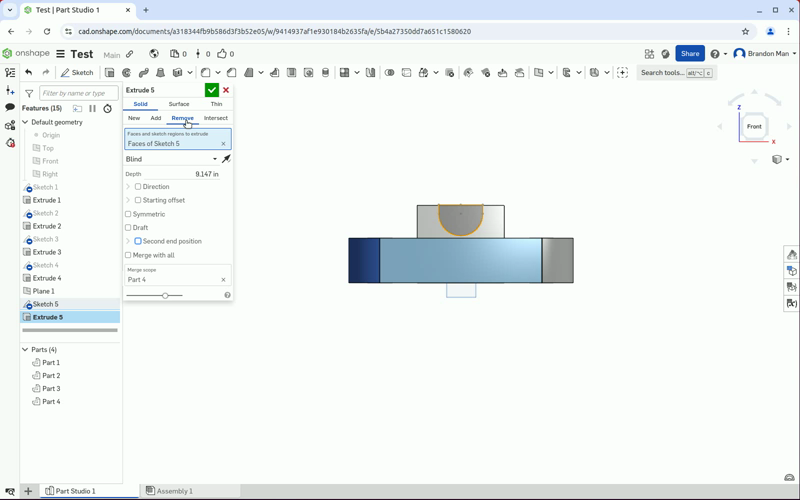
key(space)
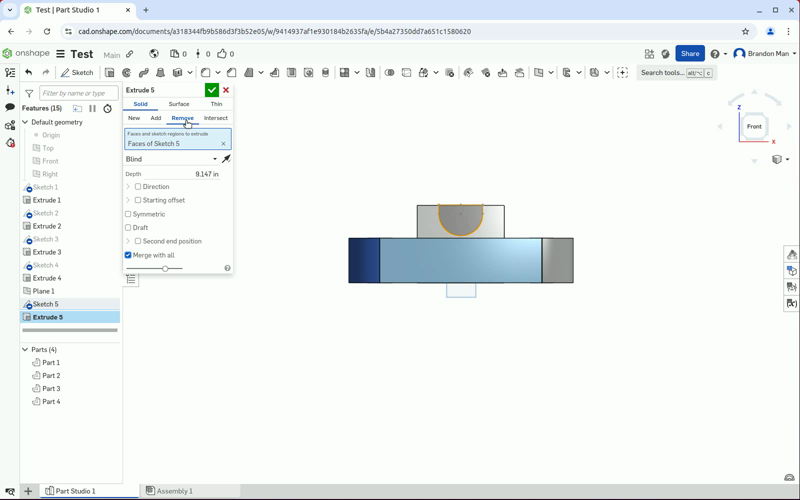
key(enter)
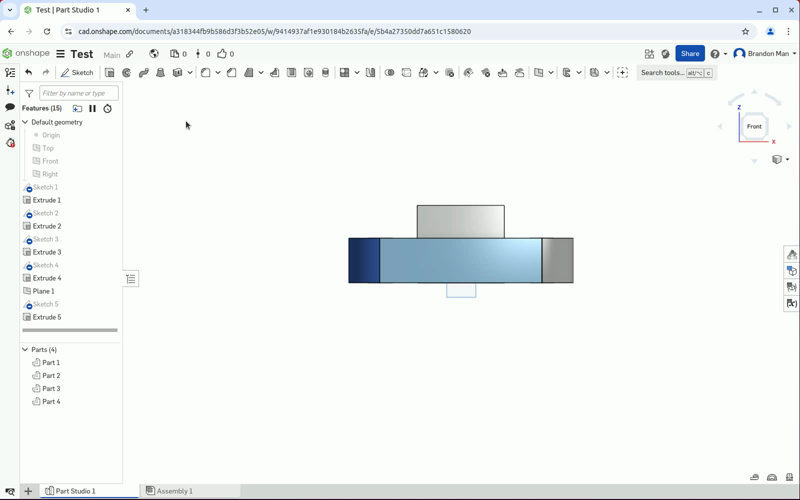
key(shift+h)
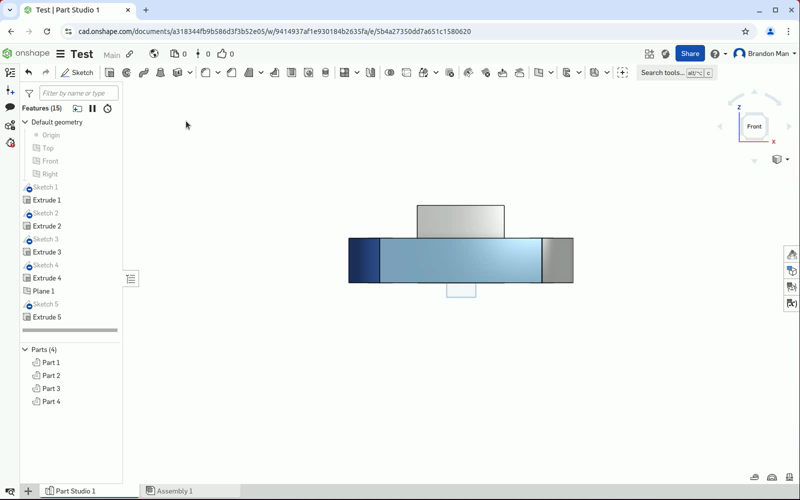
key(shift+h)
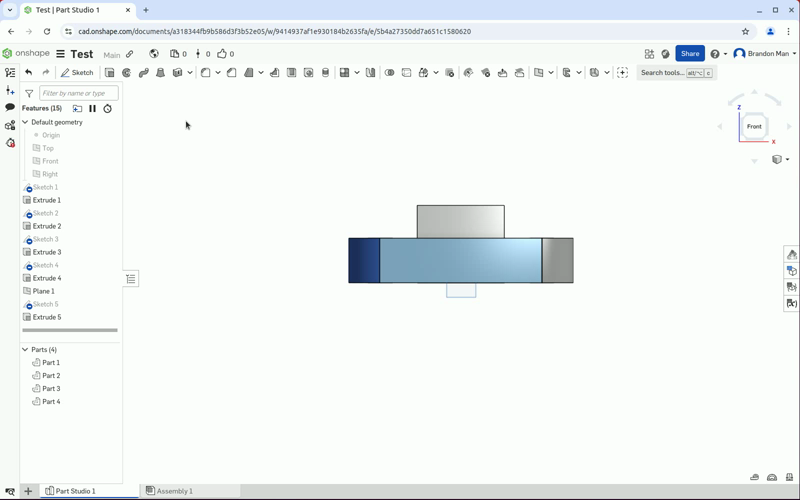
key(shift+7)
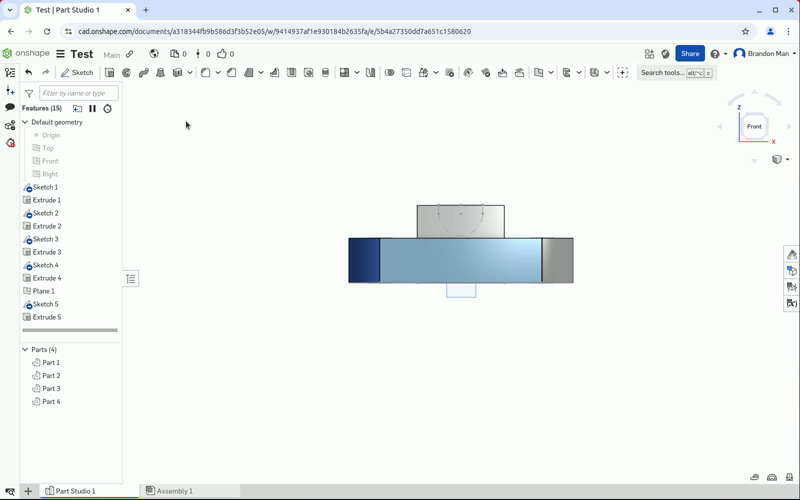
key(left, 2)
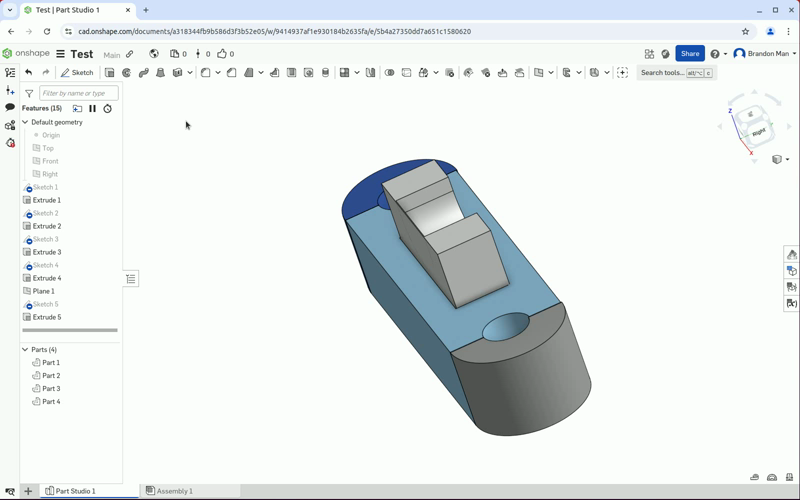
key(down, 2)
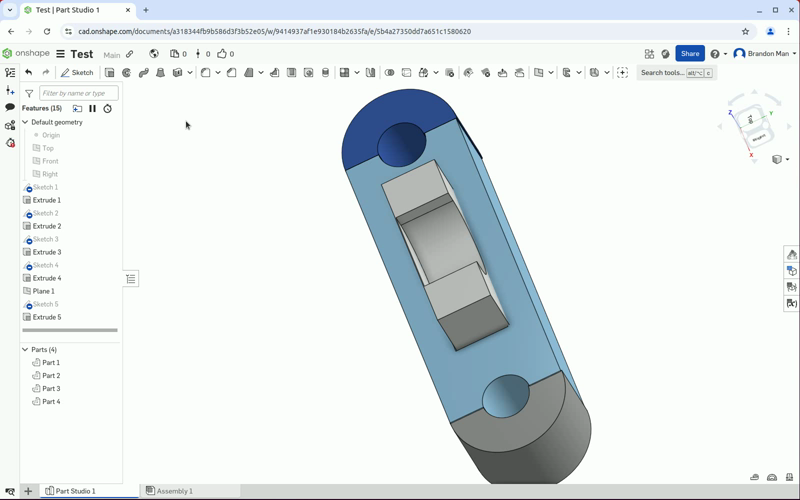
key(up, 2)
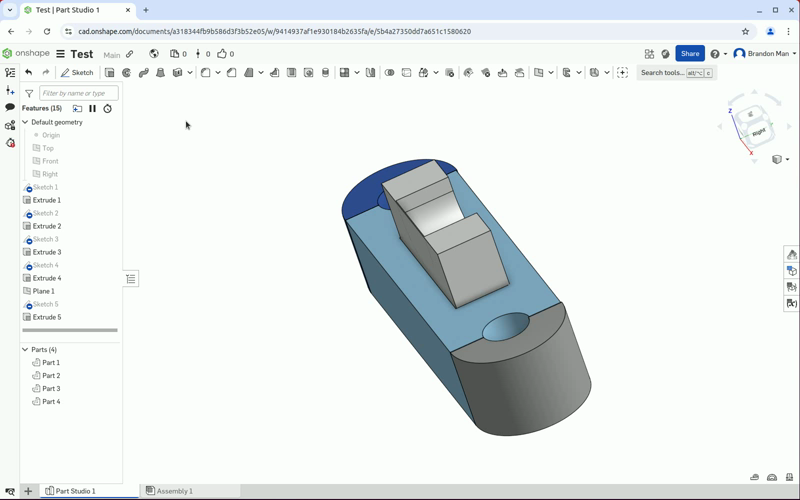
key(right, 2)
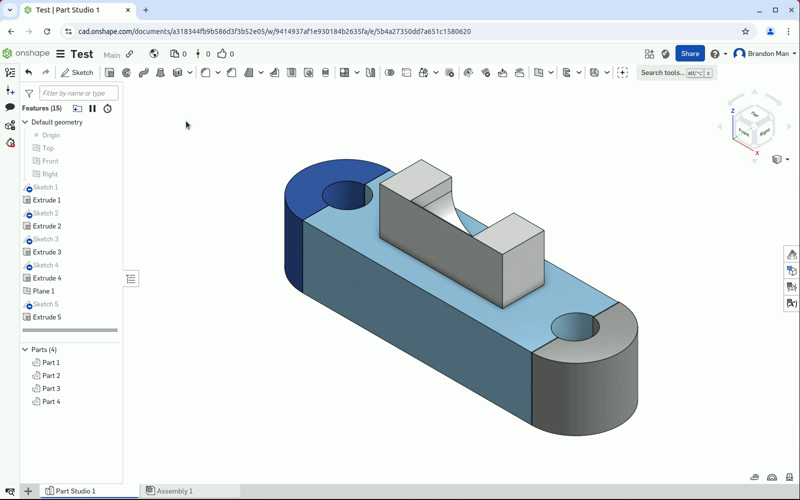
mouse_move(73, 189)
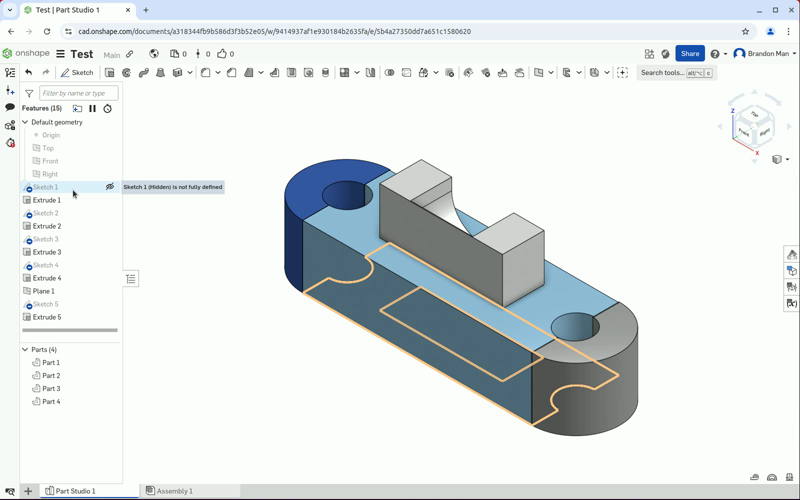
click(73, 189)